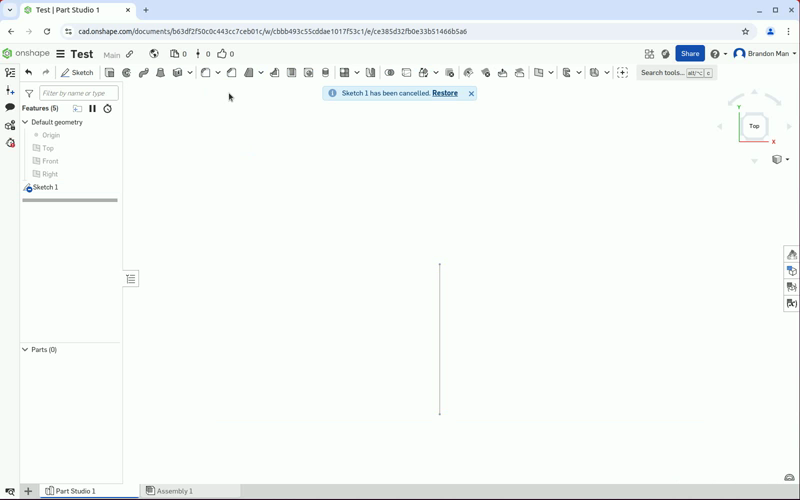
key(shift+h)
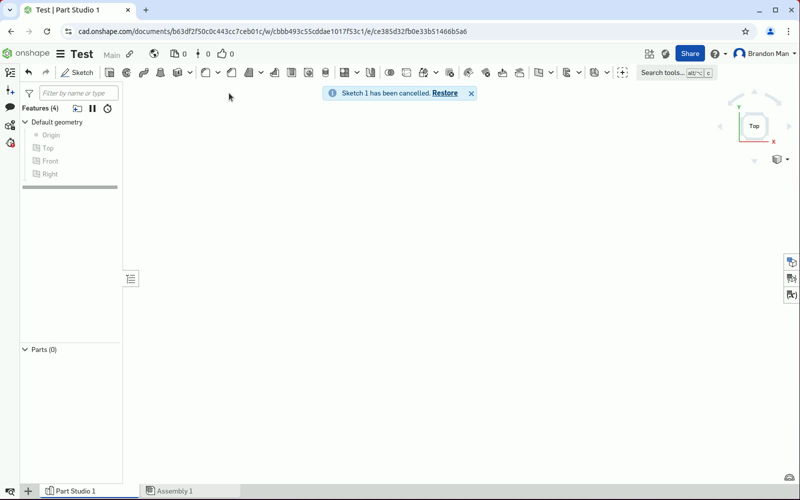
mouse_move(73, 352)
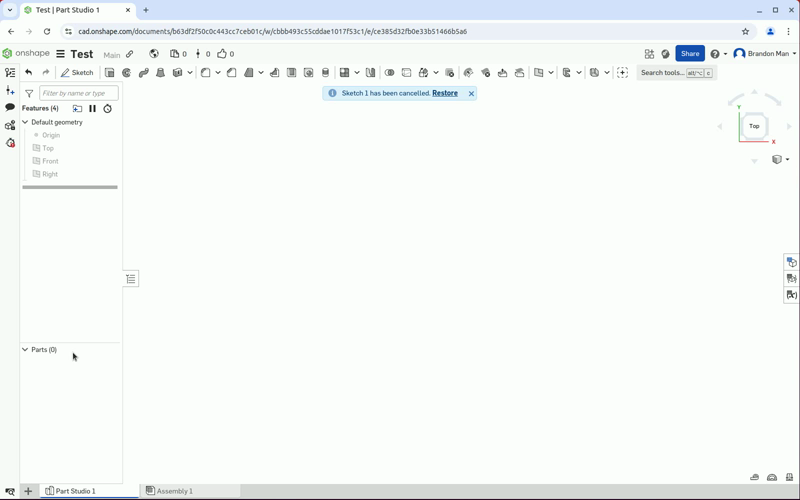
key(y)
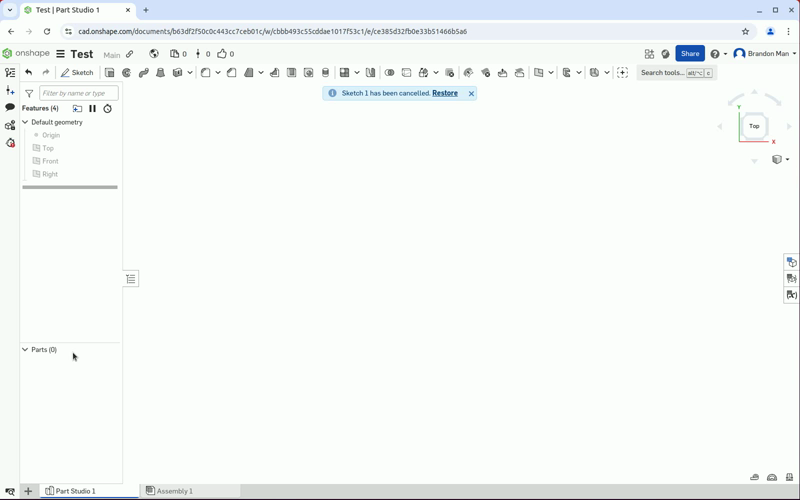
key(shift+p)
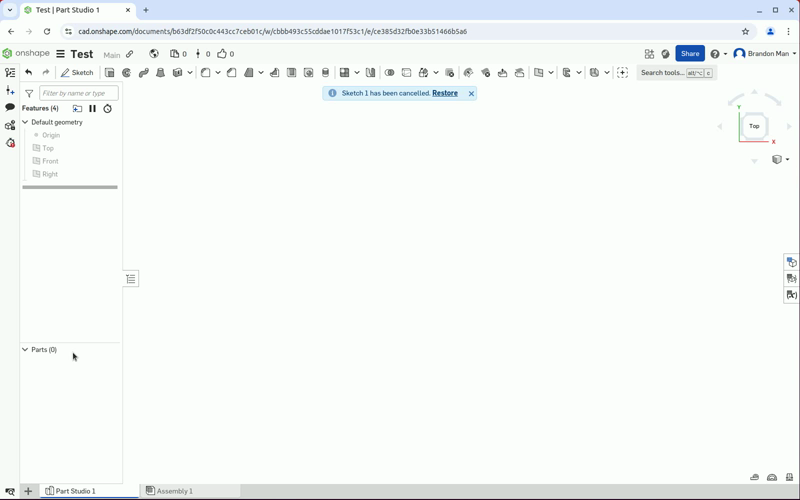
key(space)
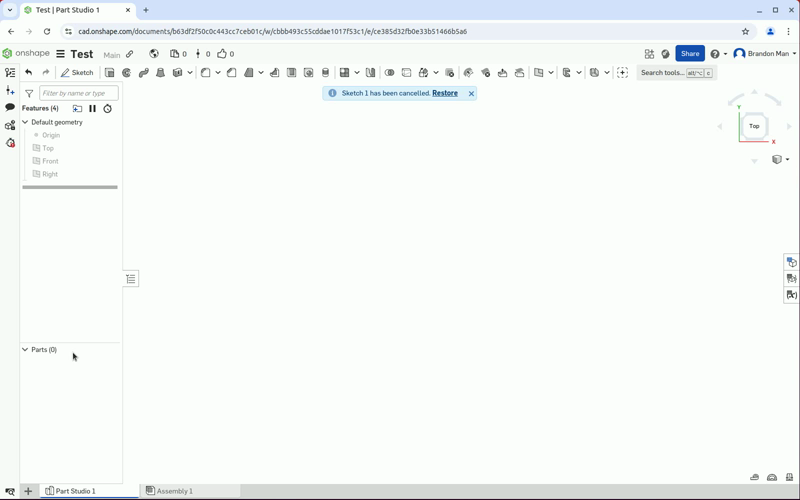
key_down(shift)
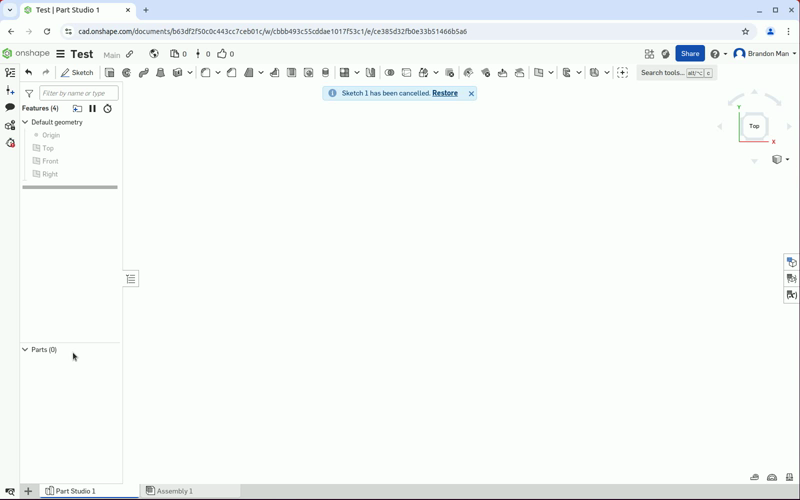
key(up)
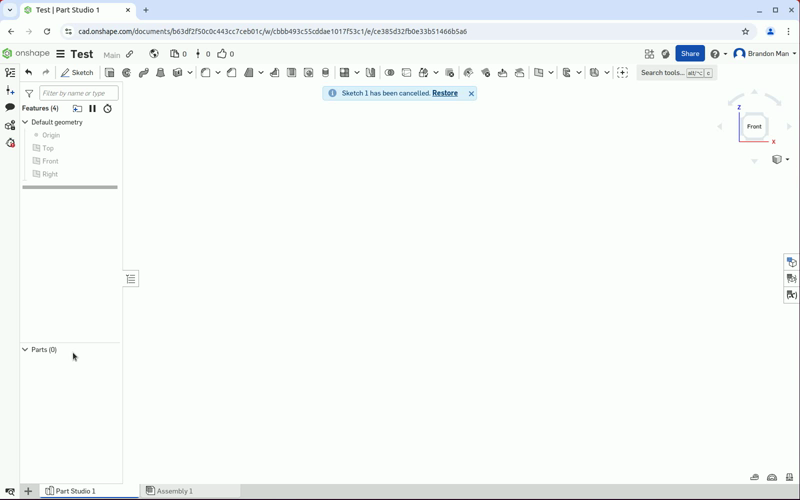
key_up(shift)
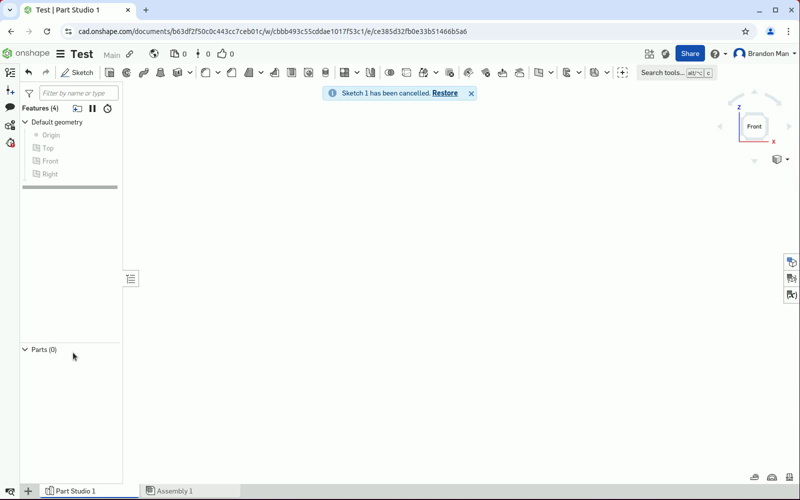
mouse_move(73, 352)
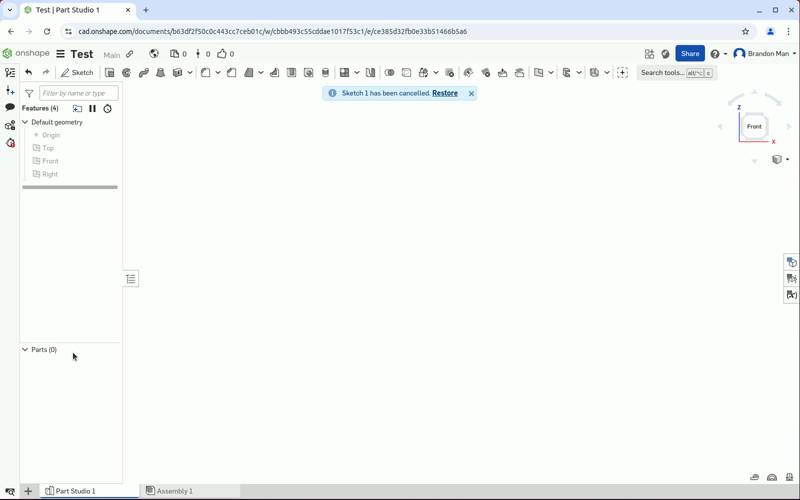
key(shift+y)
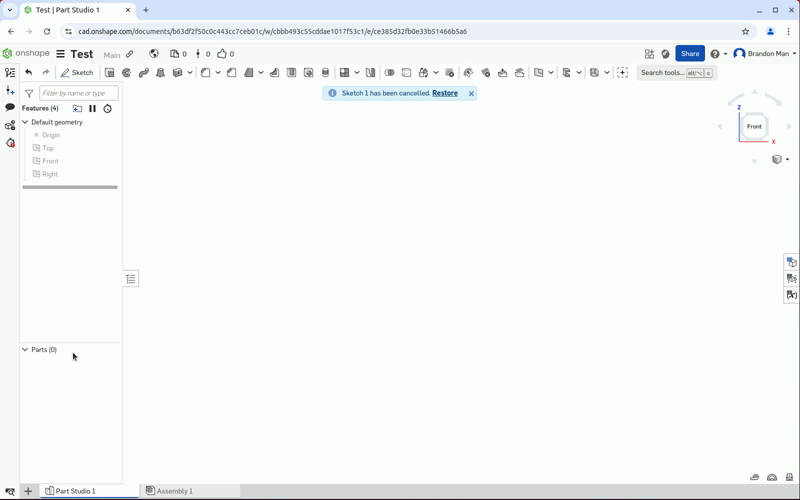
key(shift+s)
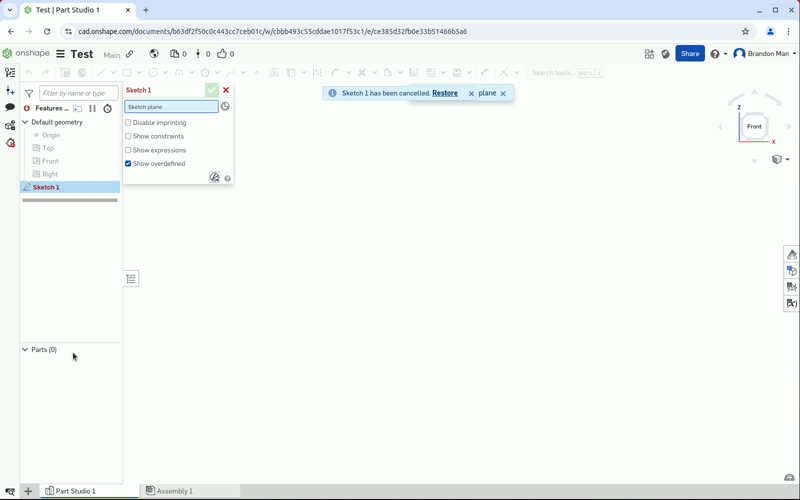
mouse_move(73, 163)
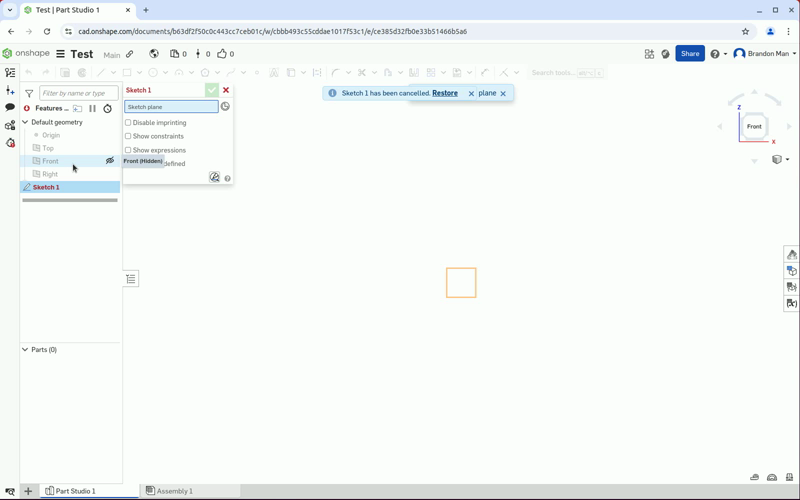
click(73, 163)
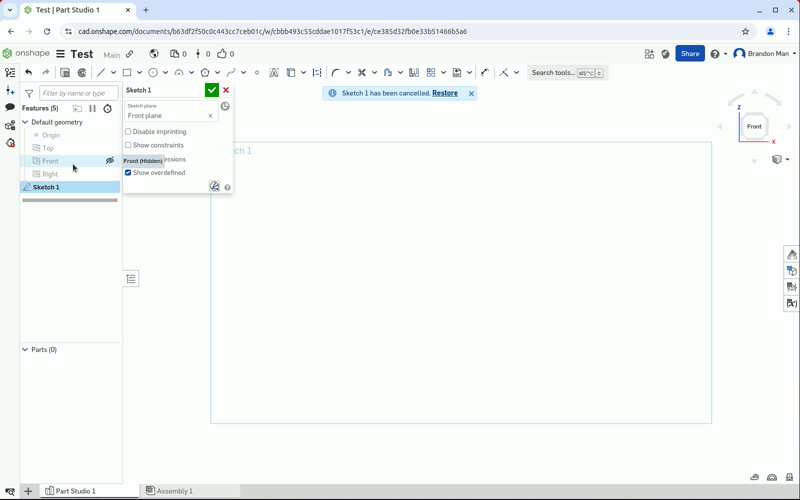
mouse_move(73, 352)
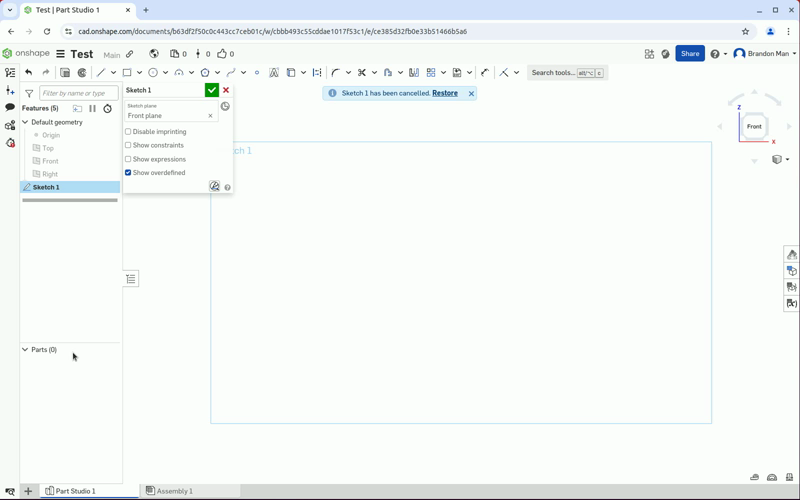
key(y)
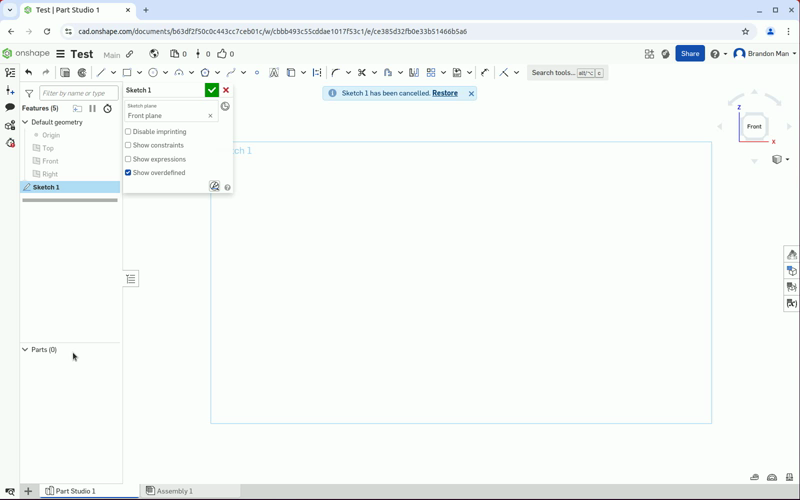
key(c)
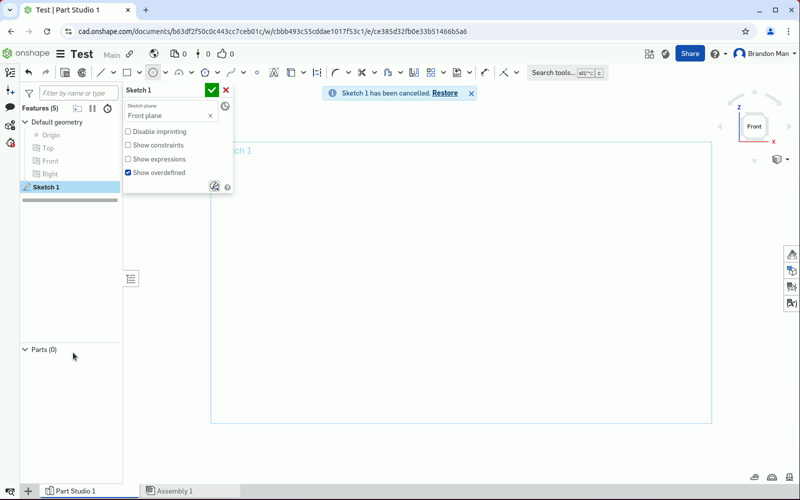
key_down(shift)
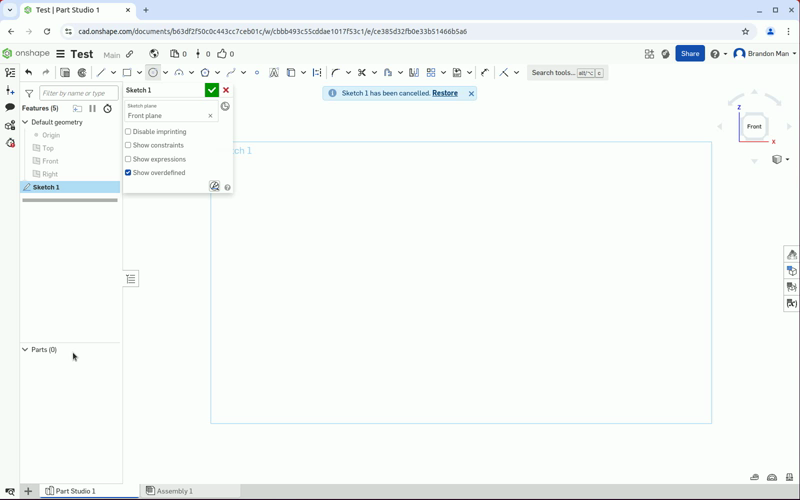
mouse_move(468, 282)
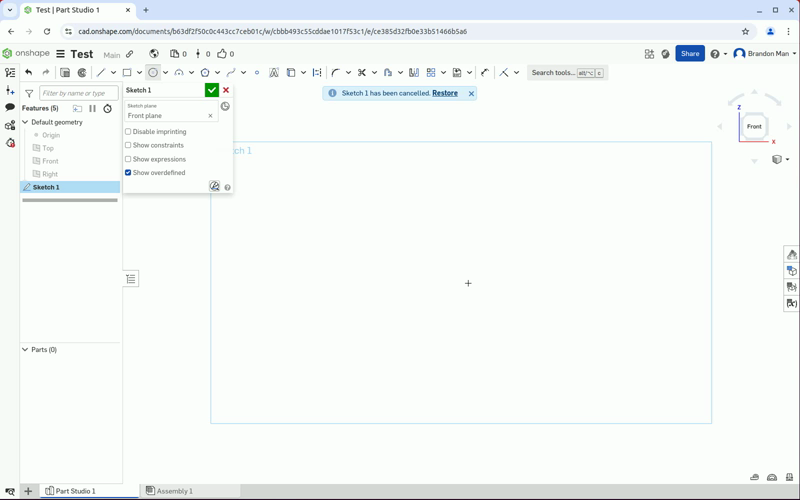
click(468, 282)
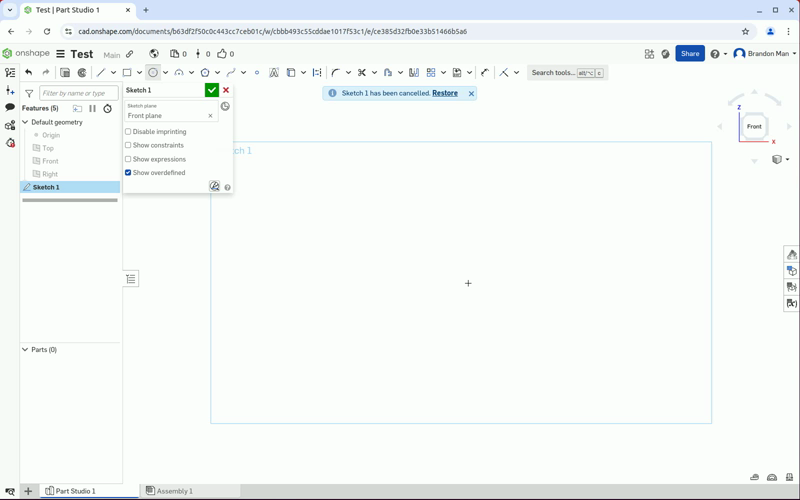
key_up(shift)
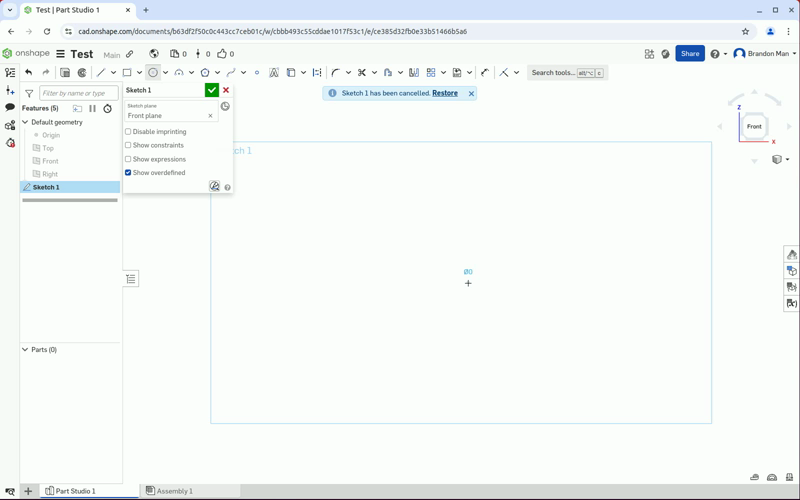
mouse_move(470, 282)
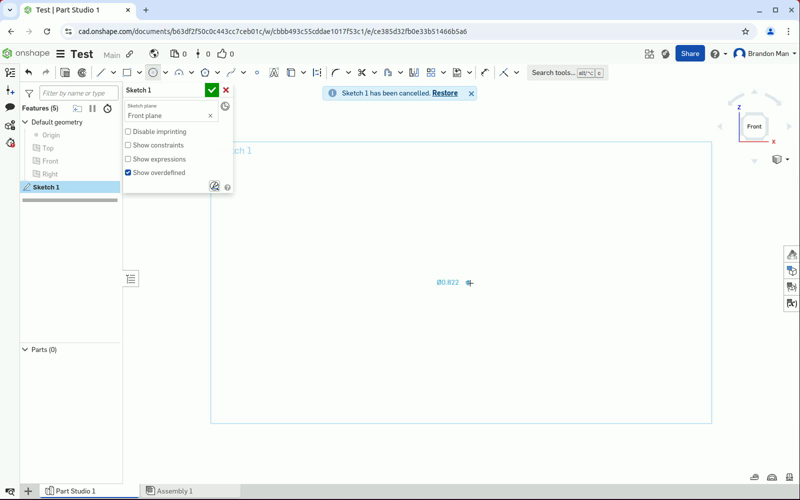
scroll(6)
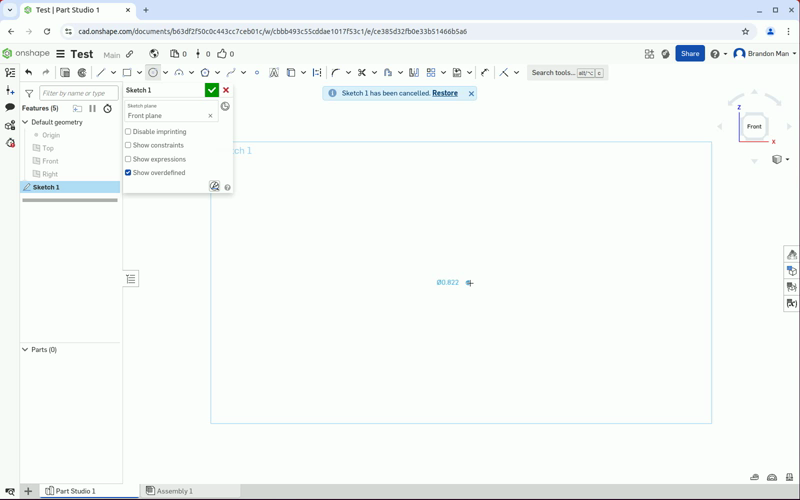
scroll(6)
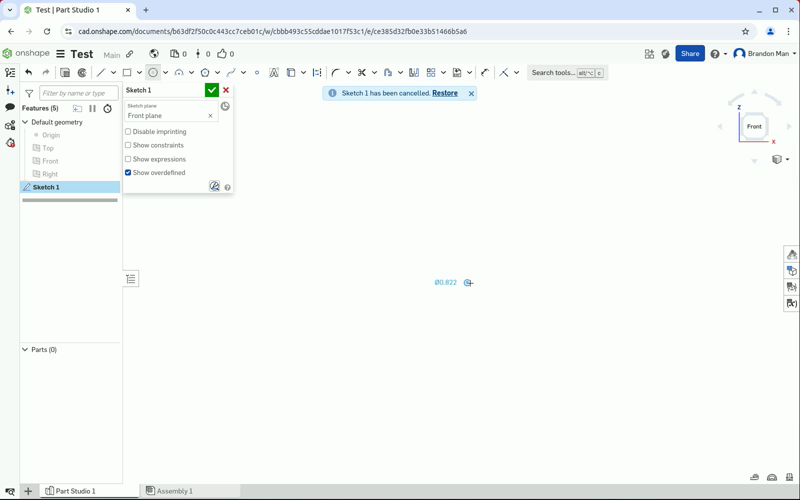
scroll(6)
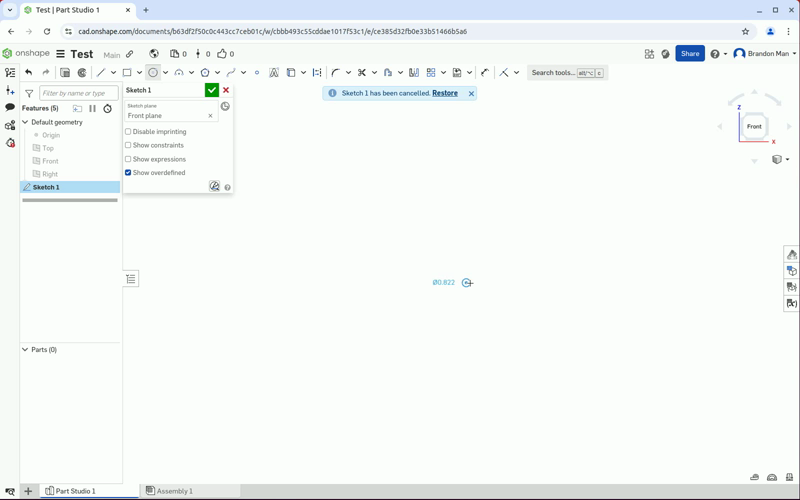
scroll(6)
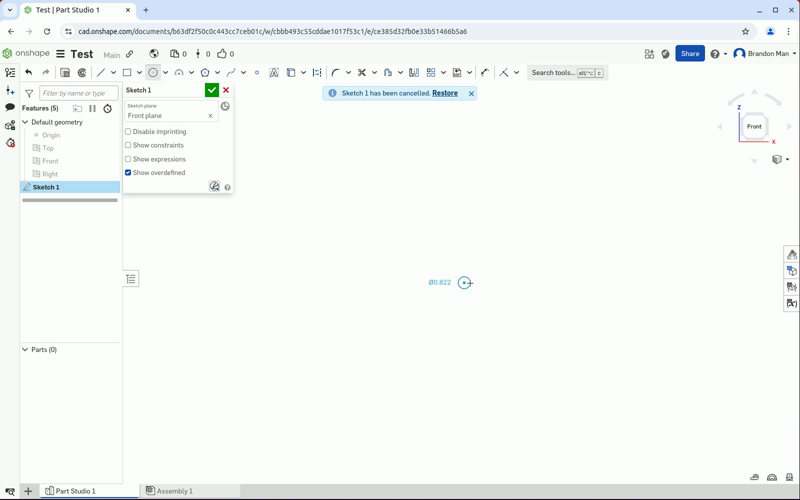
scroll(6)
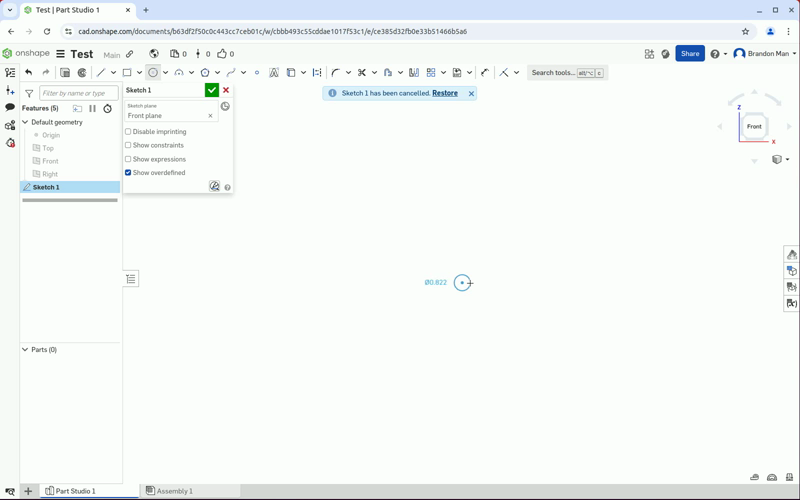
scroll(6)
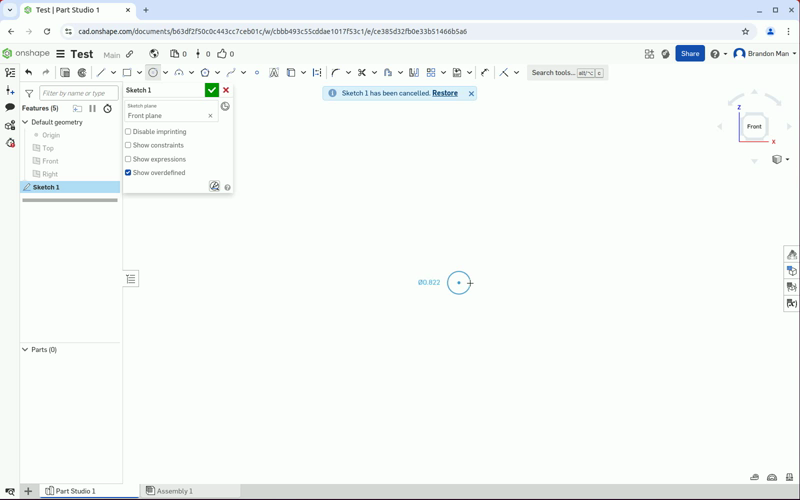
scroll(6)
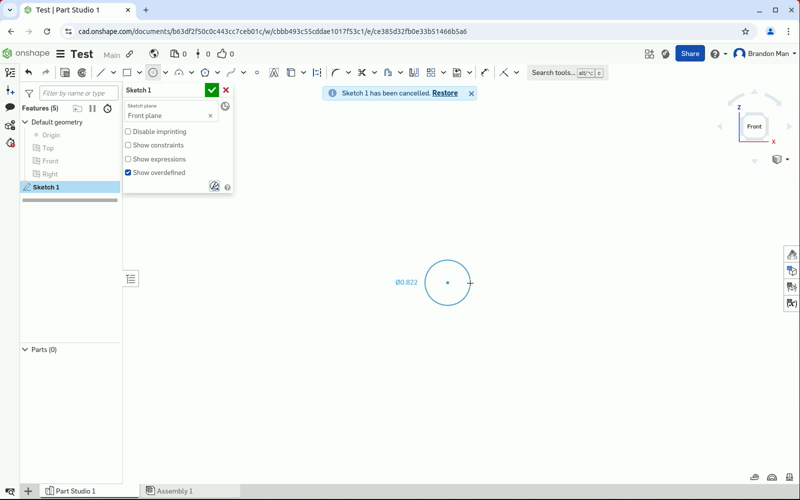
click(470, 282)
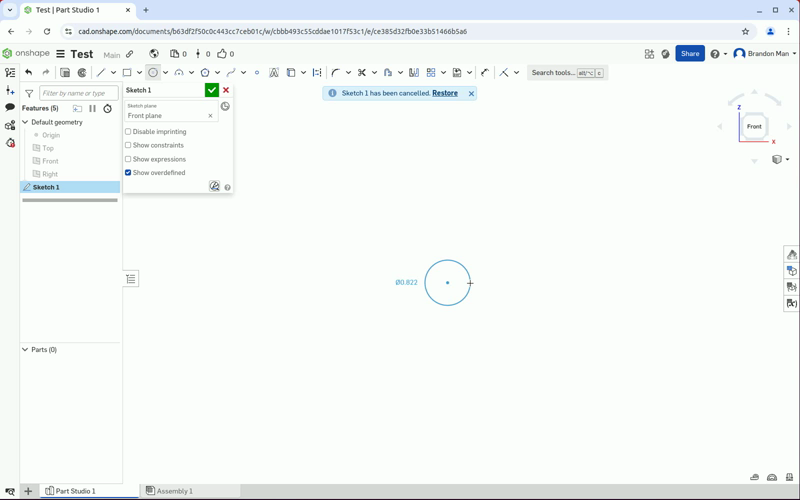
scroll(-6)
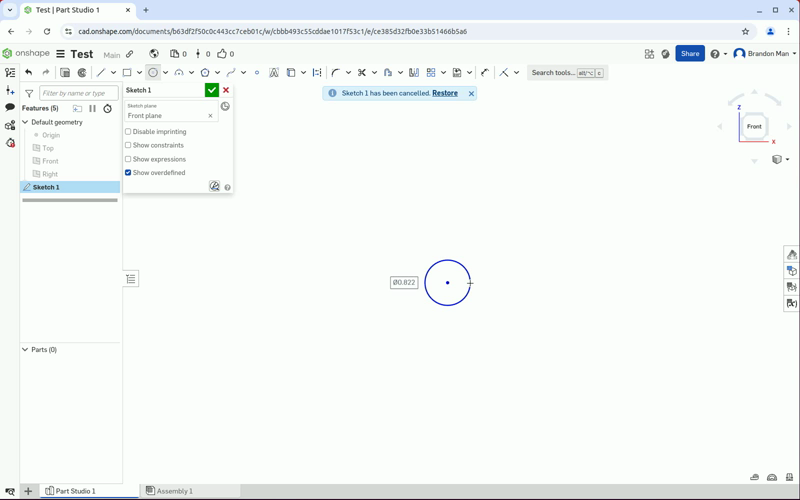
scroll(-6)
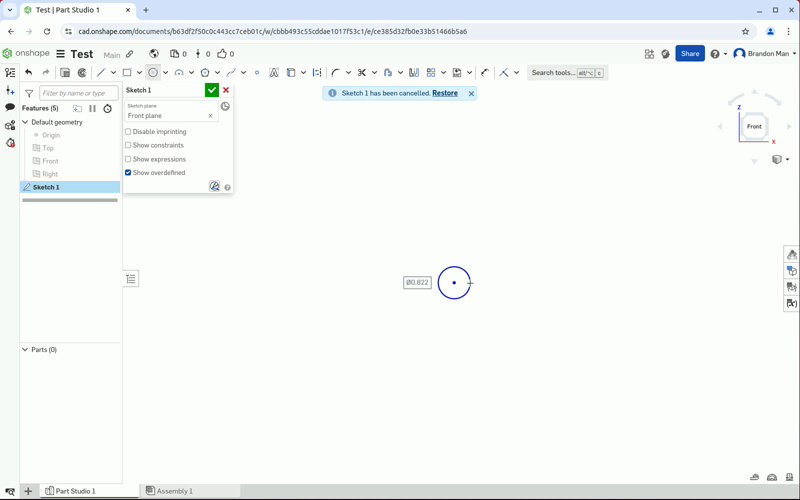
scroll(-6)
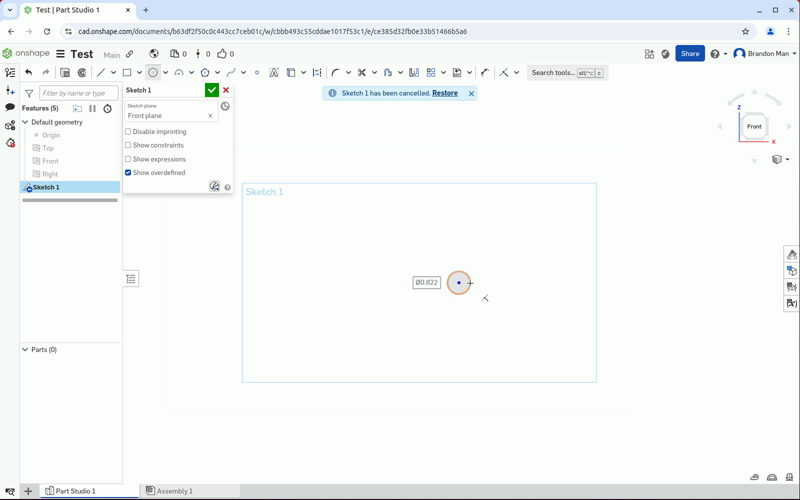
scroll(-6)
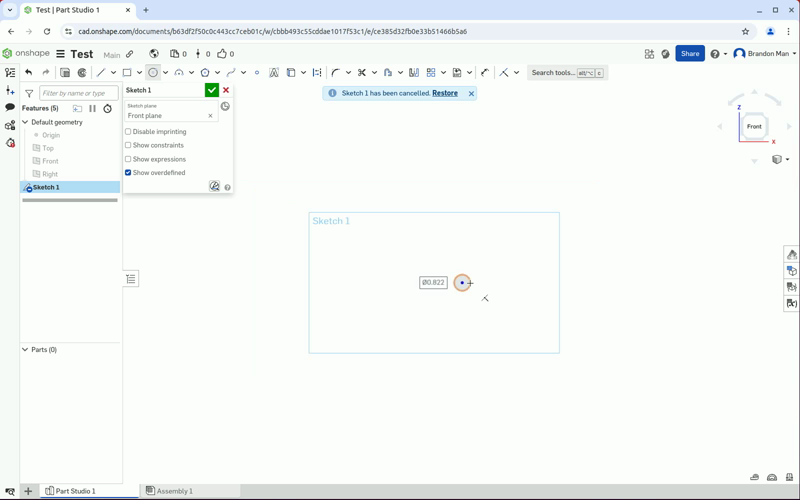
scroll(-6)
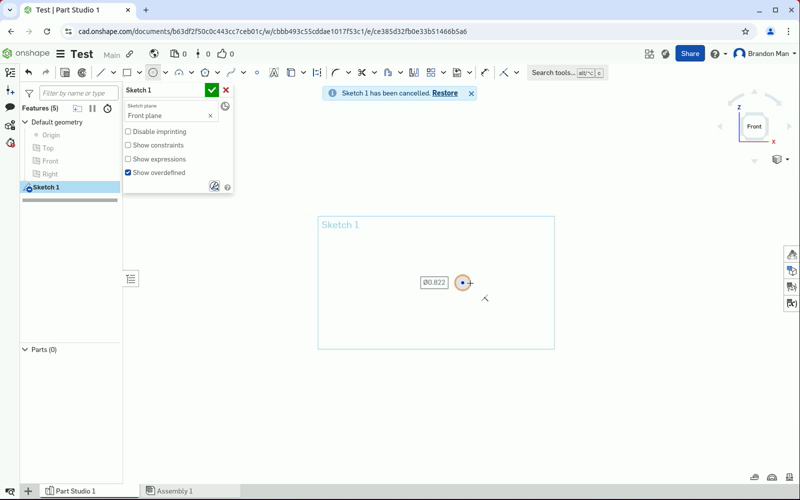
scroll(-6)
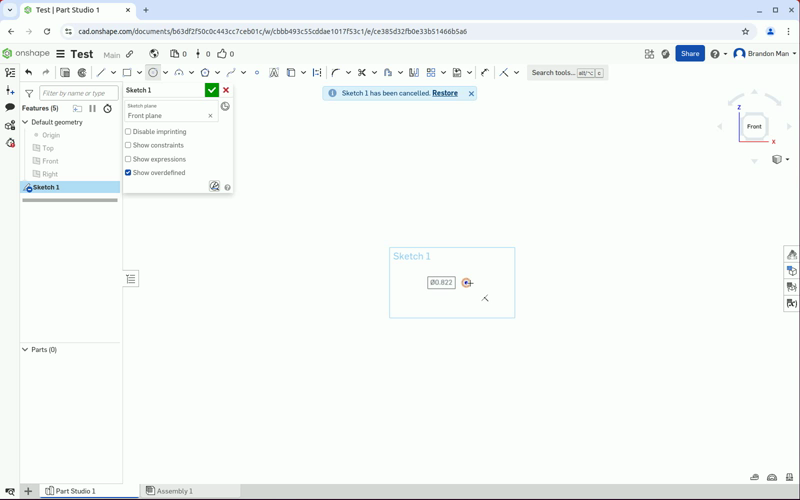
scroll(-6)
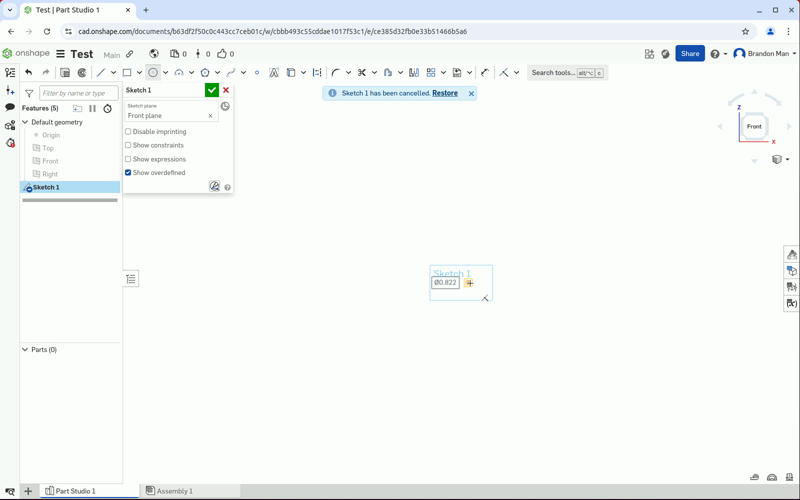
key(esc)
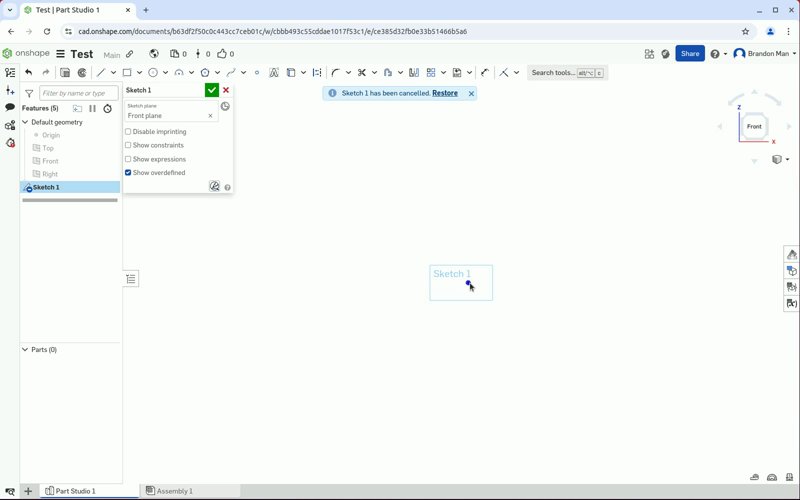
mouse_move(468, 283)
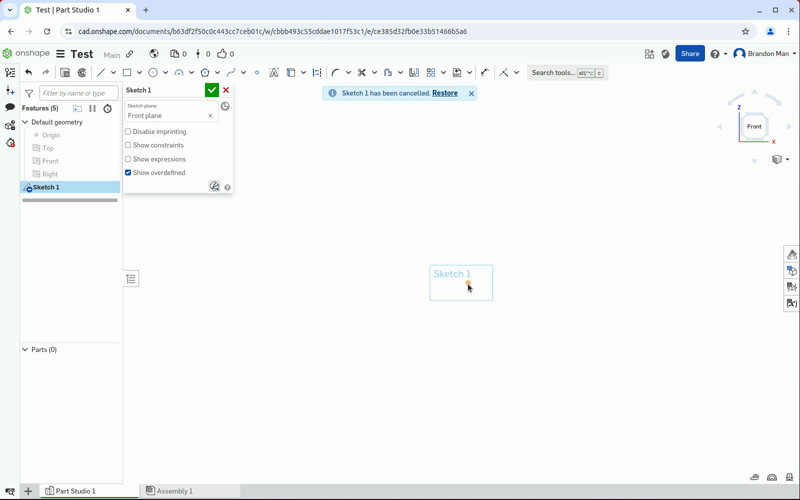
scroll(6)
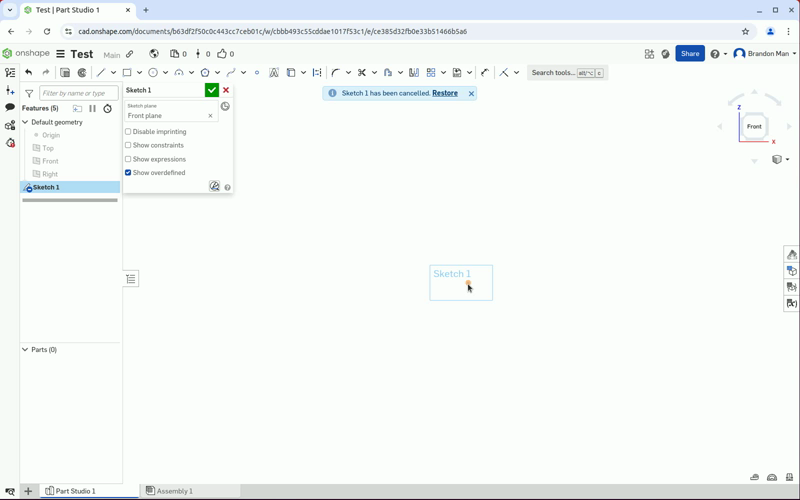
scroll(6)
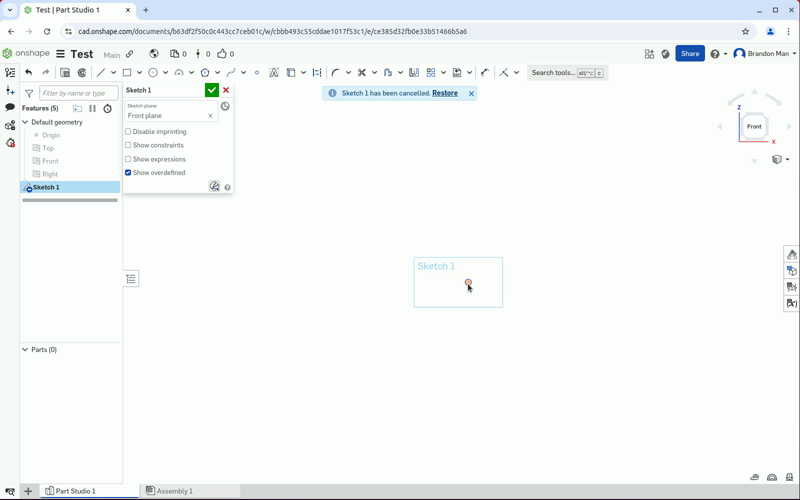
scroll(6)
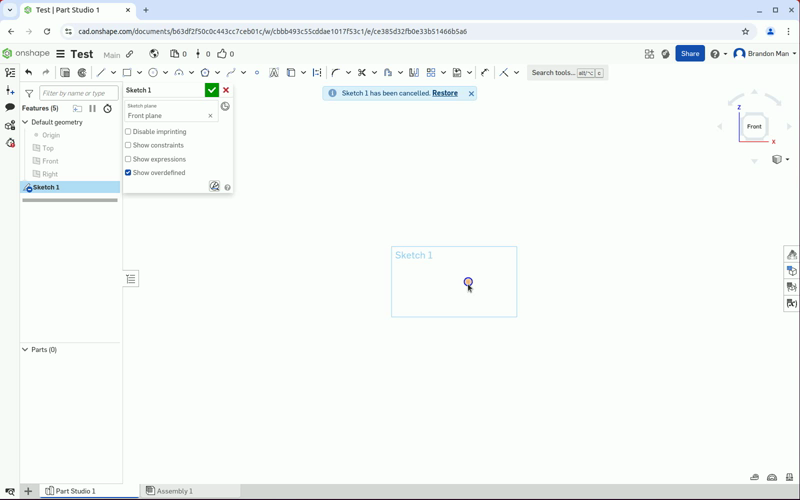
scroll(6)
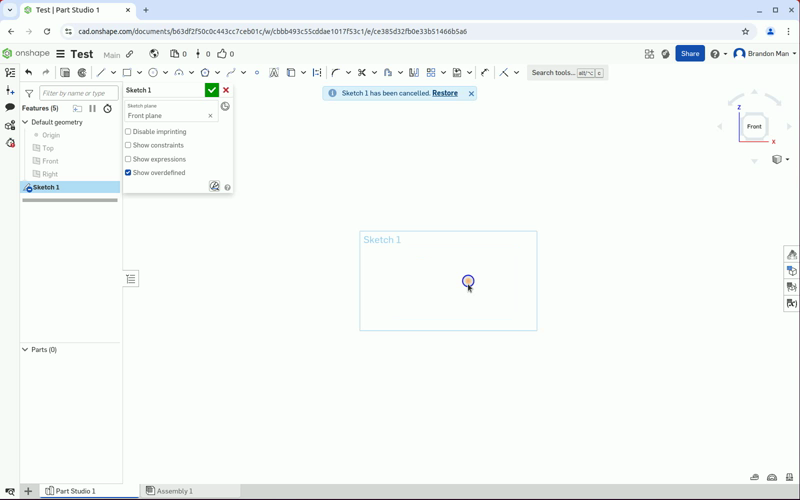
scroll(6)
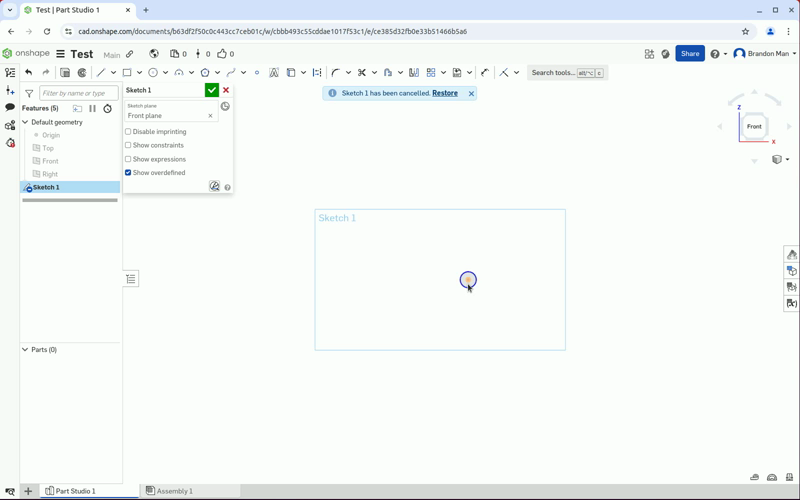
scroll(6)
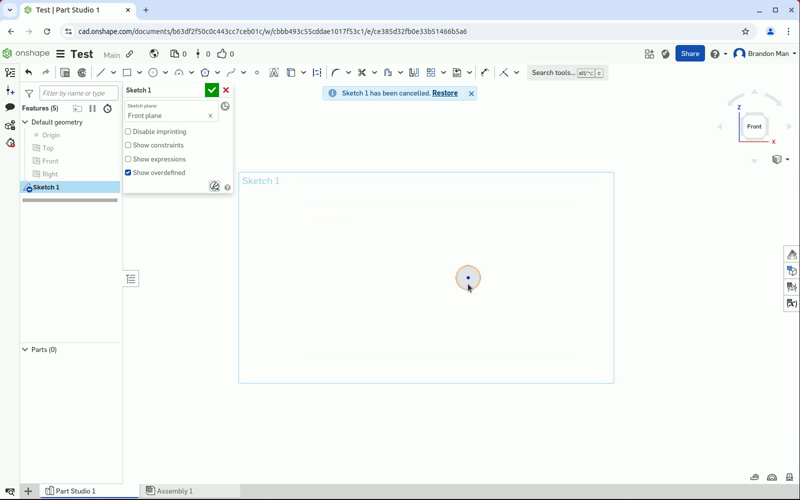
scroll(6)
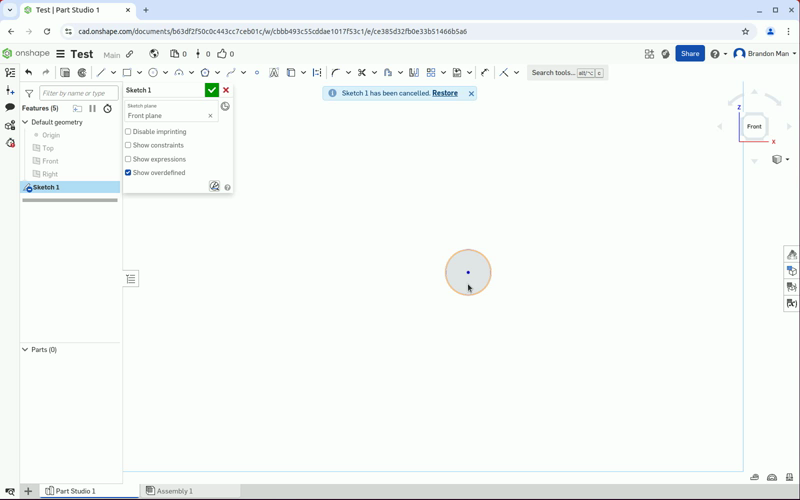
click(468, 283)
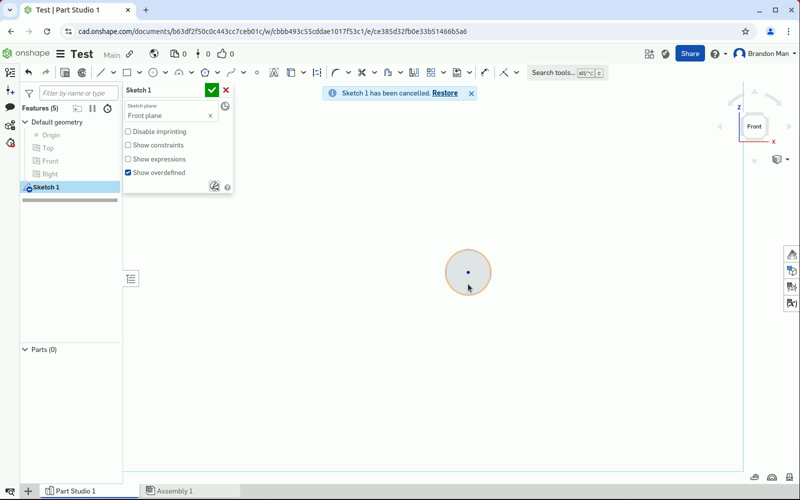
scroll(-6)
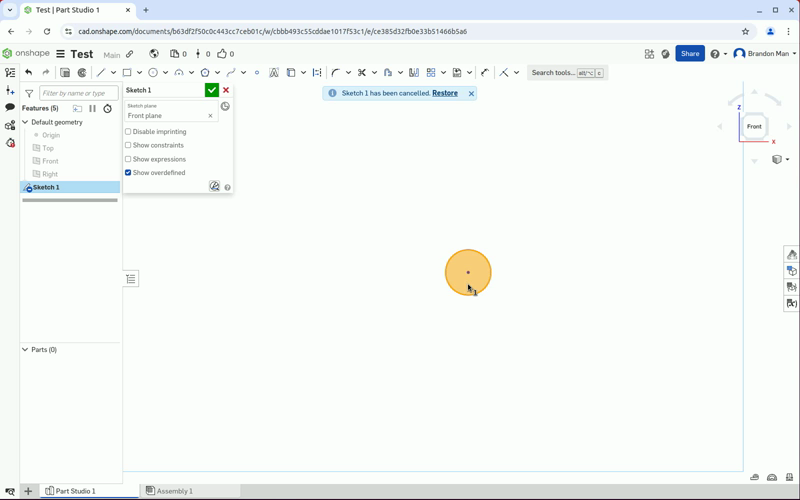
scroll(-6)
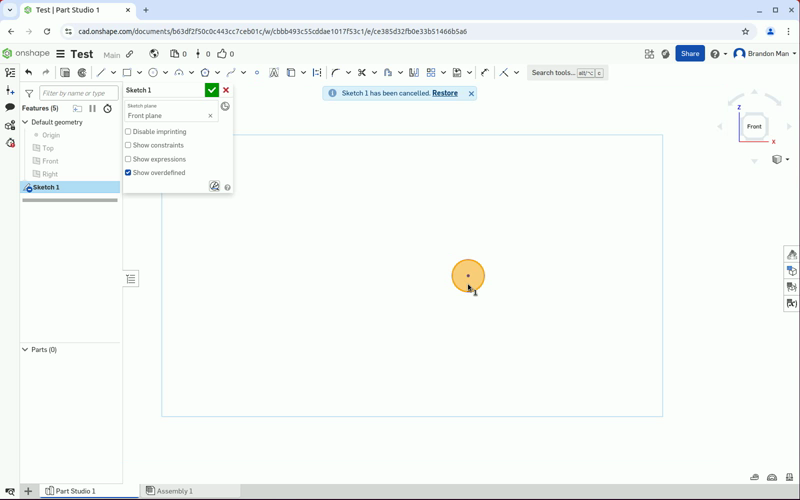
scroll(-6)
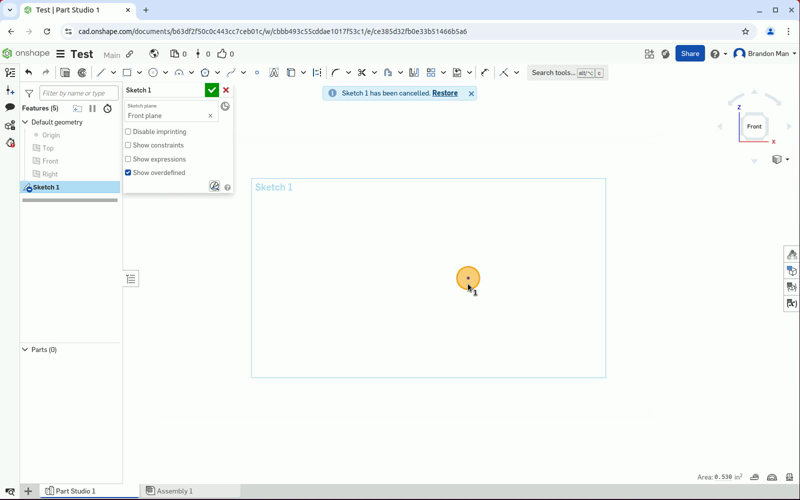
scroll(-6)
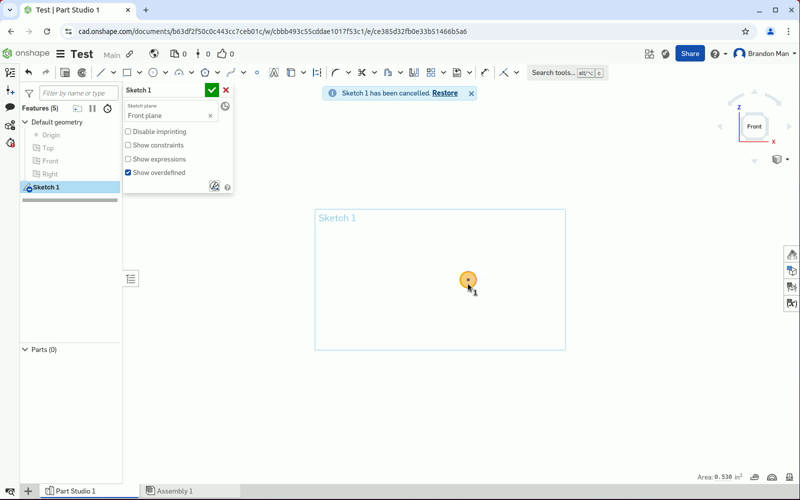
scroll(-6)
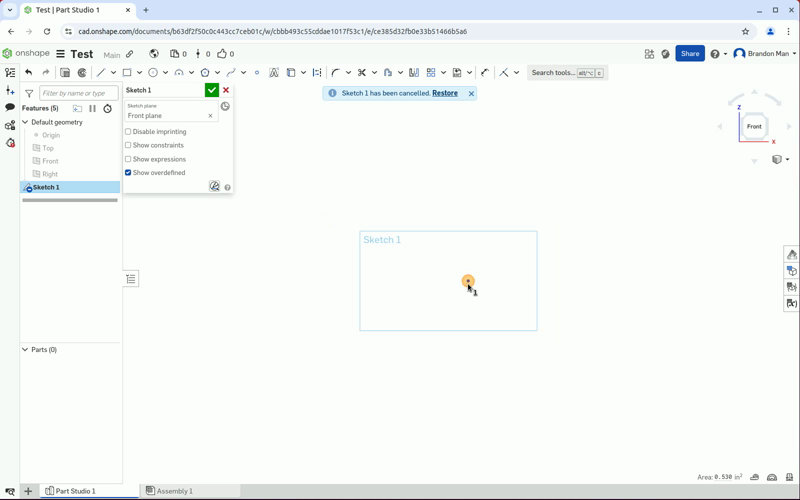
scroll(-6)
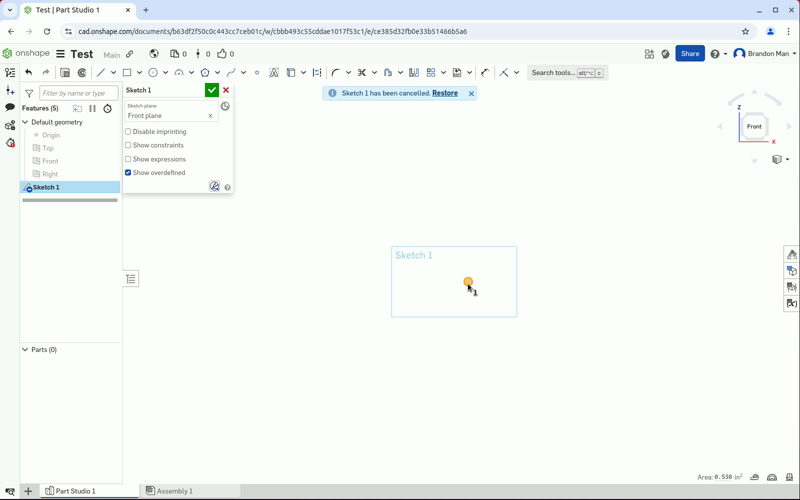
scroll(-6)
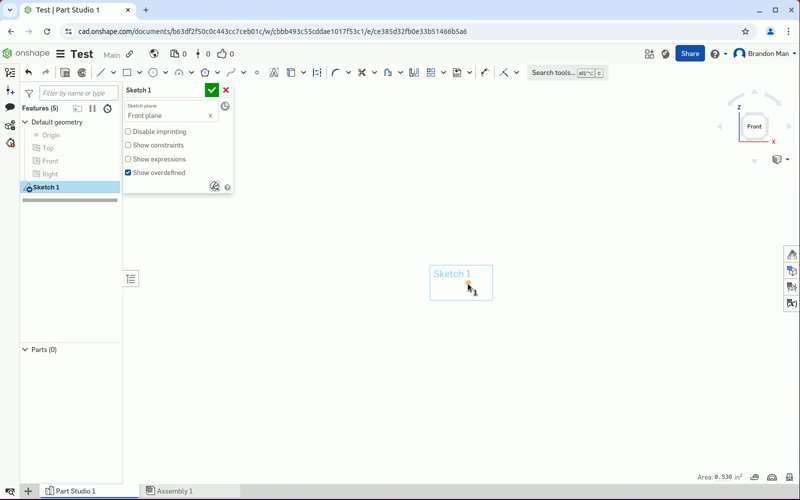
mouse_move(73, 352)
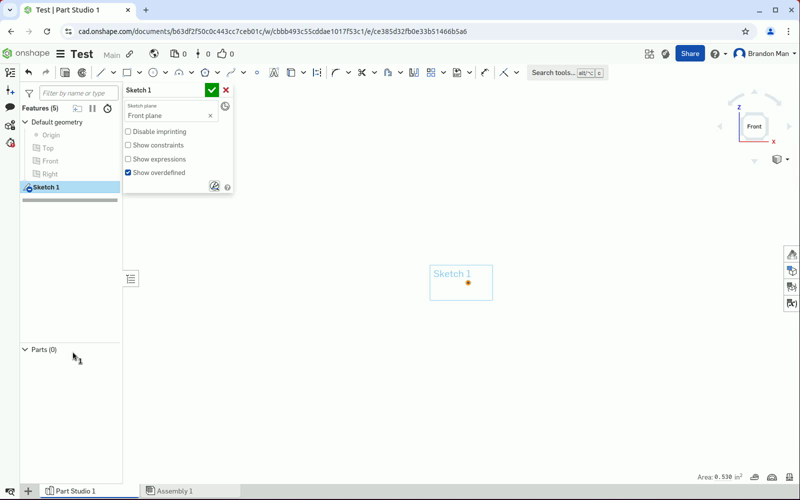
key(shift+y)
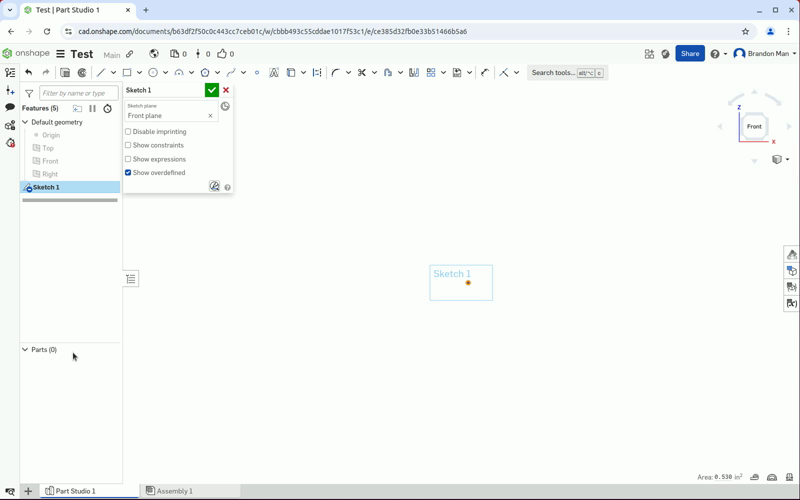
key(shift+e)
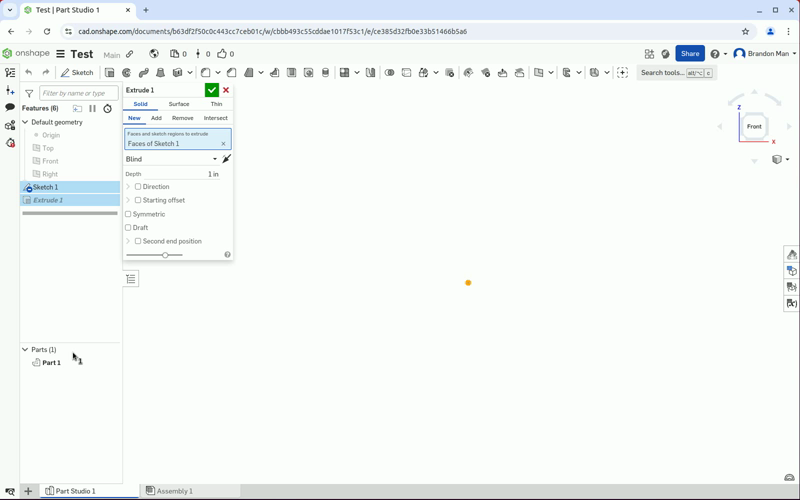
mouse_move(143, 106)
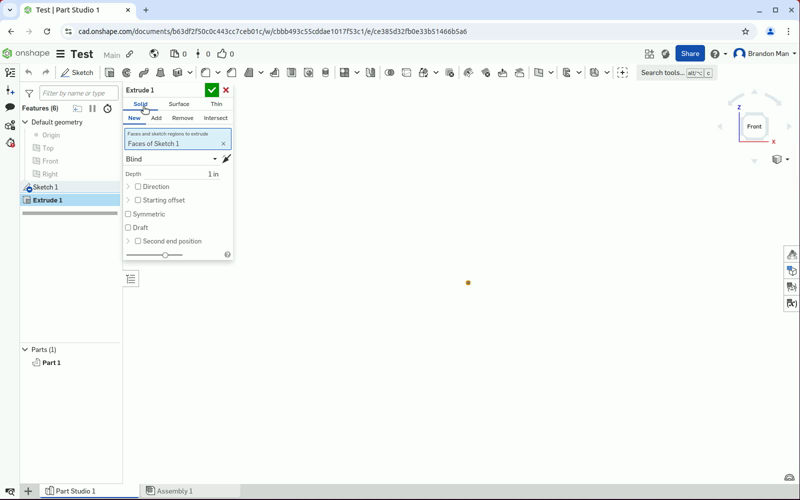
click(143, 106)
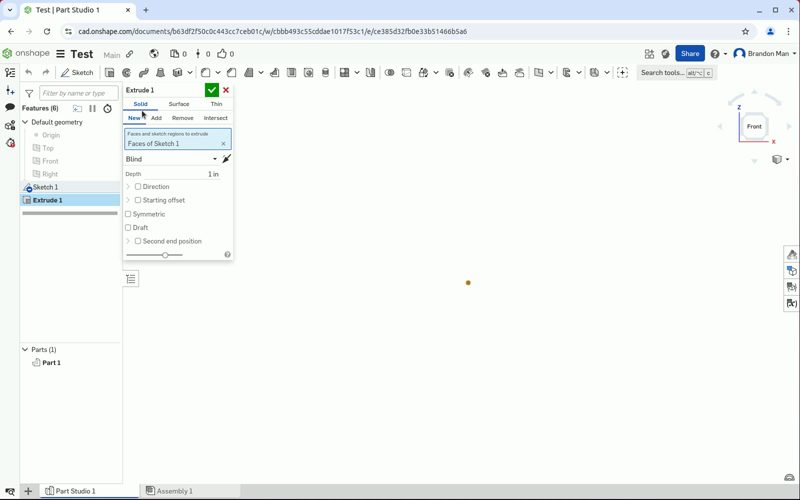
mouse_move(137, 120)
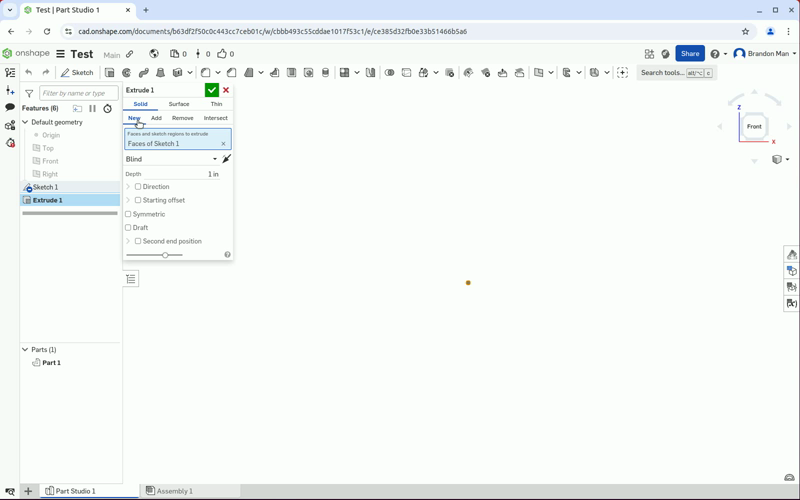
click(137, 120)
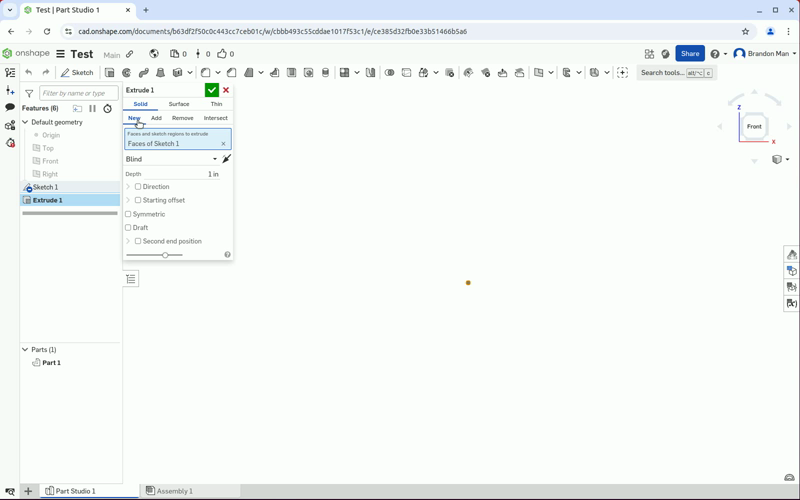
key(tab, 4)
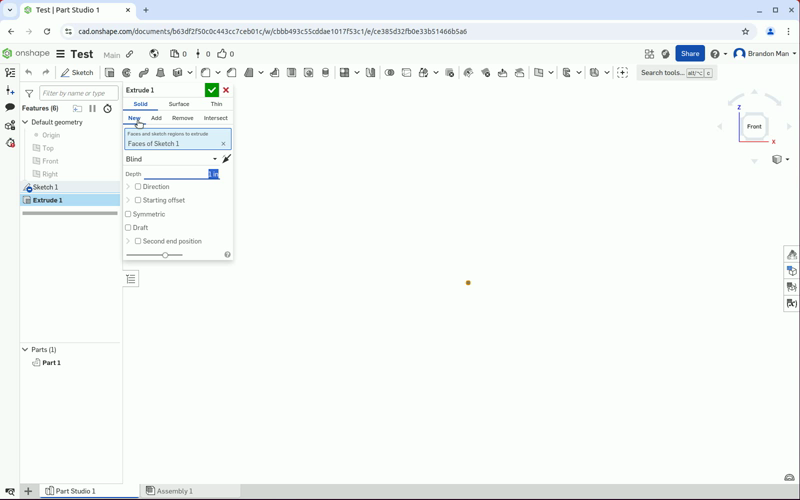
text(23.108)
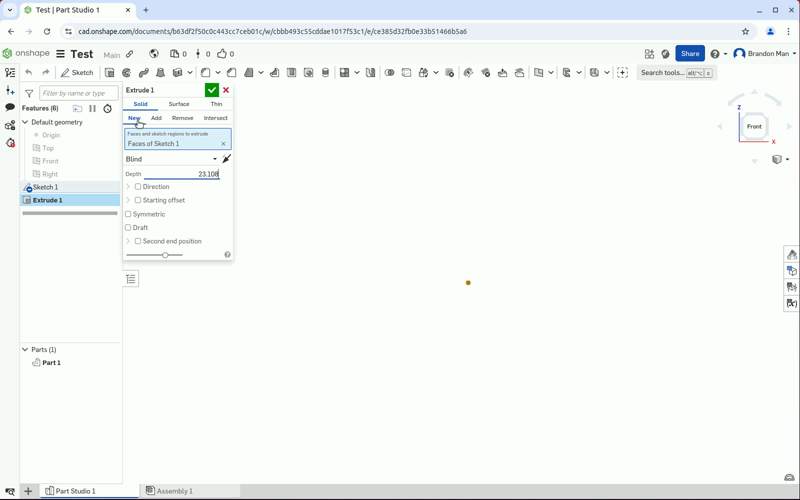
key(enter)
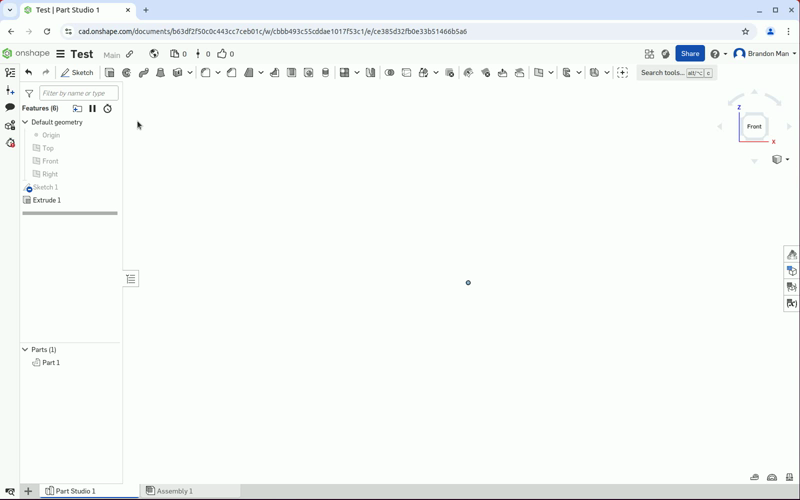
key(shift+h)
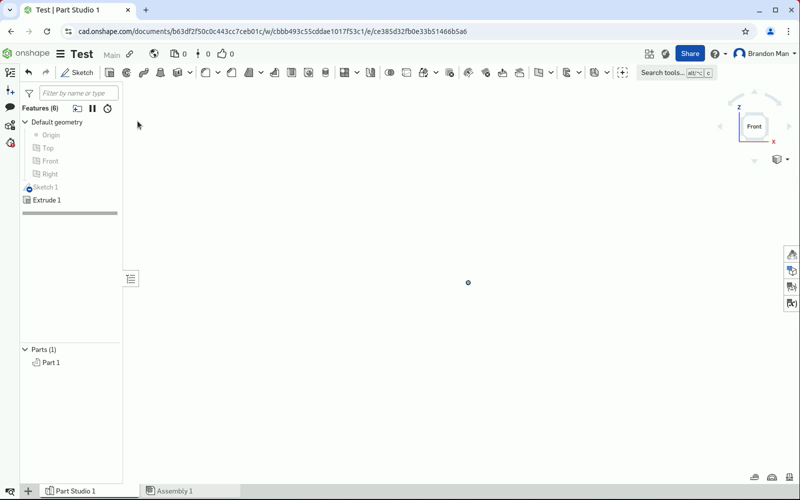
key(shift+h)
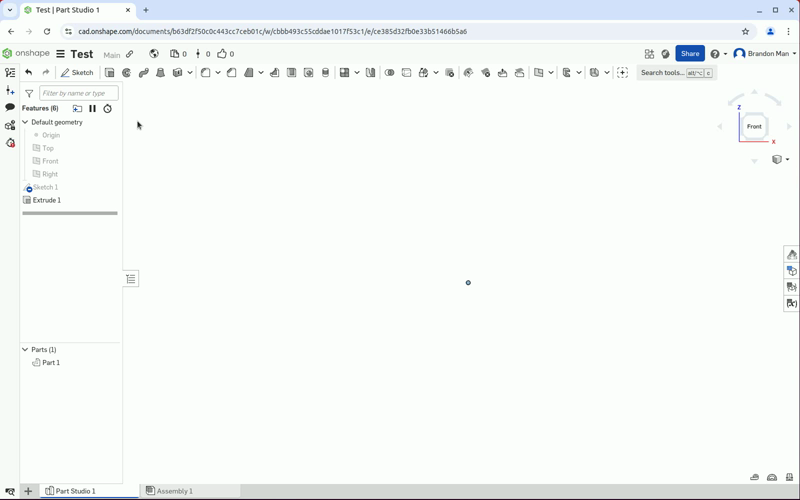
mouse_move(73, 189)
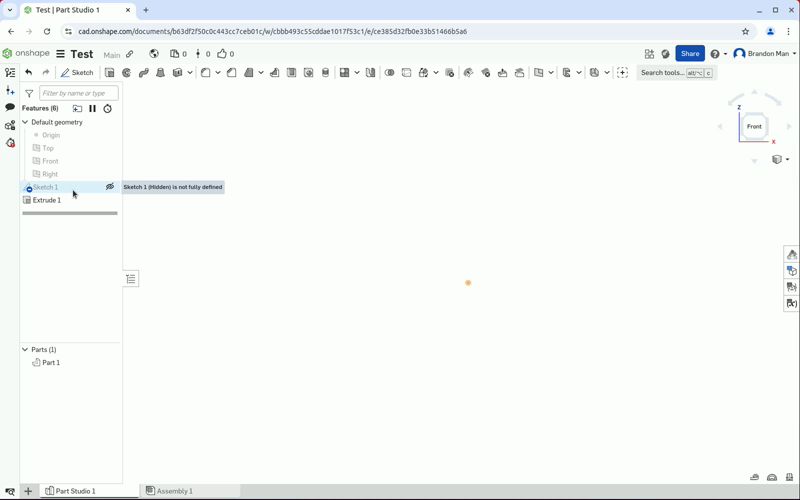
click(73, 189)
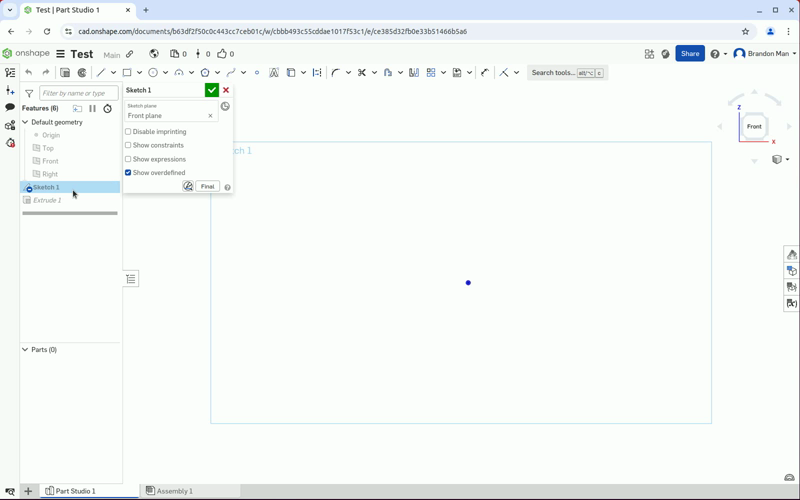
mouse_move(229, 92)
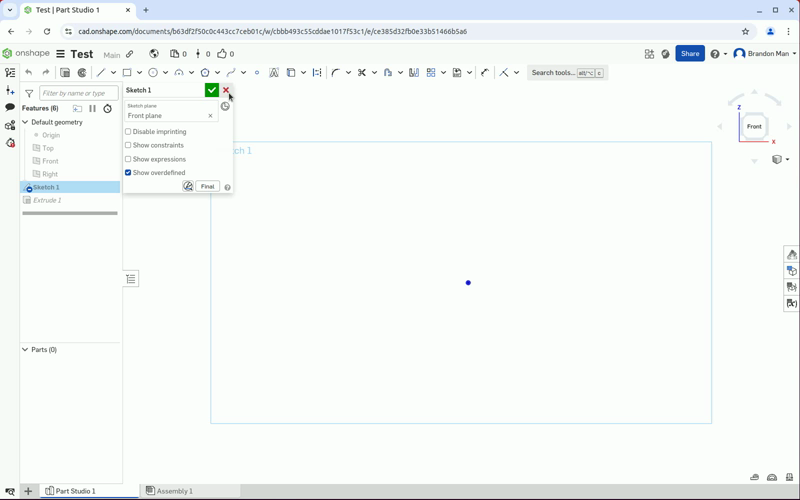
click(229, 92)
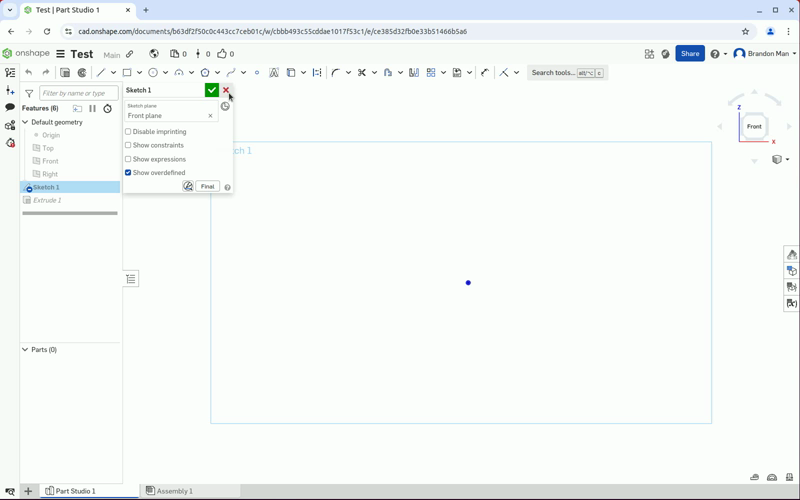
key(shift+s)
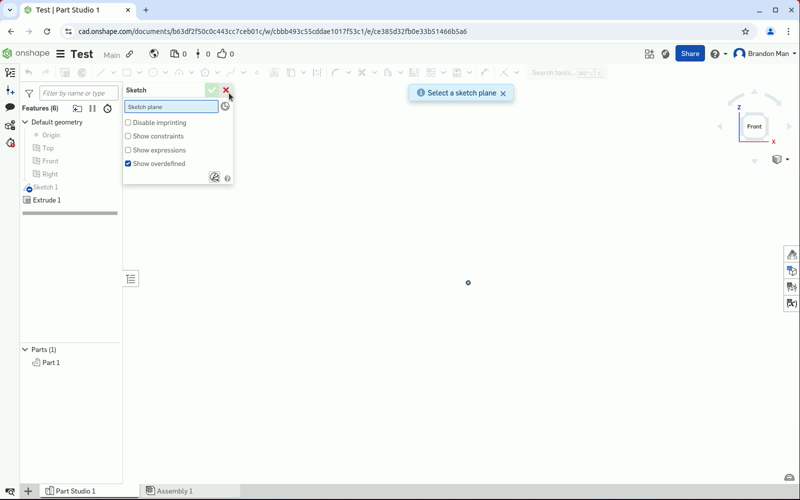
mouse_move(73, 163)
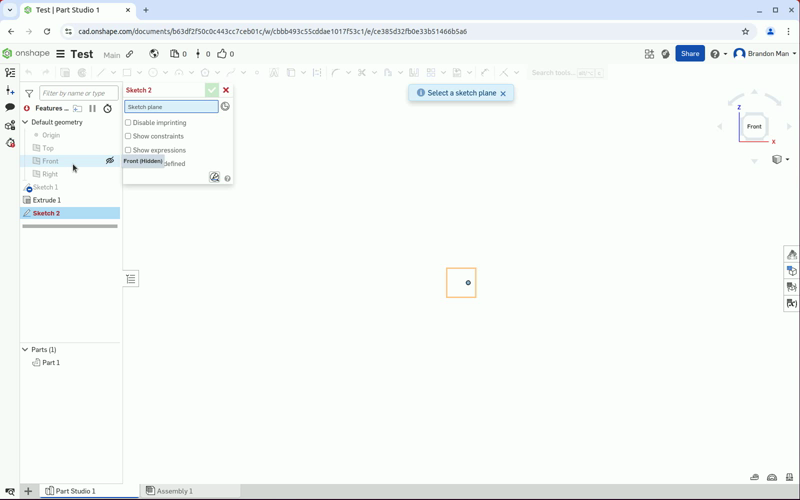
click(73, 163)
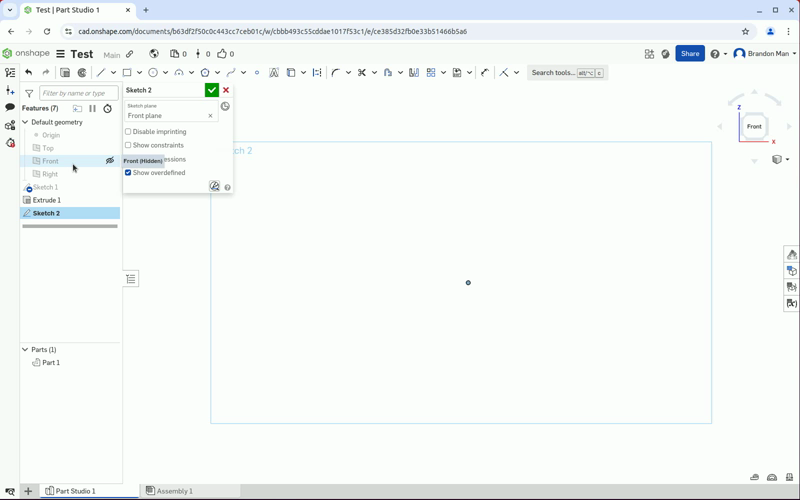
mouse_move(73, 352)
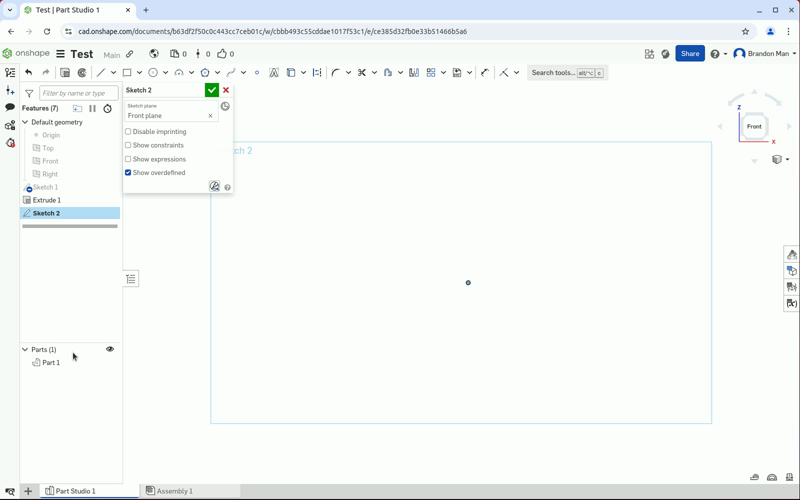
key(y)
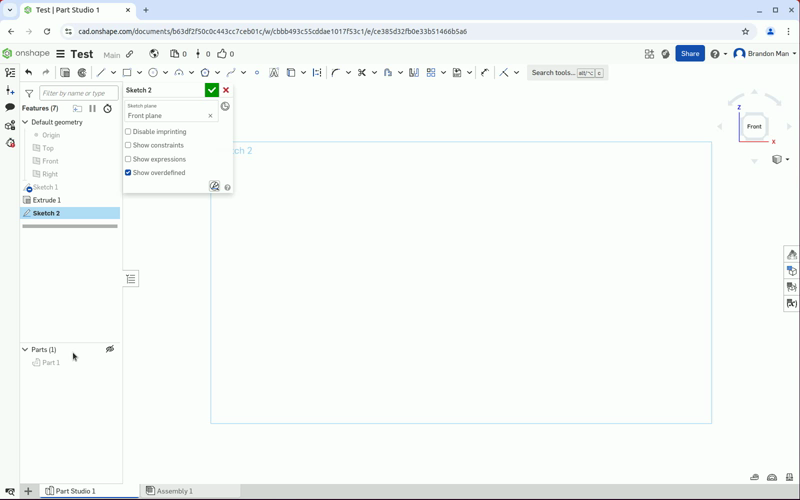
key(c)
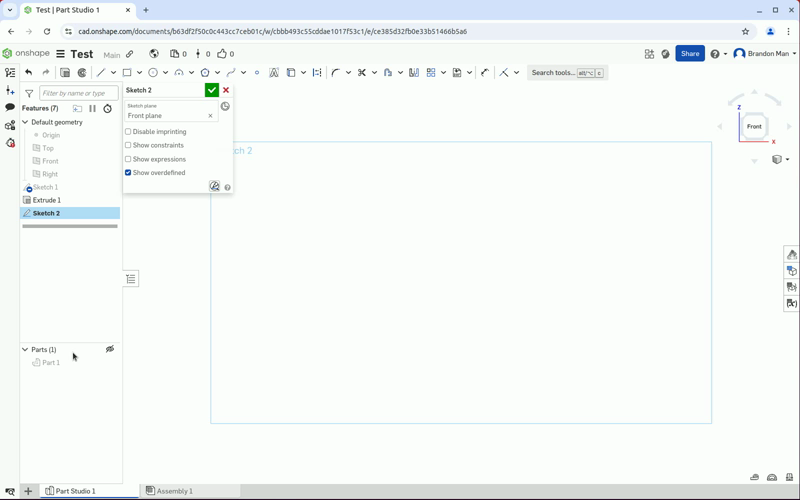
key_down(shift)
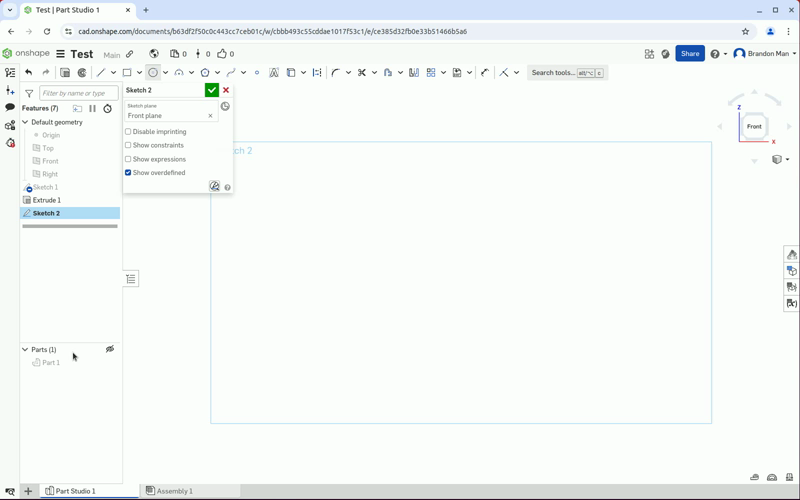
mouse_move(467, 288)
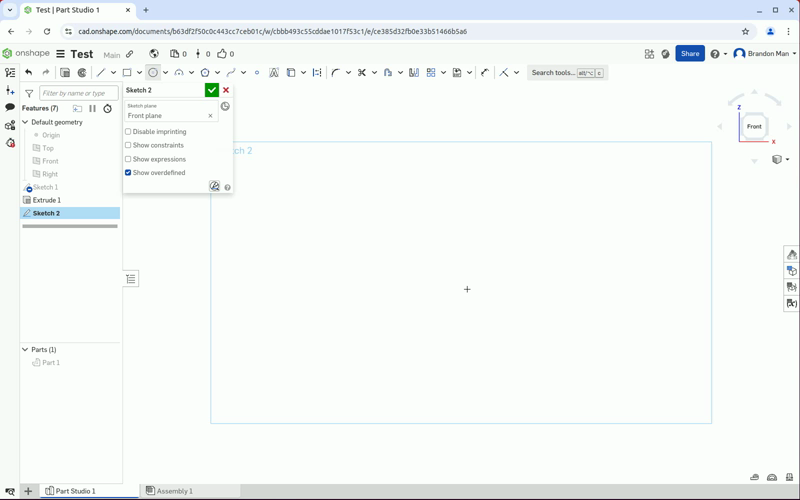
click(467, 288)
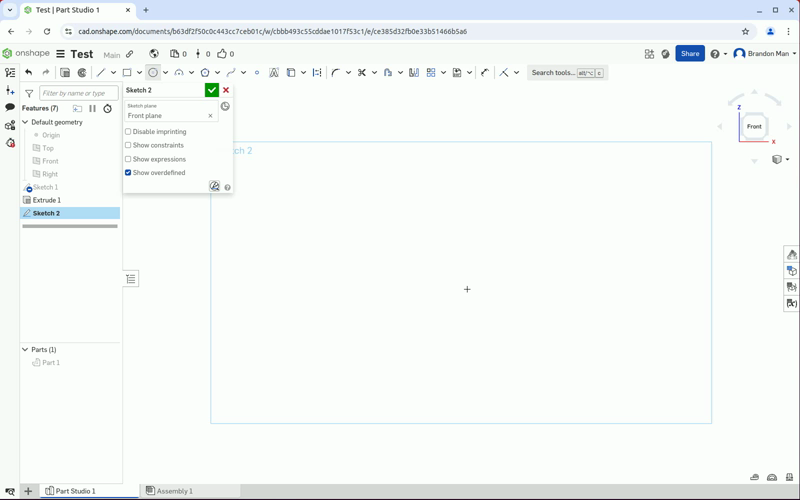
key_up(shift)
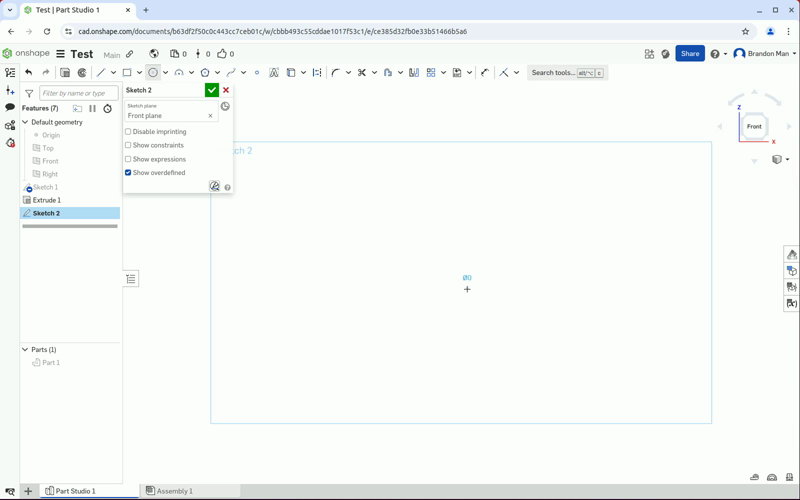
mouse_move(468, 288)
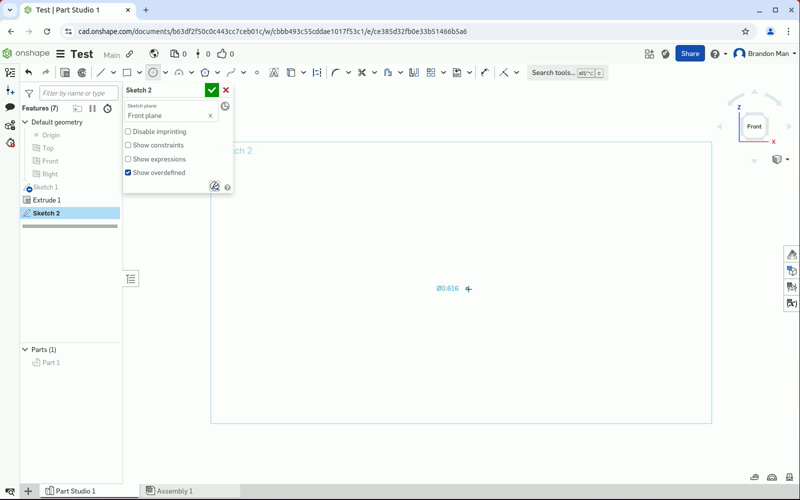
scroll(6)
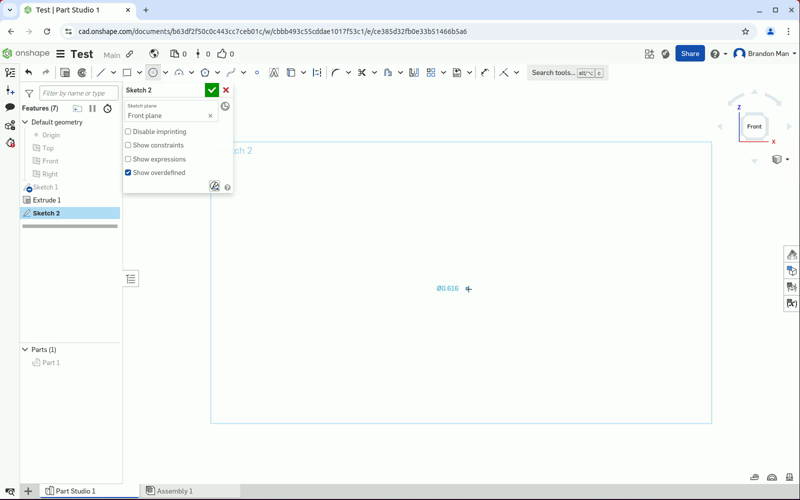
scroll(6)
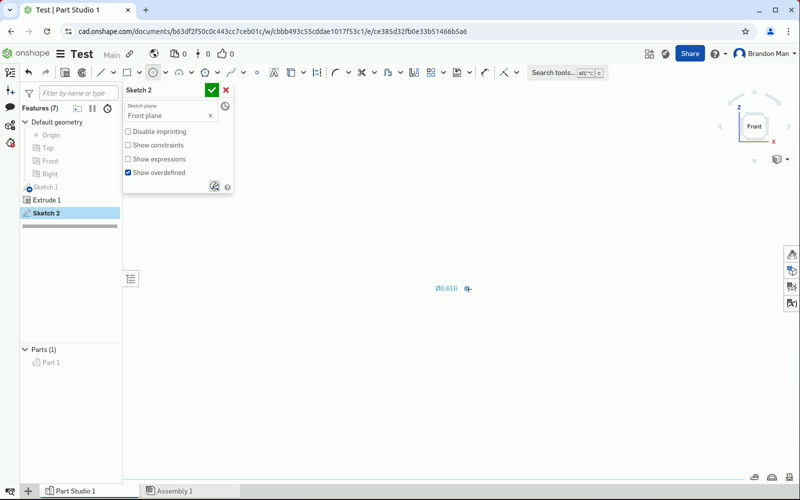
scroll(6)
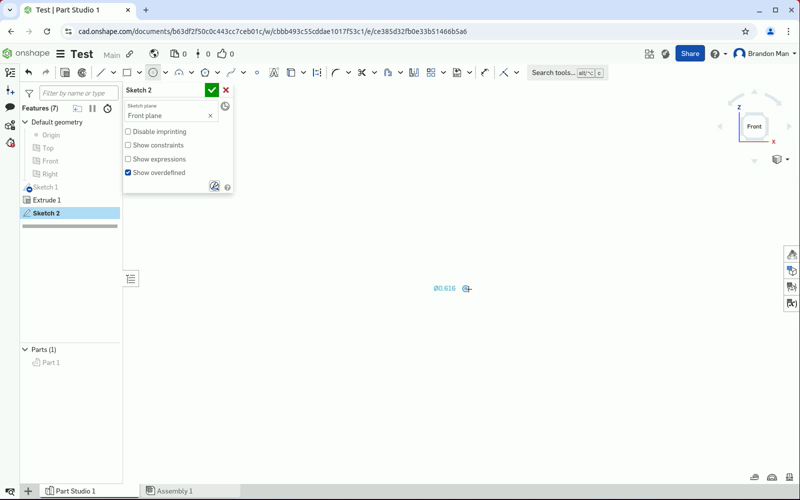
scroll(6)
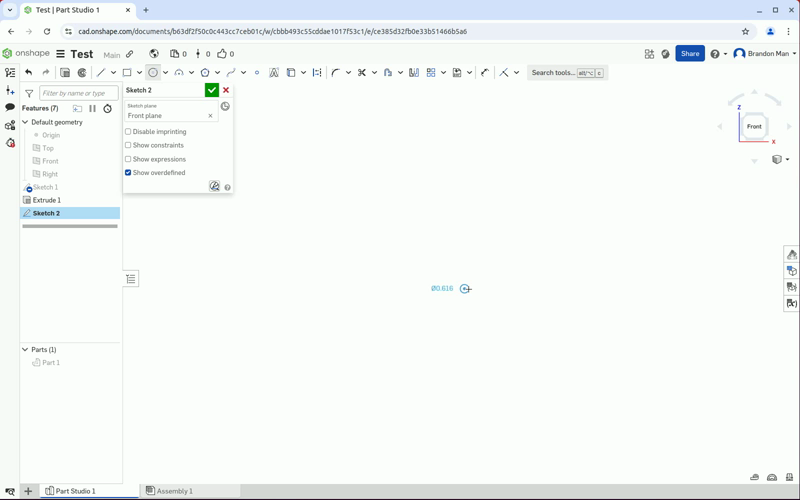
scroll(6)
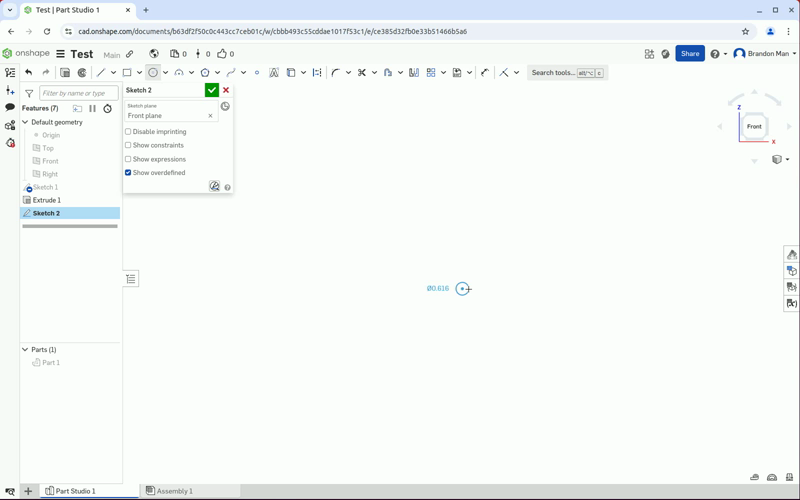
scroll(6)
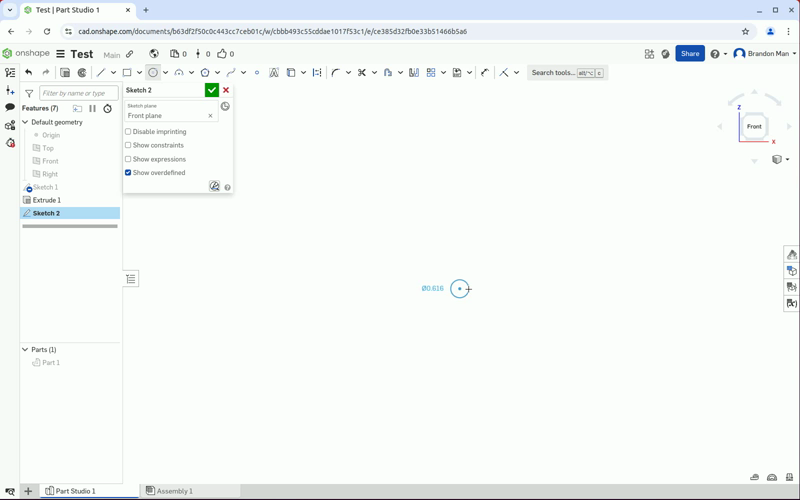
scroll(6)
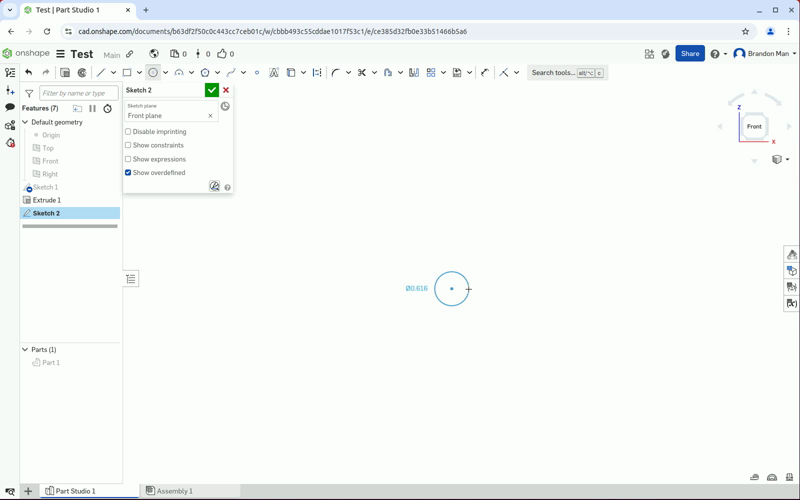
click(468, 288)
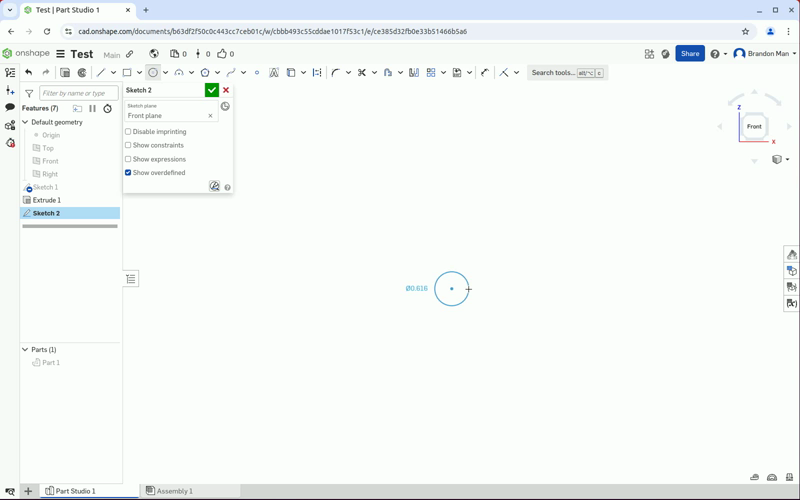
scroll(-6)
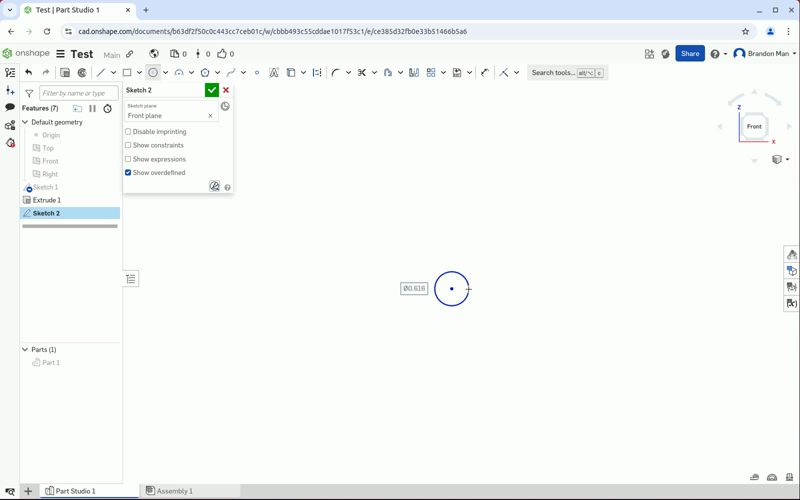
scroll(-6)
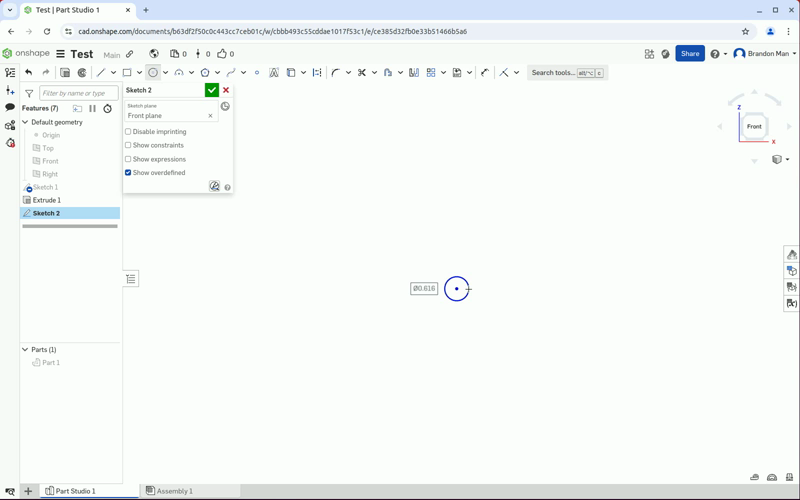
scroll(-6)
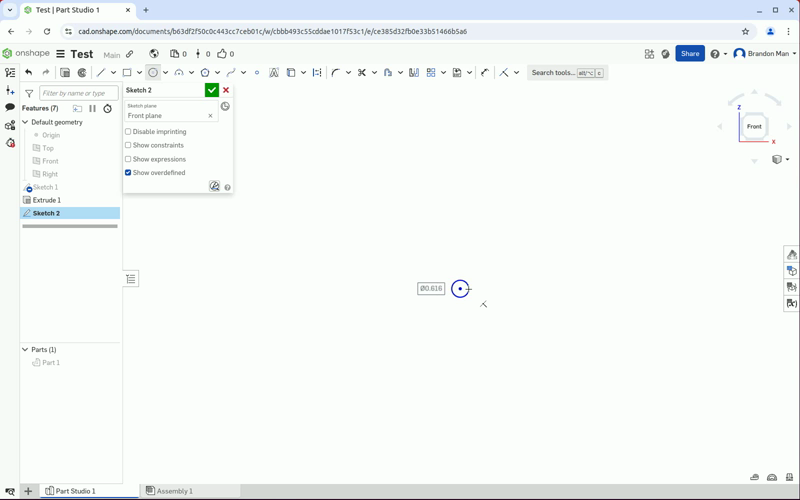
scroll(-6)
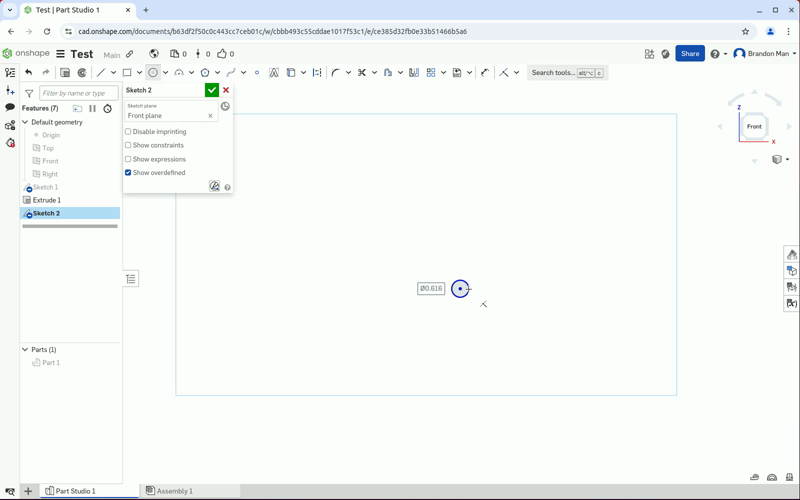
scroll(-6)
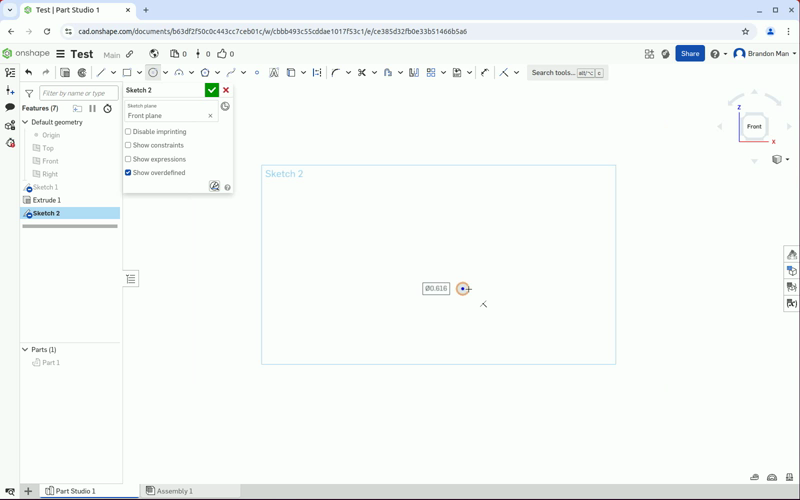
scroll(-6)
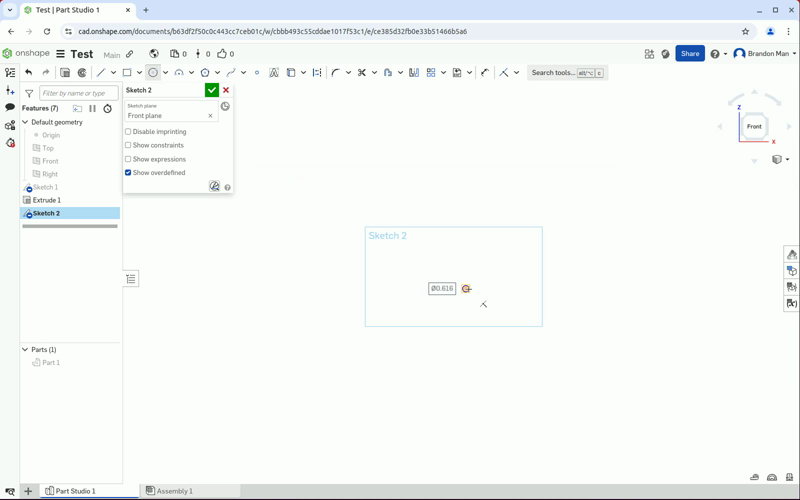
scroll(-6)
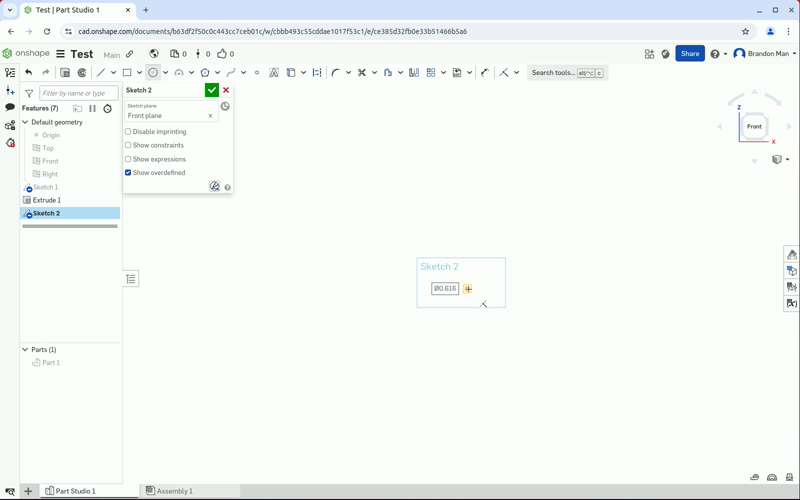
key(esc)
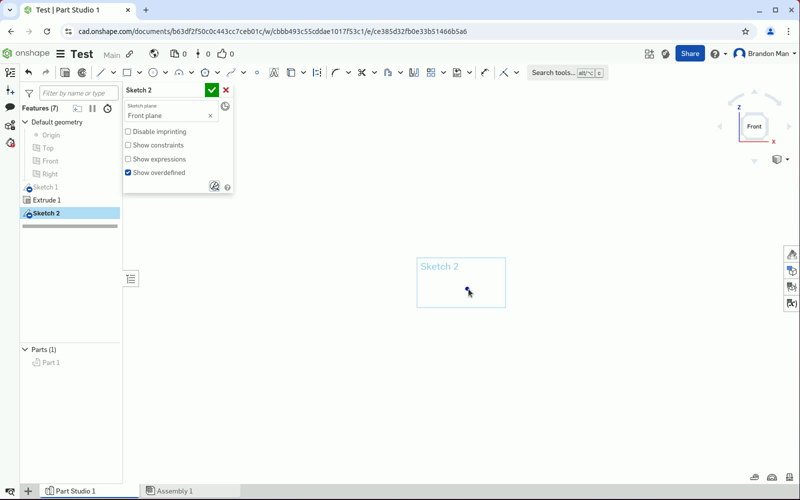
mouse_move(467, 288)
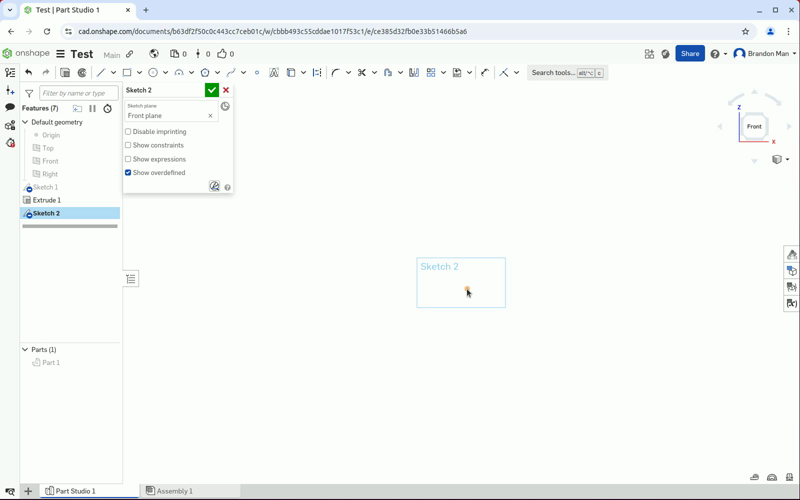
scroll(6)
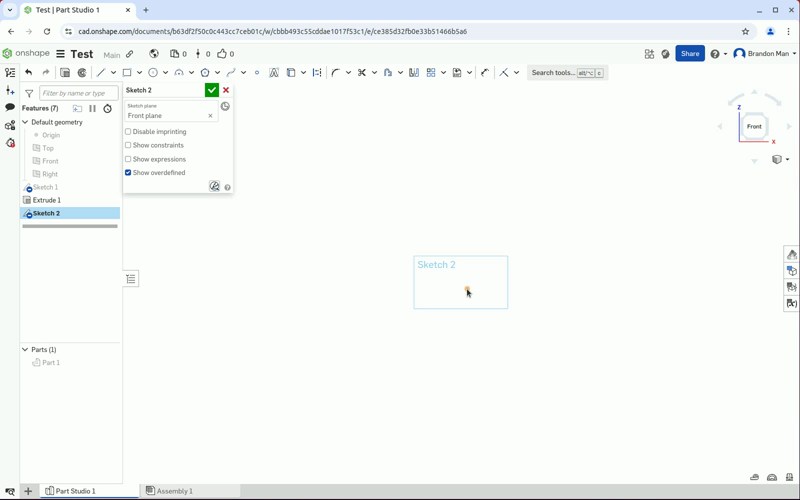
scroll(6)
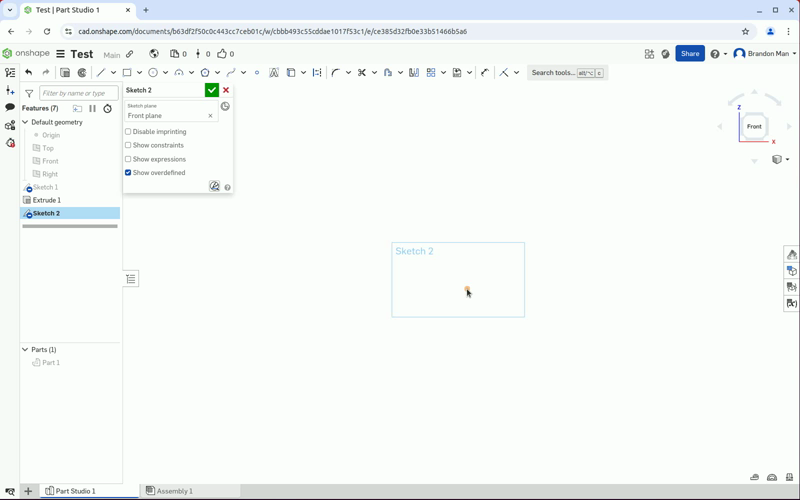
scroll(6)
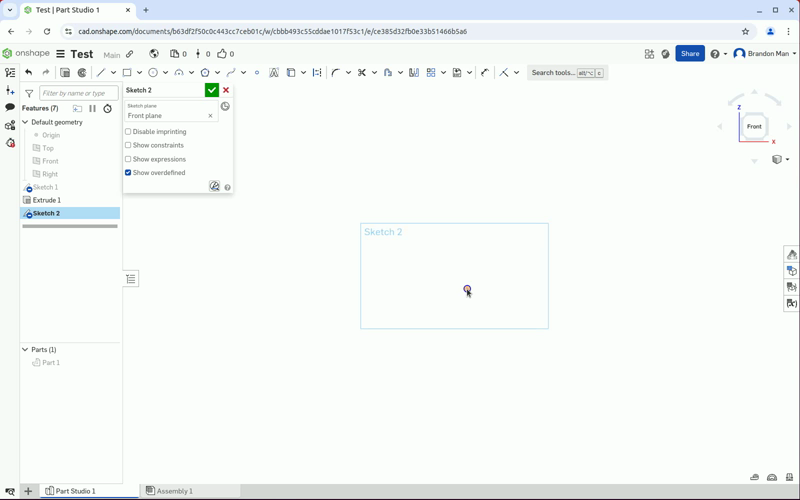
scroll(6)
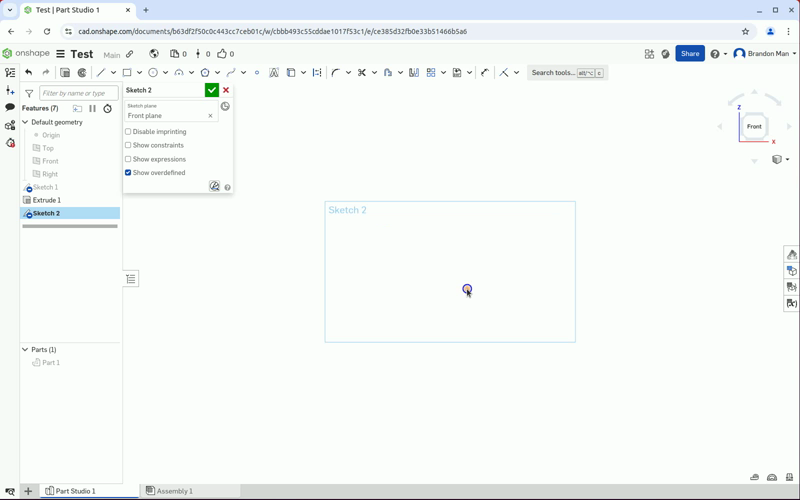
scroll(6)
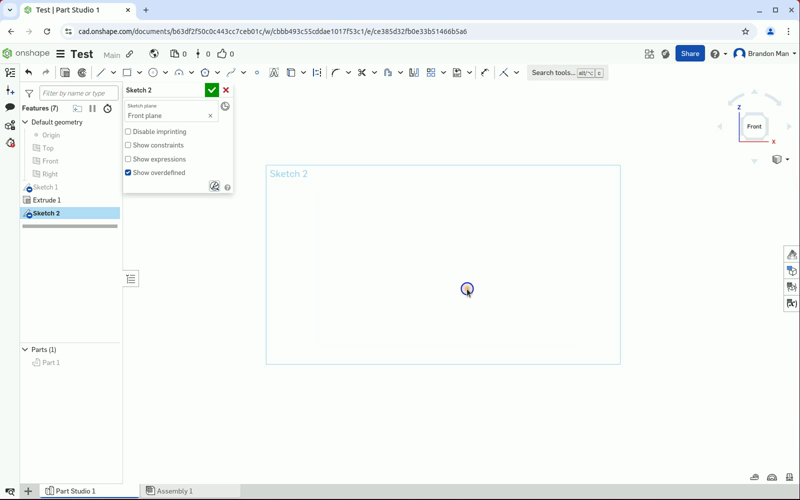
scroll(6)
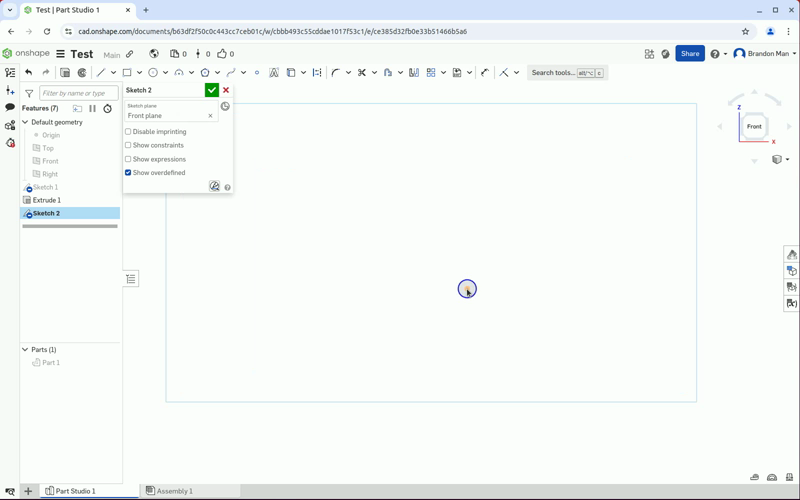
scroll(6)
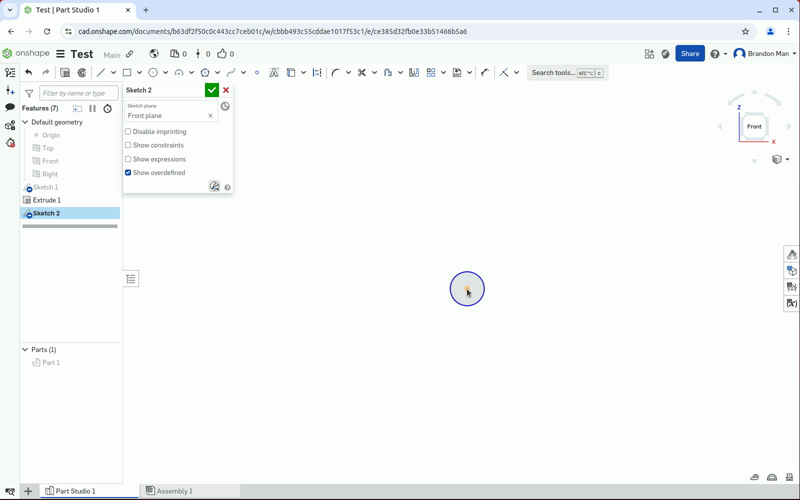
click(467, 288)
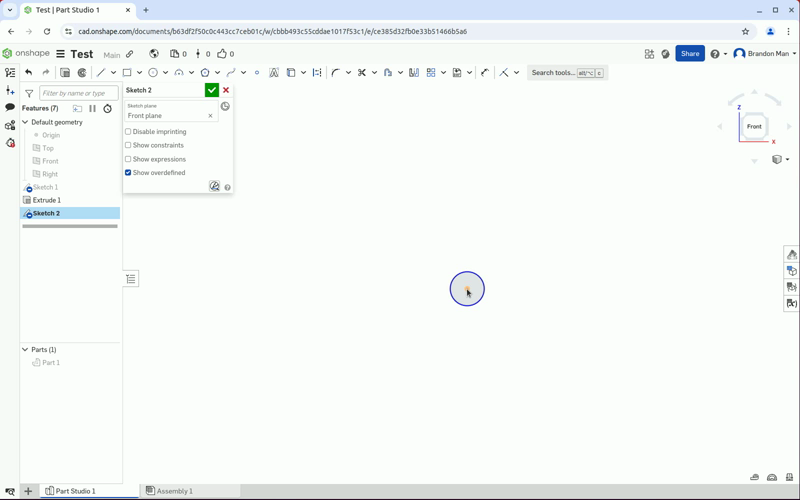
scroll(-6)
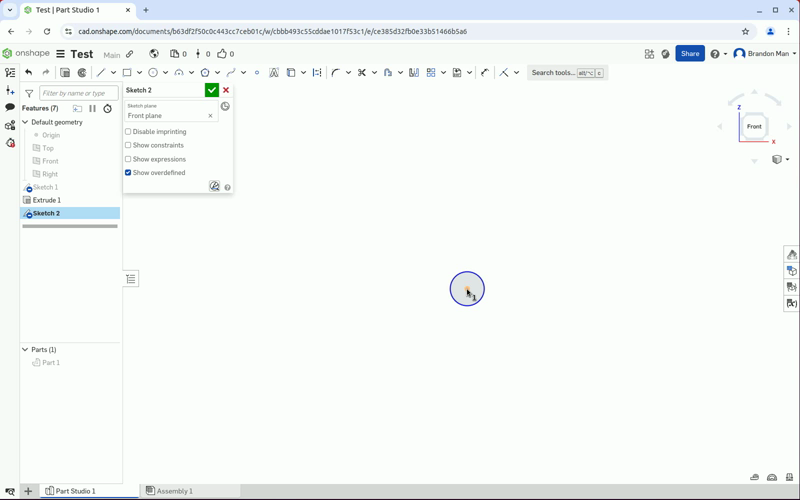
scroll(-6)
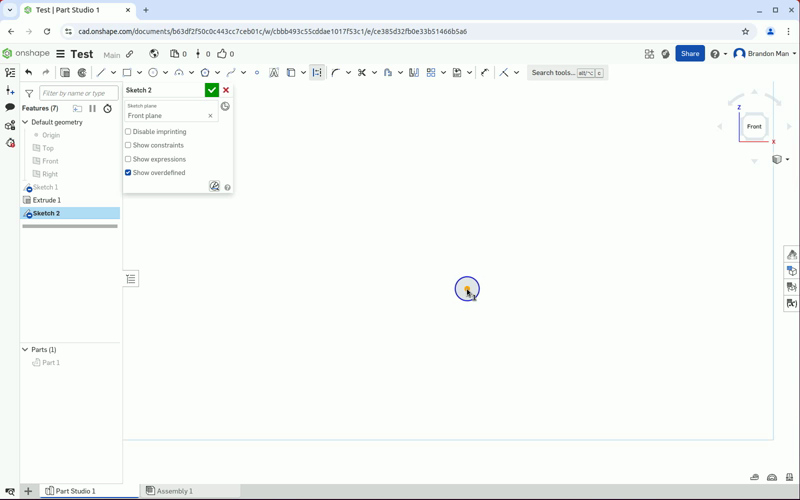
scroll(-6)
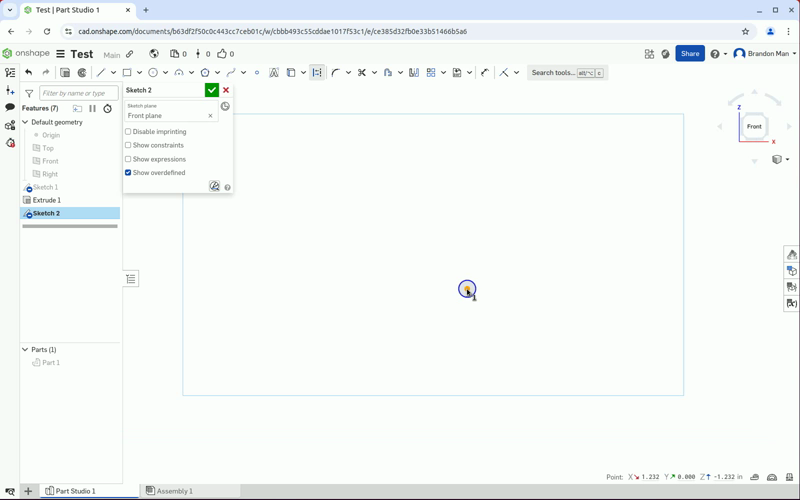
scroll(-6)
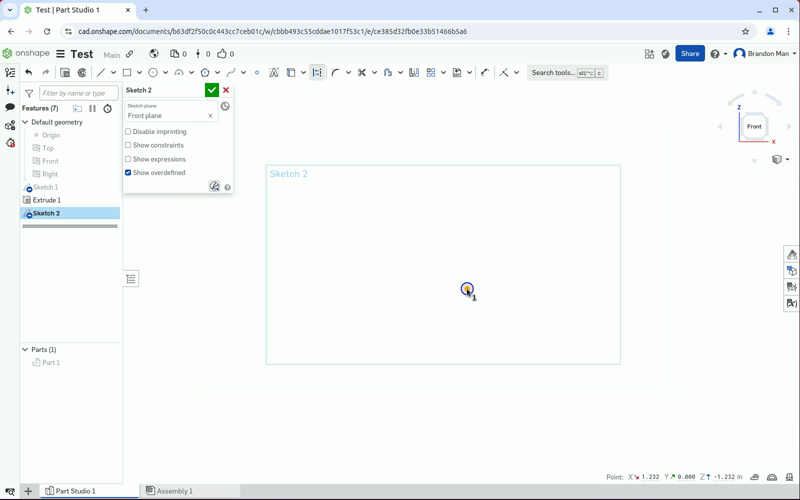
scroll(-6)
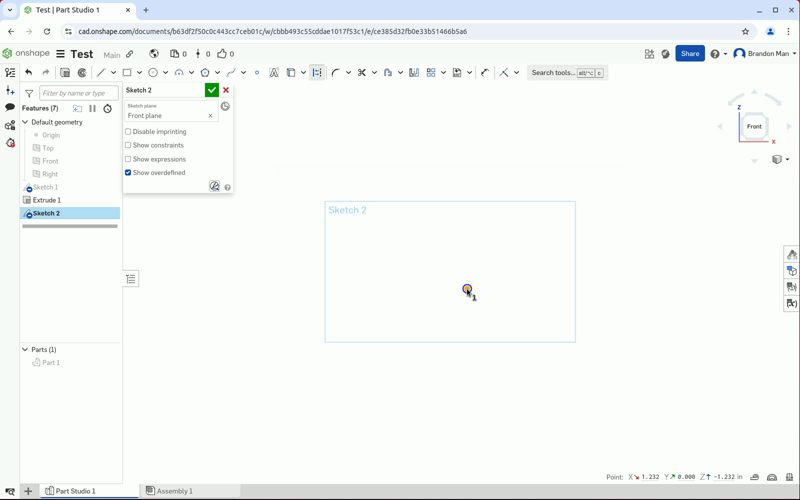
scroll(-6)
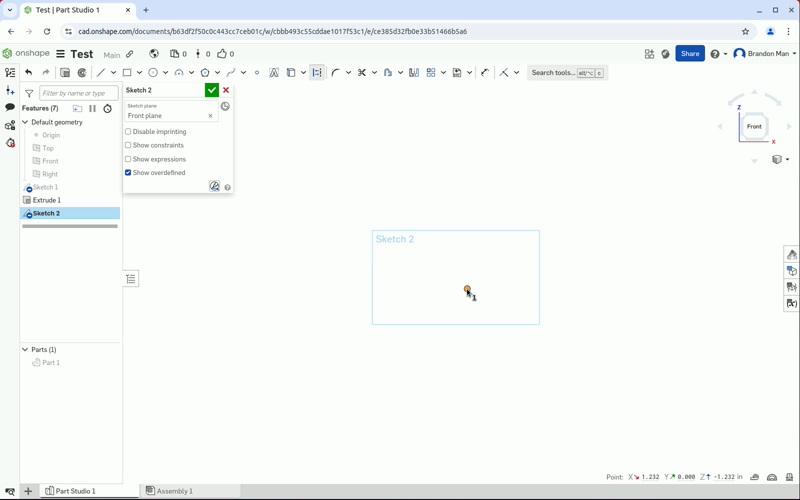
scroll(-6)
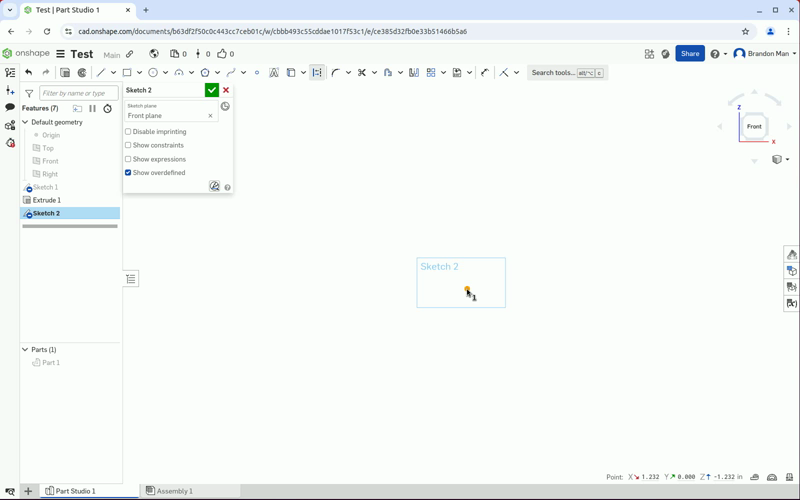
mouse_move(73, 352)
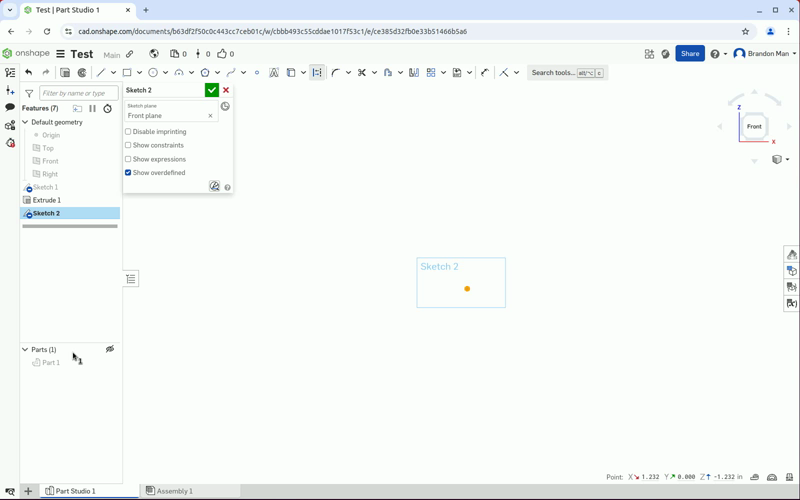
key(shift+y)
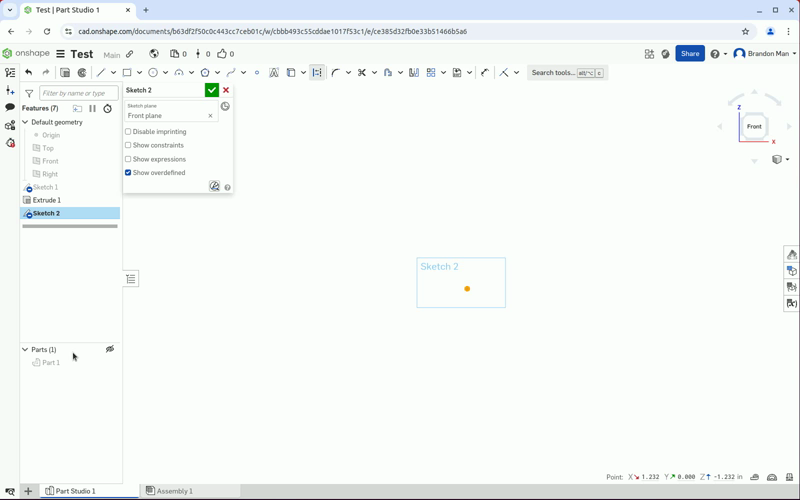
key(shift+e)
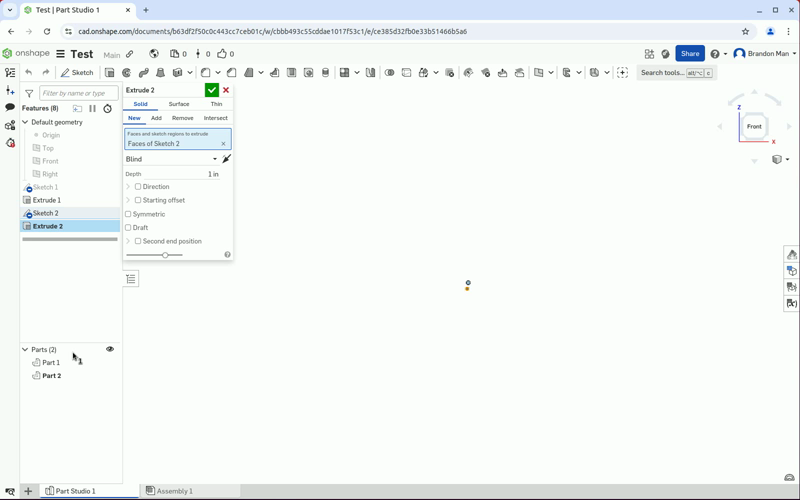
mouse_move(143, 106)
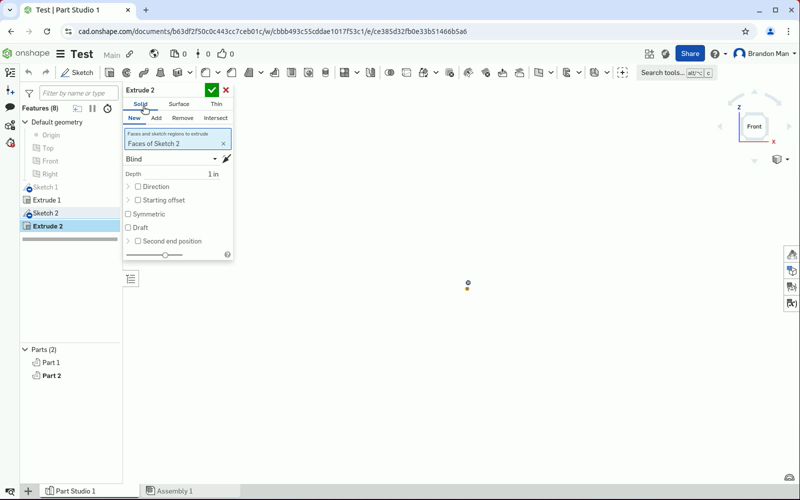
click(143, 106)
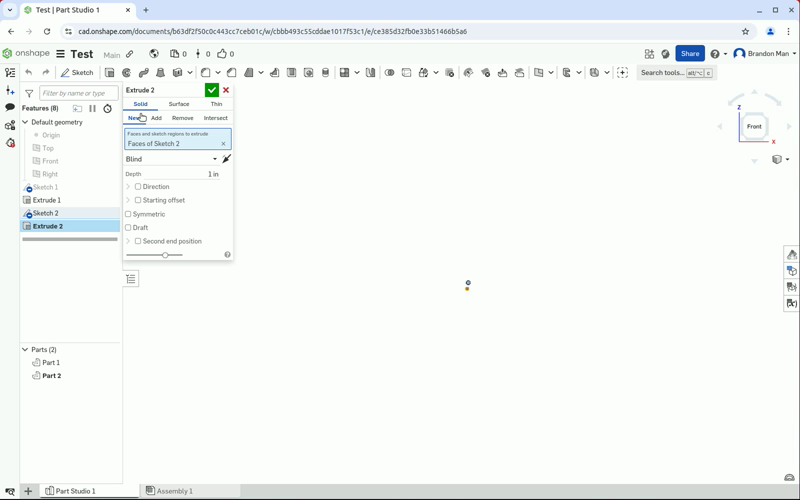
mouse_move(137, 120)
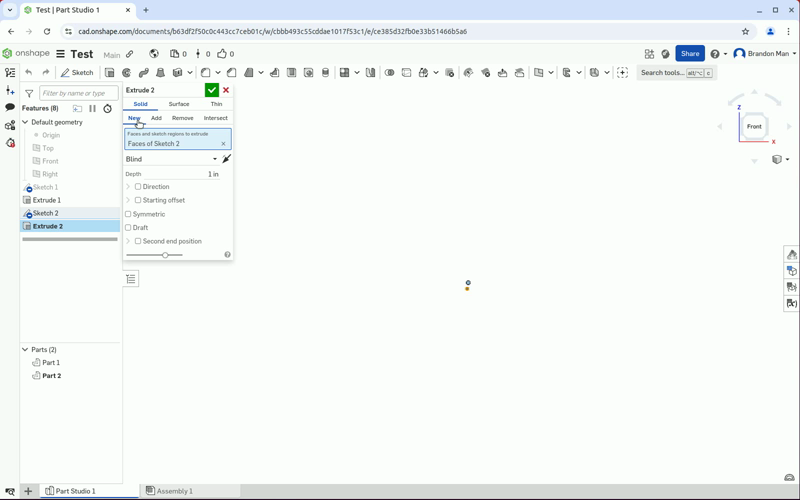
click(137, 120)
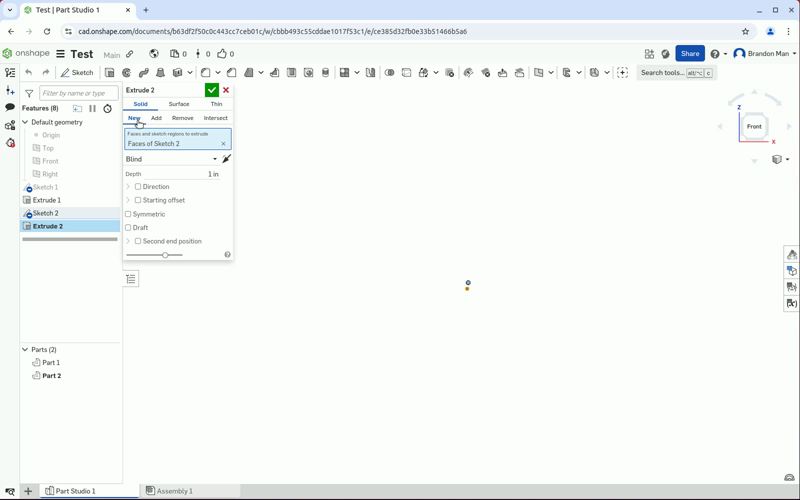
key(tab, 4)
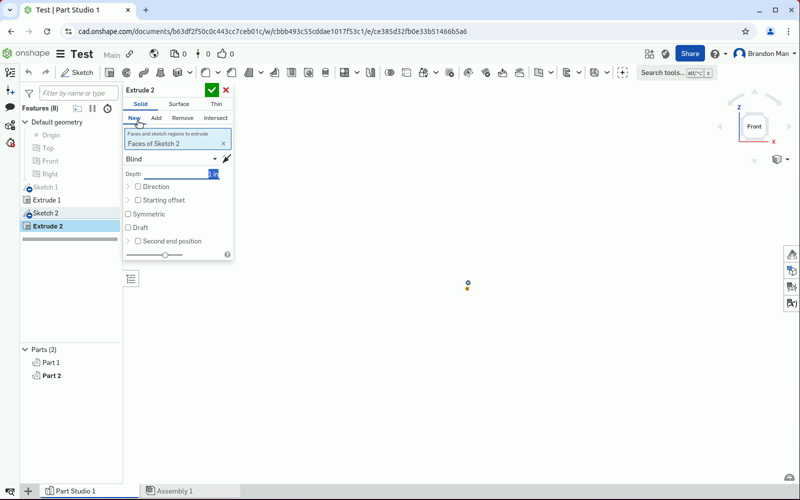
text(23.108)
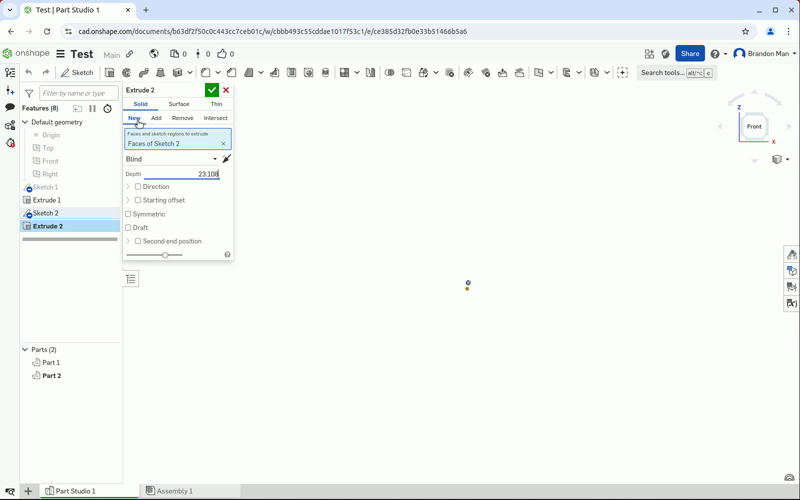
key(enter)
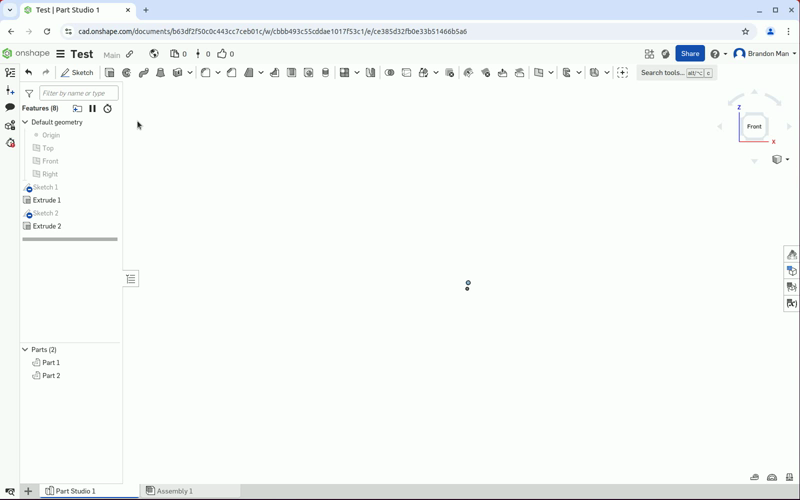
key(shift+h)
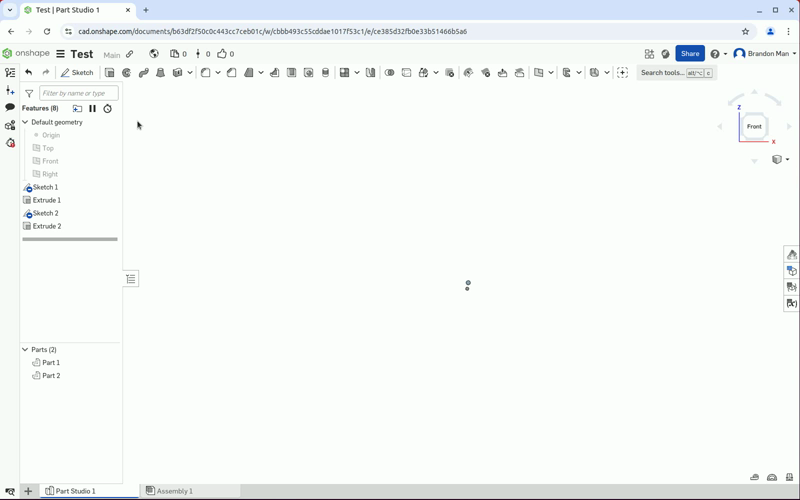
key(shift+h)
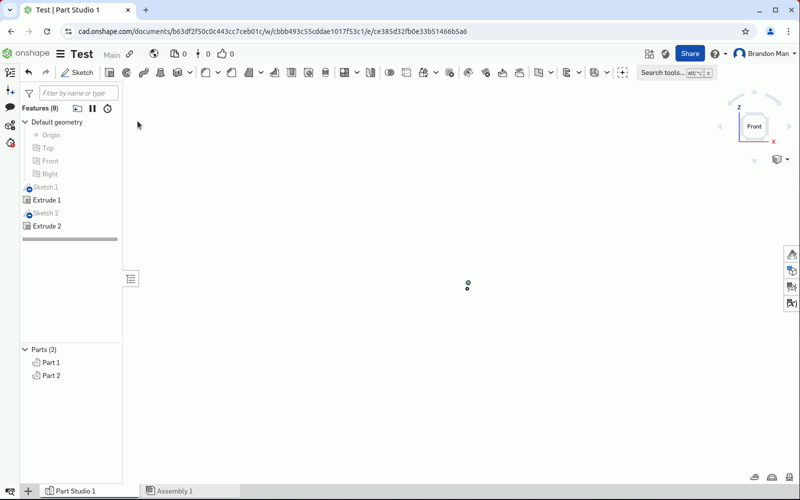
mouse_move(73, 189)
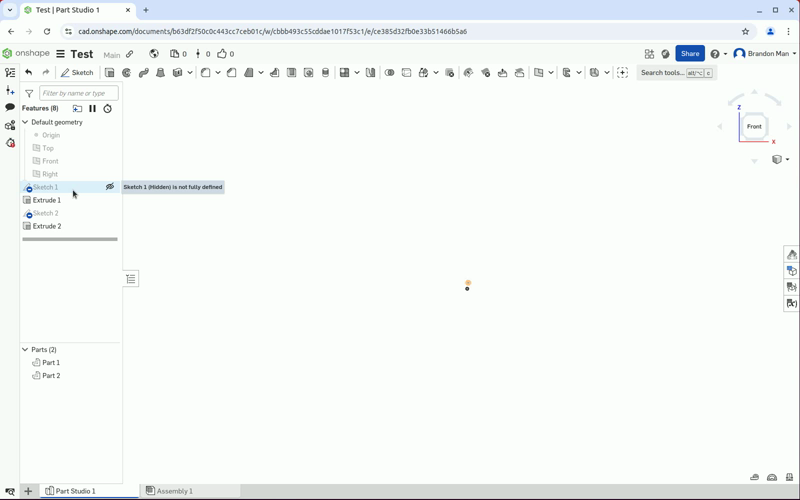
click(73, 189)
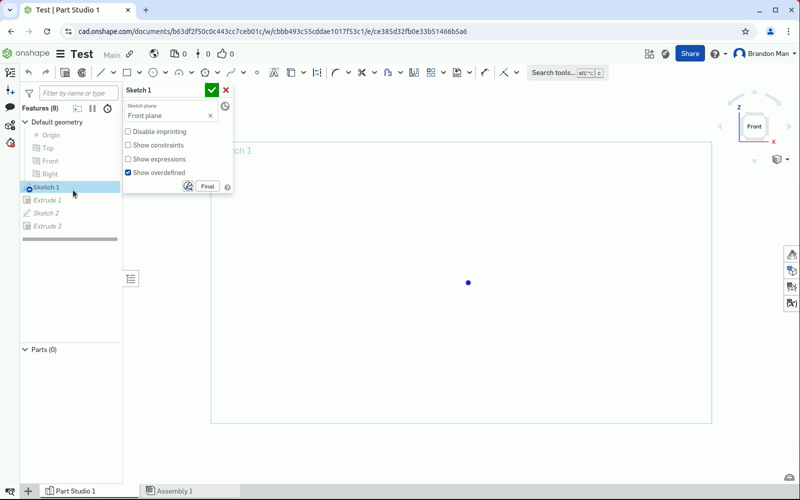
mouse_move(229, 92)
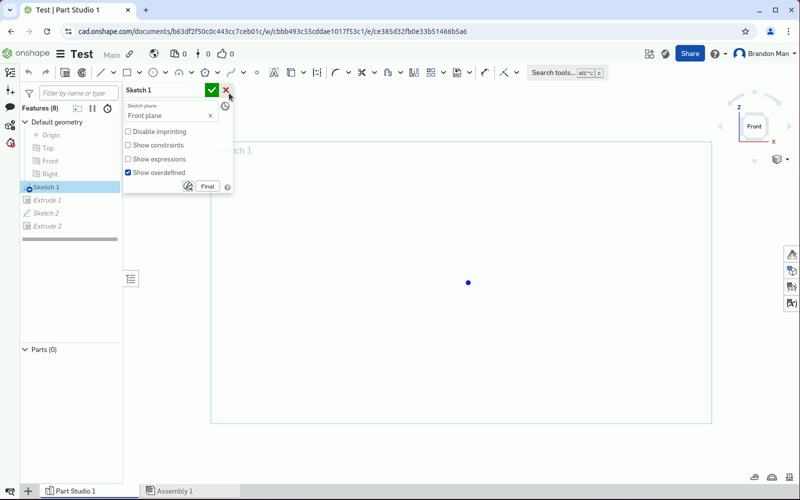
click(229, 92)
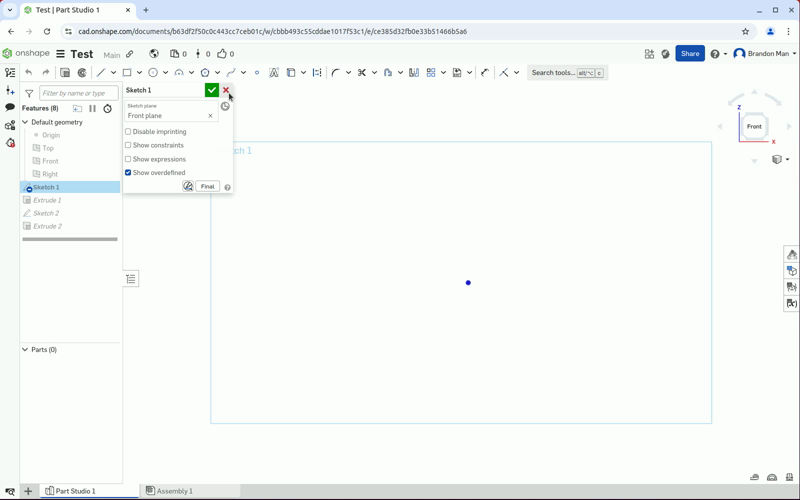
key(shift+s)
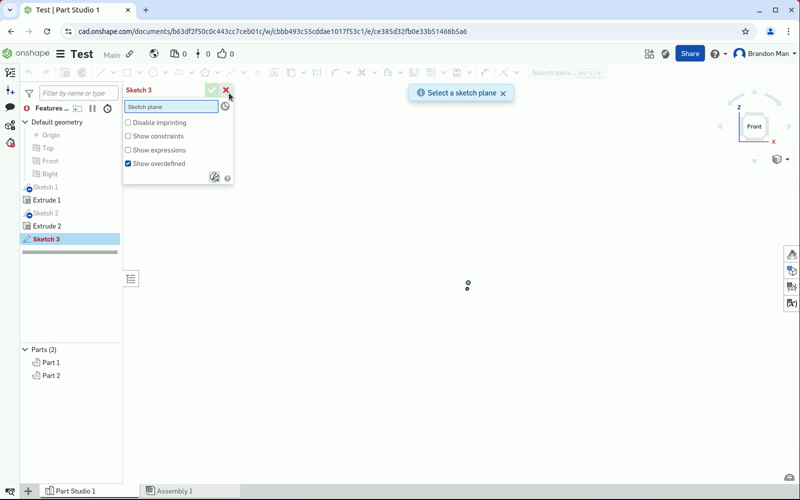
mouse_move(73, 163)
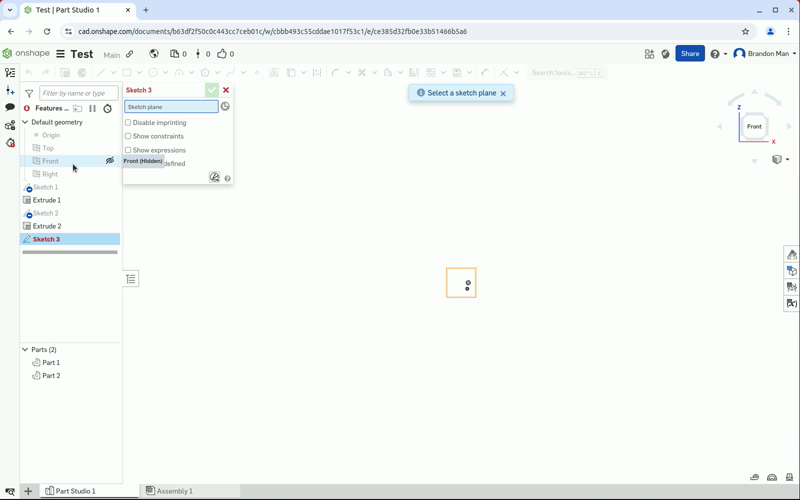
click(73, 163)
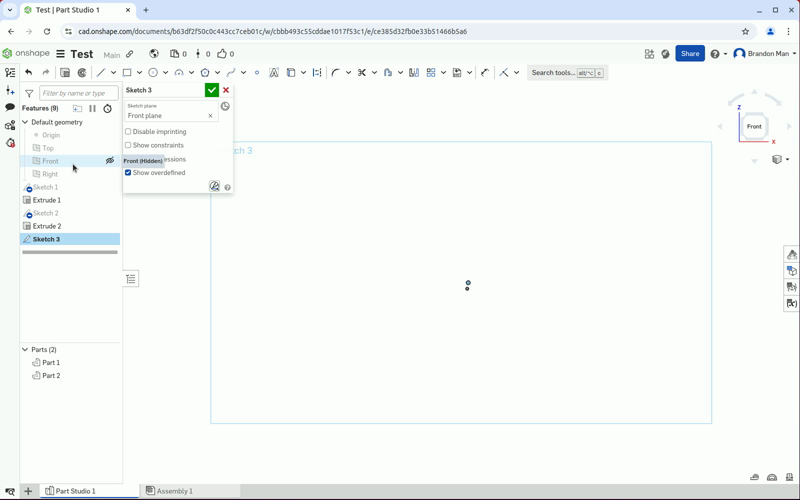
mouse_move(73, 352)
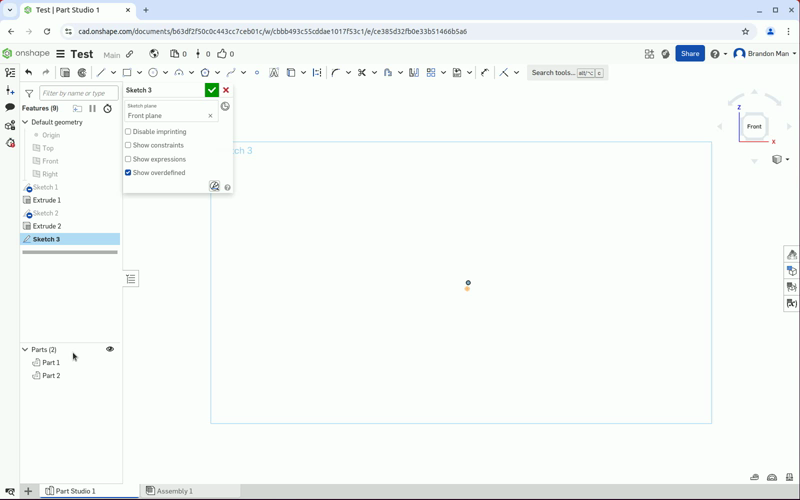
key(y)
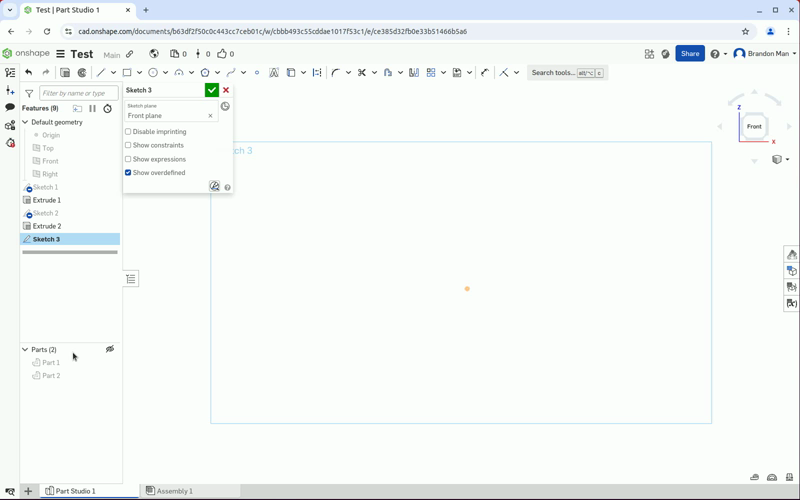
key(c)
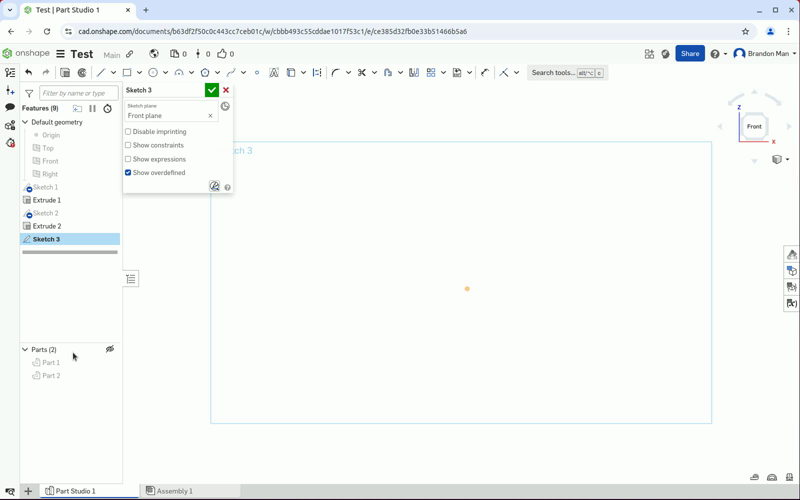
key_down(shift)
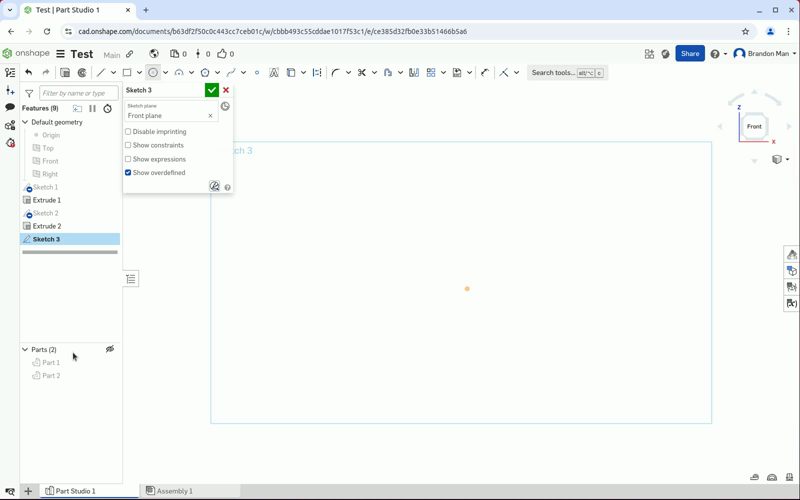
mouse_move(467, 276)
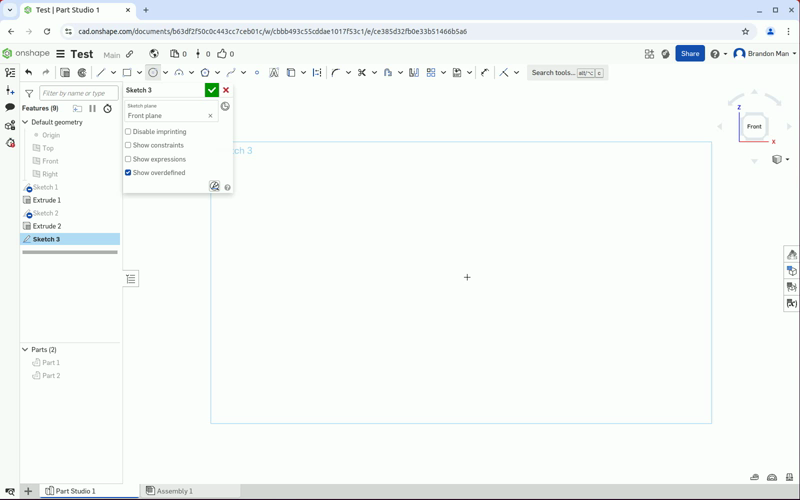
click(467, 276)
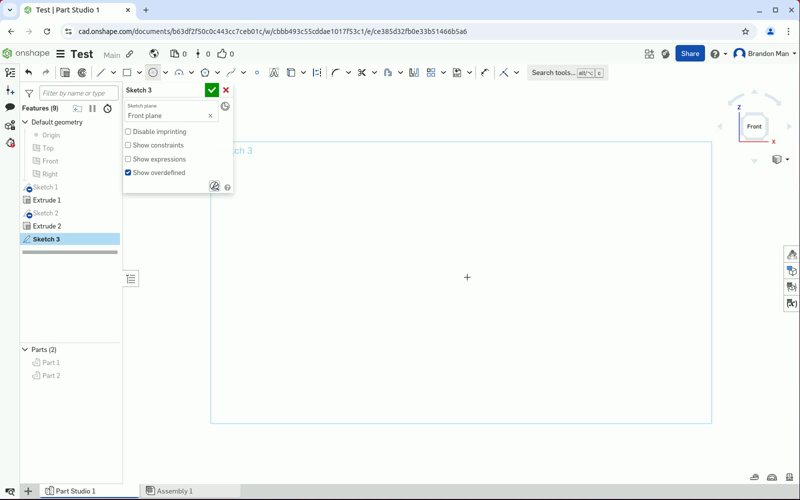
key_up(shift)
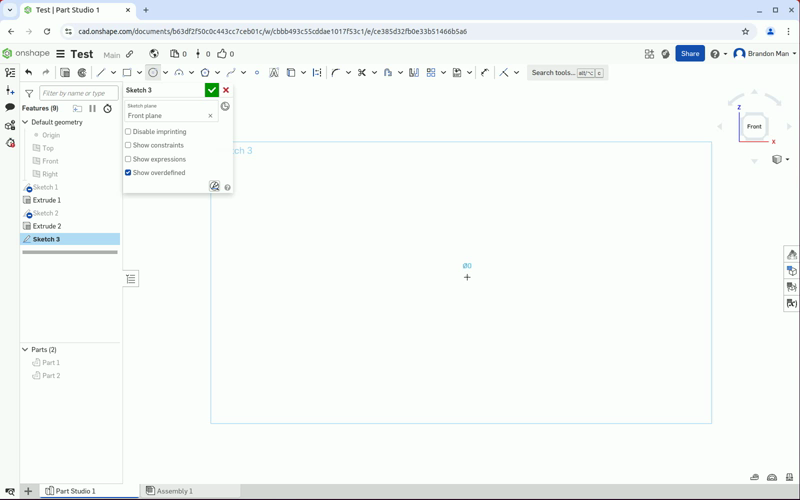
mouse_move(468, 276)
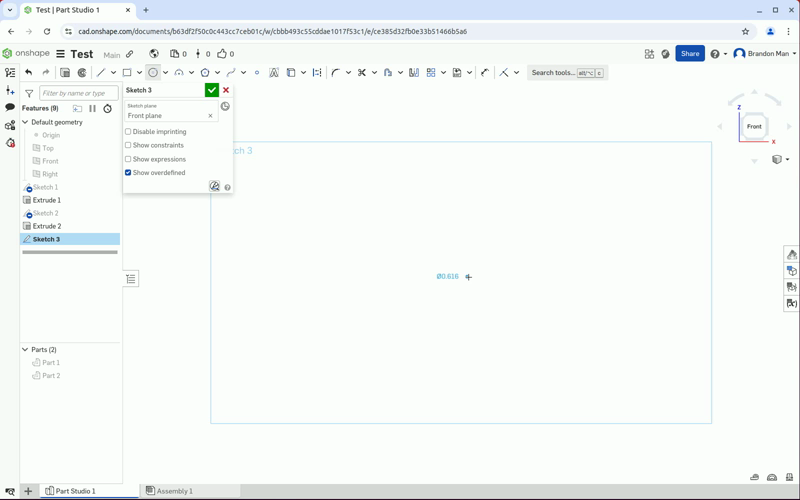
scroll(6)
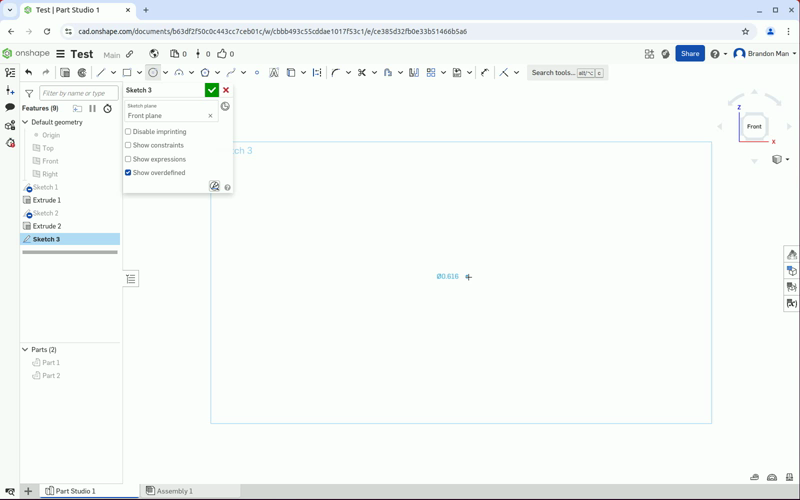
scroll(6)
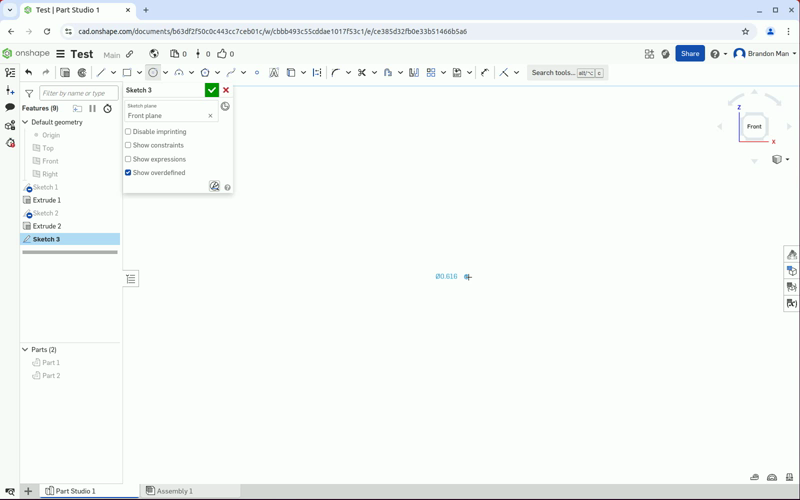
scroll(6)
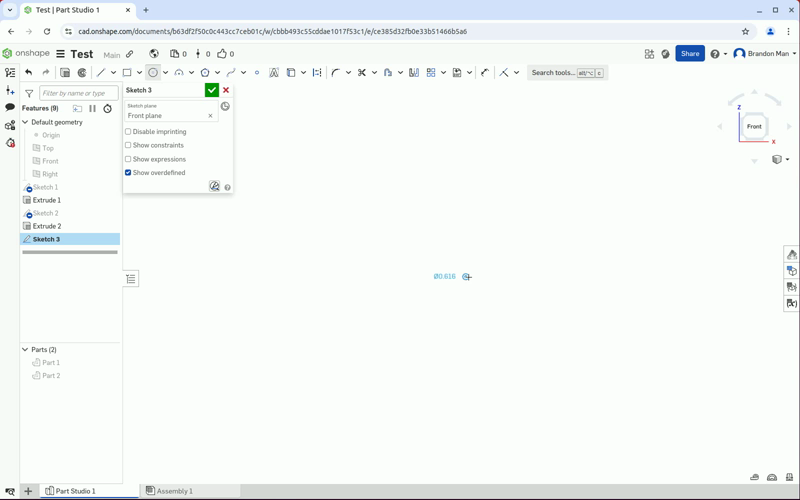
scroll(6)
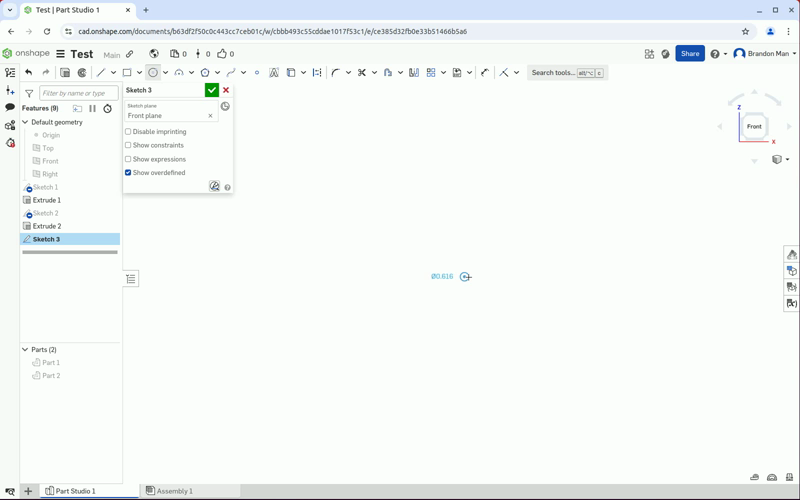
scroll(6)
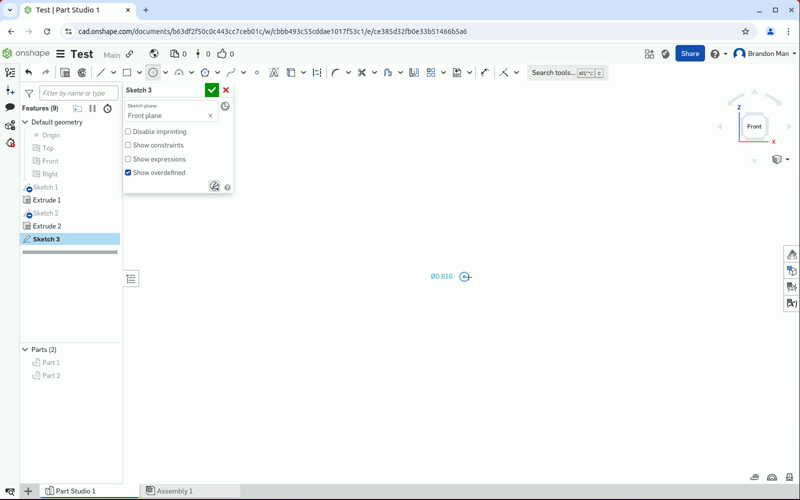
scroll(6)
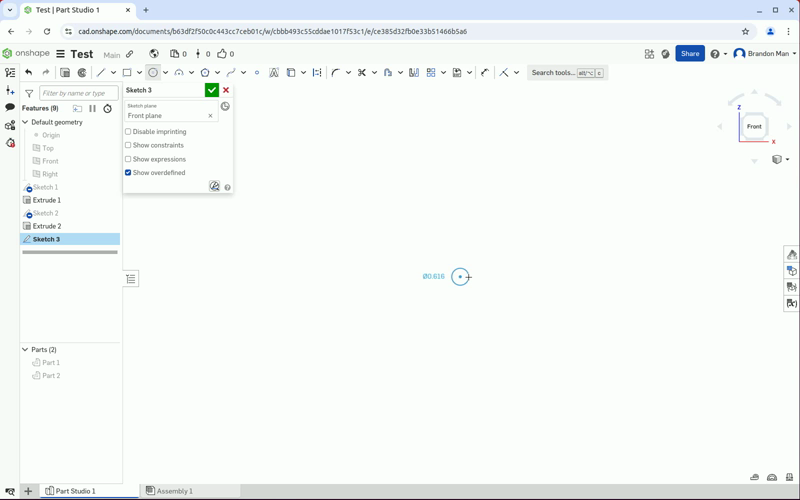
scroll(6)
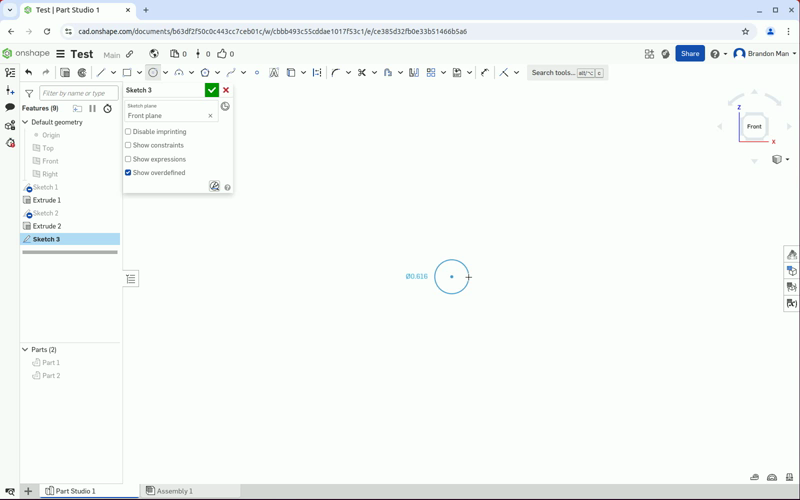
click(468, 276)
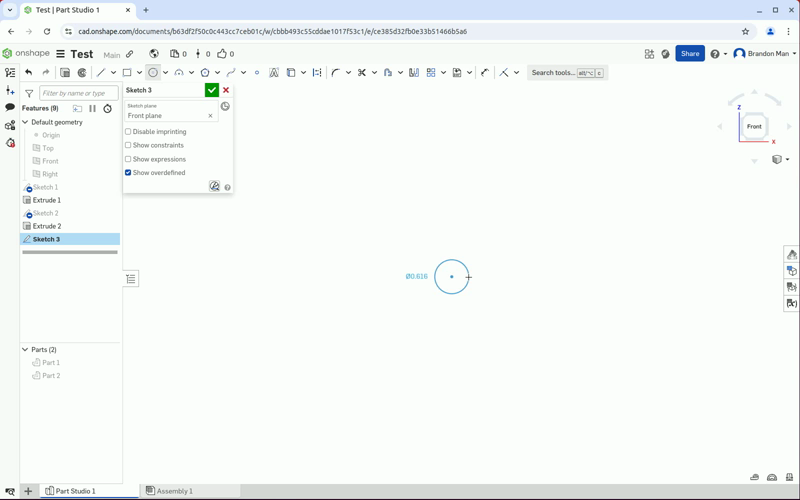
scroll(-6)
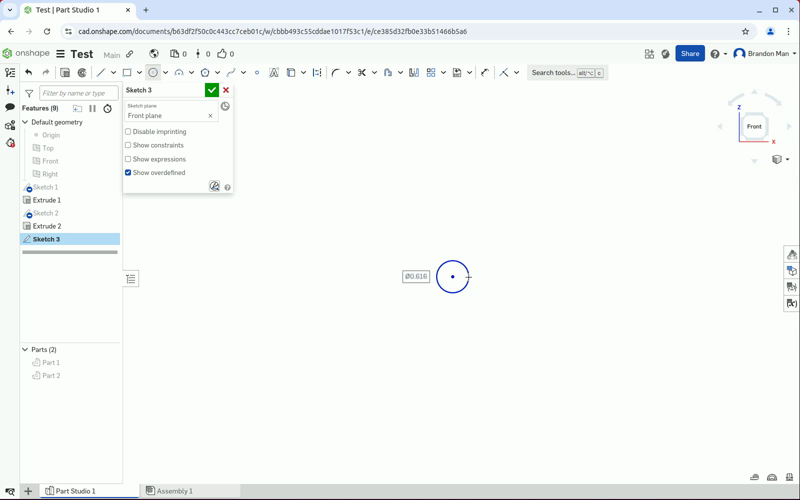
scroll(-6)
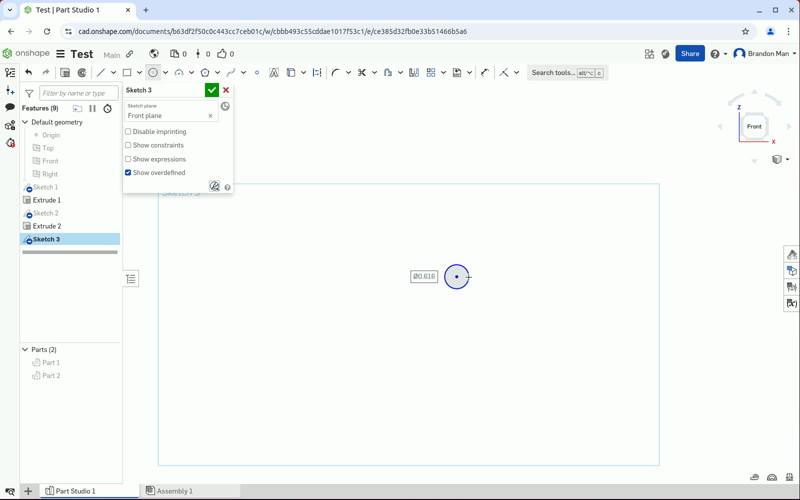
scroll(-6)
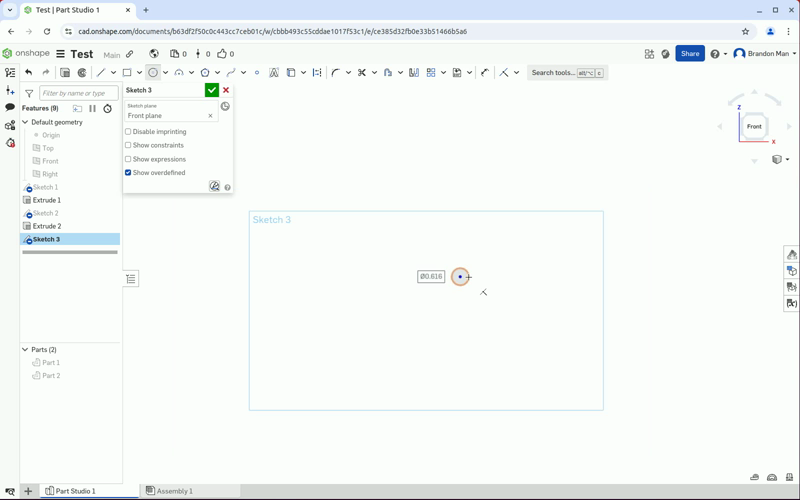
scroll(-6)
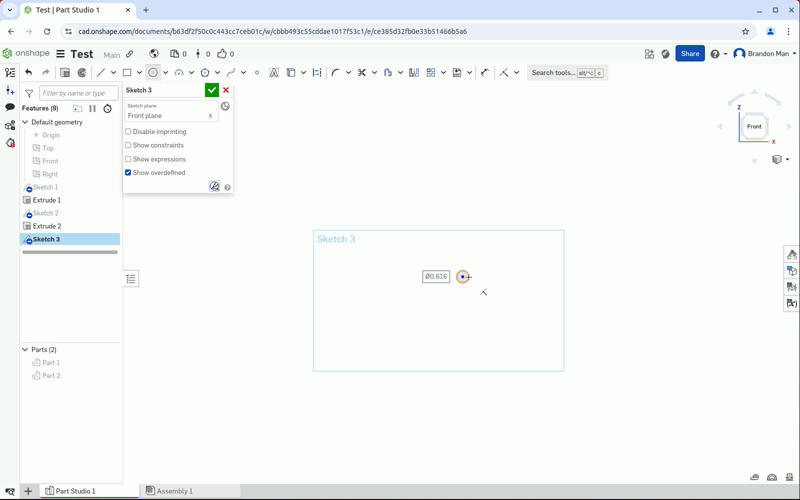
scroll(-6)
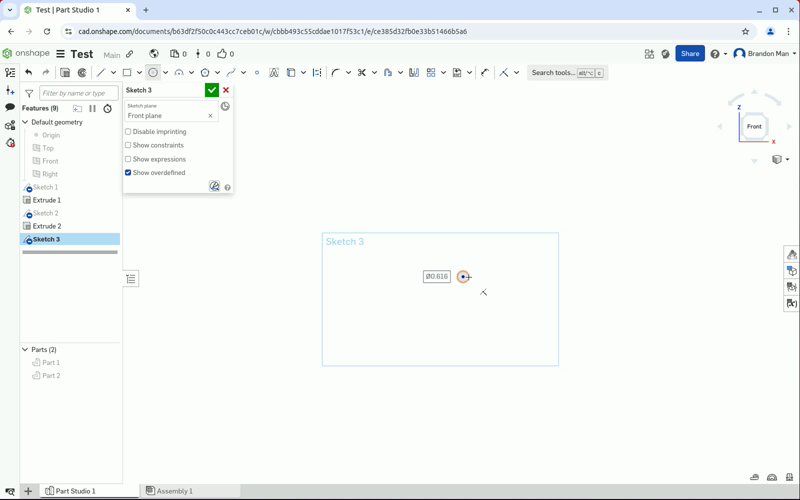
scroll(-6)
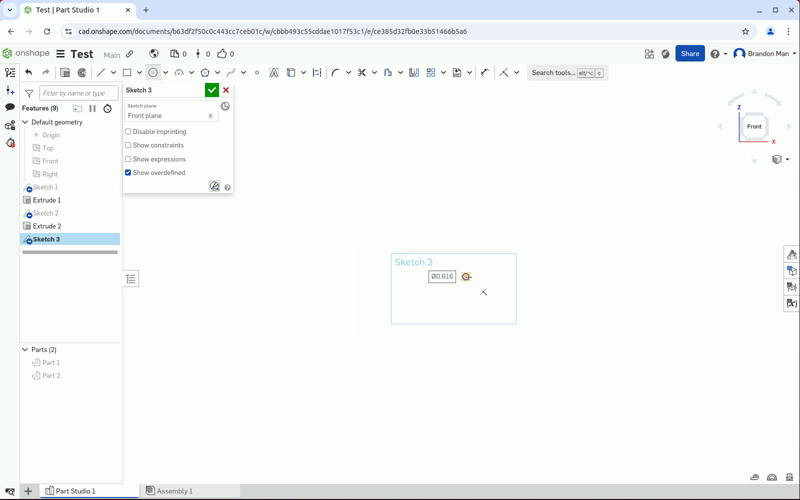
scroll(-6)
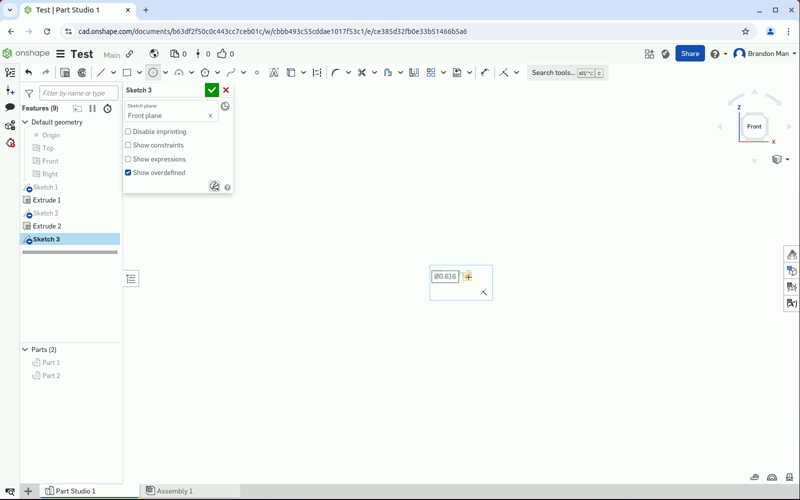
key(esc)
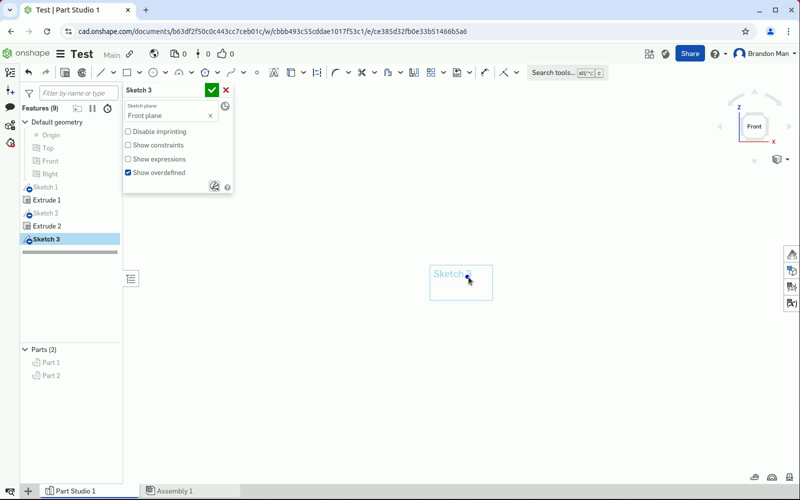
mouse_move(467, 276)
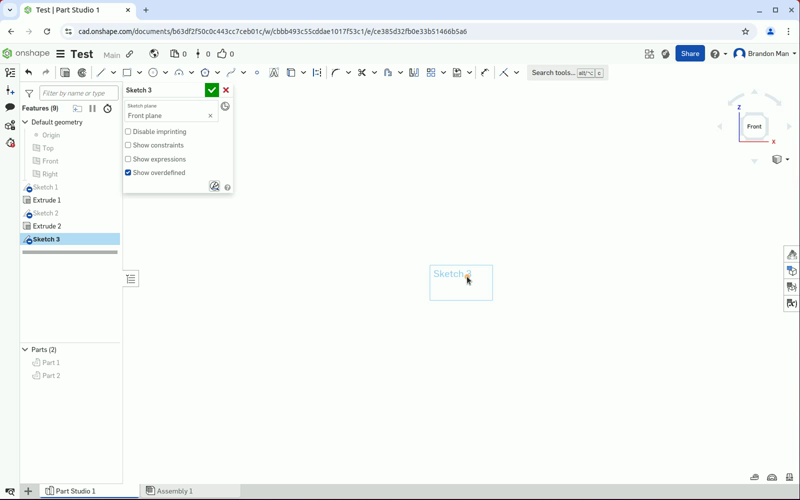
scroll(6)
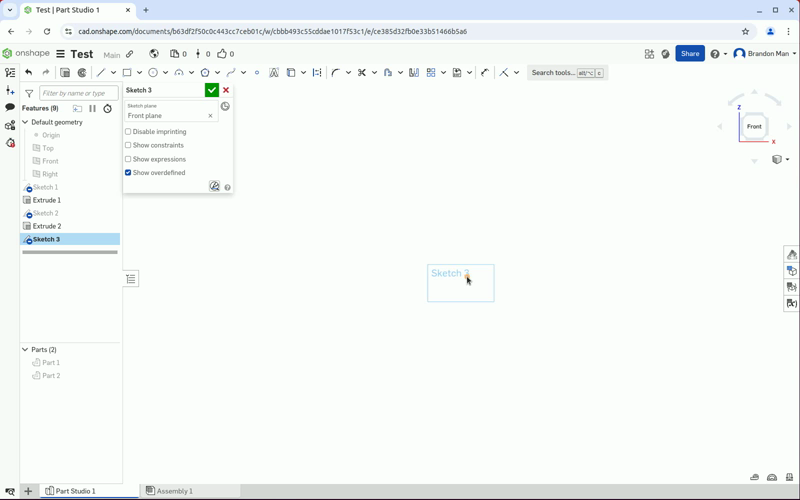
scroll(6)
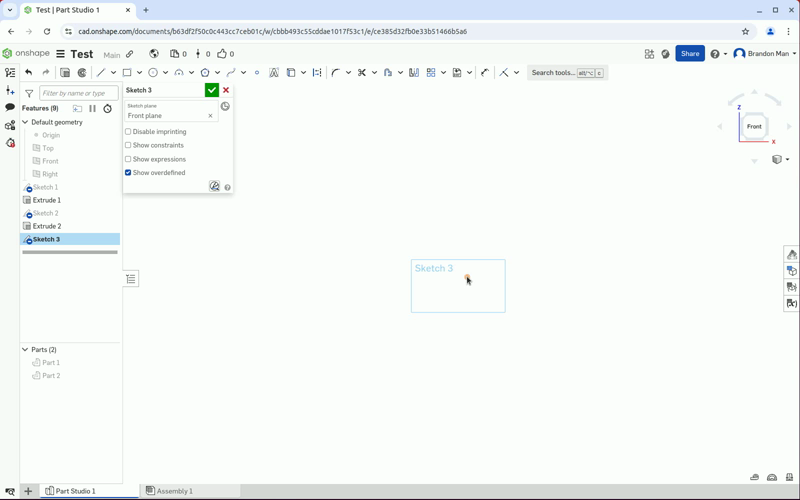
scroll(6)
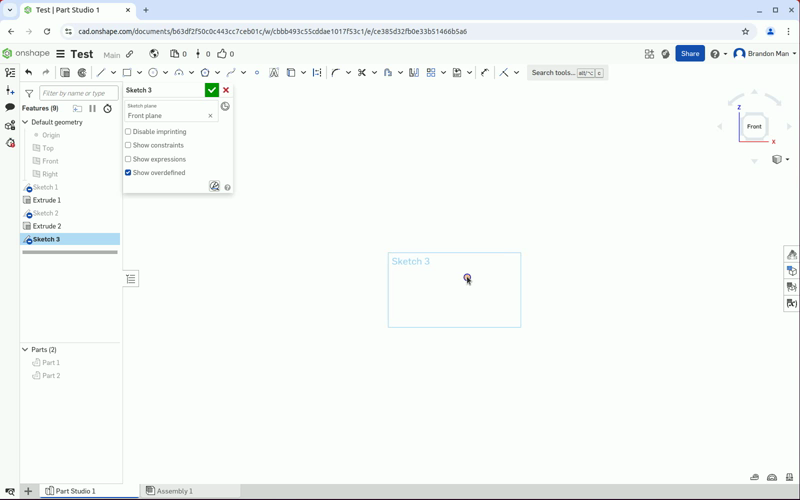
scroll(6)
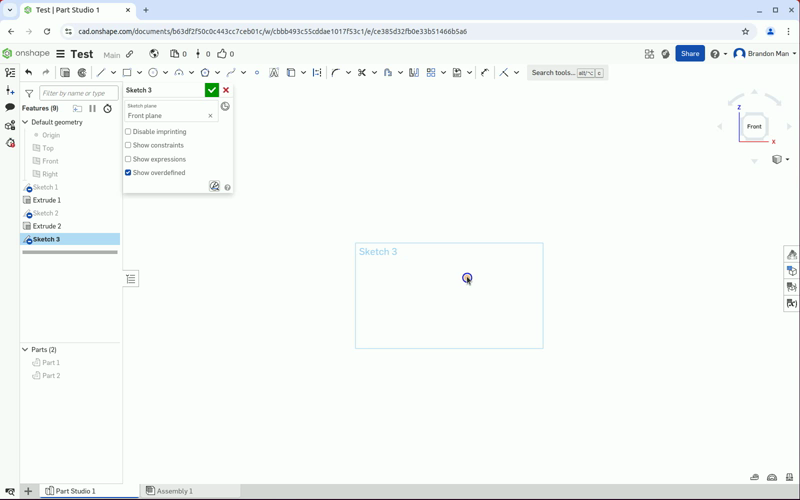
scroll(6)
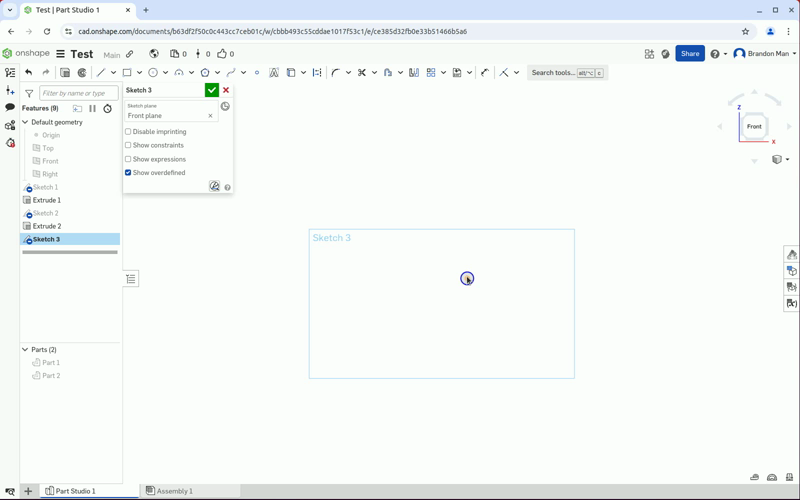
scroll(6)
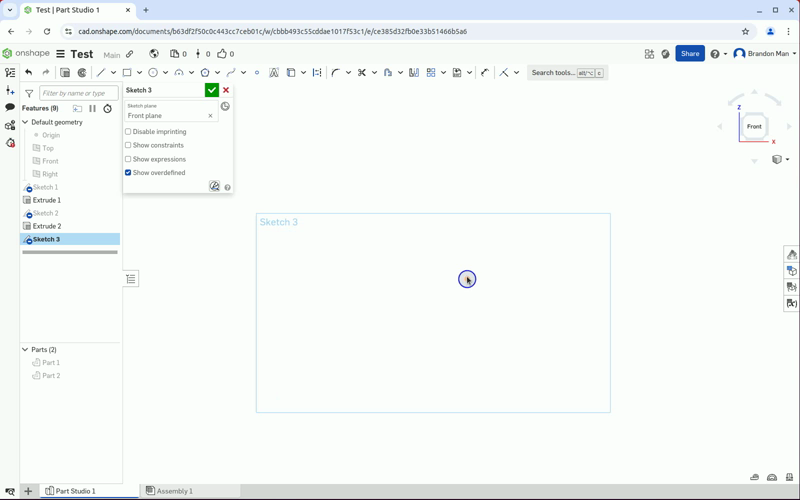
scroll(6)
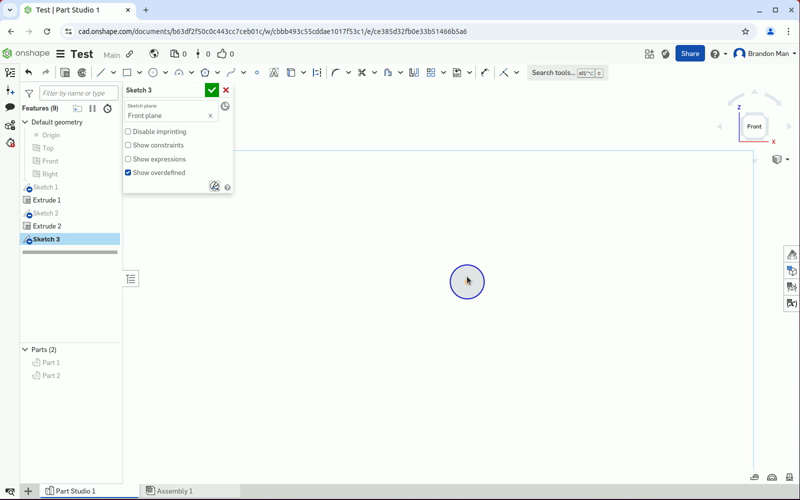
click(467, 276)
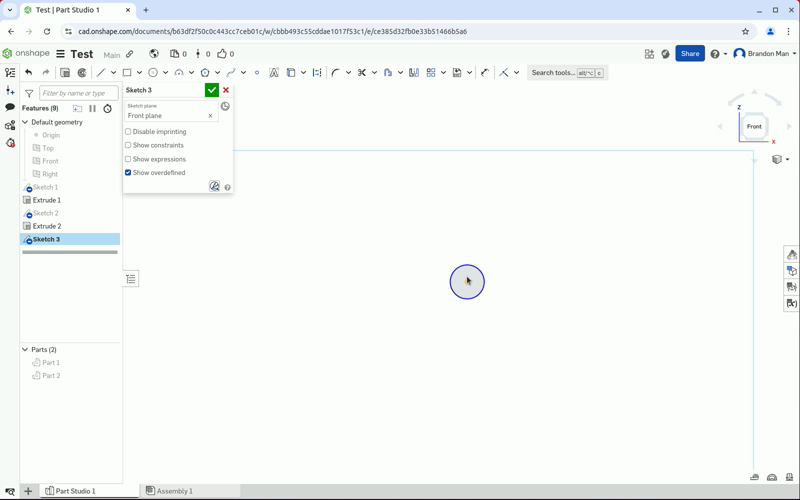
scroll(-6)
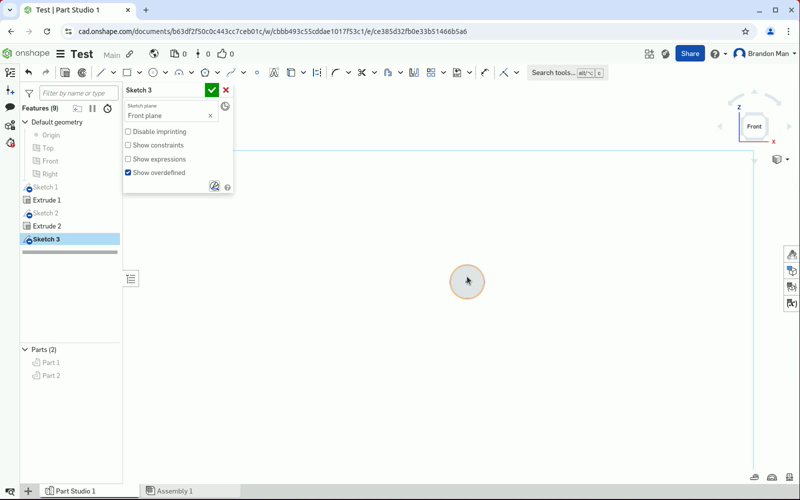
scroll(-6)
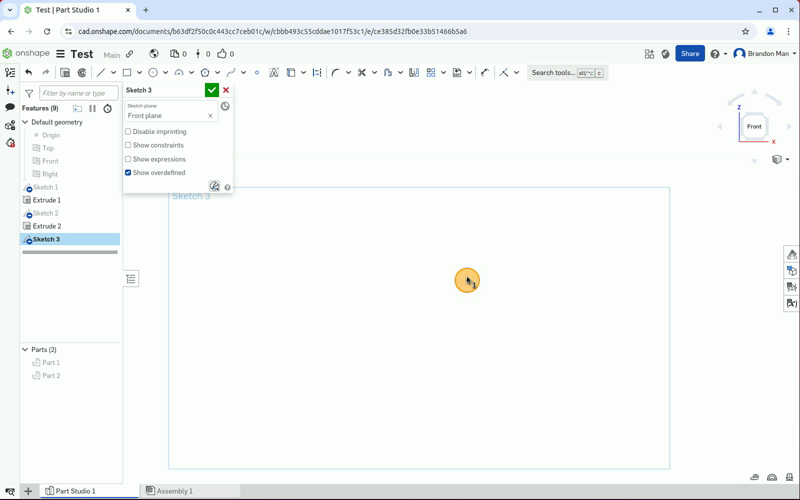
scroll(-6)
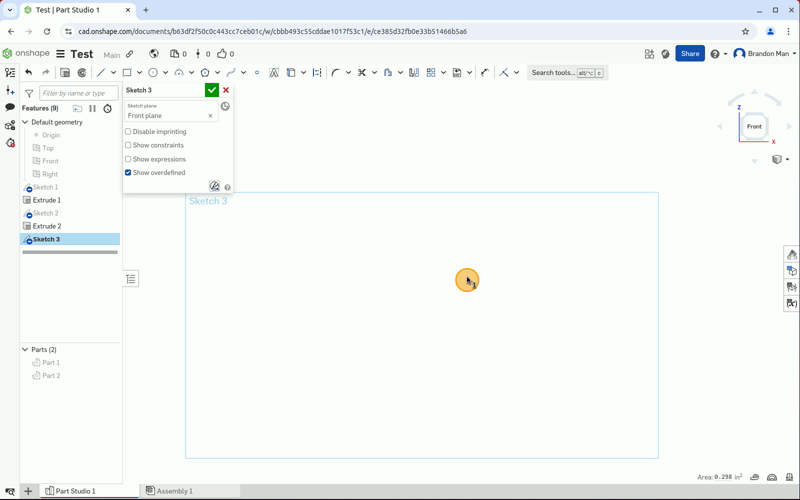
scroll(-6)
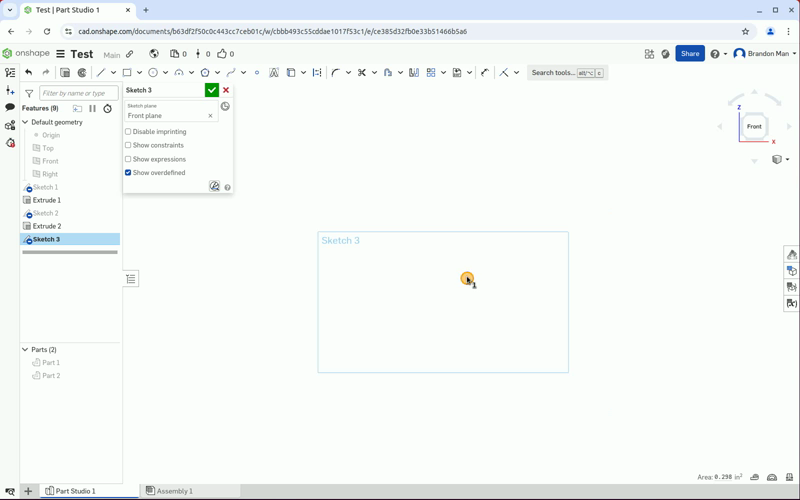
scroll(-6)
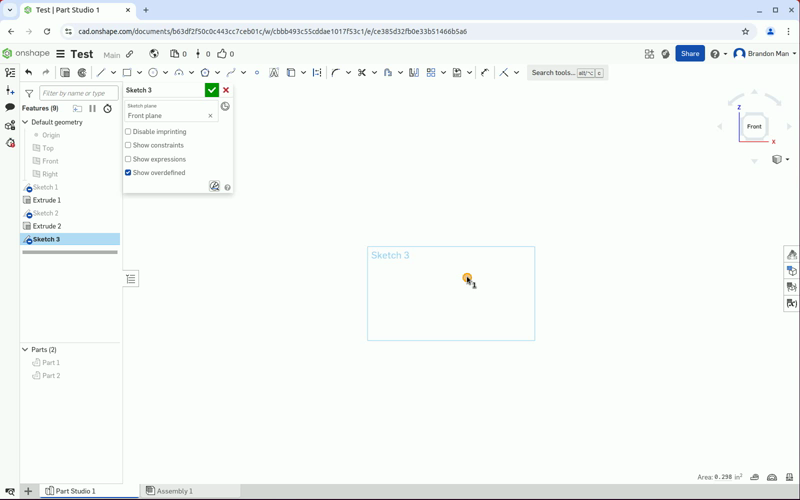
scroll(-6)
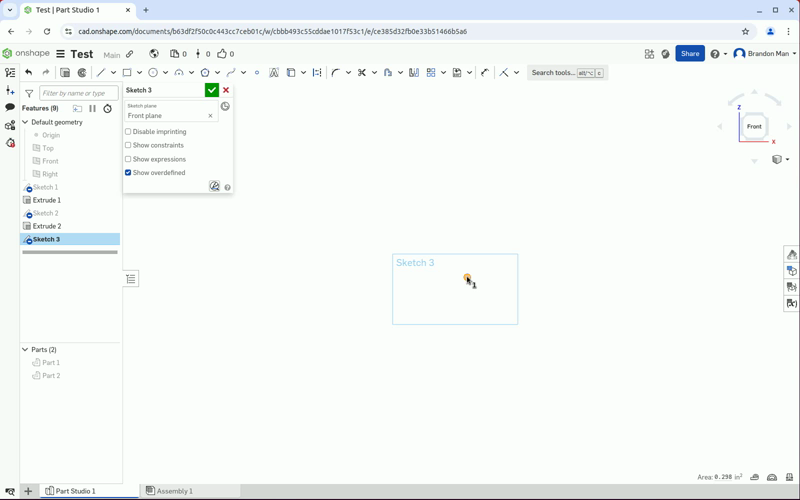
scroll(-6)
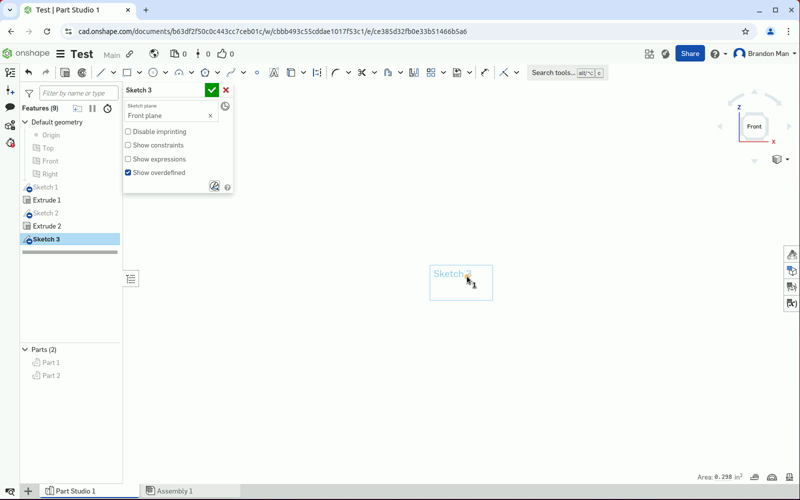
mouse_move(73, 352)
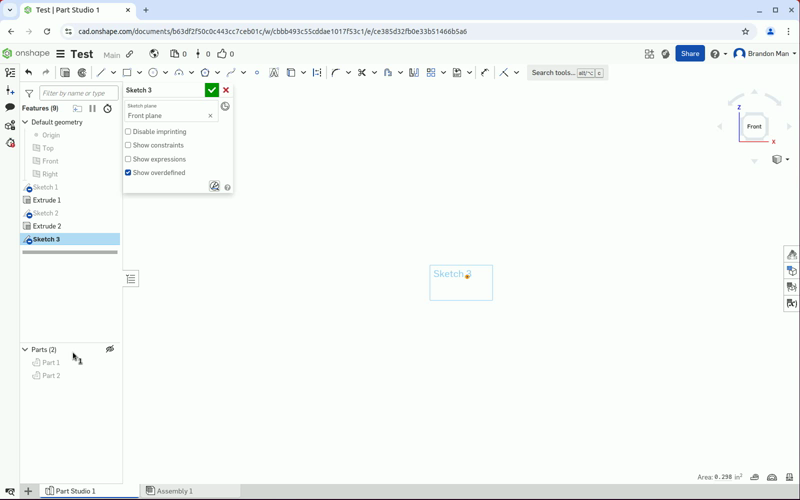
key(shift+y)
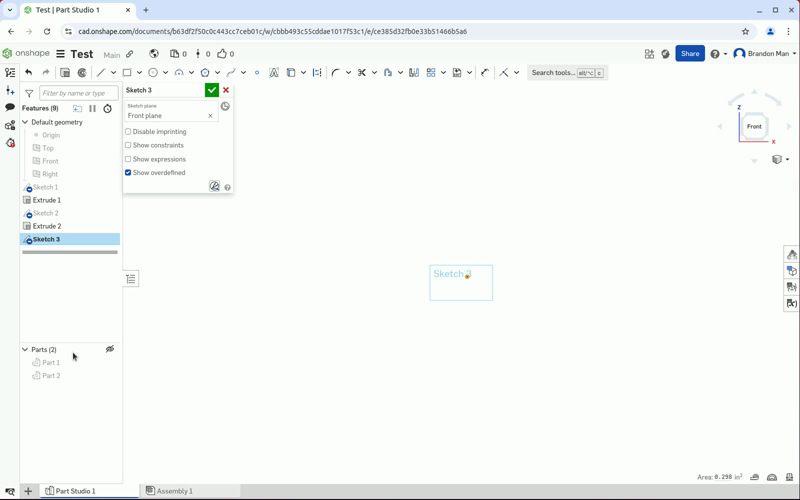
key(shift+e)
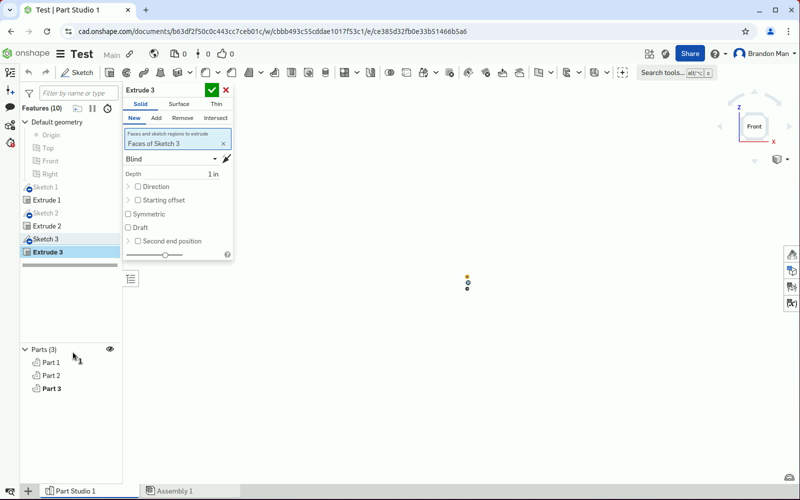
mouse_move(143, 106)
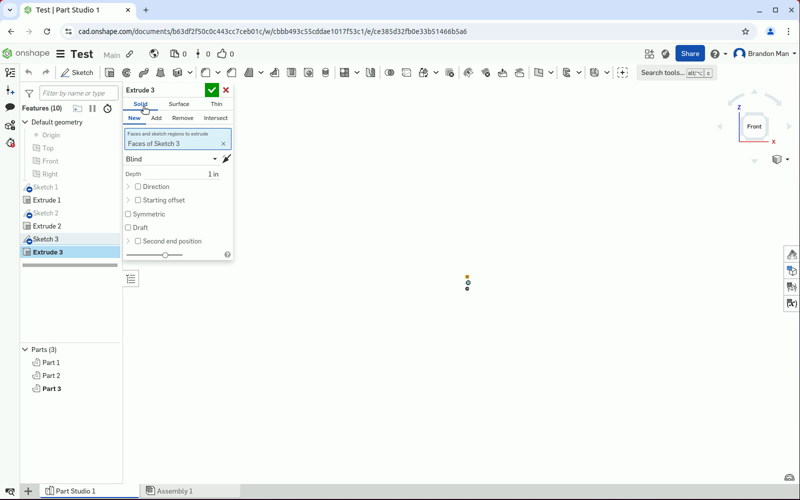
click(143, 106)
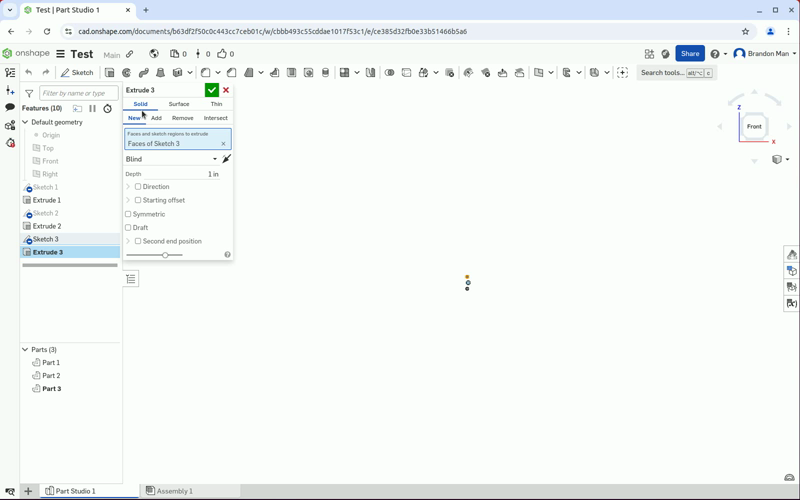
mouse_move(137, 120)
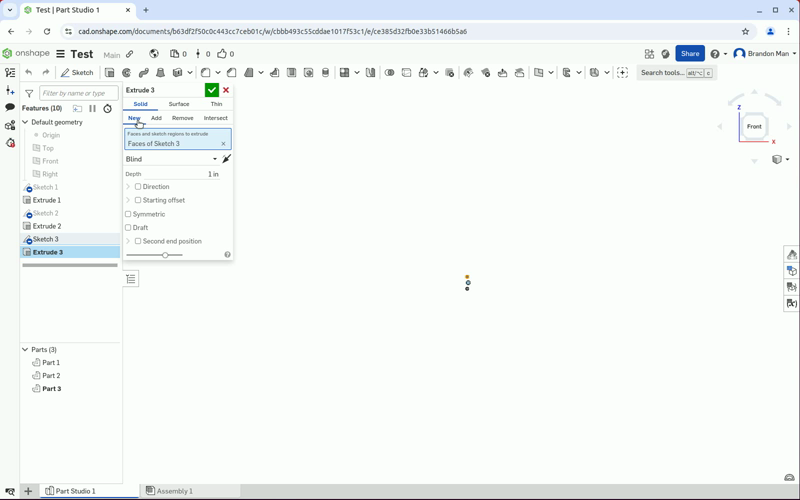
click(137, 120)
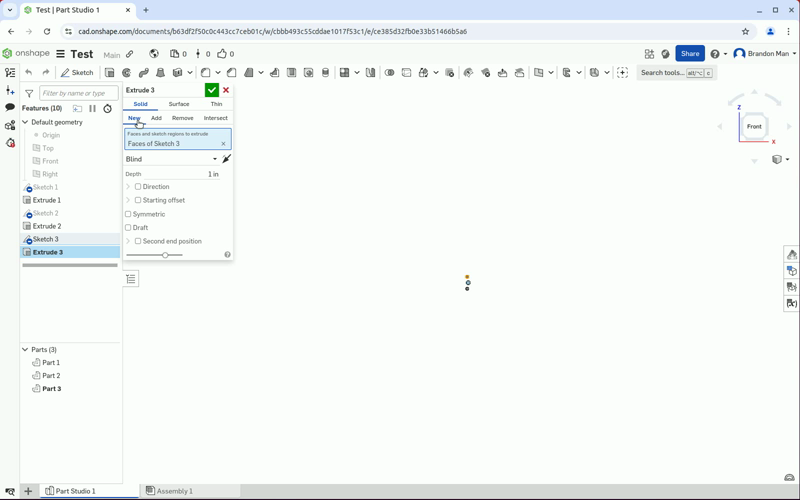
key(tab, 4)
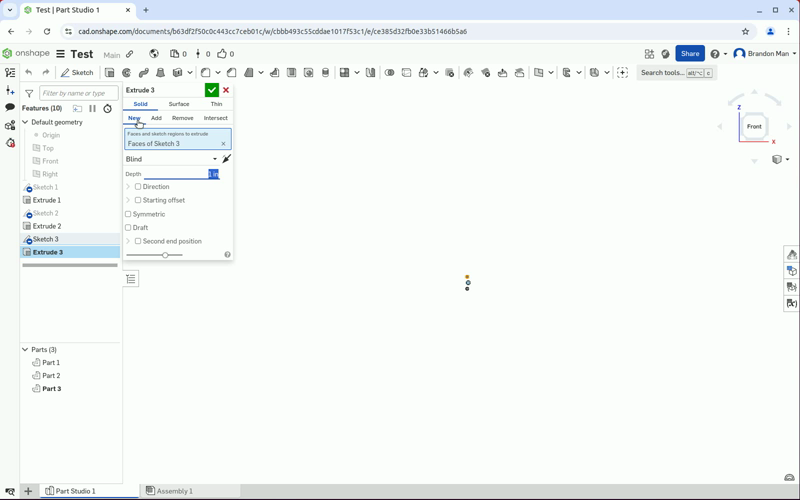
text(23.108)
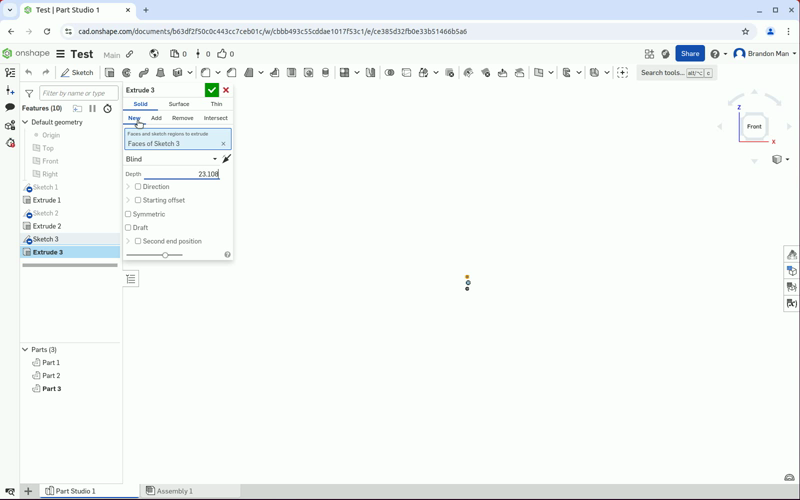
key(enter)
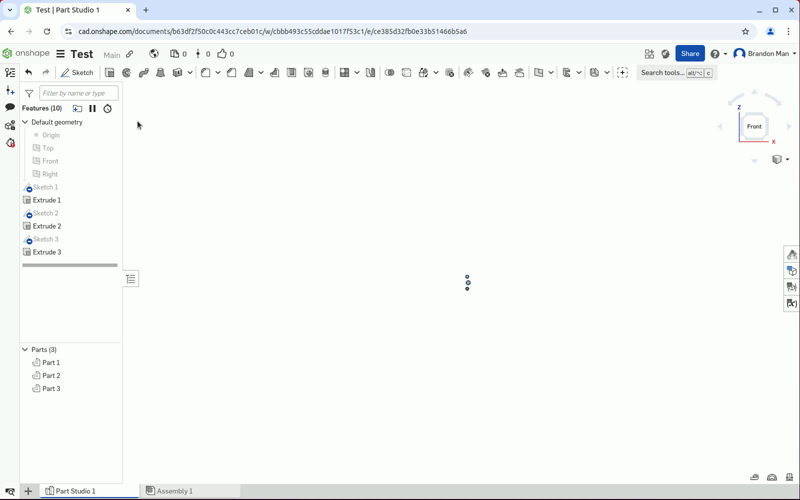
key(shift+h)
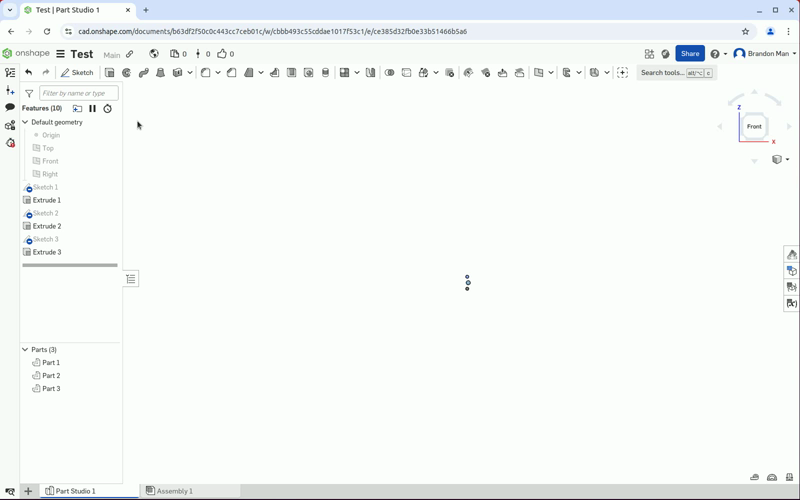
key(shift+h)
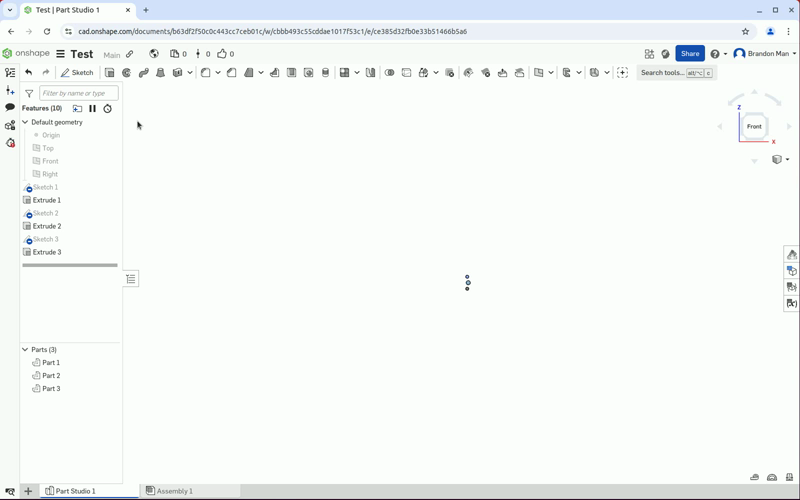
mouse_move(73, 189)
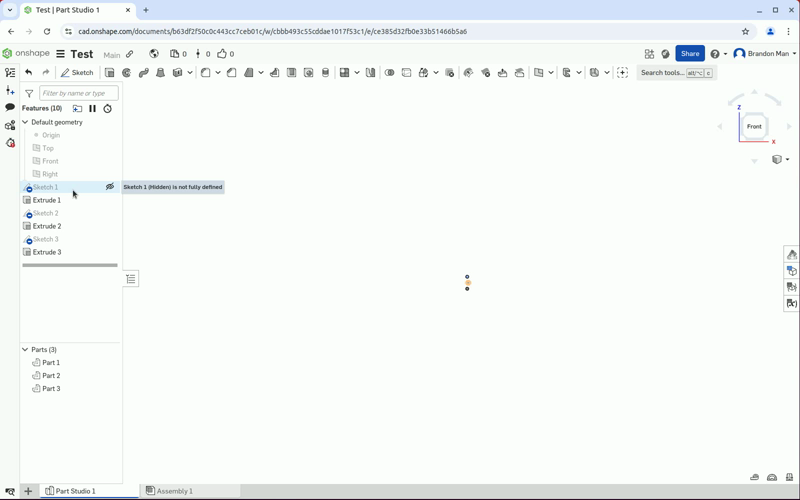
click(73, 189)
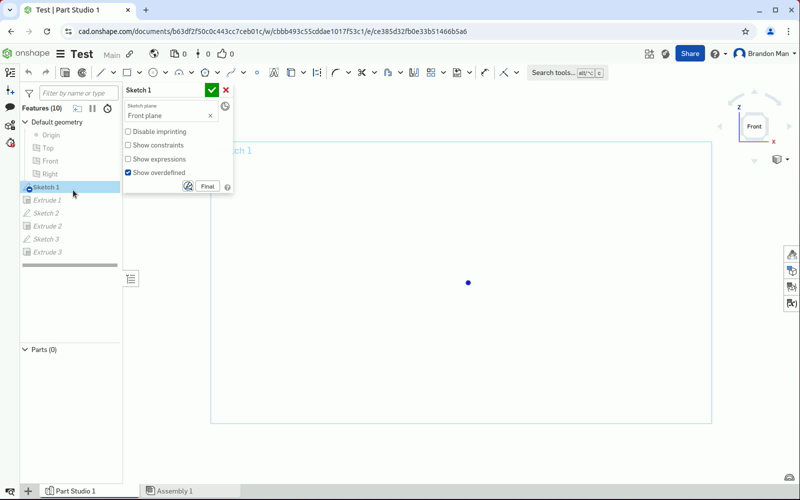
mouse_move(229, 92)
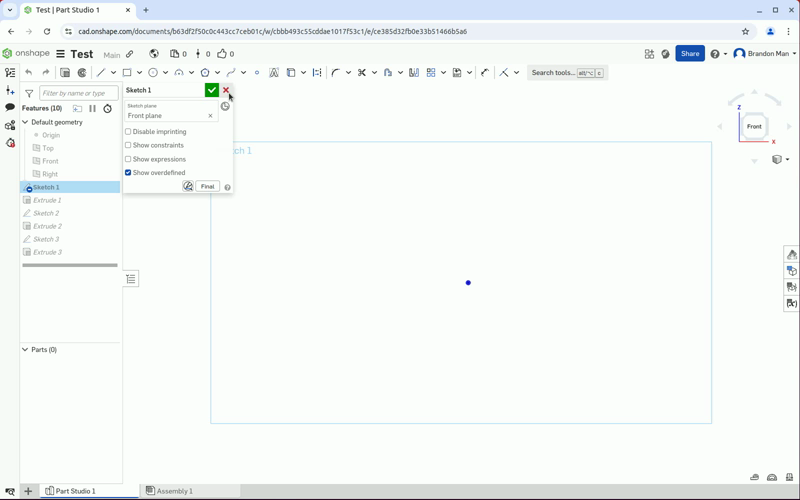
click(229, 92)
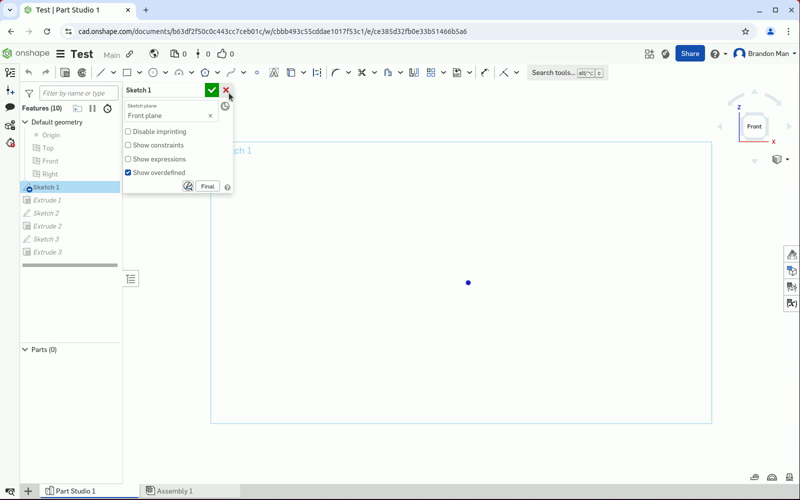
key(shift+s)
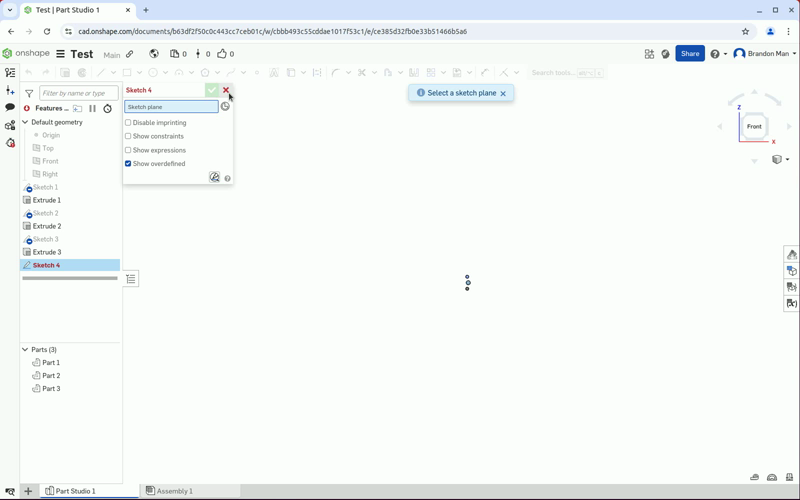
mouse_move(73, 163)
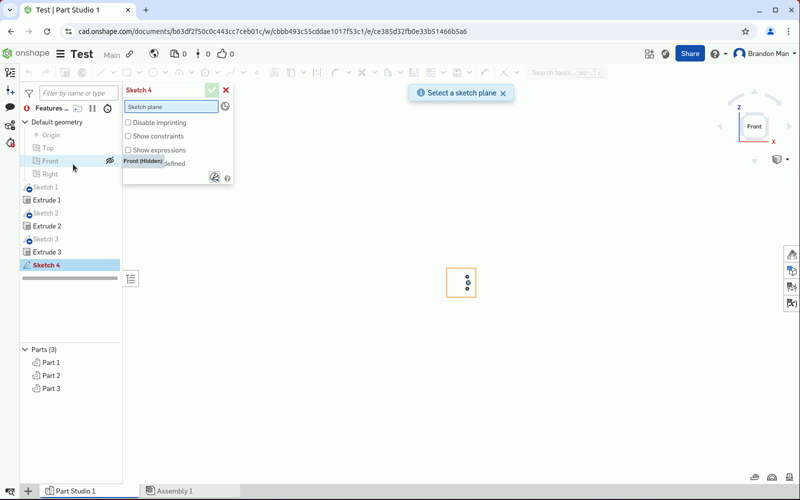
click(73, 163)
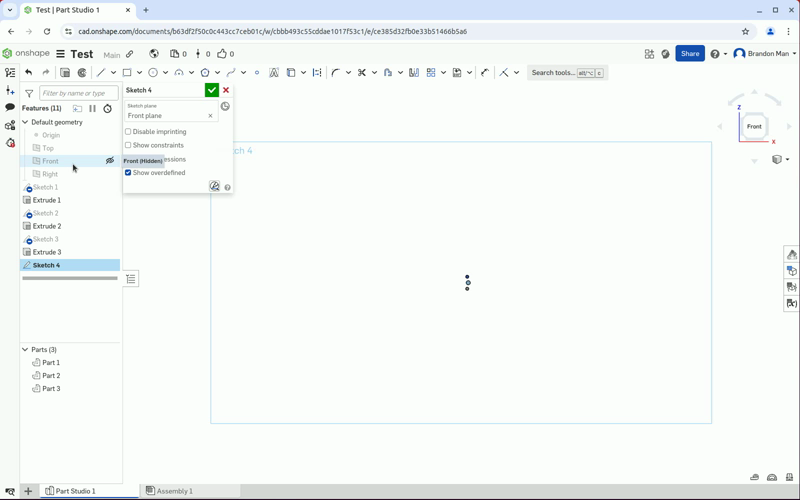
mouse_move(73, 352)
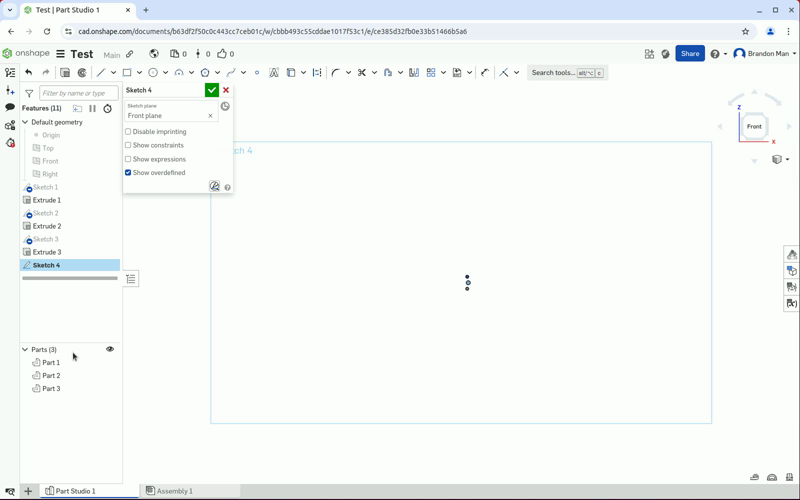
key(y)
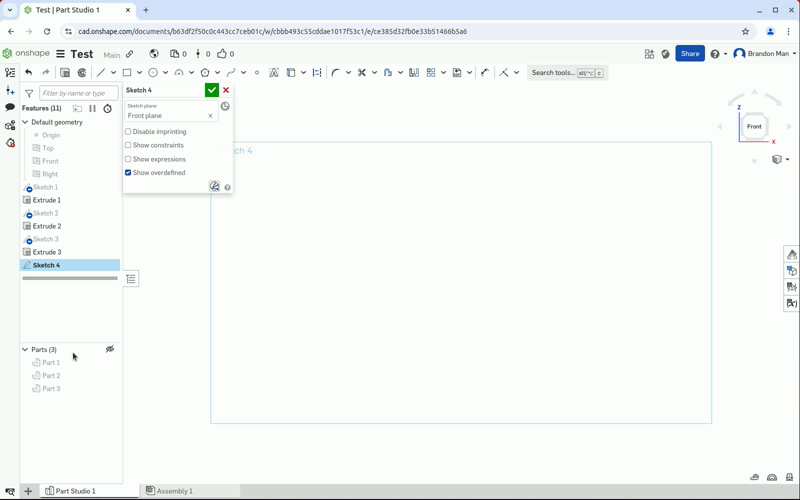
key(c)
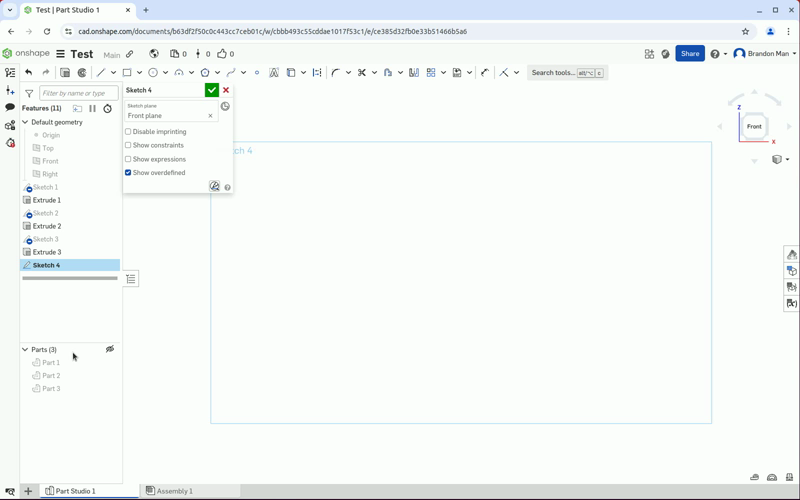
key_down(shift)
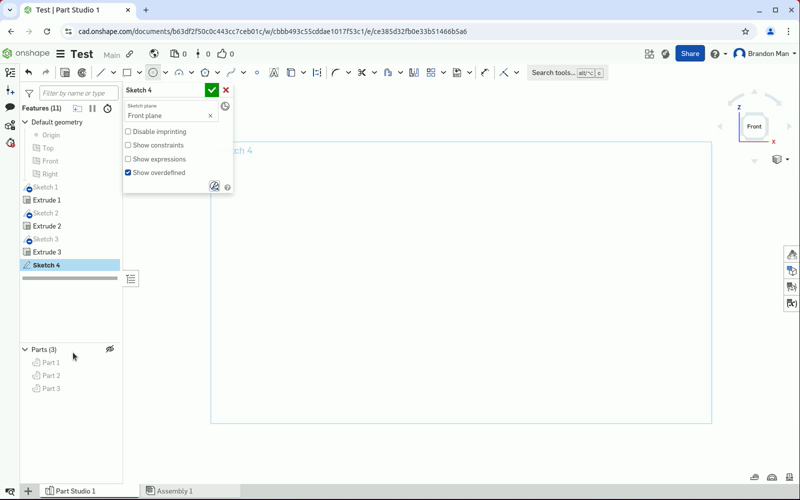
mouse_move(461, 282)
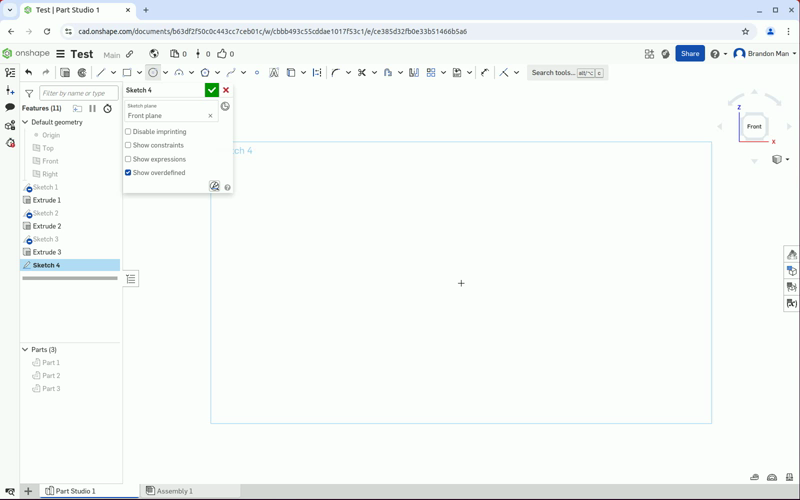
click(461, 282)
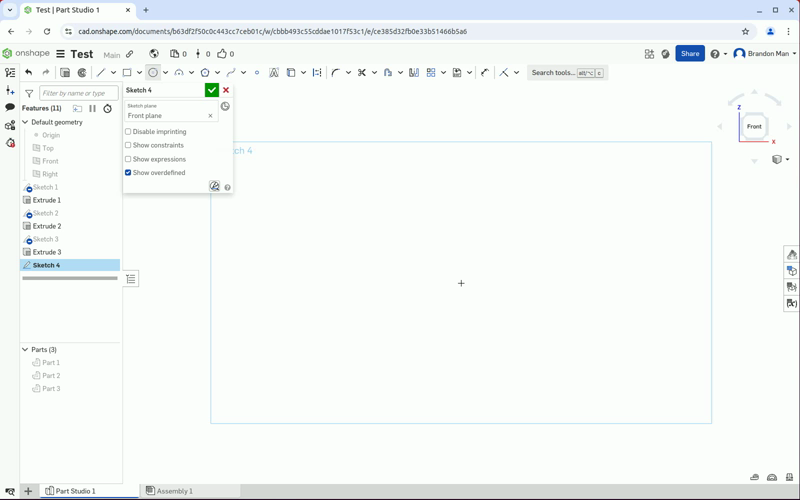
key_up(shift)
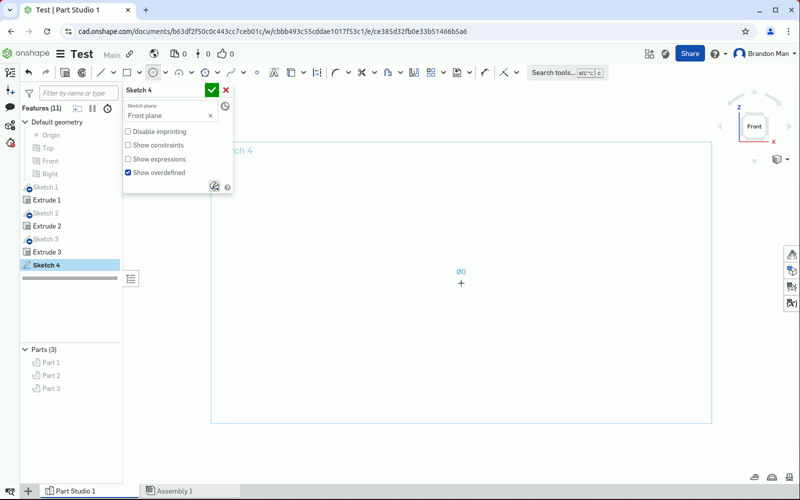
mouse_move(463, 282)
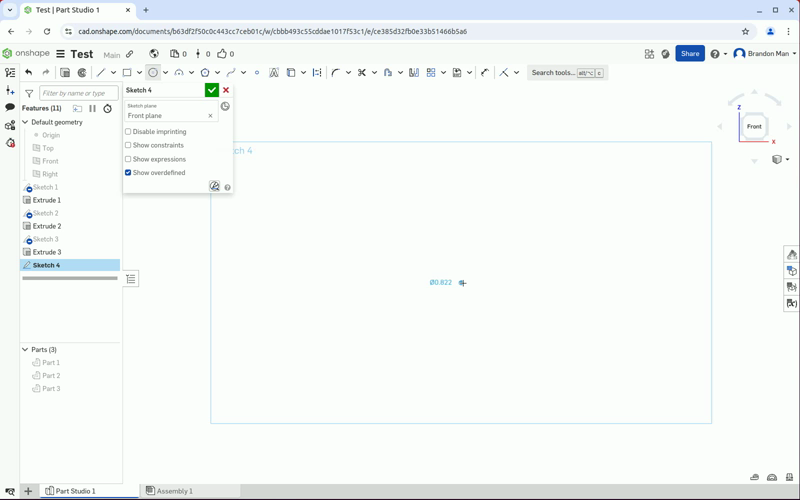
scroll(6)
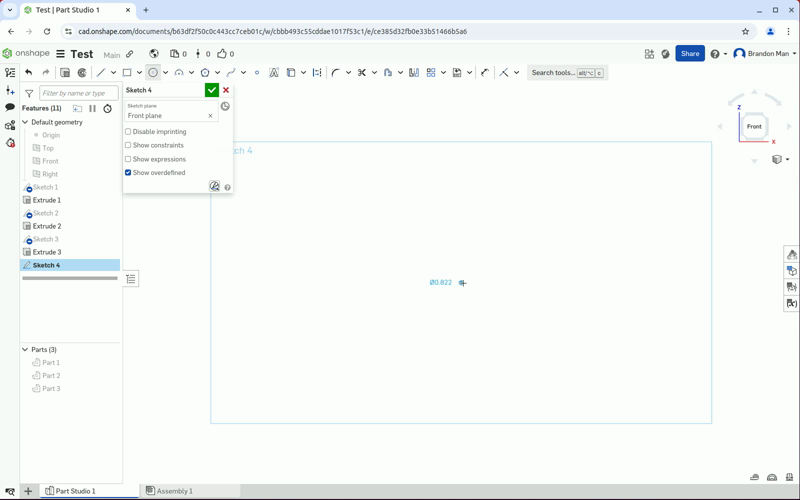
scroll(6)
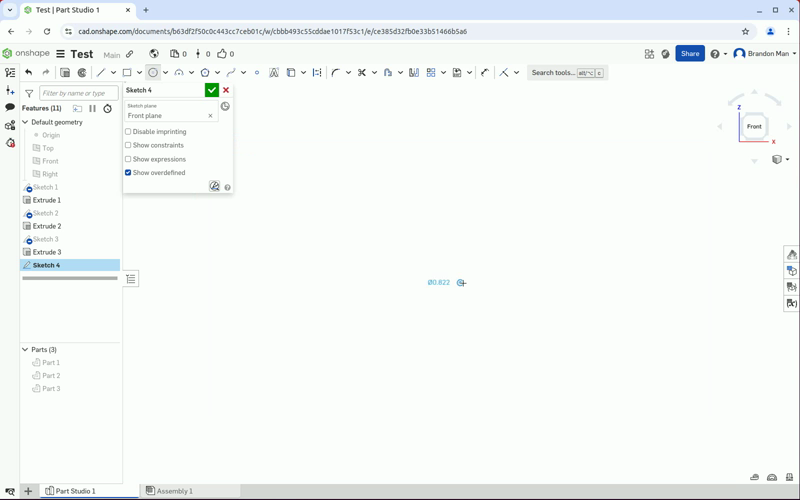
scroll(6)
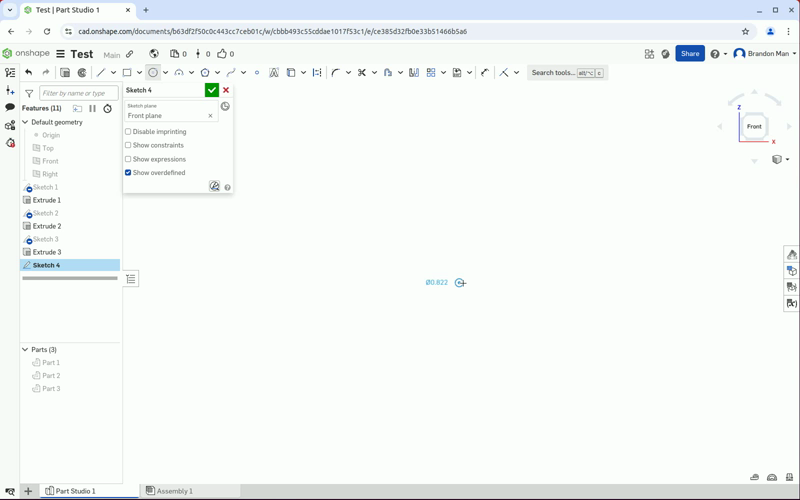
scroll(6)
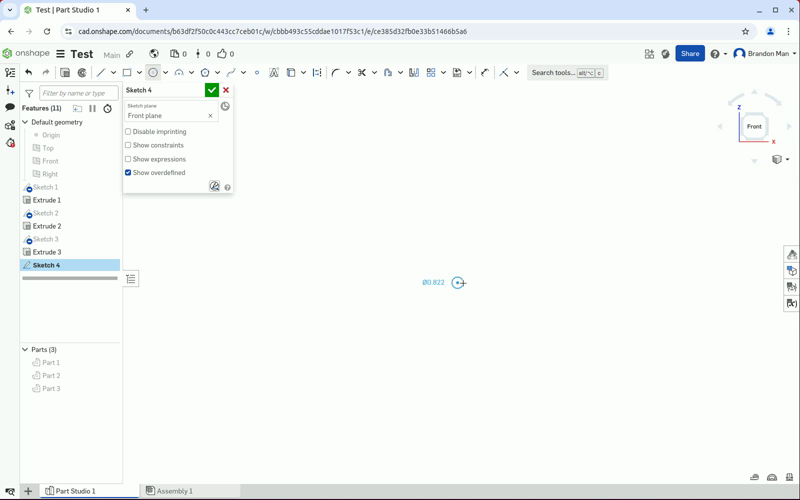
scroll(6)
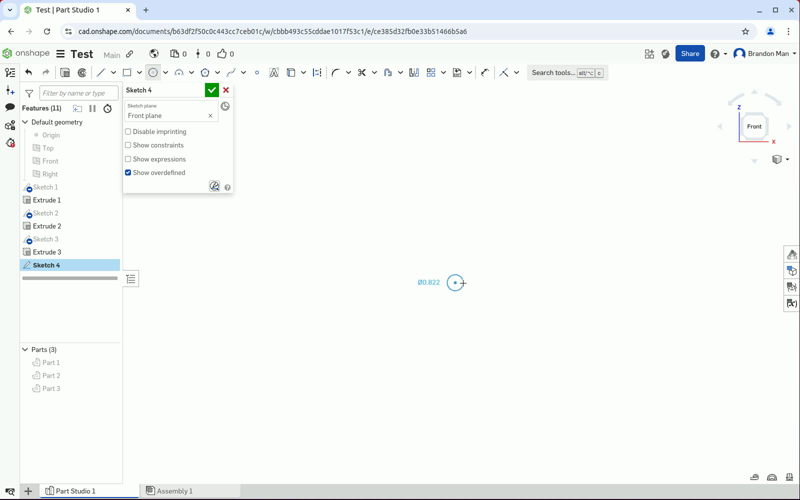
scroll(6)
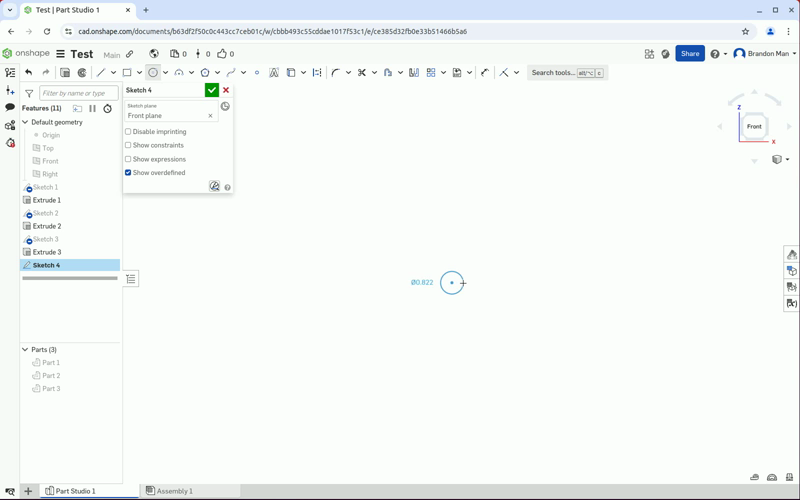
scroll(6)
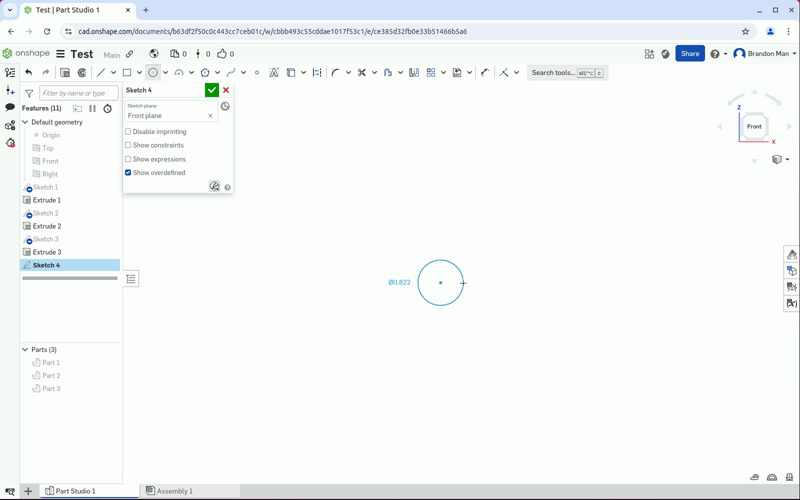
click(463, 282)
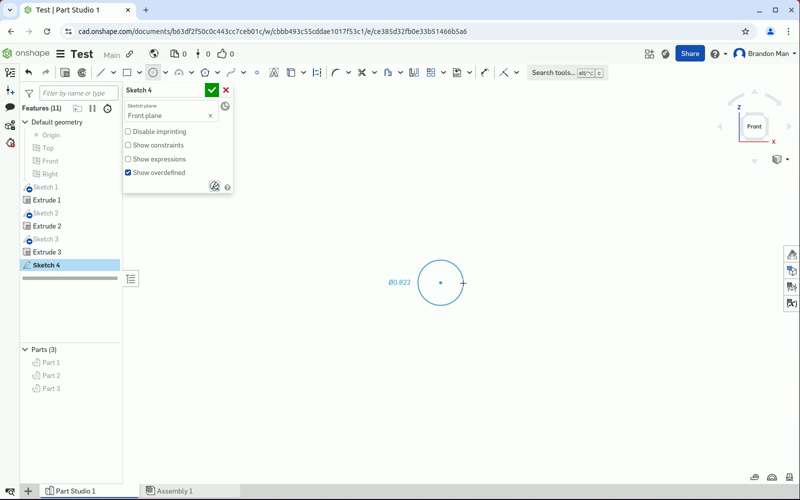
scroll(-6)
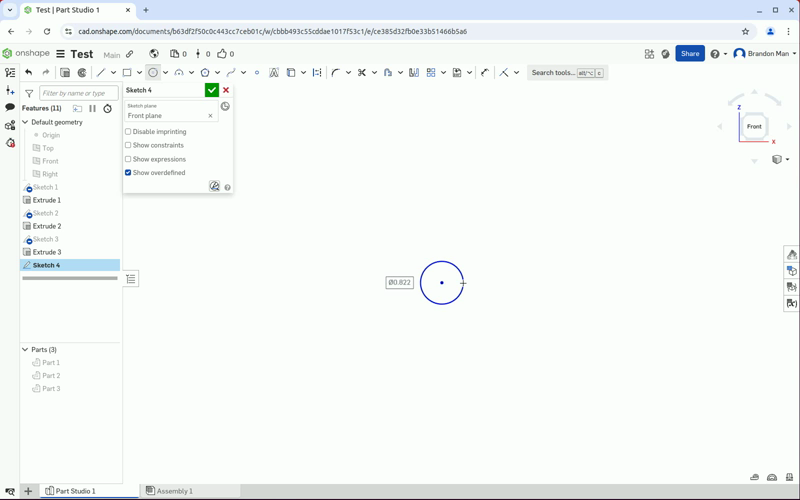
scroll(-6)
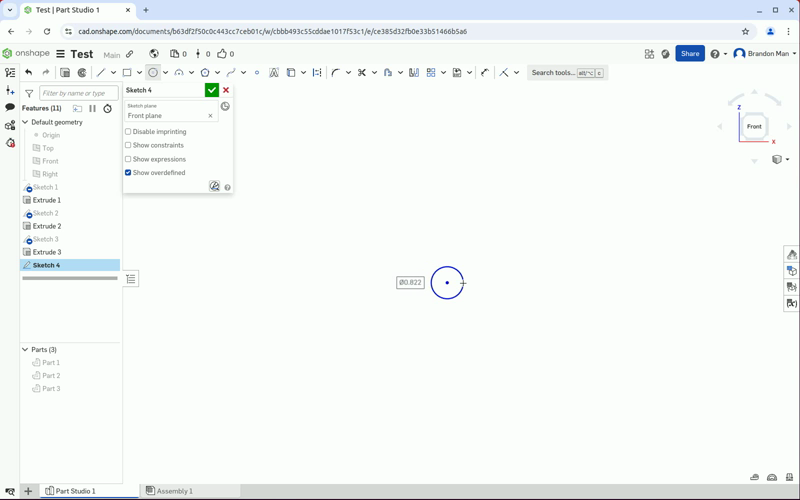
scroll(-6)
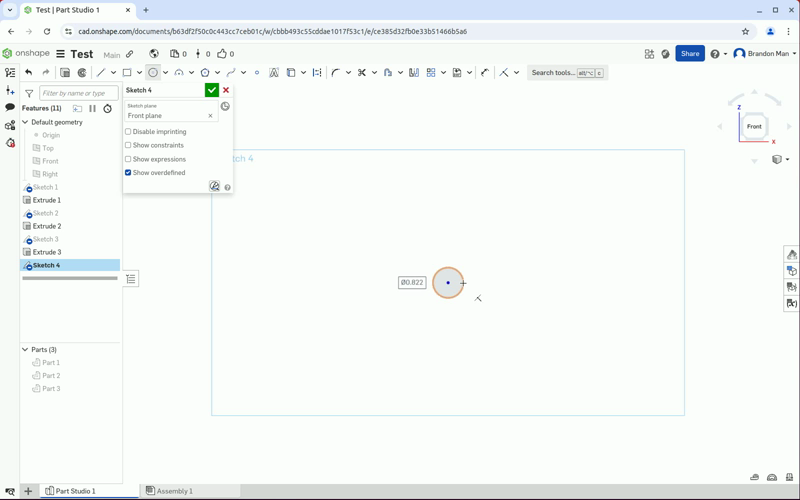
scroll(-6)
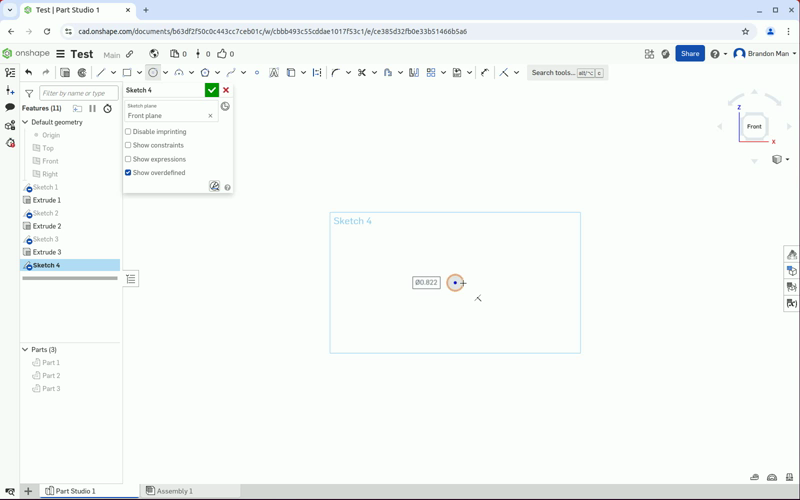
scroll(-6)
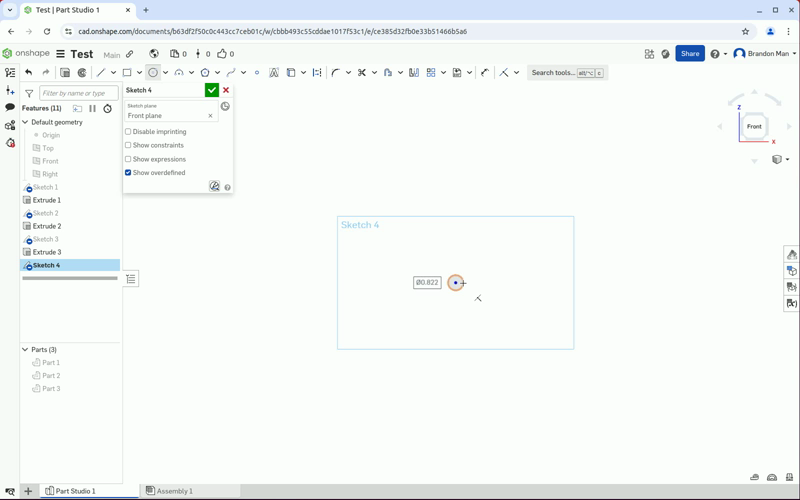
scroll(-6)
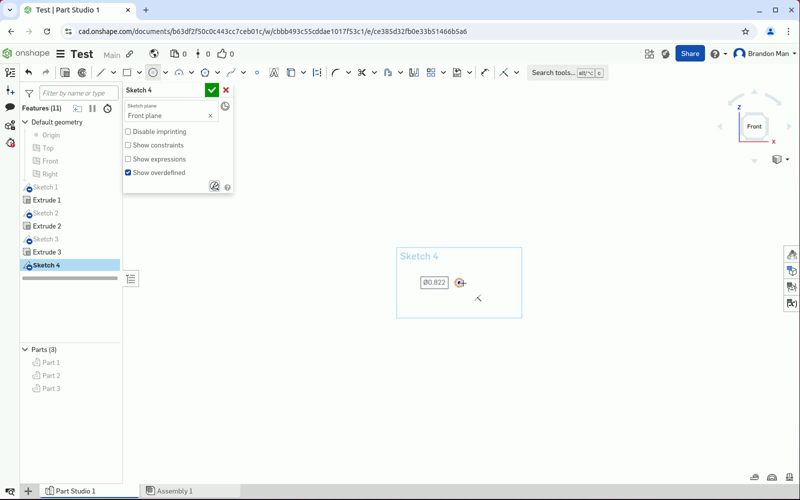
scroll(-6)
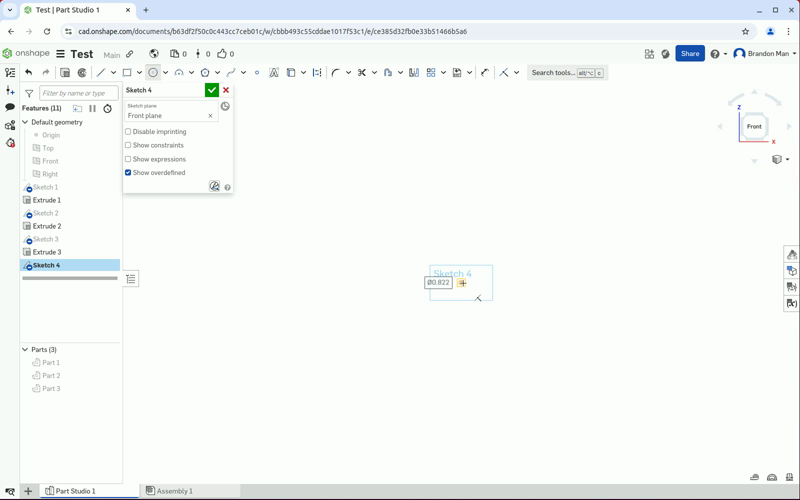
key(esc)
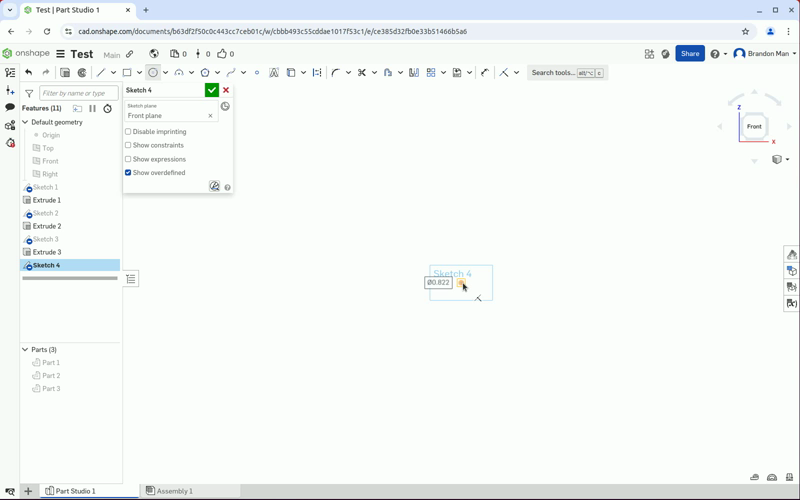
mouse_move(460, 282)
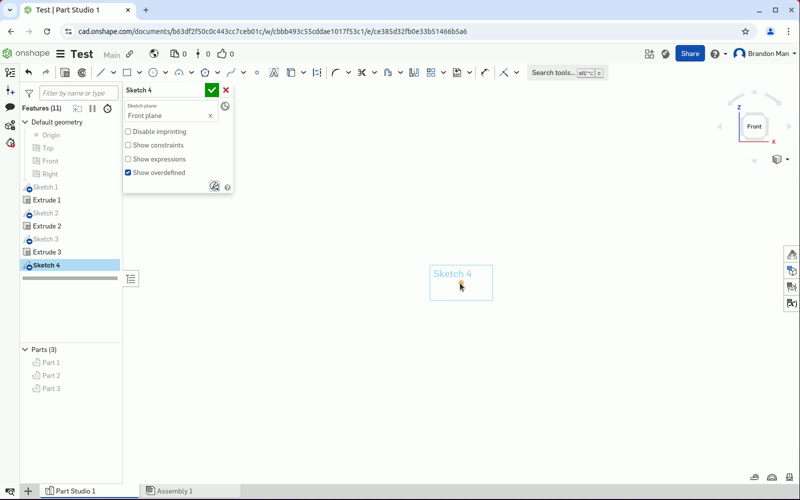
scroll(6)
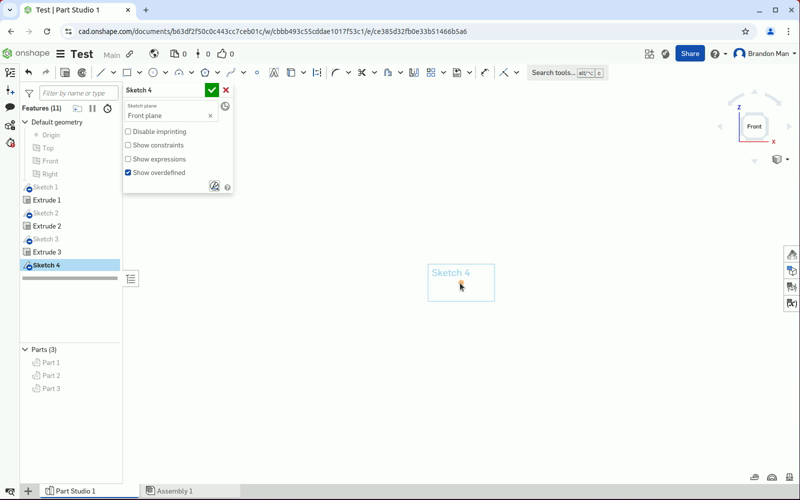
scroll(6)
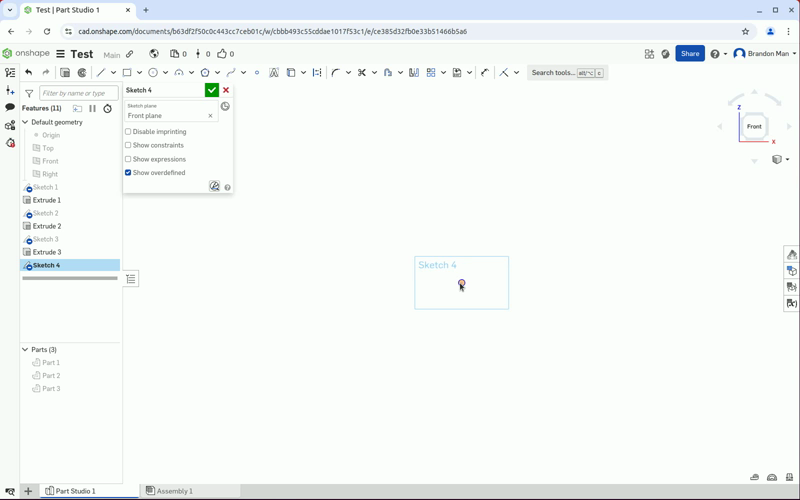
scroll(6)
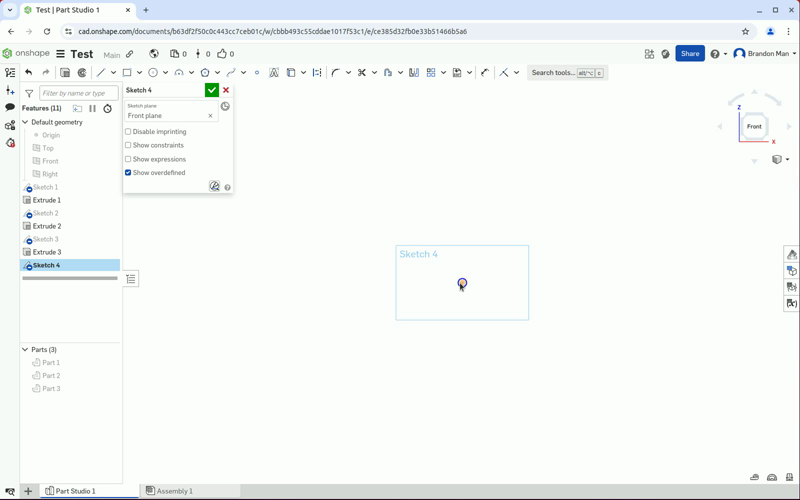
scroll(6)
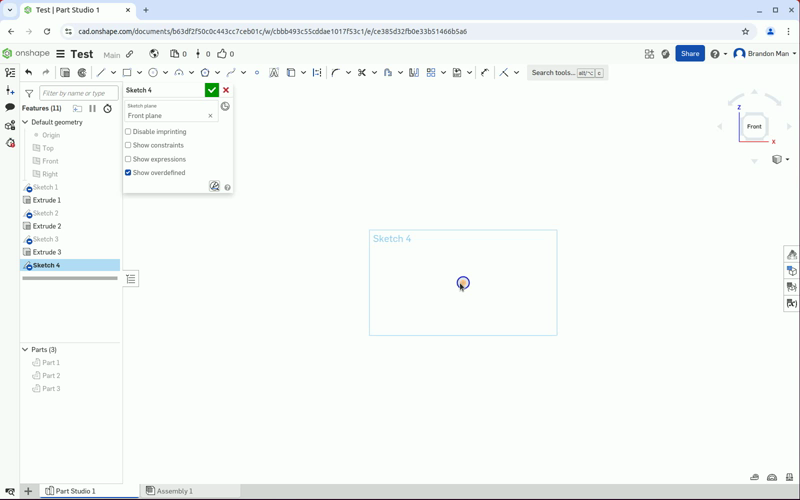
scroll(6)
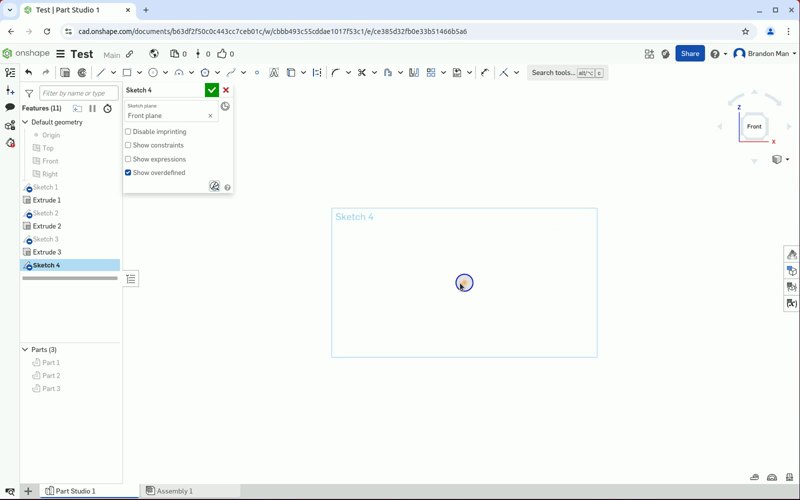
scroll(6)
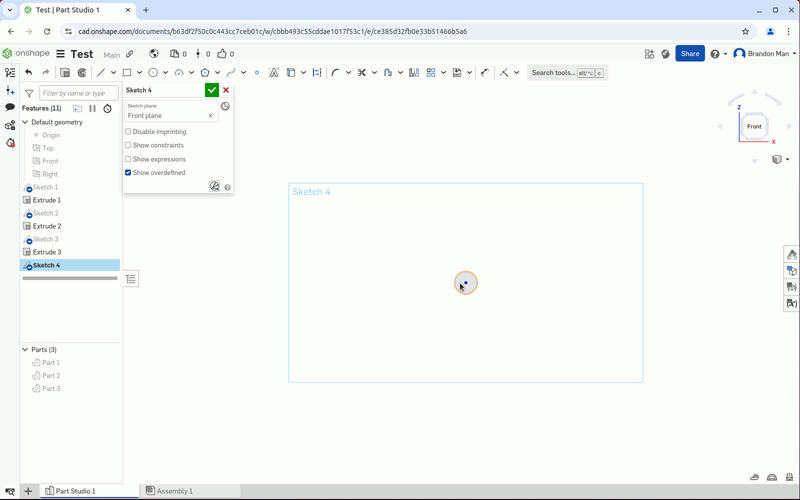
scroll(6)
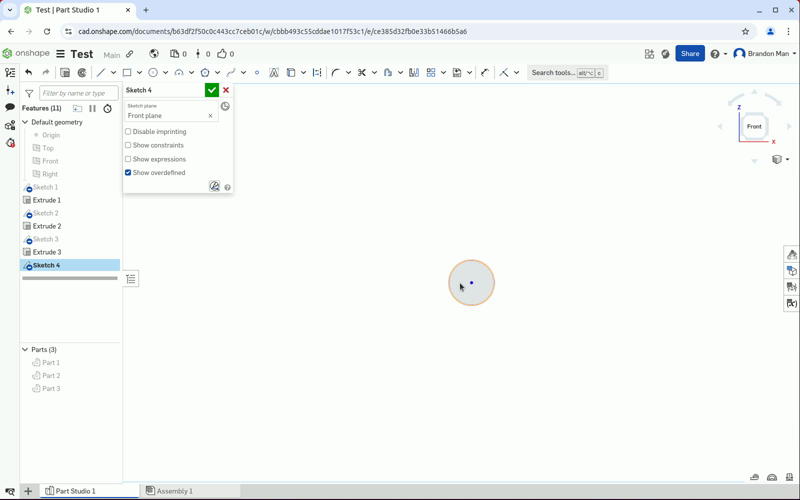
click(460, 282)
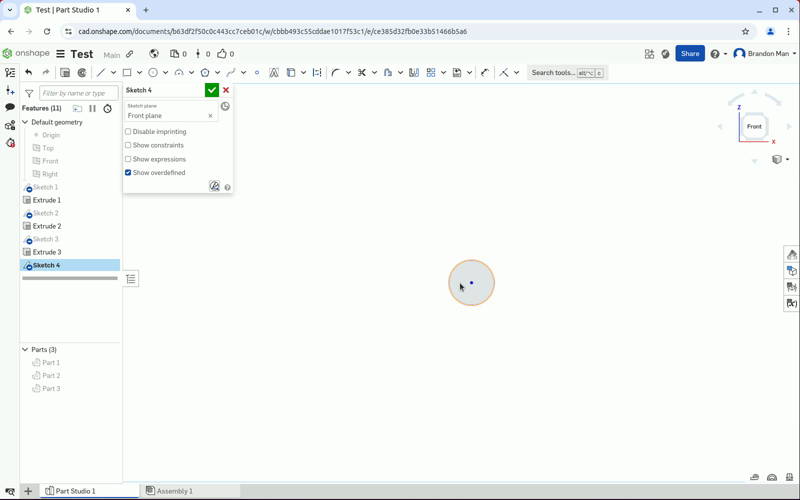
scroll(-6)
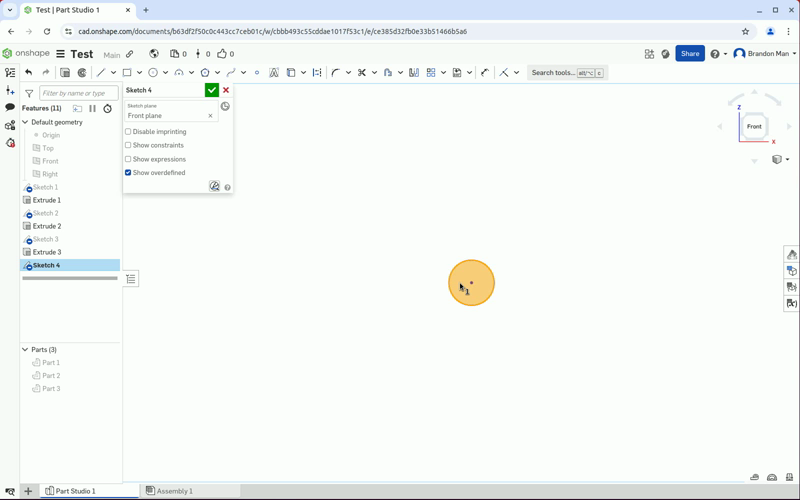
scroll(-6)
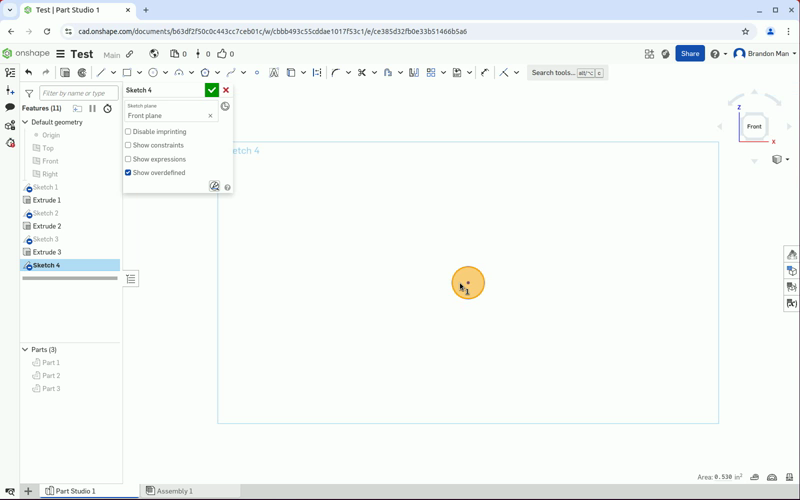
scroll(-6)
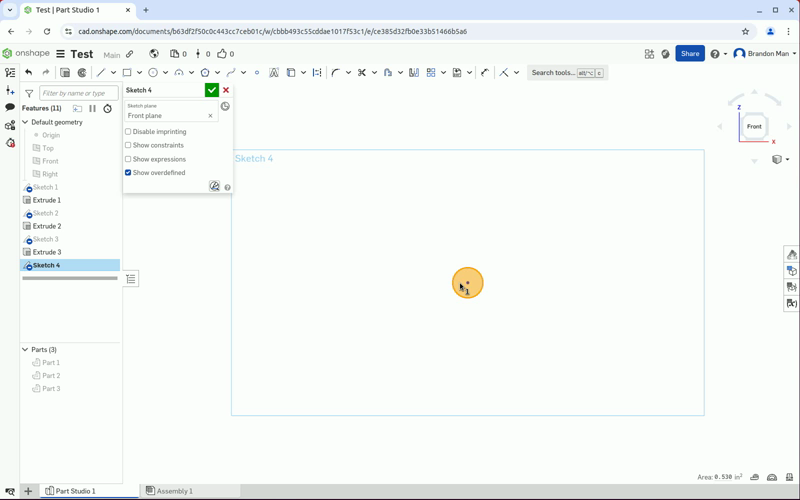
scroll(-6)
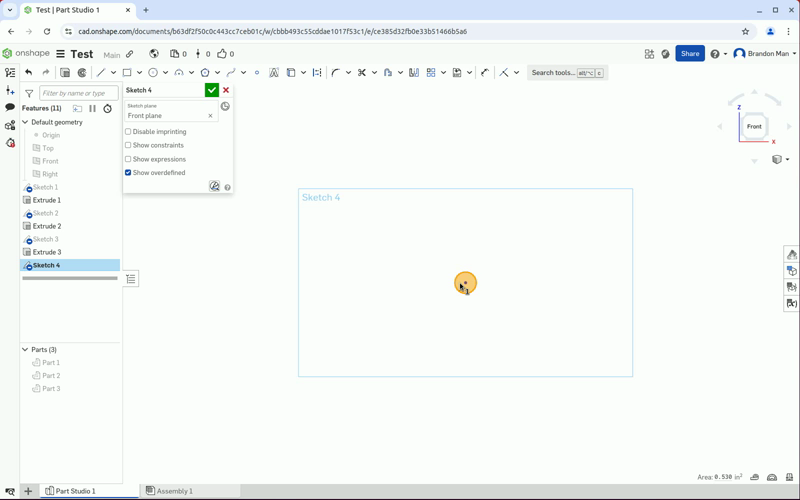
scroll(-6)
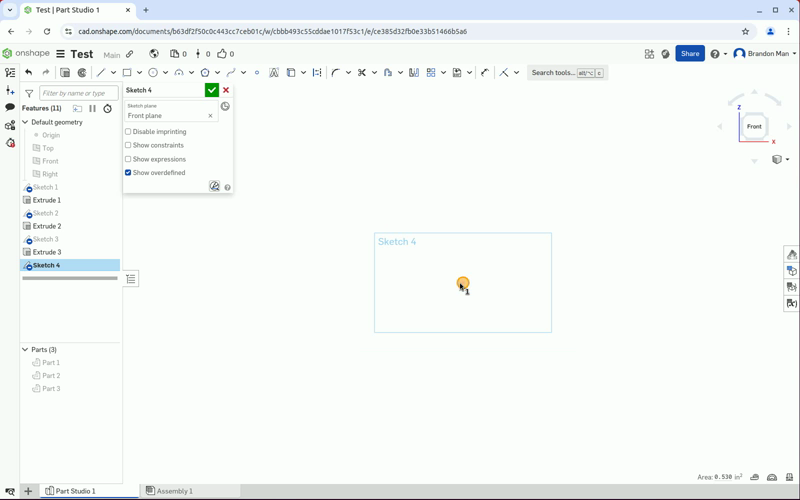
scroll(-6)
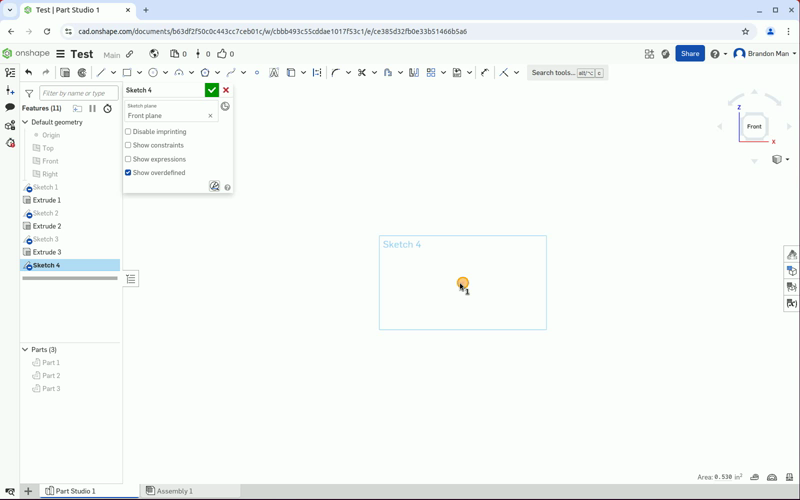
scroll(-6)
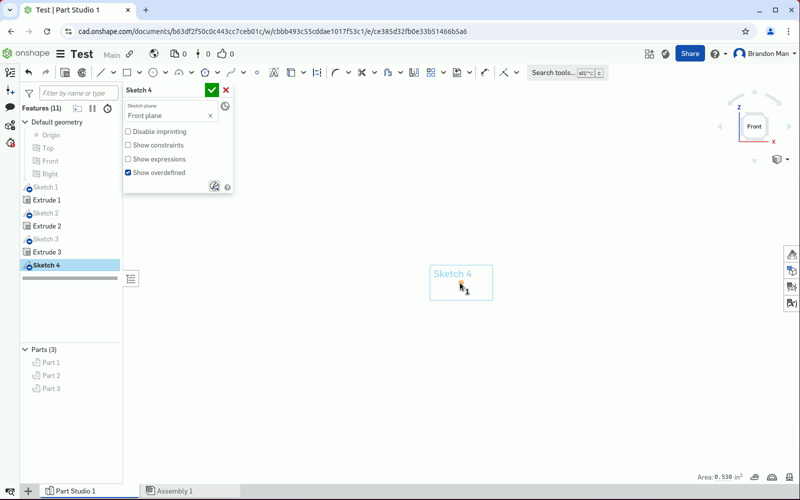
mouse_move(73, 352)
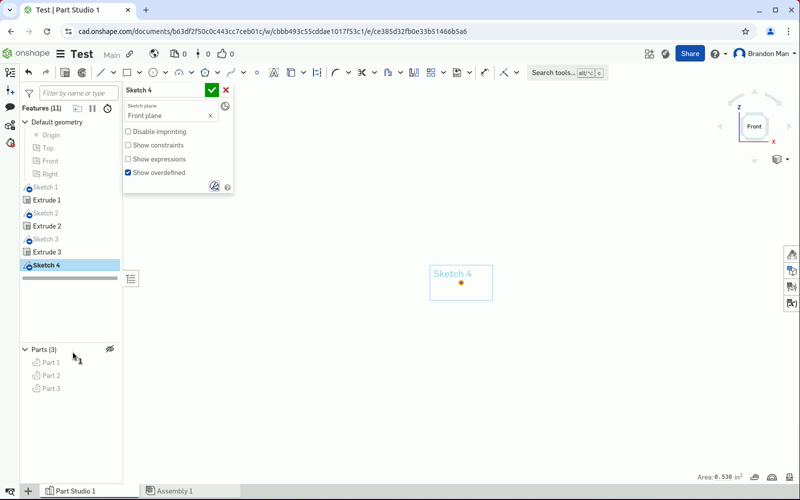
key(shift+y)
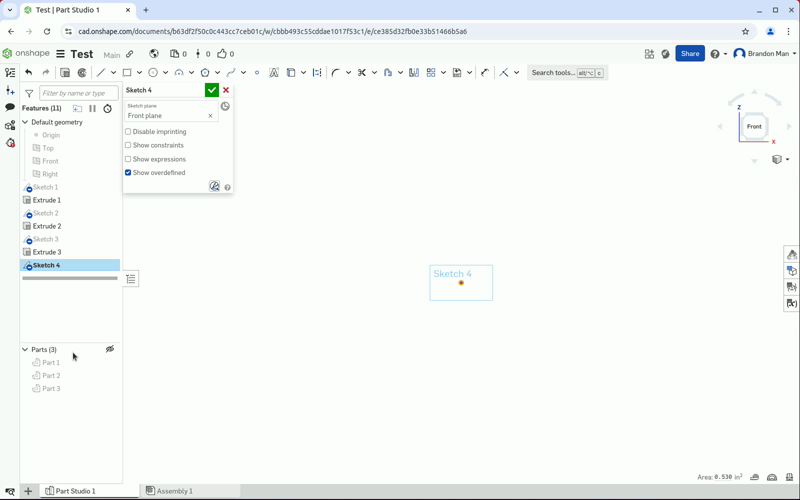
key(shift+e)
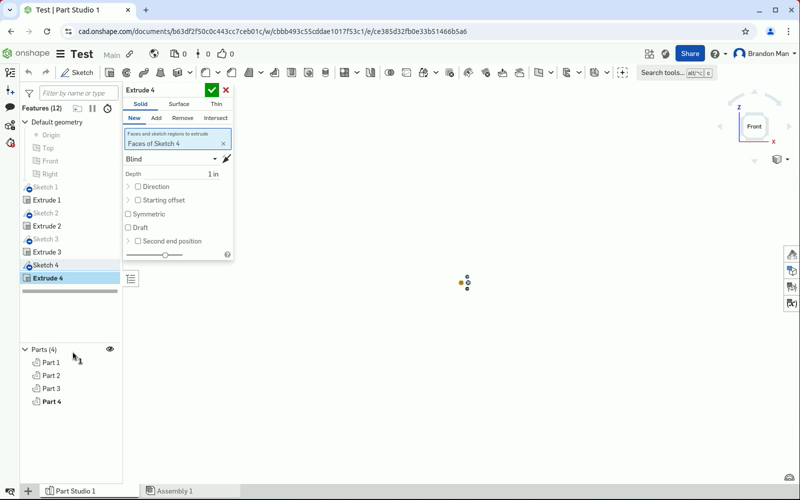
mouse_move(143, 106)
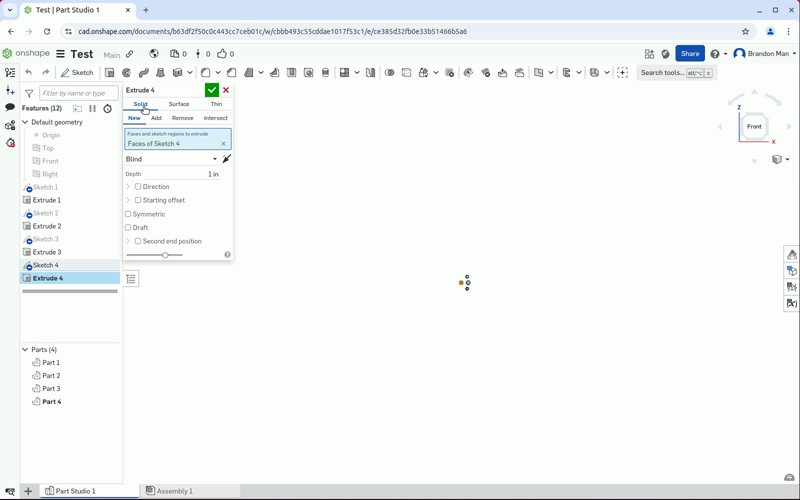
click(143, 106)
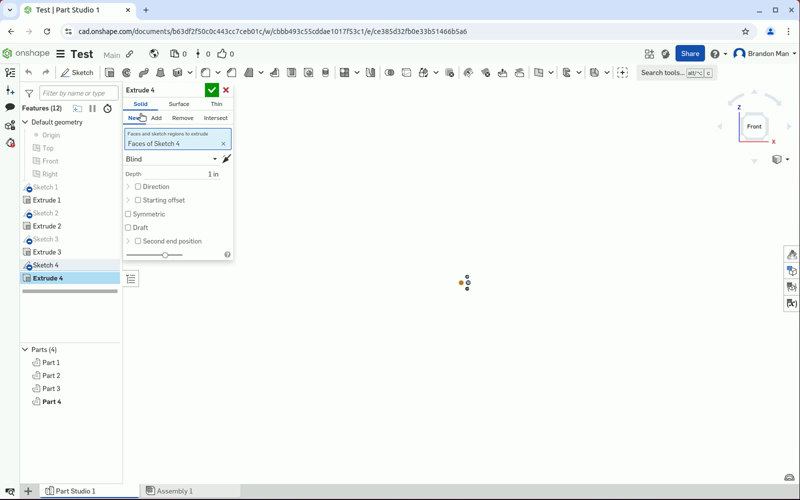
mouse_move(137, 120)
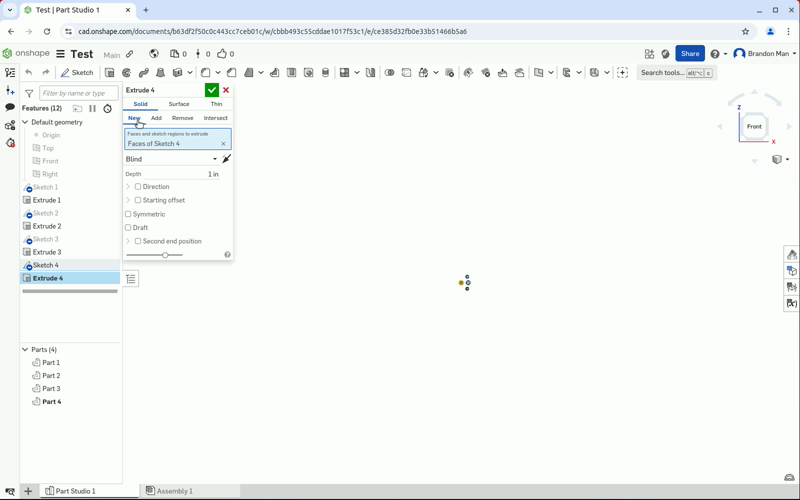
click(137, 120)
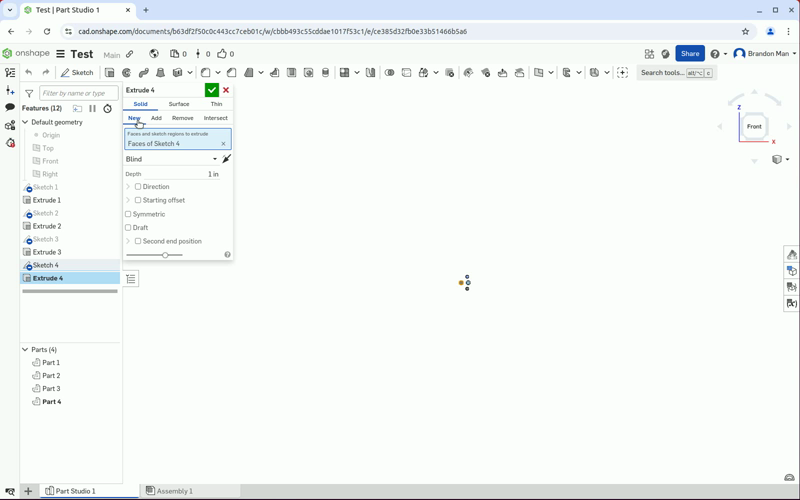
key(tab, 4)
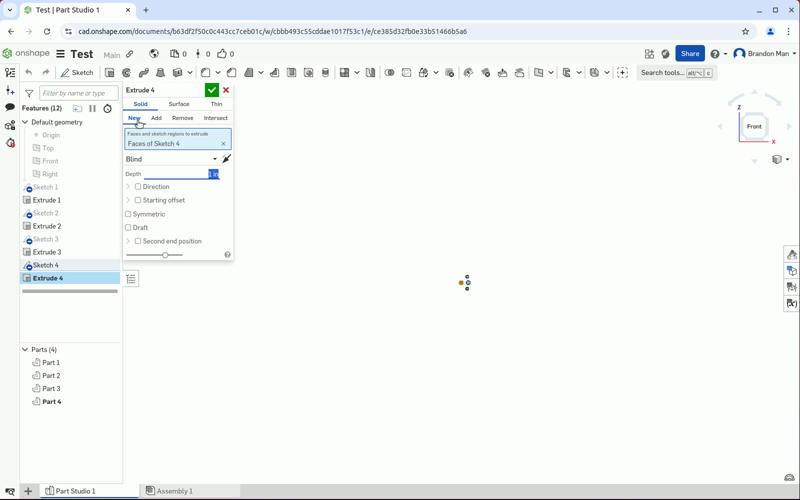
text(23.108)
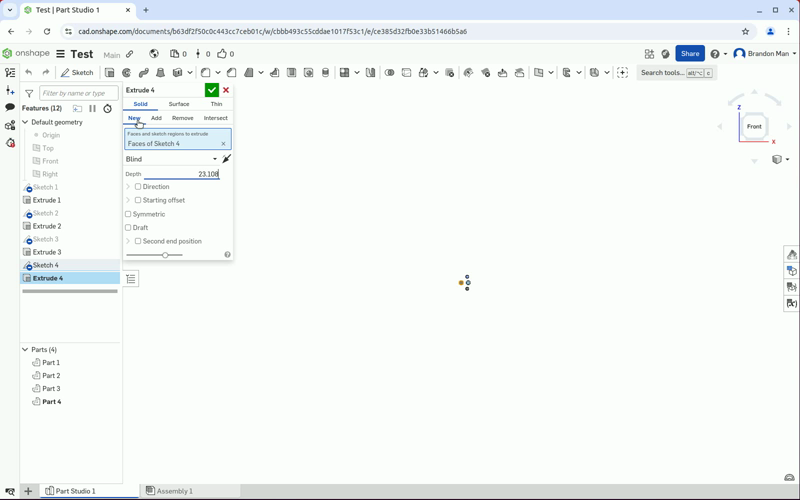
key(enter)
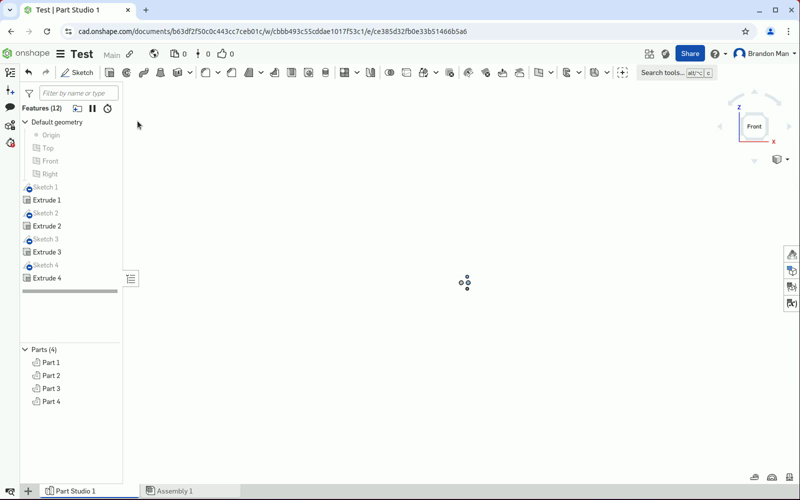
key(shift+h)
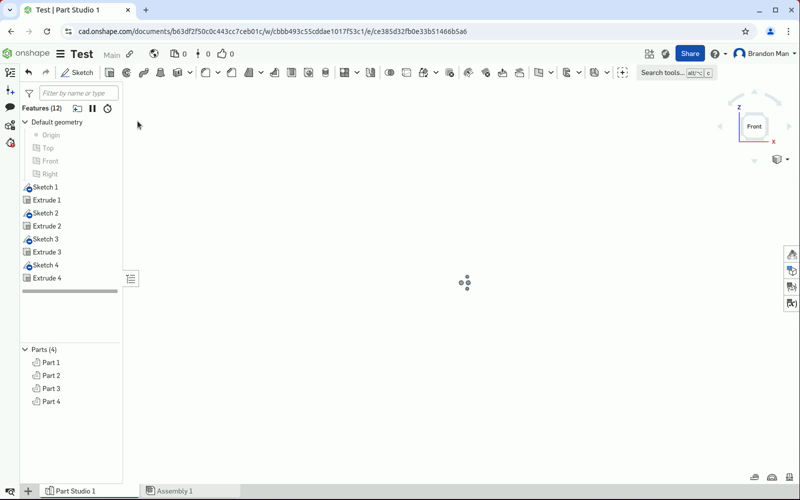
key(shift+h)
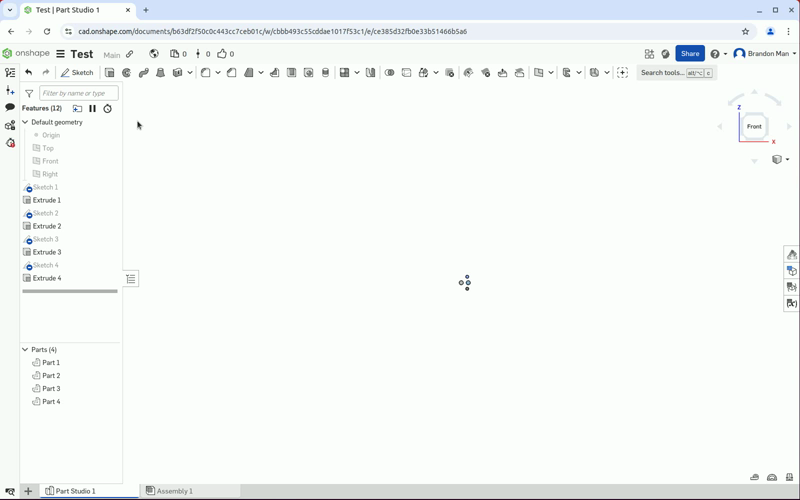
mouse_move(73, 189)
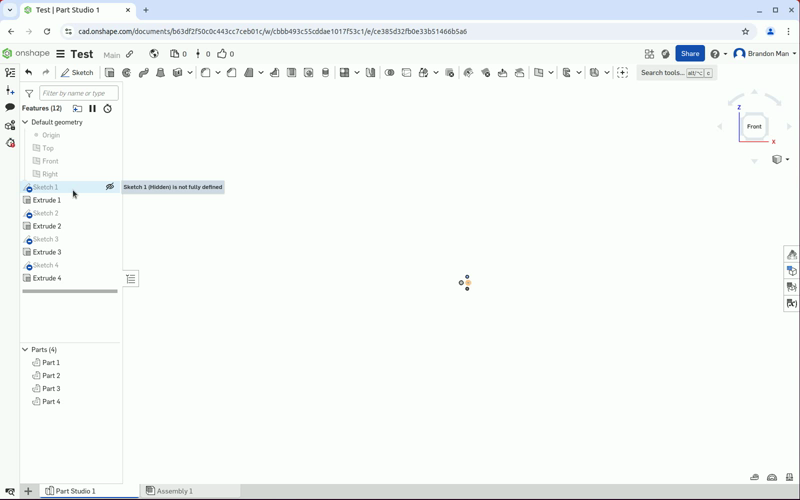
click(73, 189)
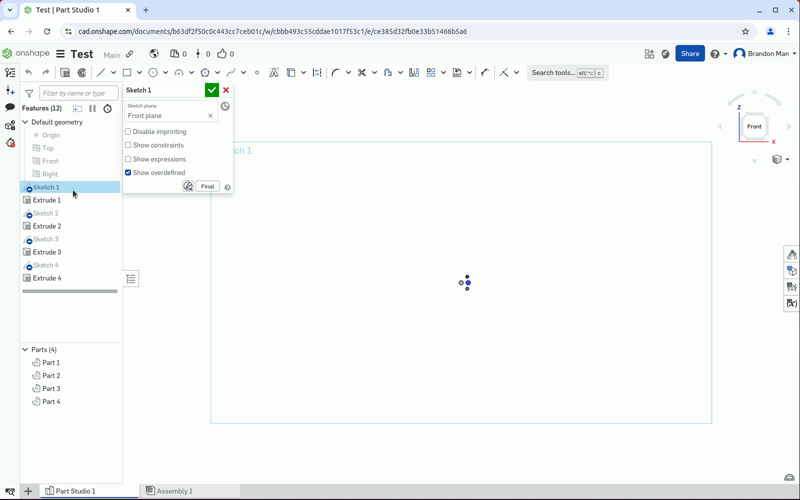
mouse_move(229, 92)
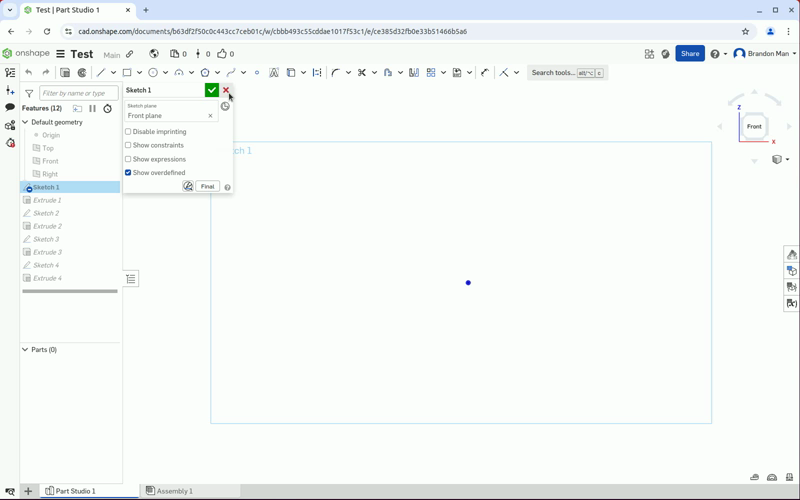
click(229, 92)
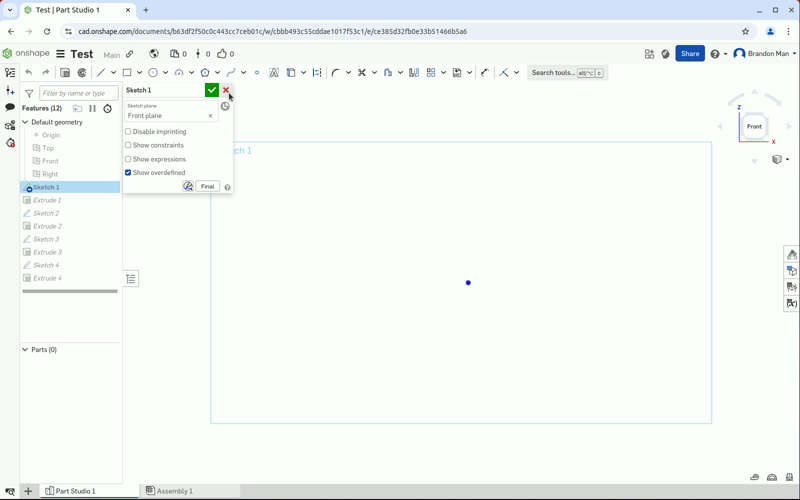
key(shift+s)
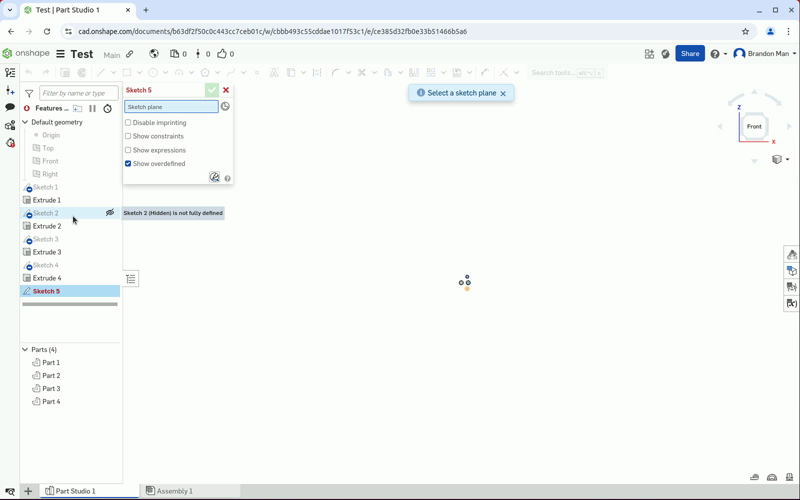
scroll(3)
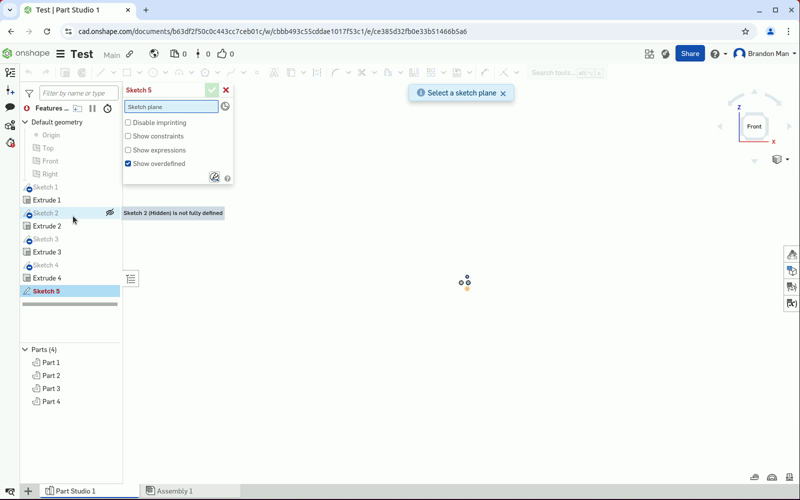
mouse_move(73, 163)
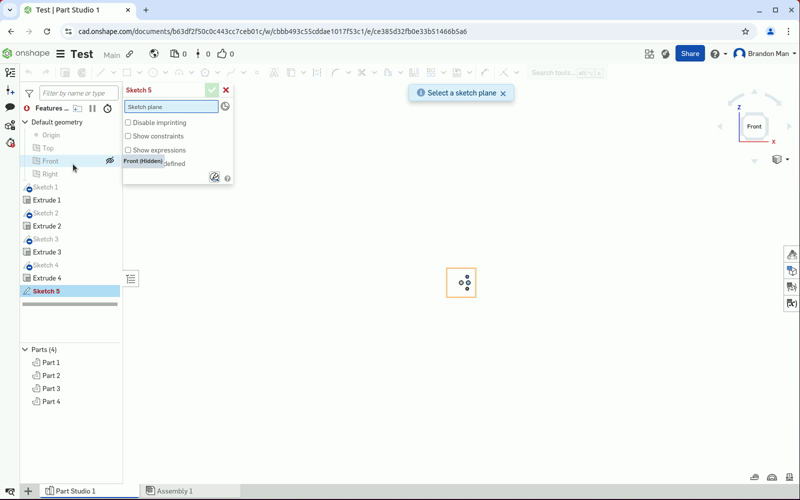
click(73, 163)
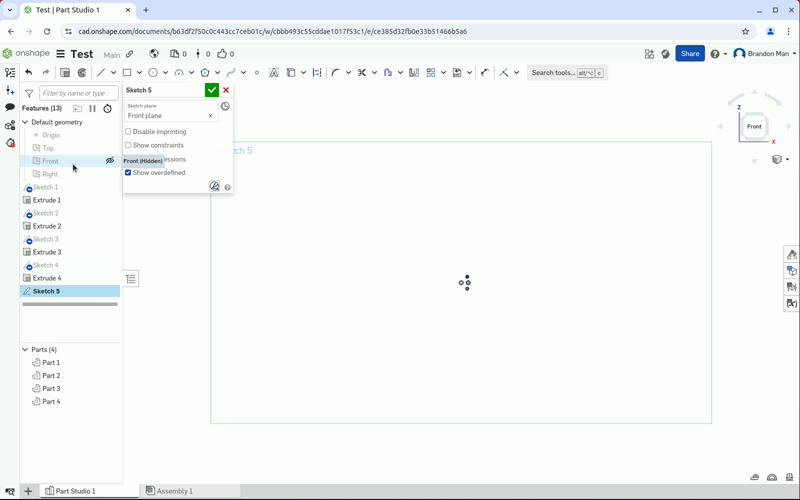
mouse_move(73, 352)
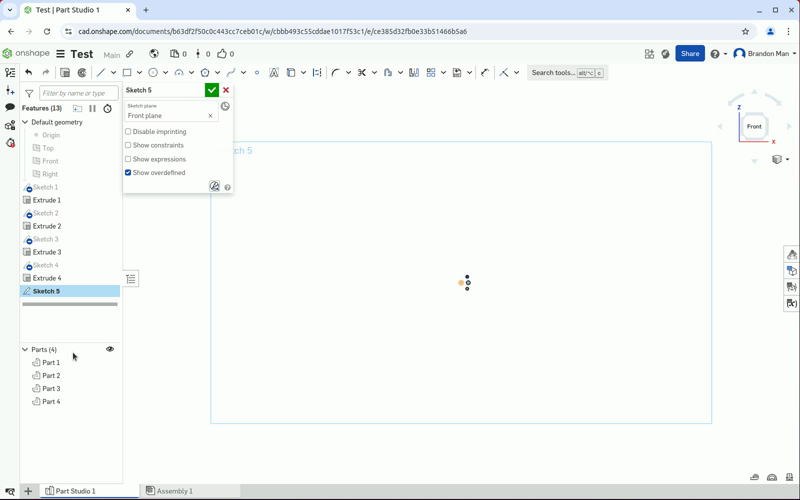
key(y)
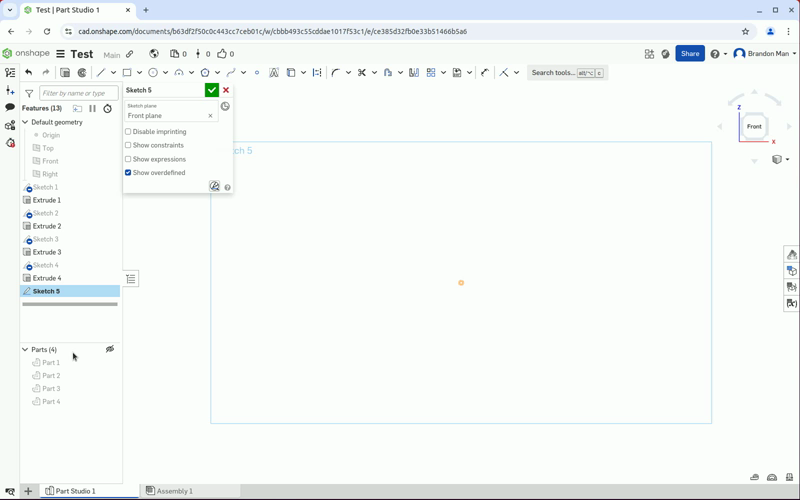
key(c)
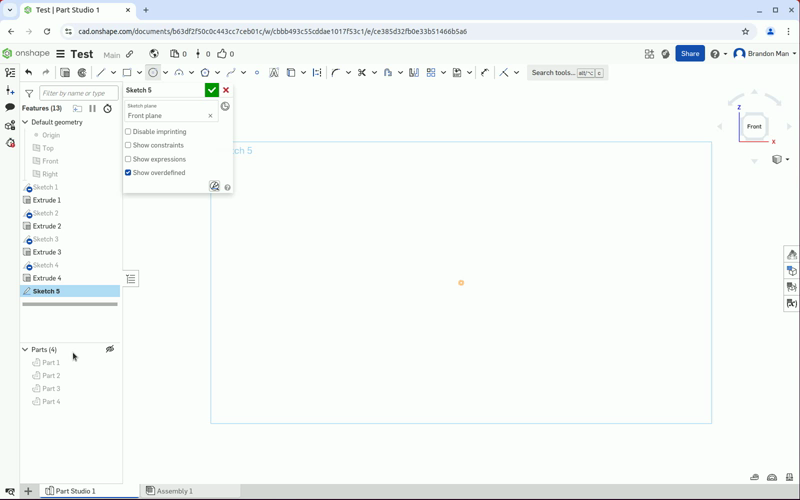
key_down(shift)
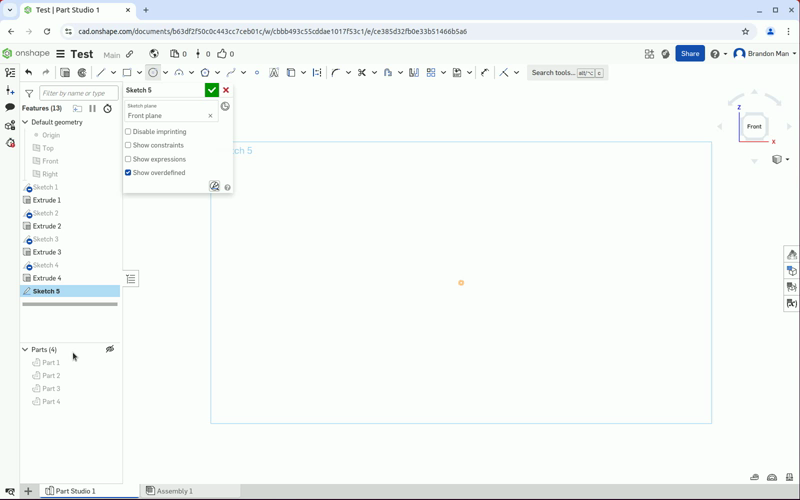
mouse_move(455, 288)
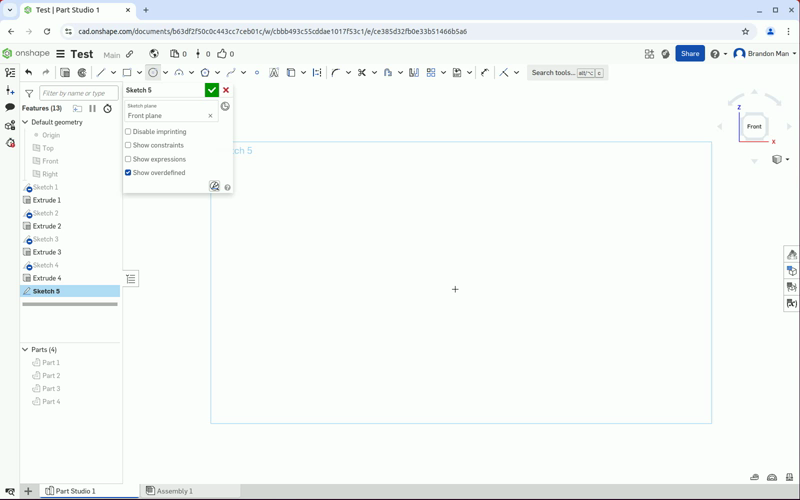
click(455, 288)
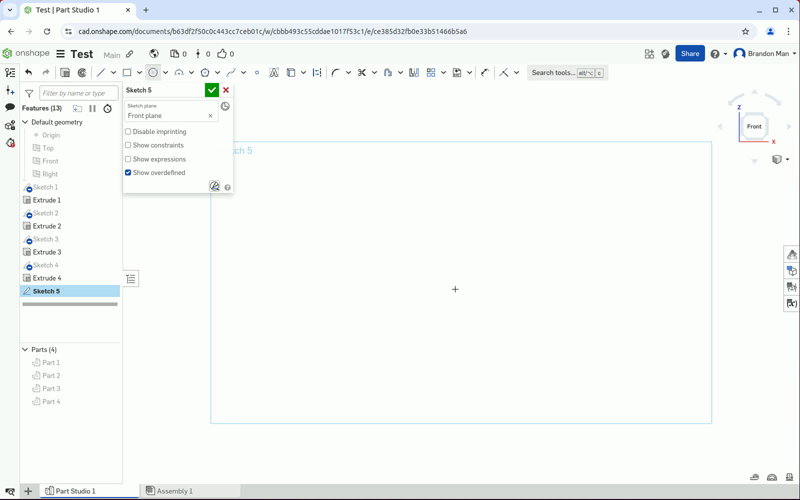
key_up(shift)
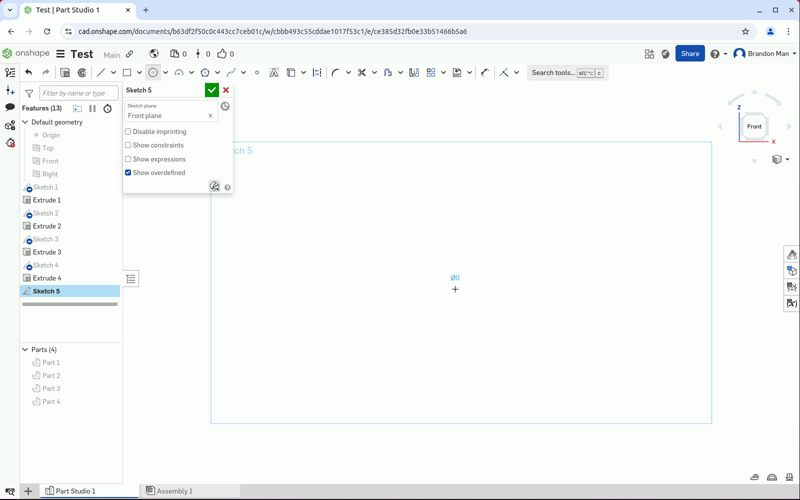
mouse_move(457, 288)
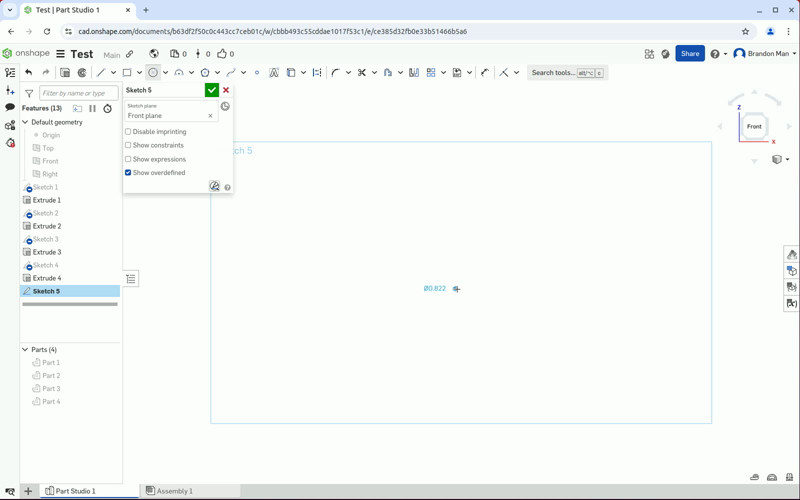
scroll(6)
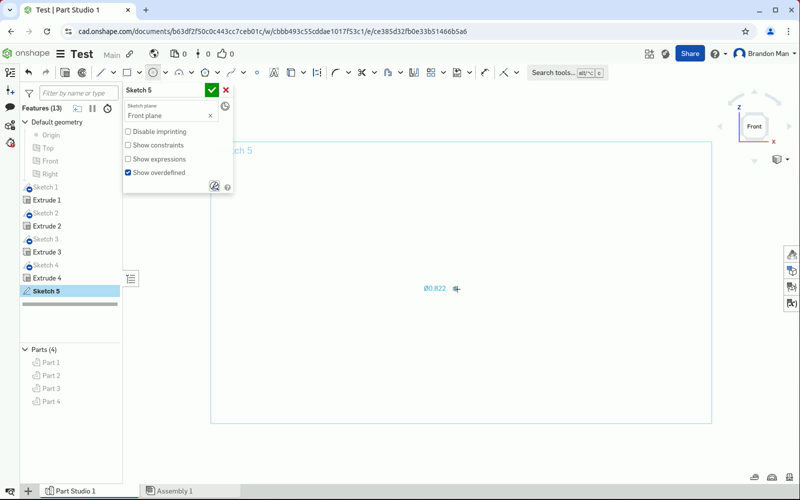
scroll(6)
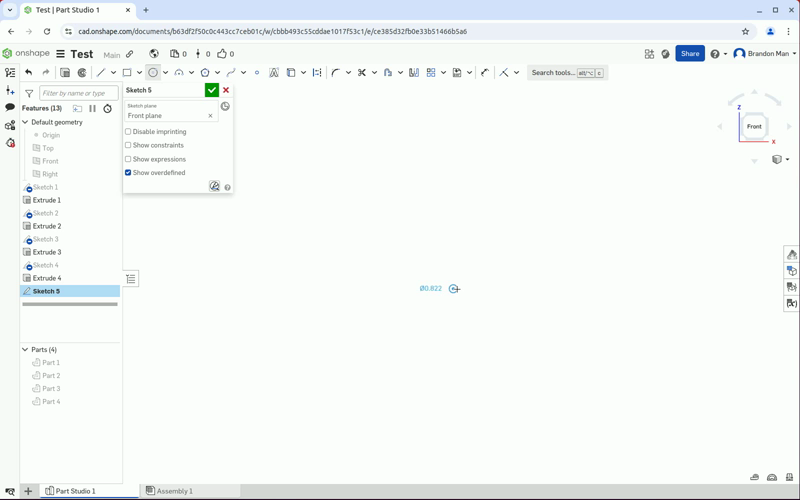
scroll(6)
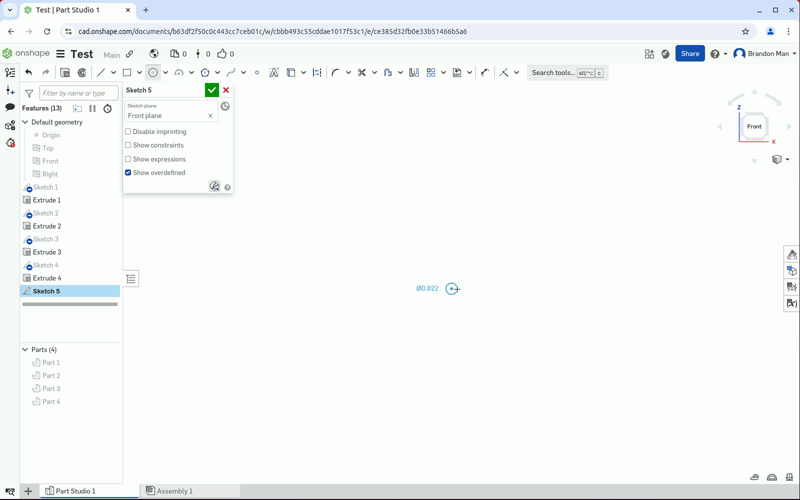
scroll(6)
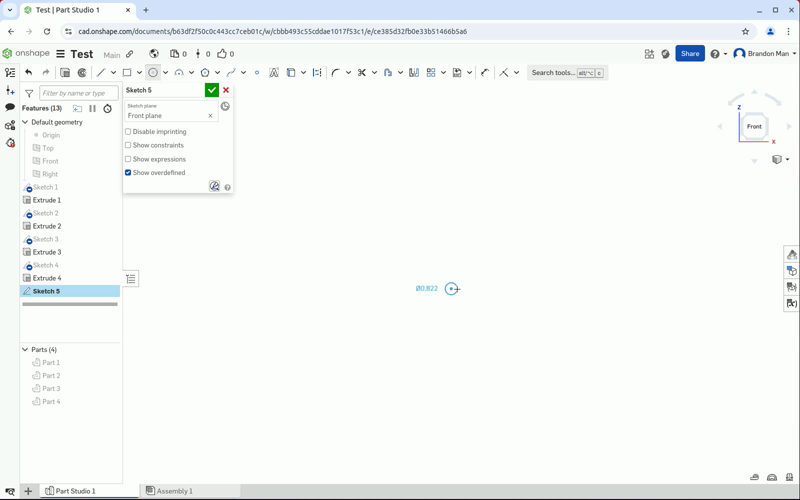
scroll(6)
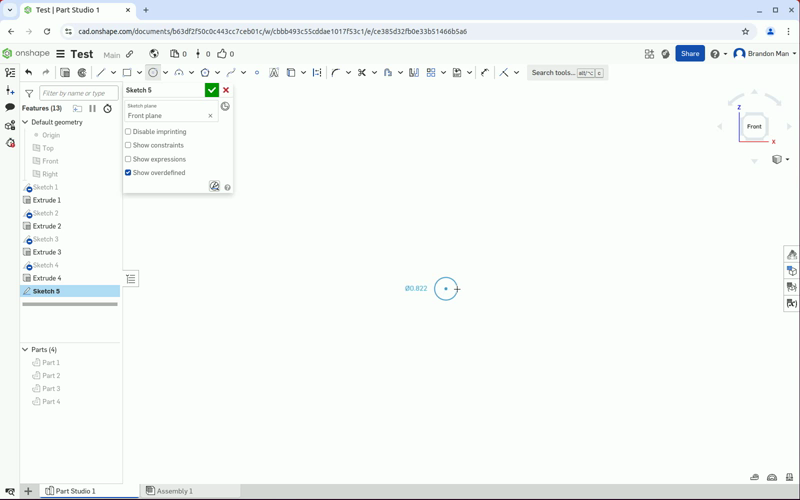
scroll(6)
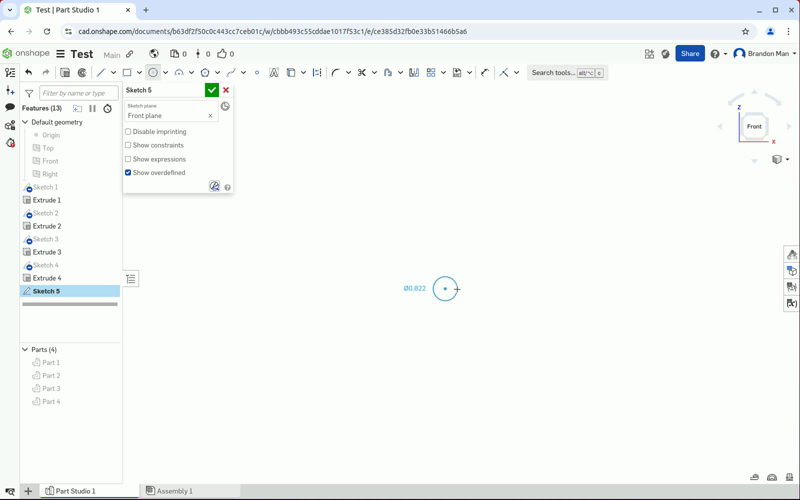
scroll(6)
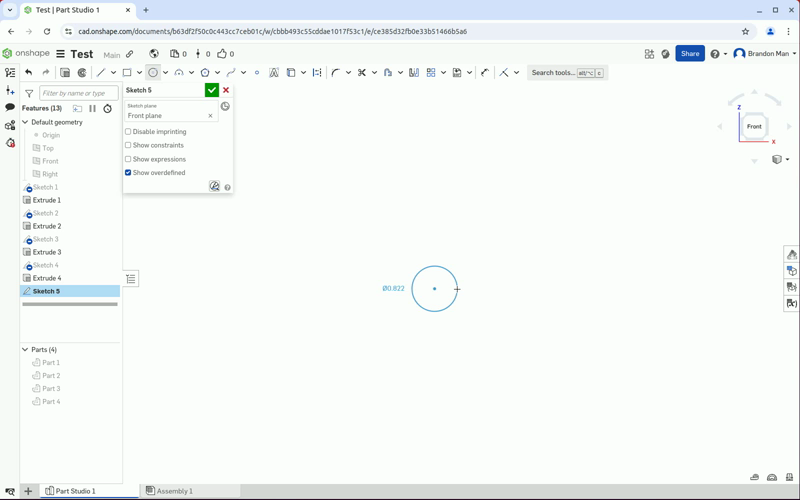
click(457, 288)
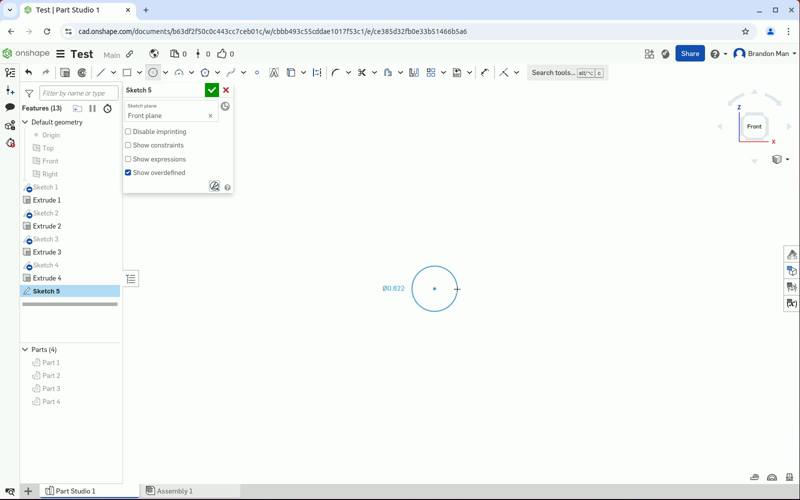
scroll(-6)
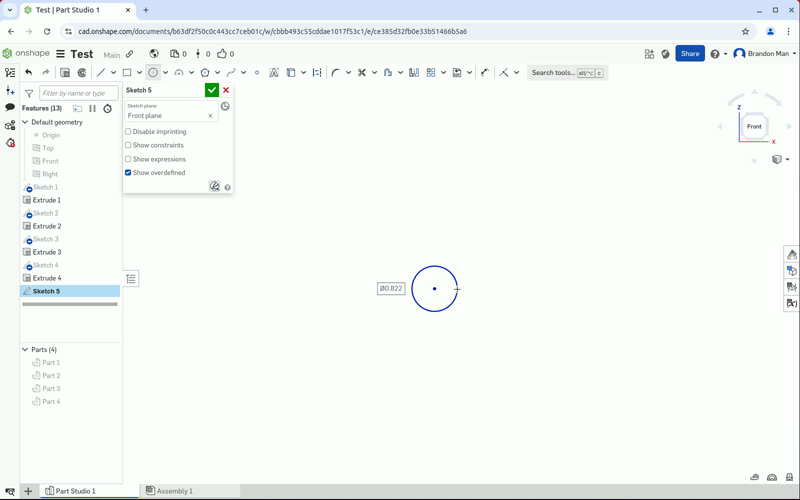
scroll(-6)
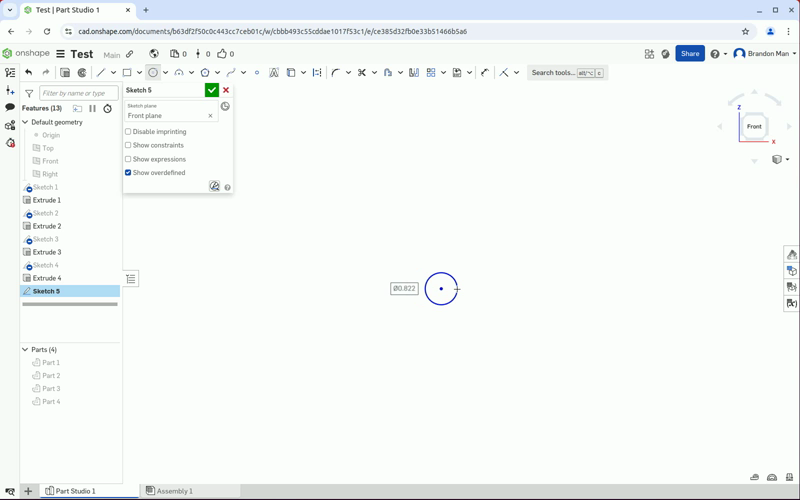
scroll(-6)
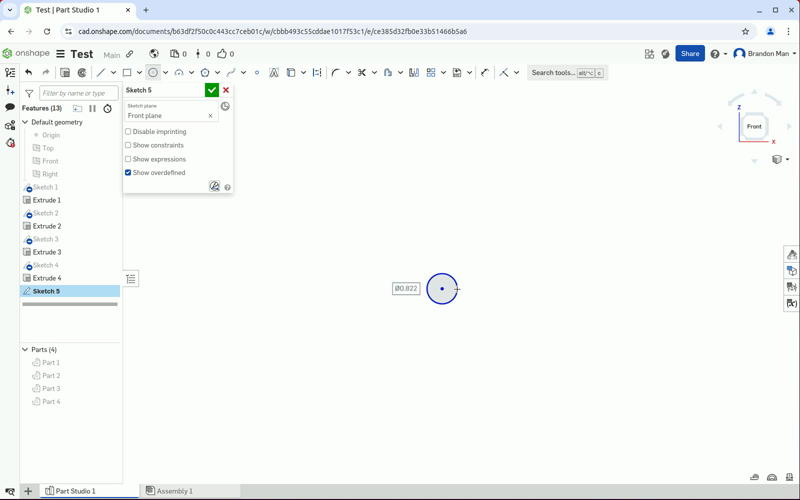
scroll(-6)
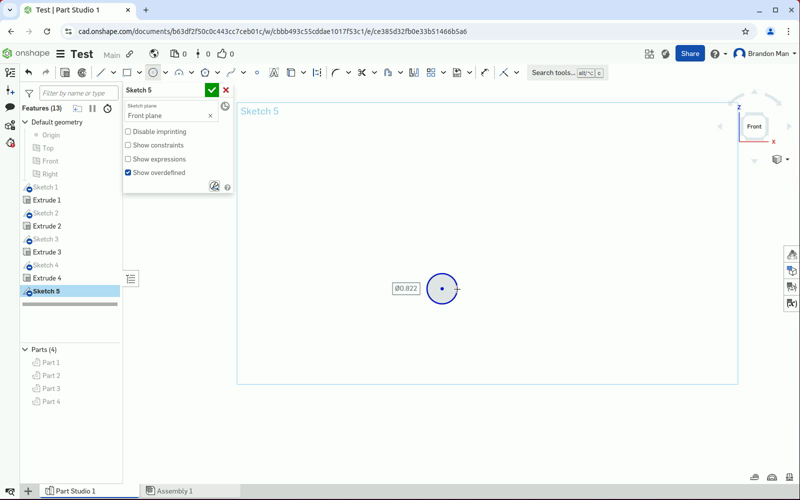
scroll(-6)
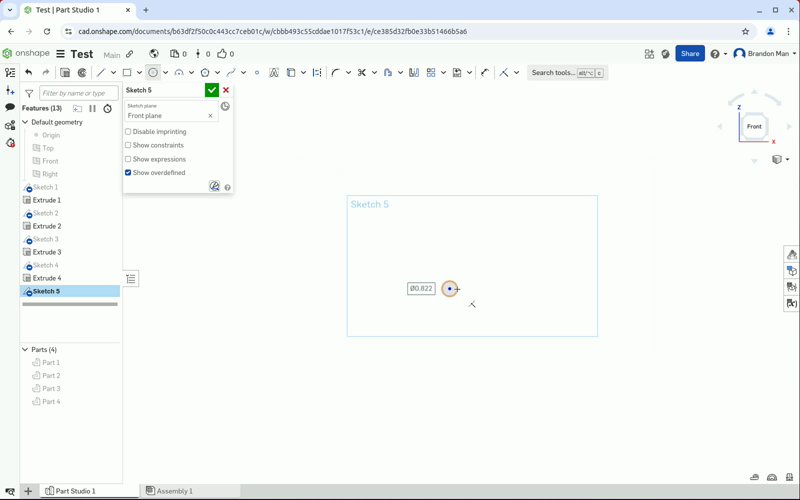
scroll(-6)
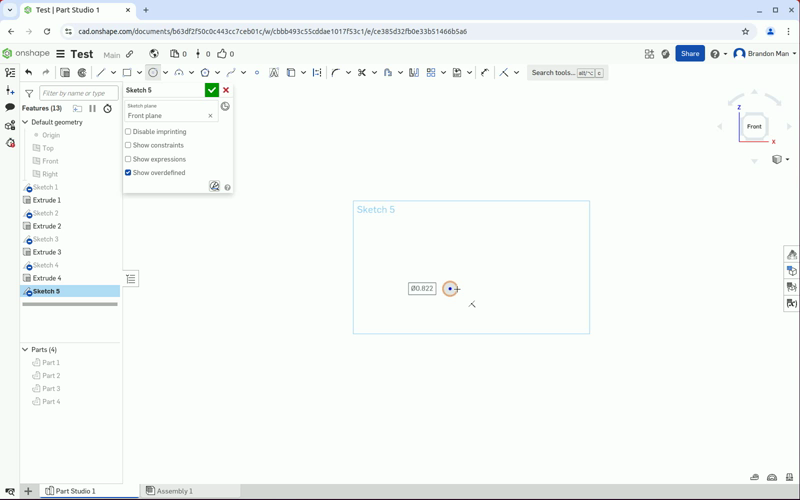
scroll(-6)
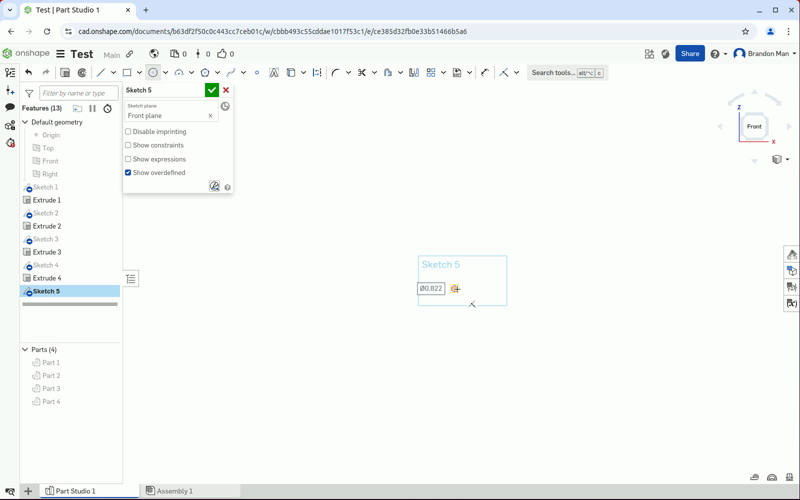
key(esc)
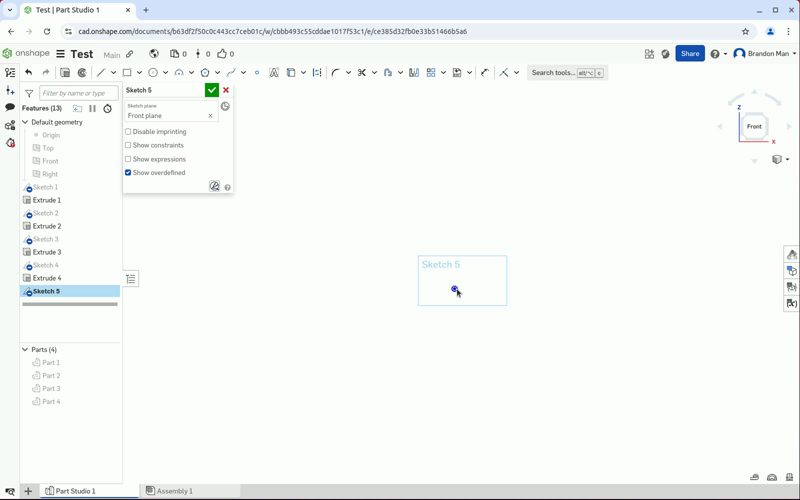
mouse_move(455, 288)
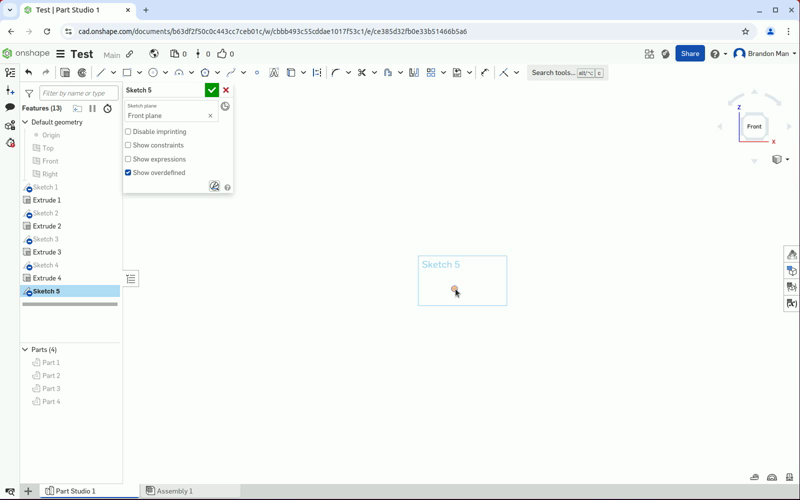
scroll(6)
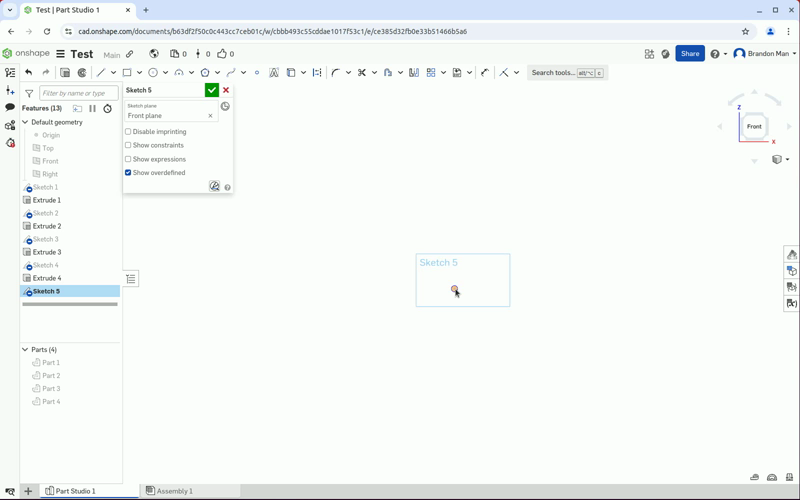
scroll(6)
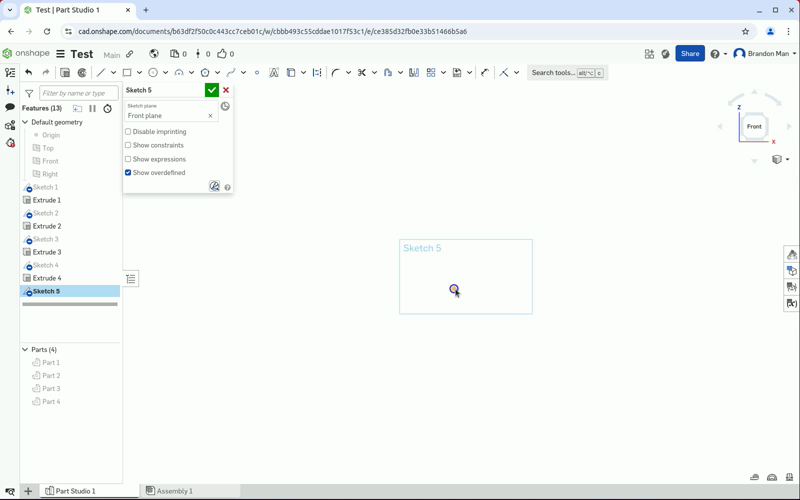
scroll(6)
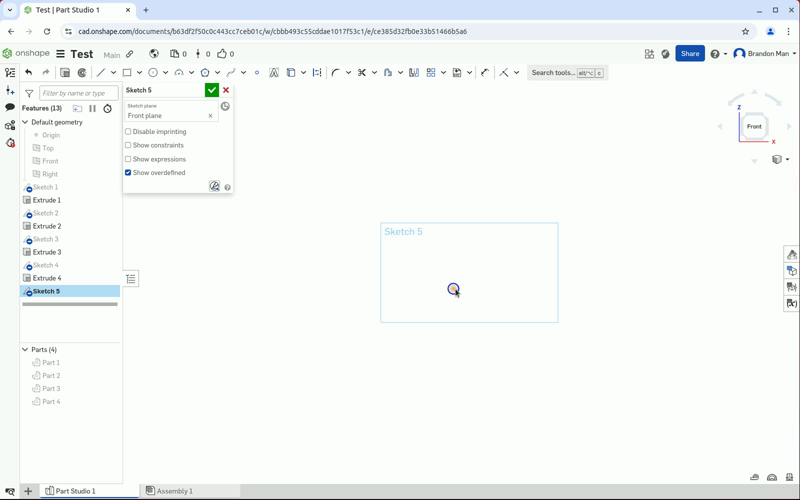
scroll(6)
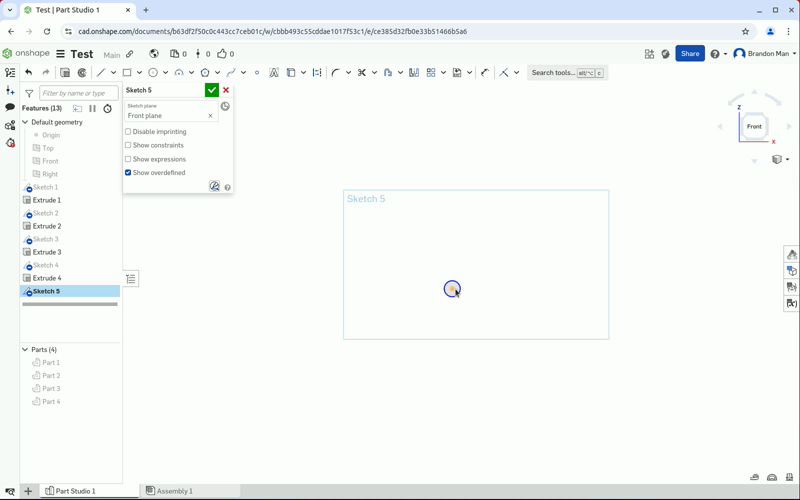
scroll(6)
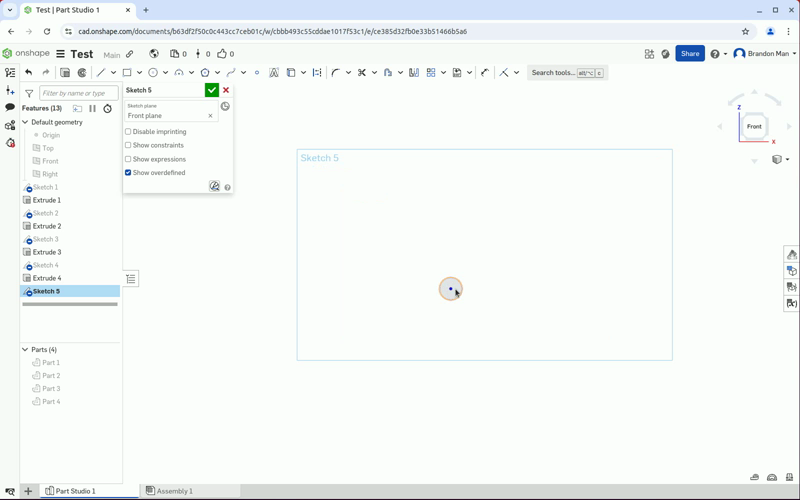
scroll(6)
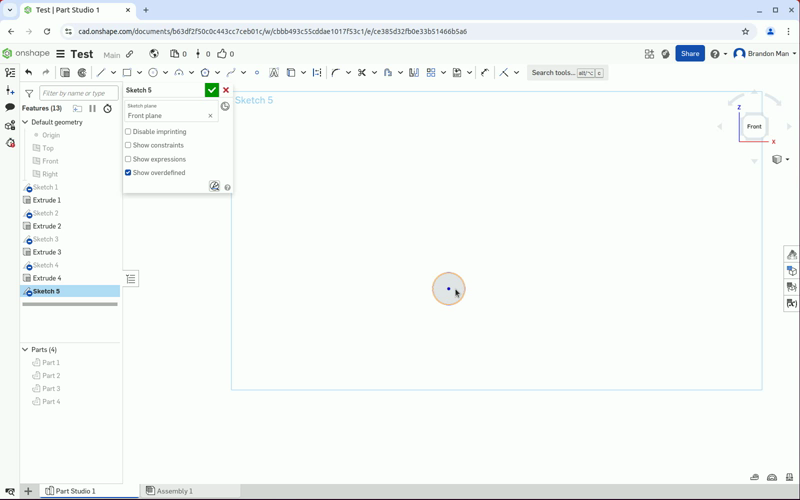
scroll(6)
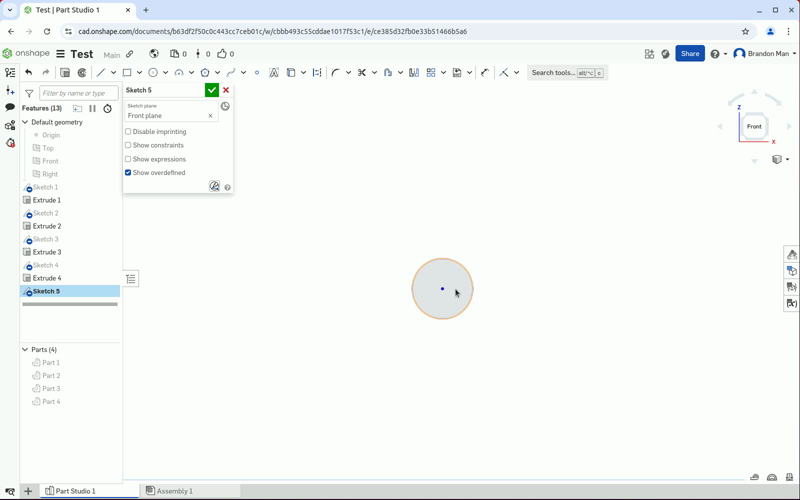
click(455, 288)
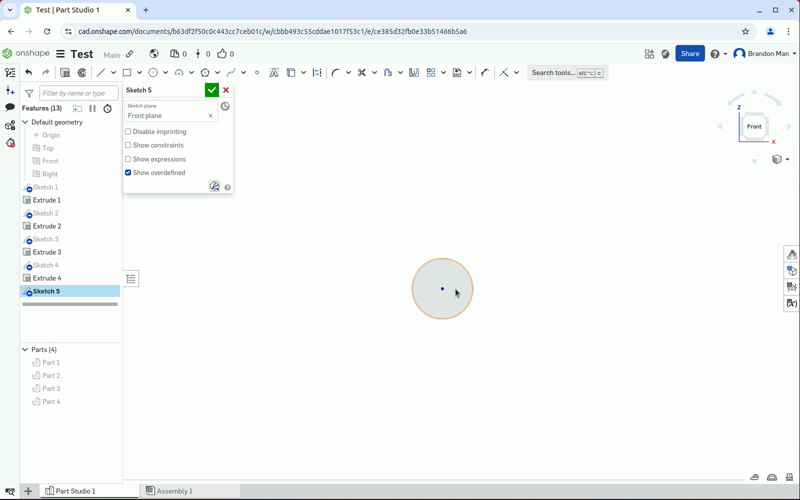
scroll(-6)
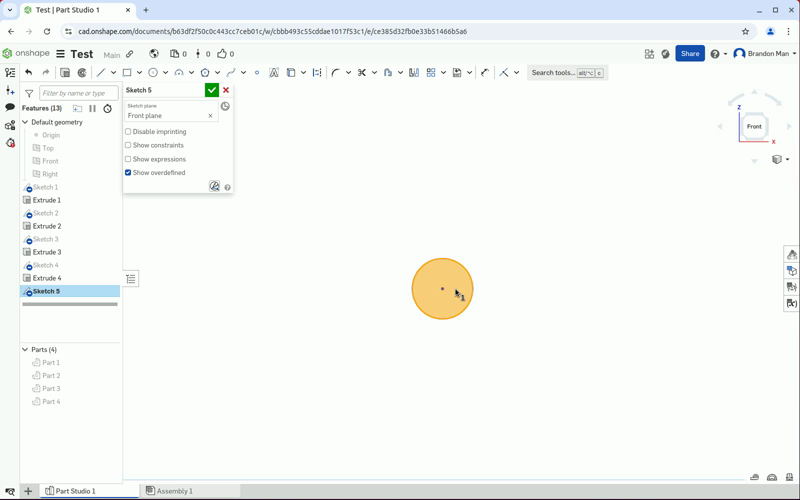
scroll(-6)
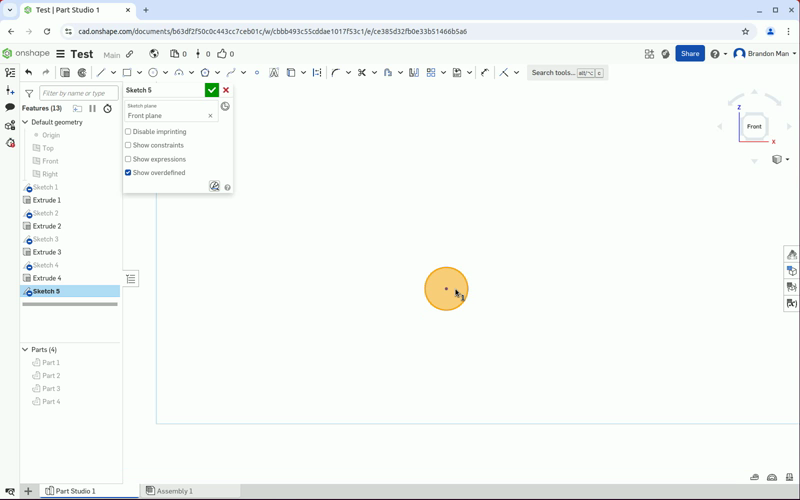
scroll(-6)
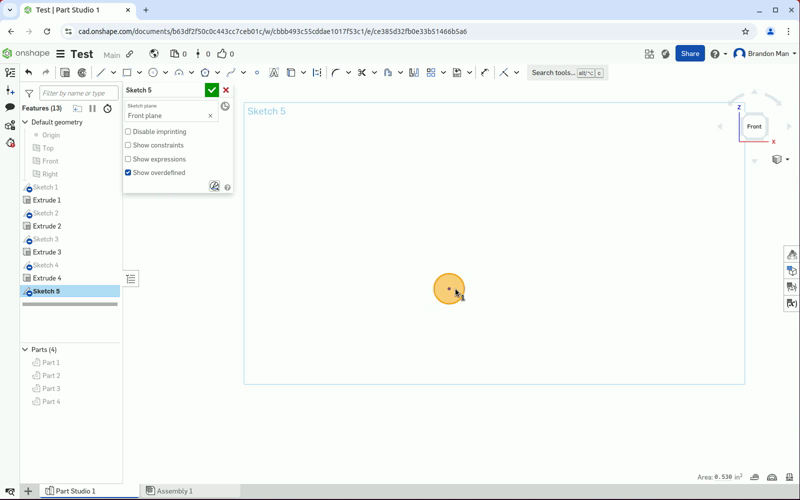
scroll(-6)
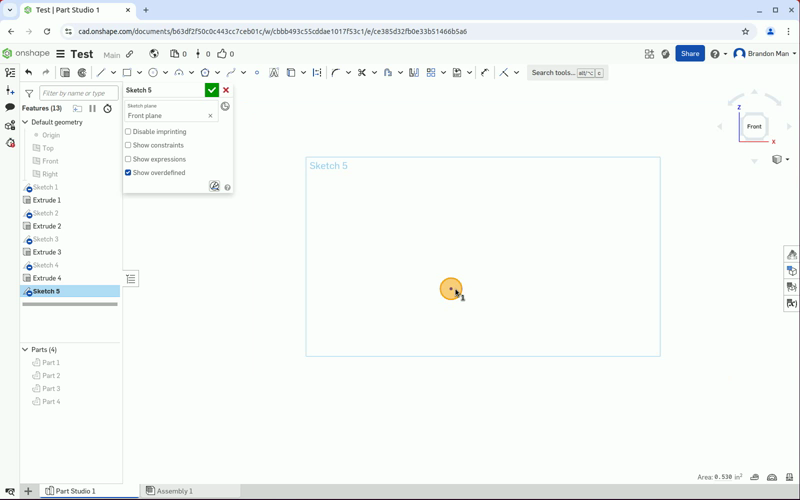
scroll(-6)
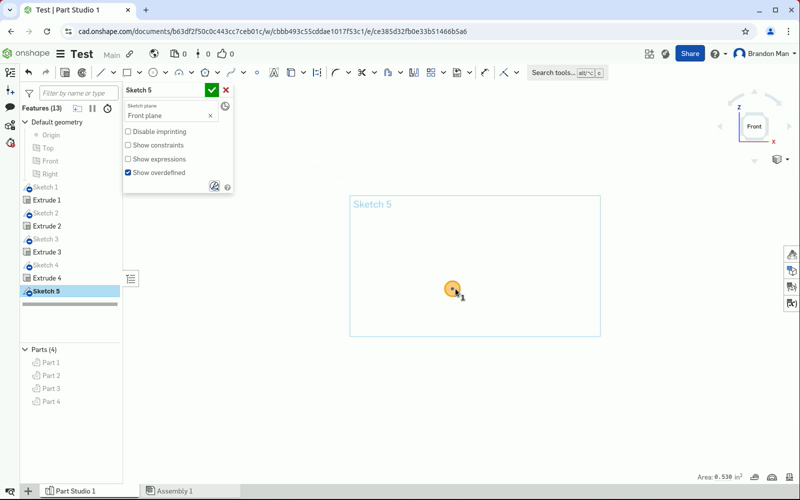
scroll(-6)
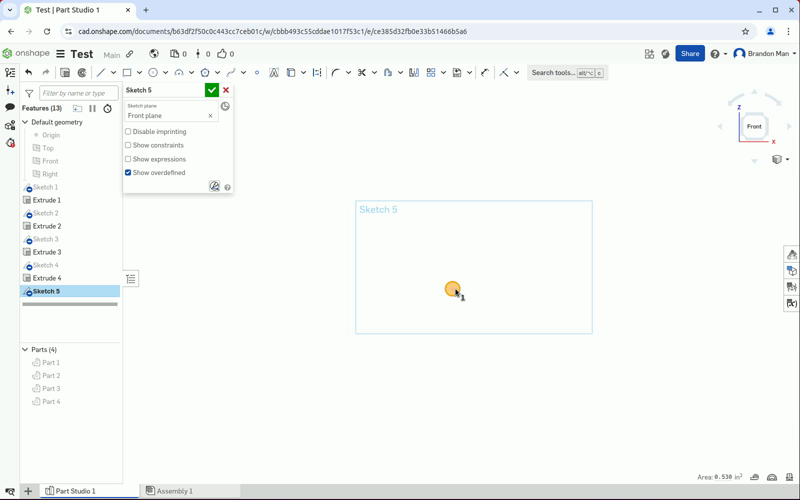
scroll(-6)
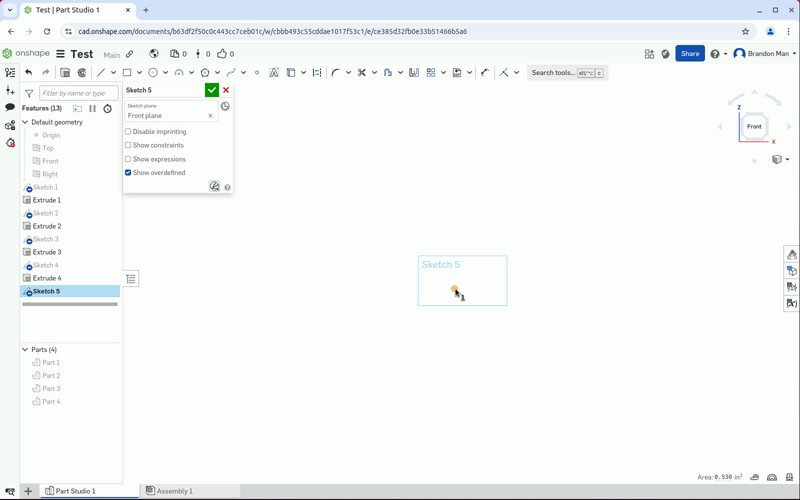
mouse_move(73, 352)
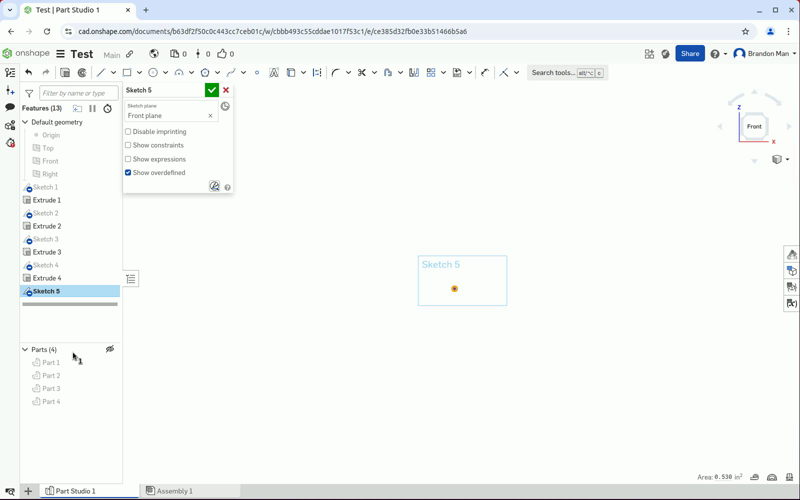
key(shift+y)
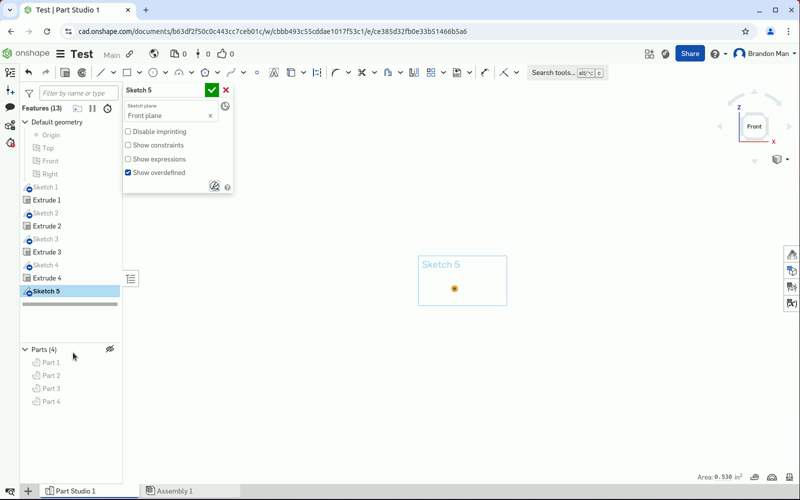
key(shift+e)
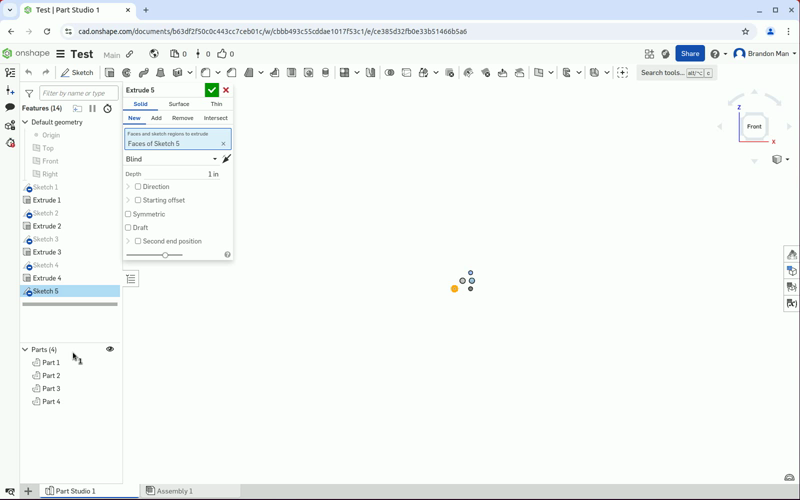
mouse_move(143, 106)
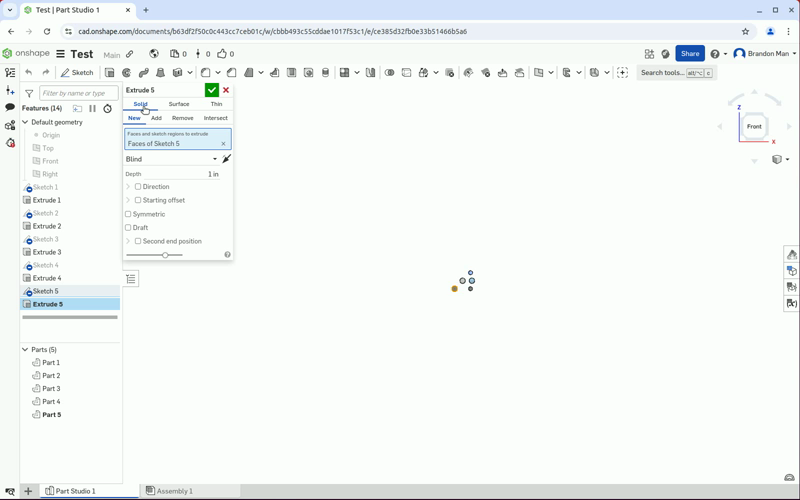
click(143, 106)
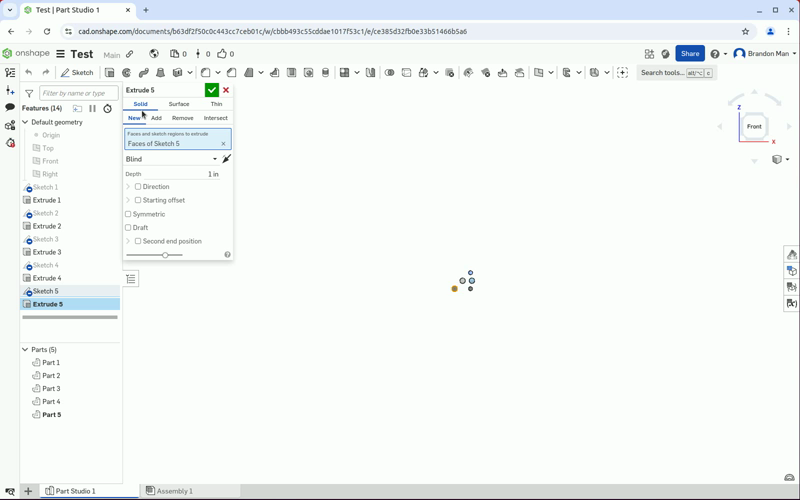
mouse_move(137, 120)
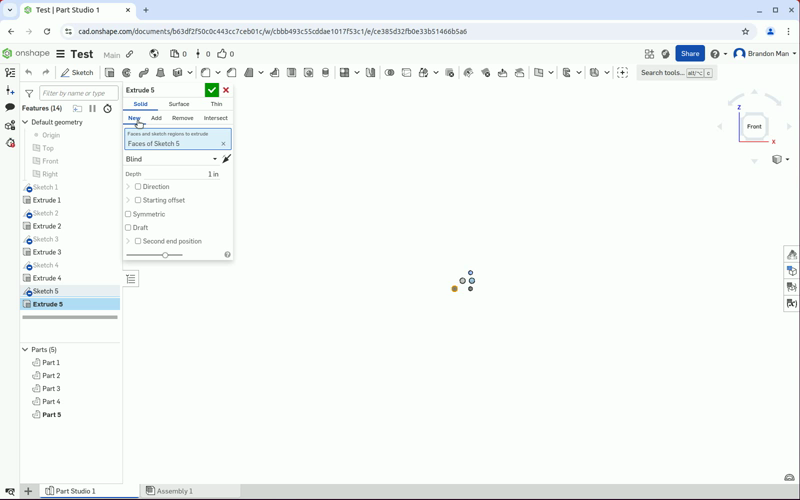
click(137, 120)
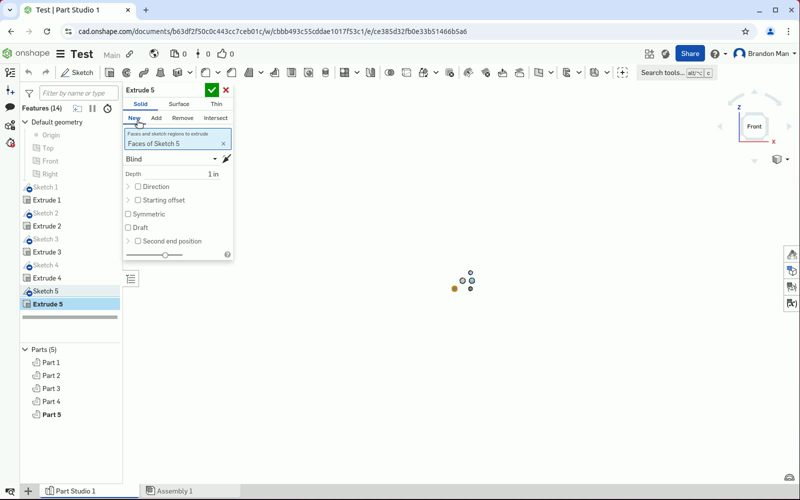
key(tab, 4)
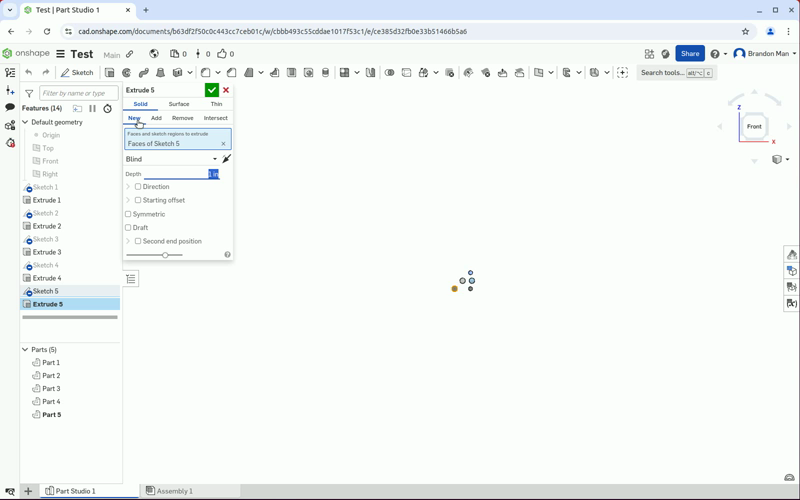
text(23.108)
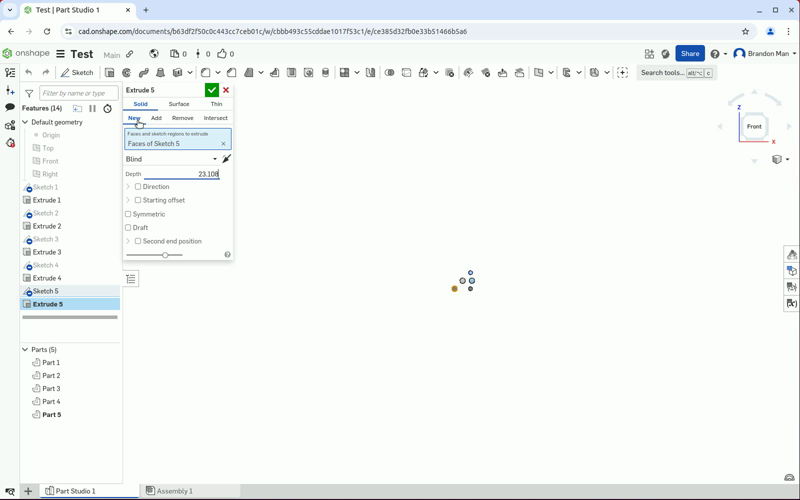
key(enter)
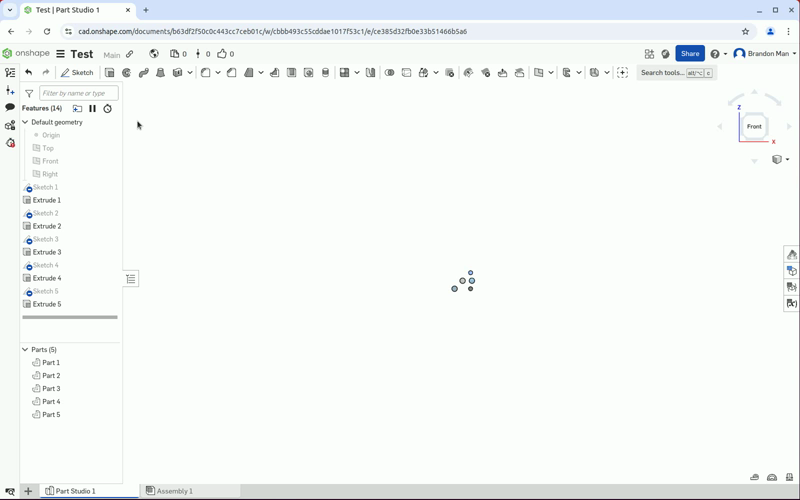
key(shift+h)
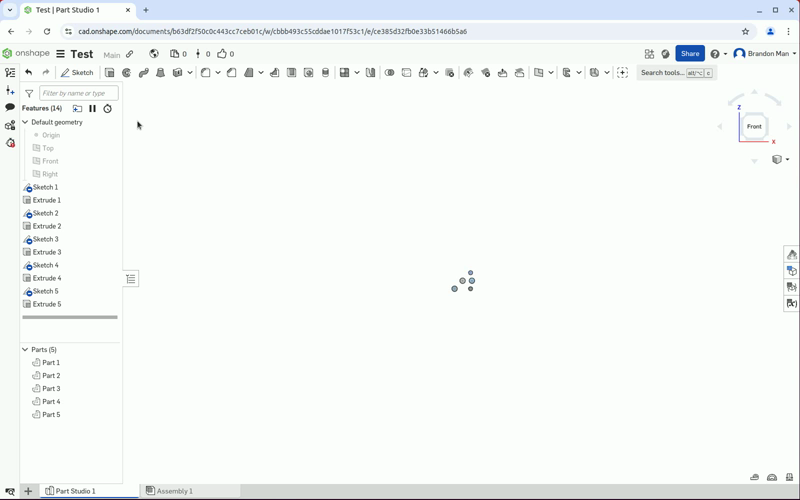
key(shift+h)
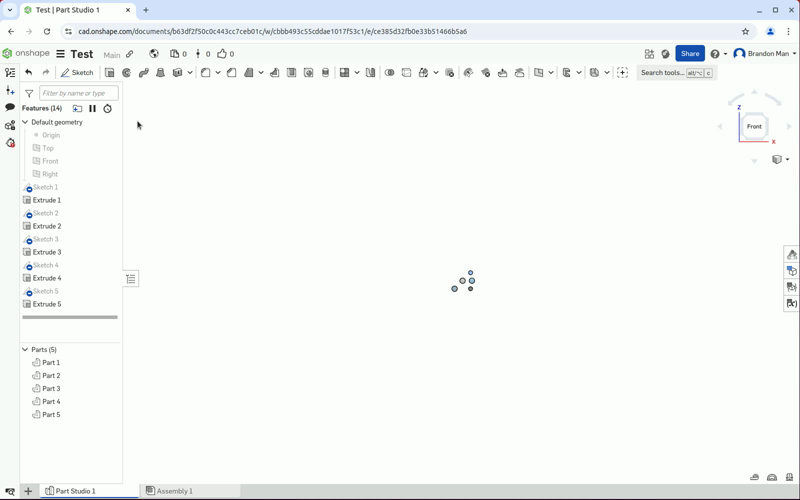
mouse_move(73, 189)
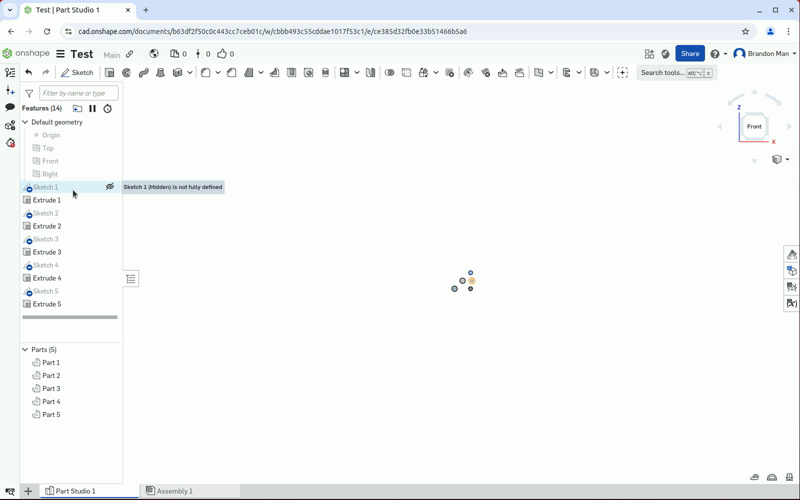
click(73, 189)
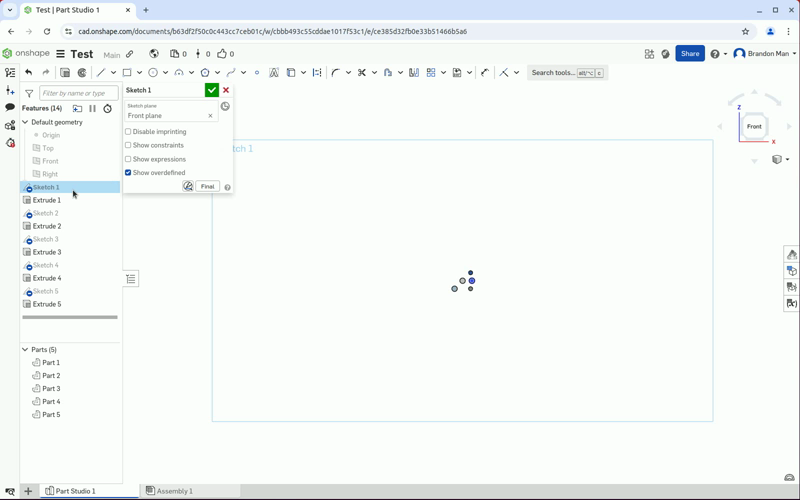
mouse_move(229, 92)
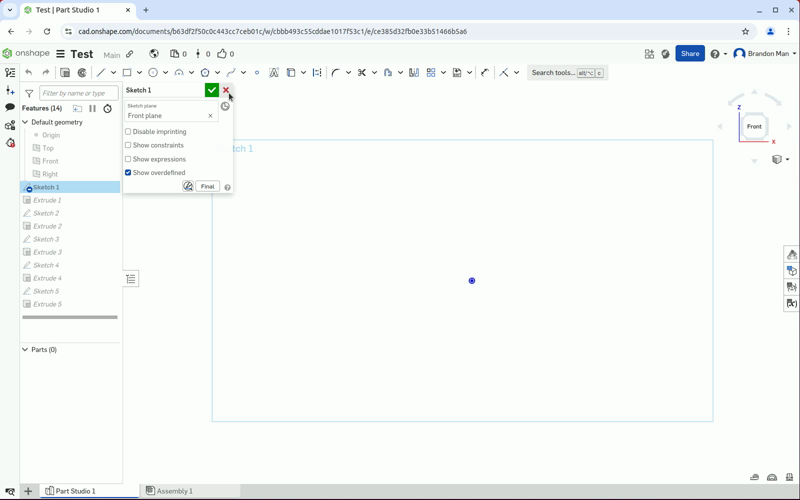
click(229, 92)
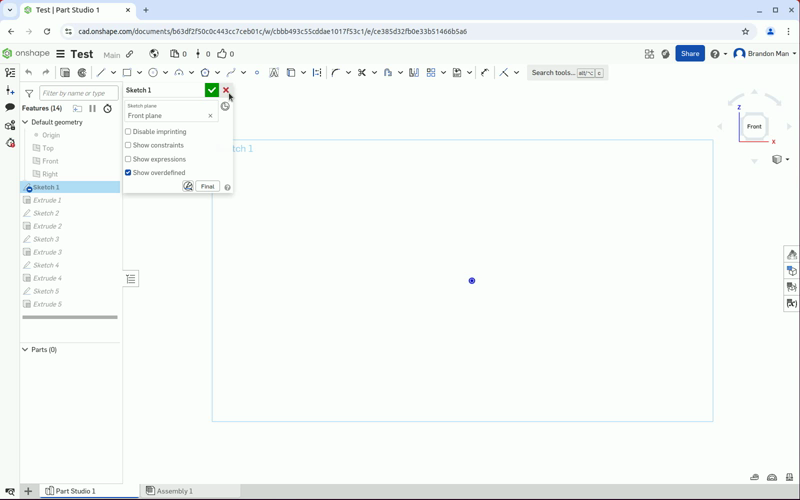
key(shift+s)
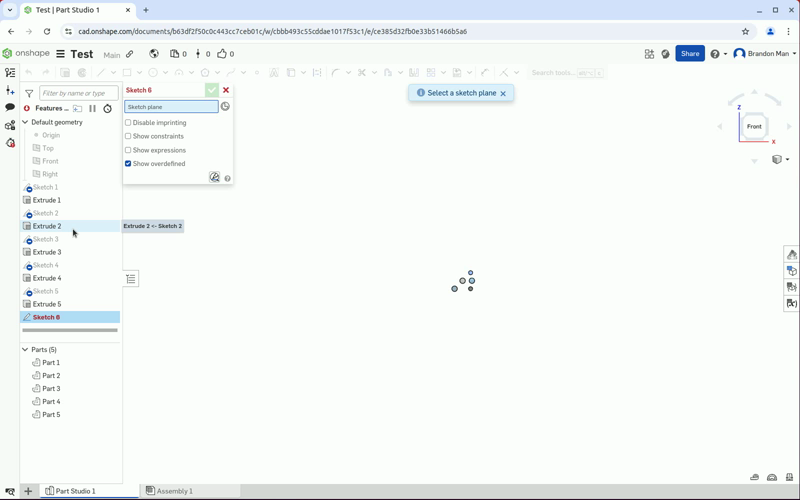
scroll(3)
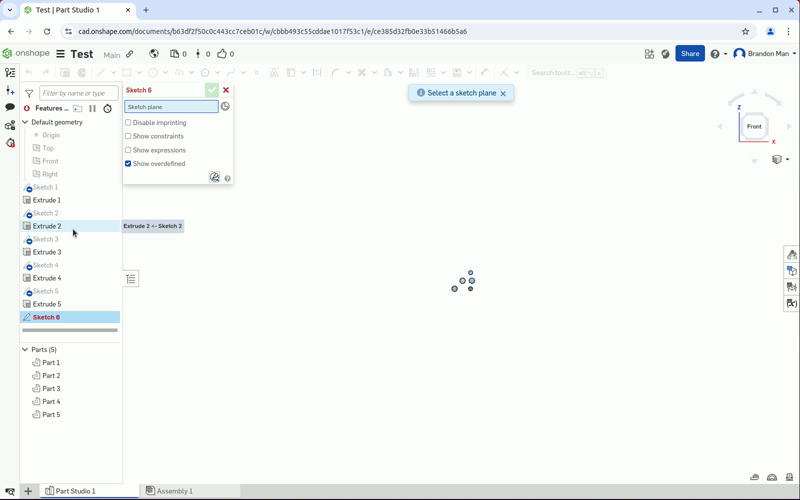
mouse_move(73, 163)
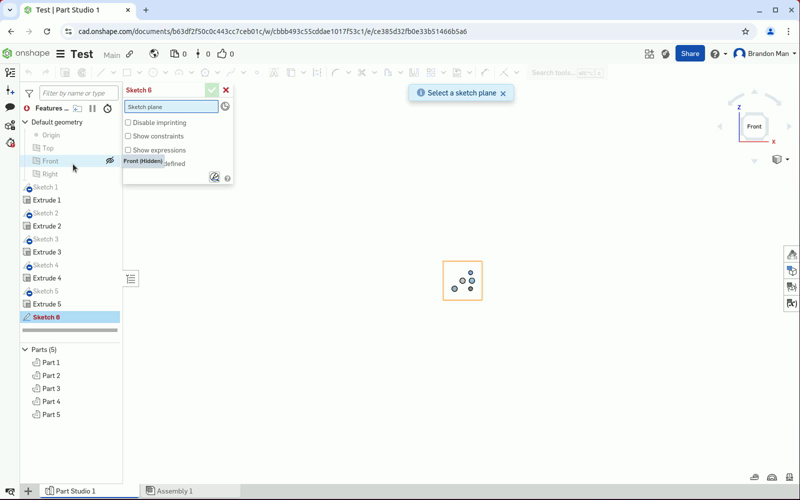
click(73, 163)
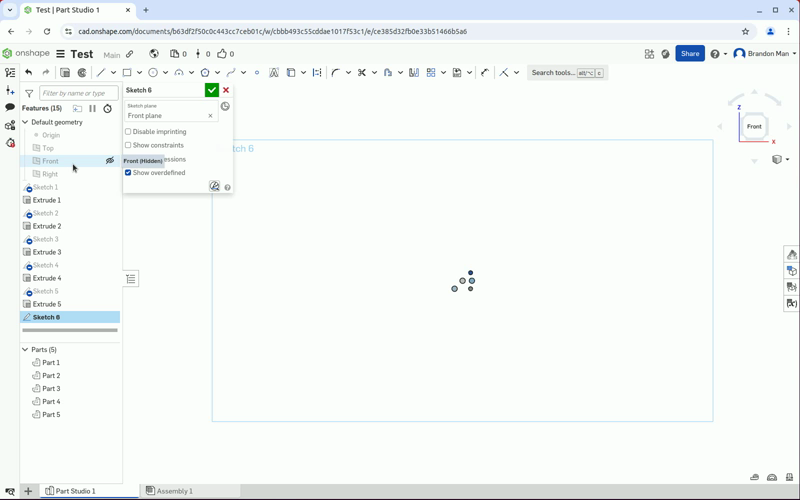
mouse_move(73, 352)
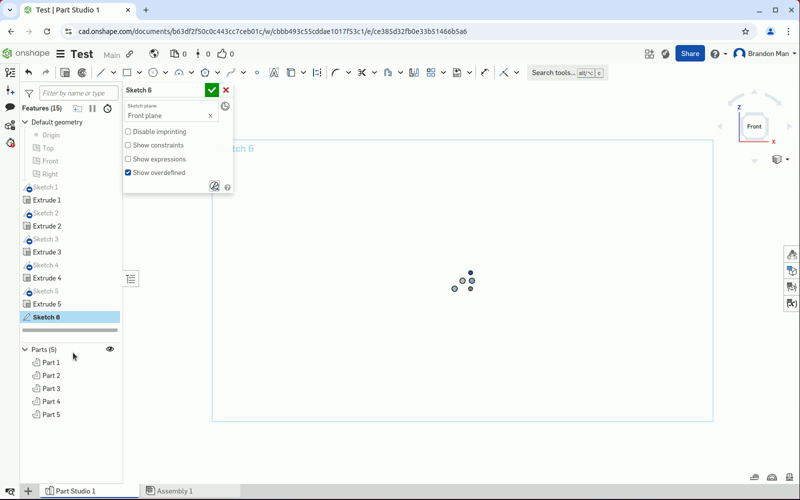
key(y)
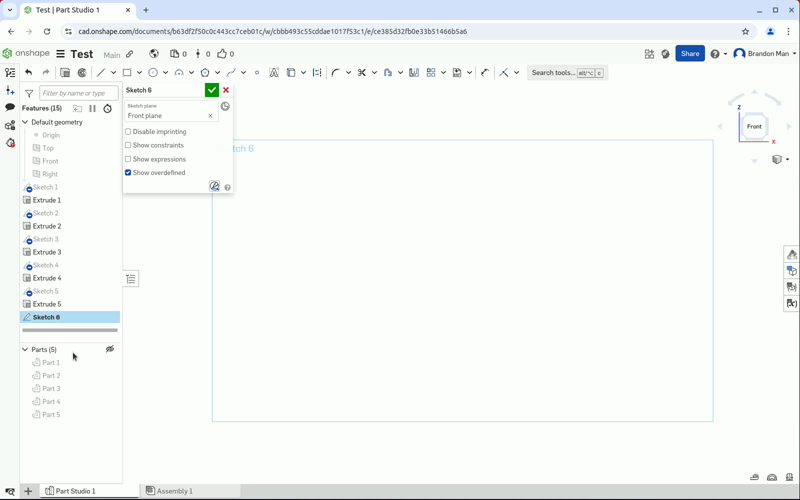
key(c)
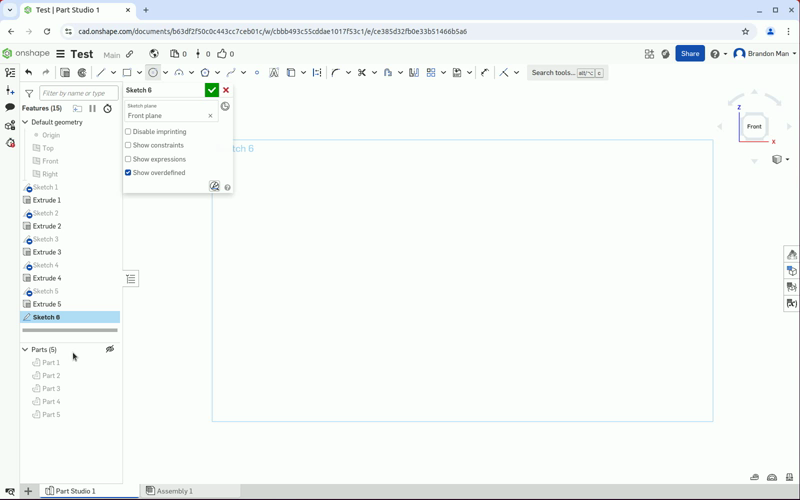
key_down(shift)
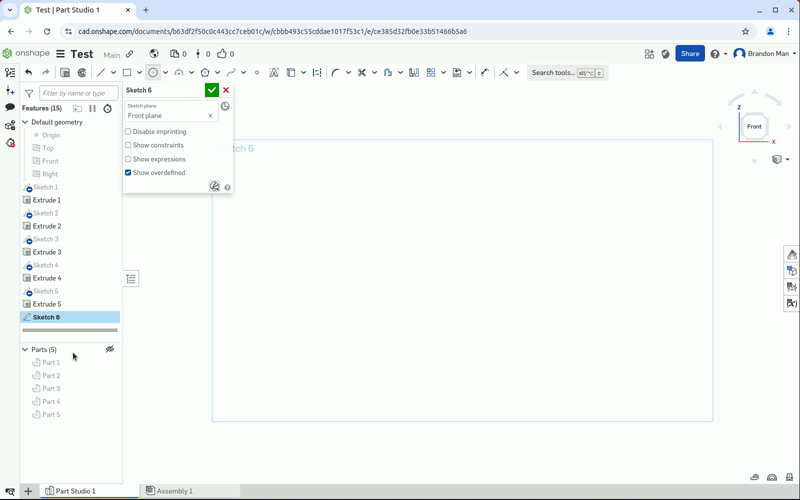
mouse_move(453, 282)
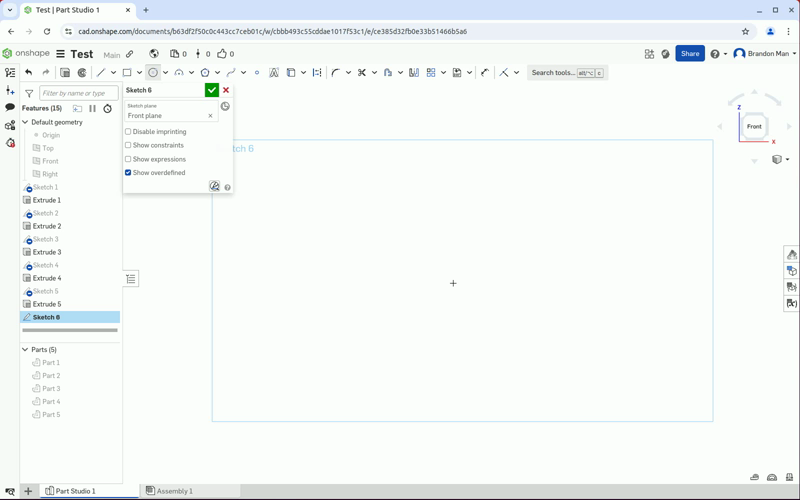
click(453, 282)
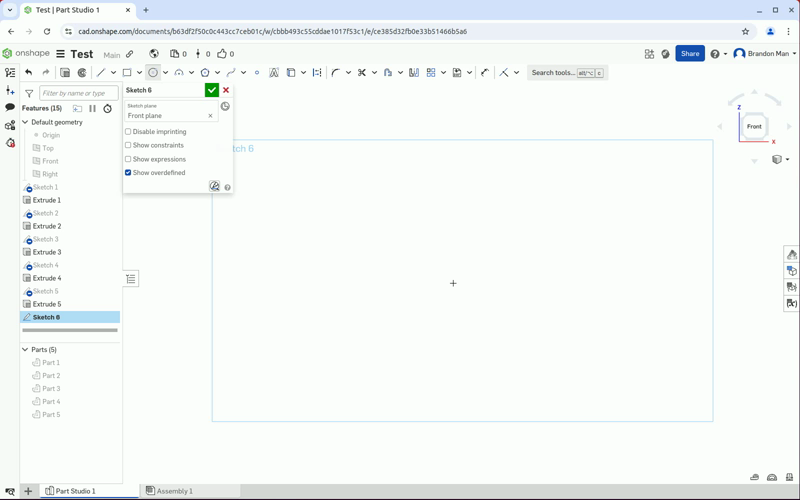
key_up(shift)
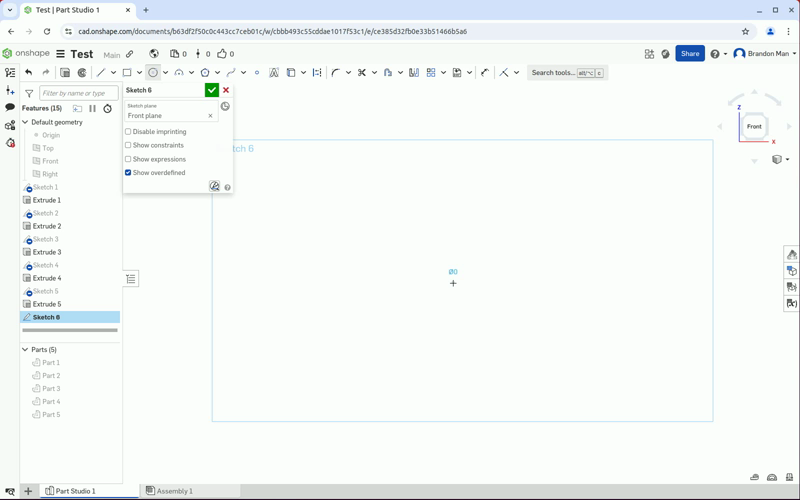
mouse_move(455, 282)
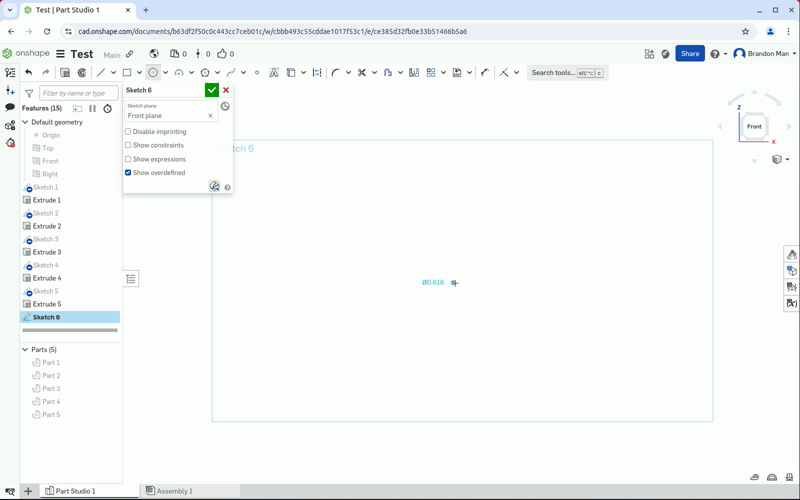
scroll(6)
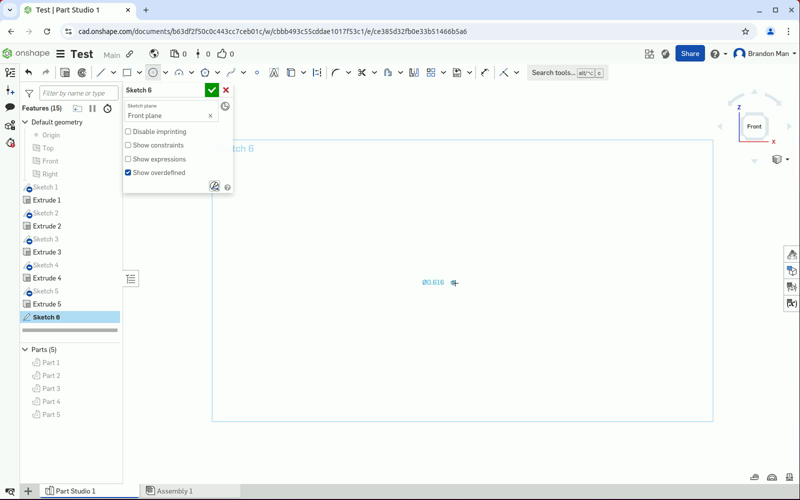
scroll(6)
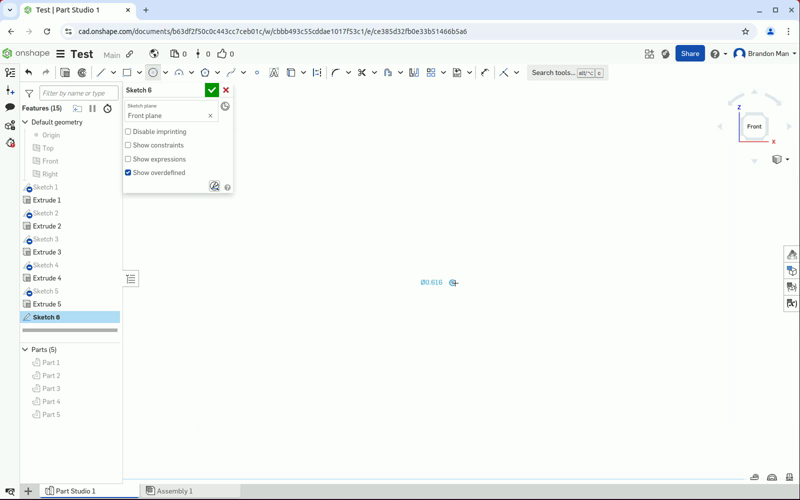
scroll(6)
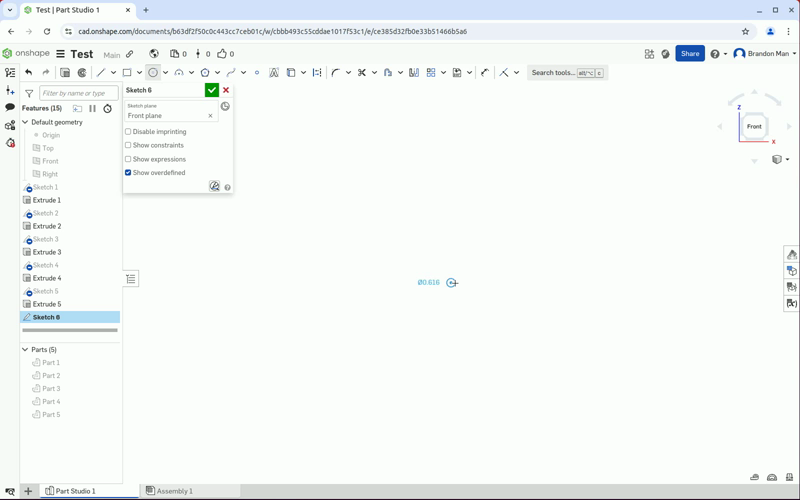
scroll(6)
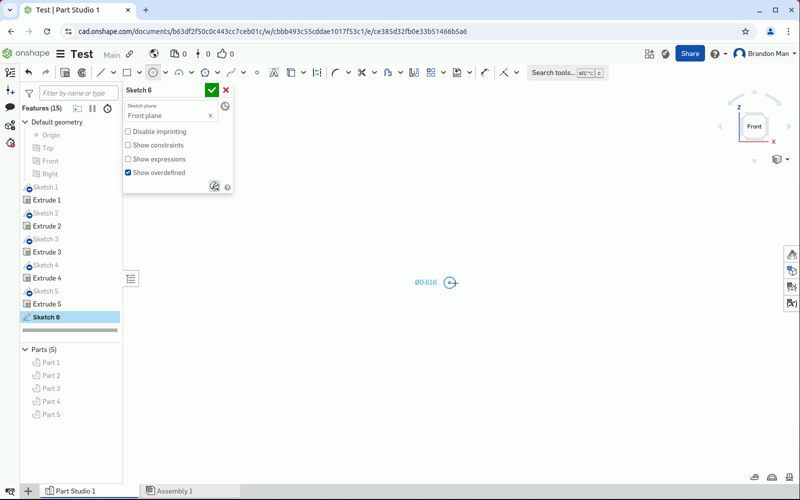
scroll(6)
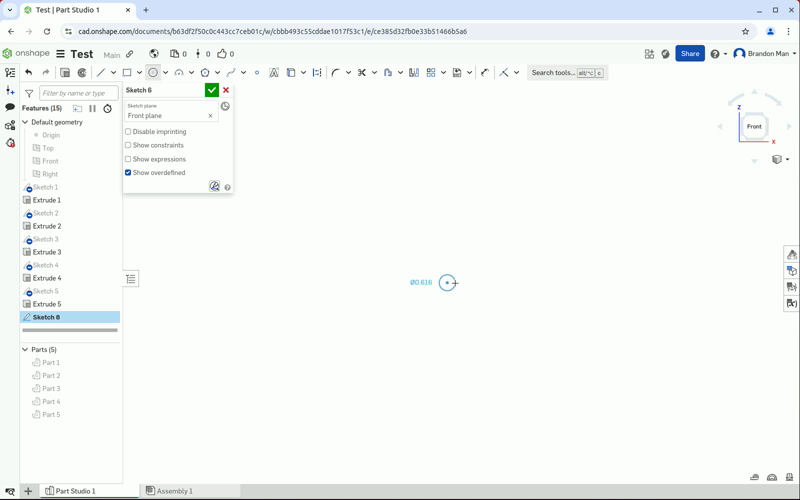
scroll(6)
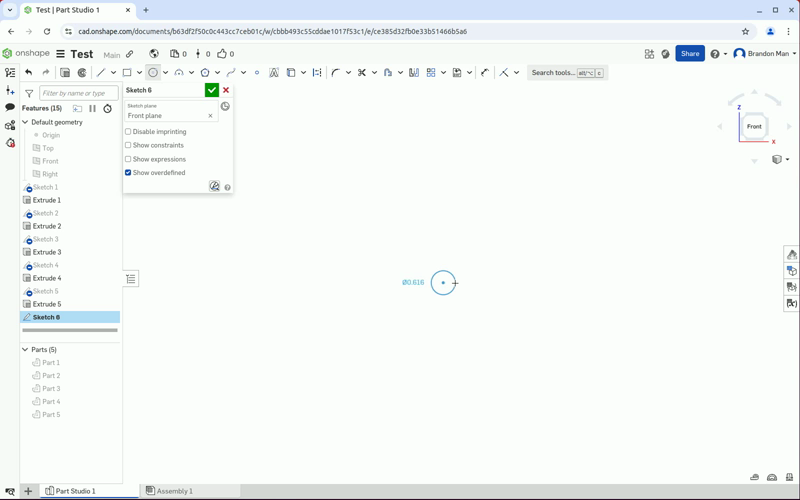
scroll(6)
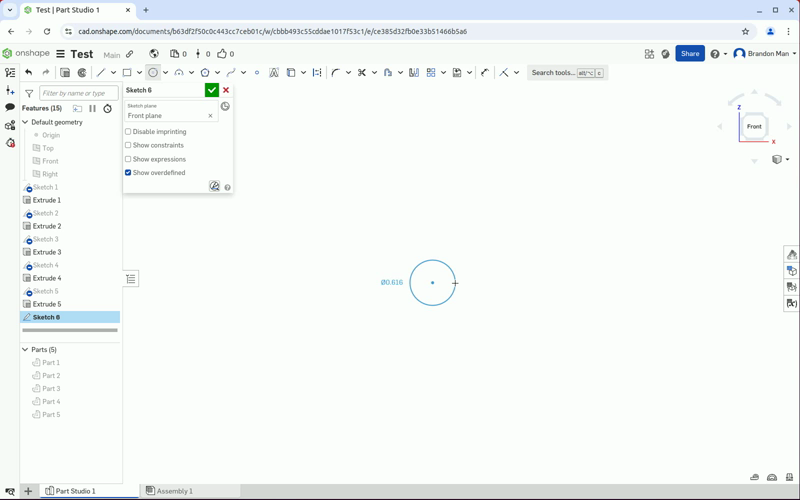
click(455, 282)
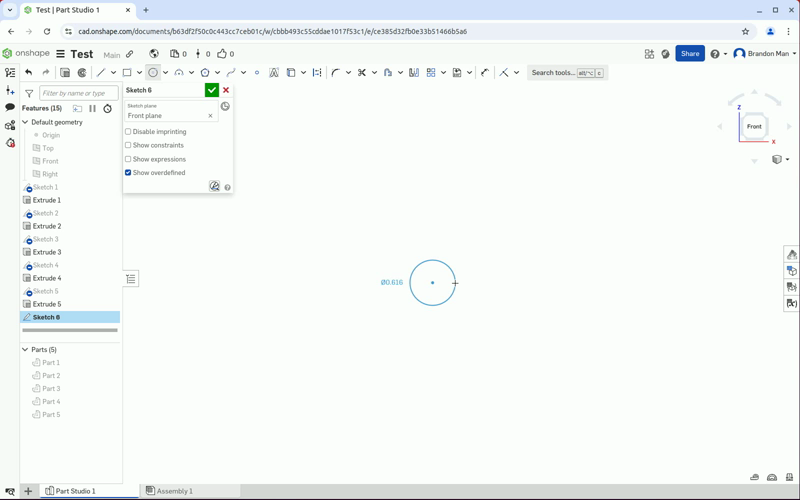
scroll(-6)
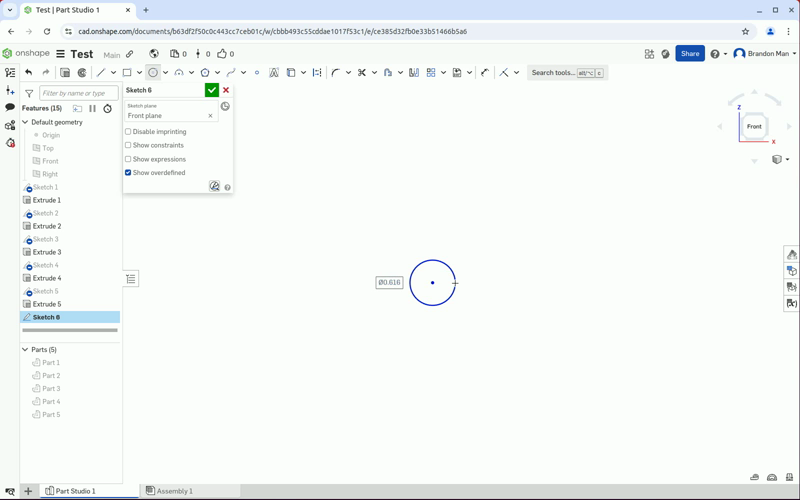
scroll(-6)
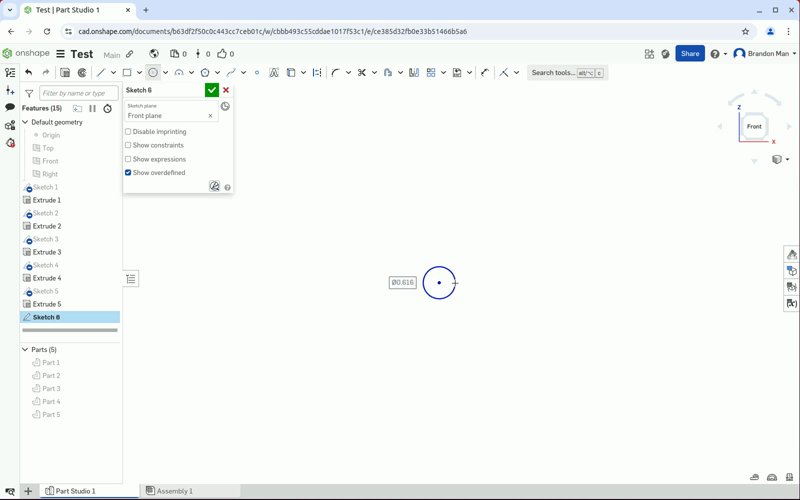
scroll(-6)
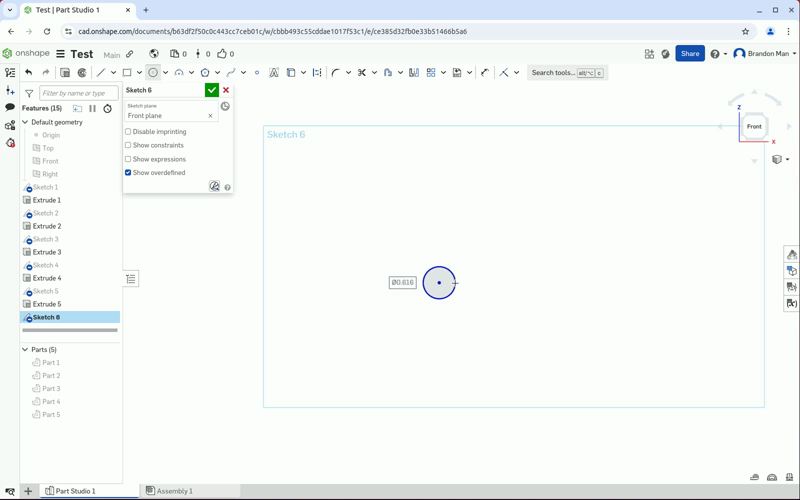
scroll(-6)
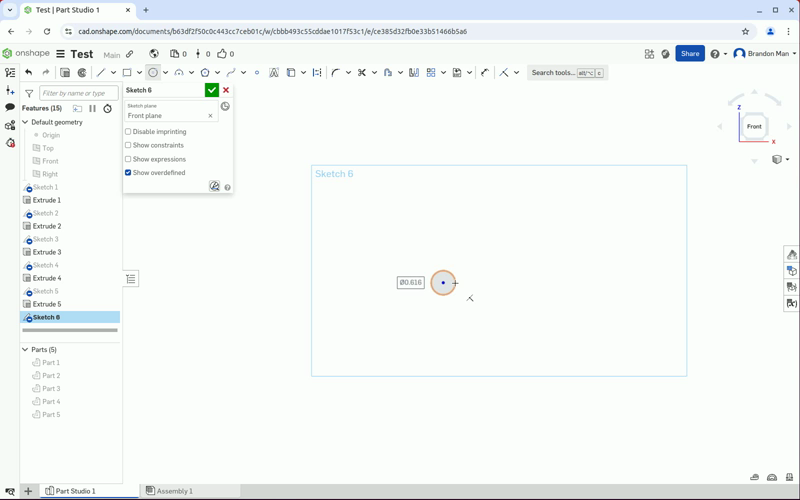
scroll(-6)
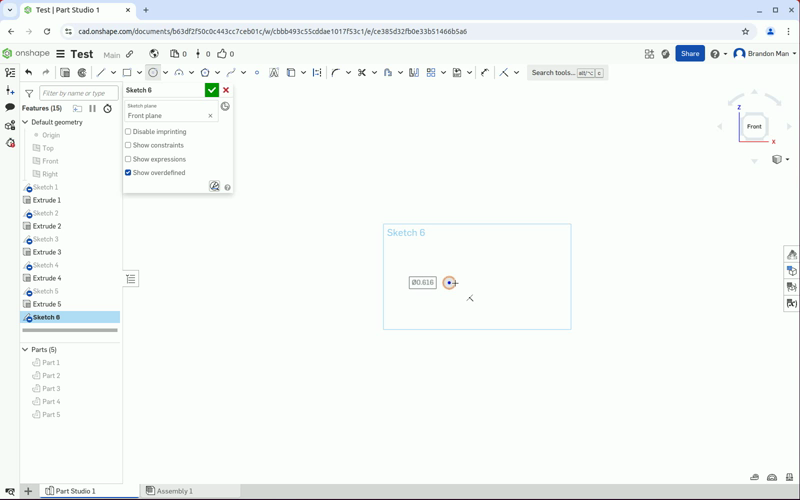
scroll(-6)
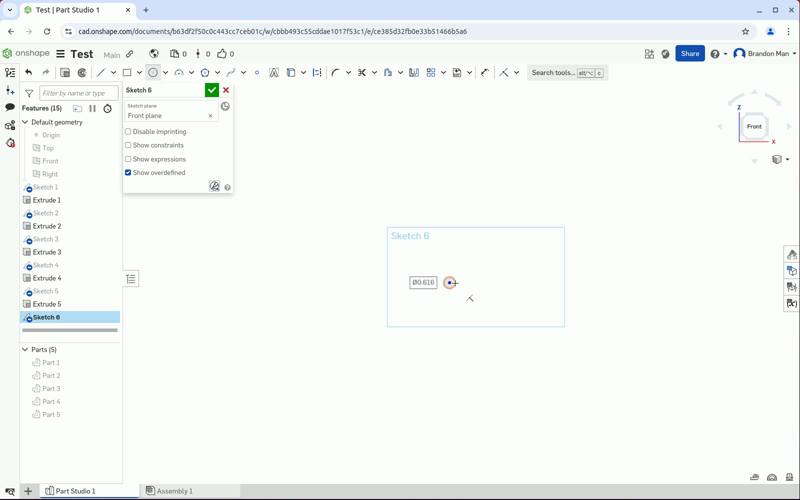
scroll(-6)
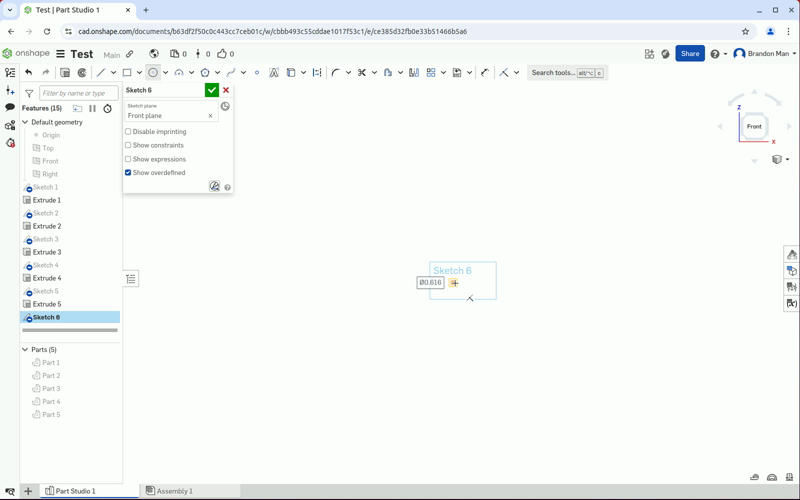
key(esc)
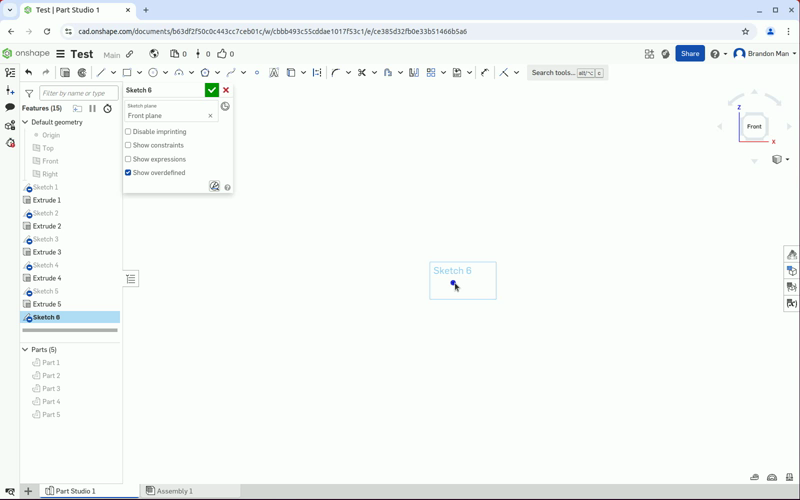
mouse_move(452, 281)
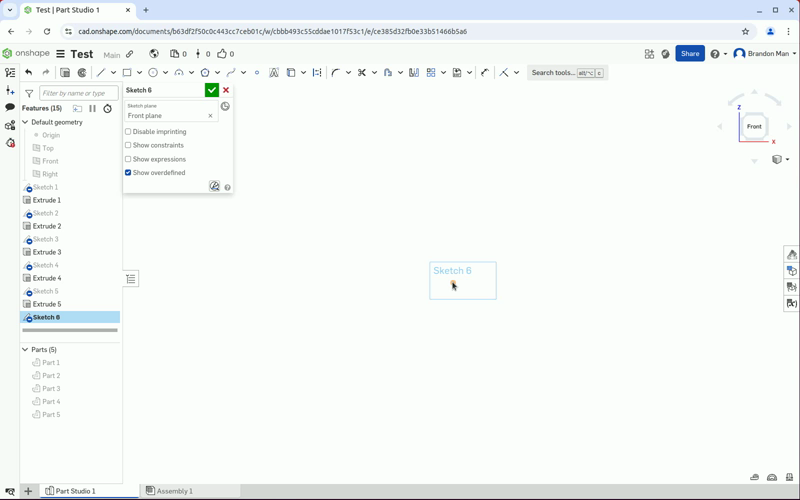
scroll(6)
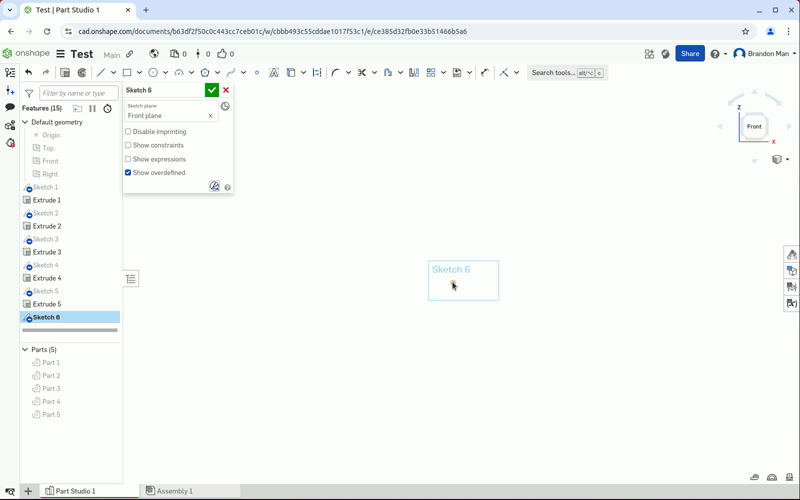
scroll(6)
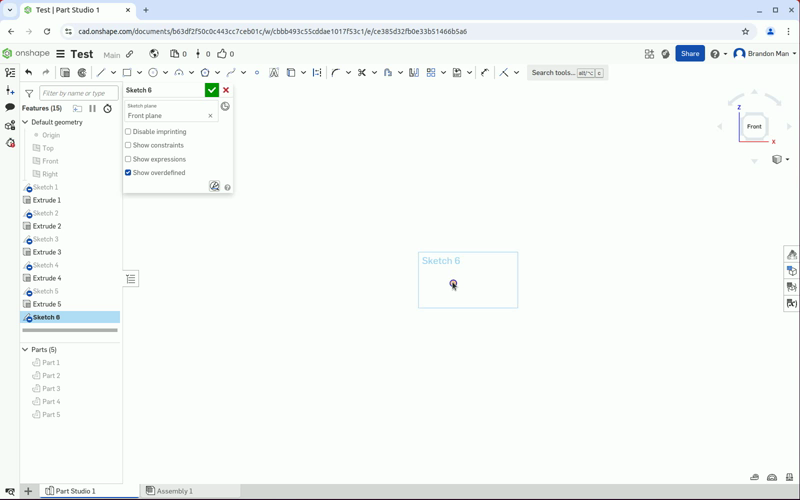
scroll(6)
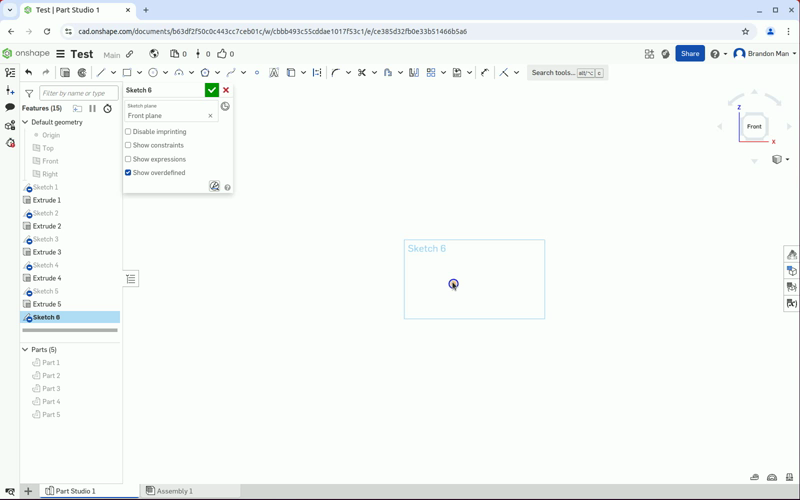
scroll(6)
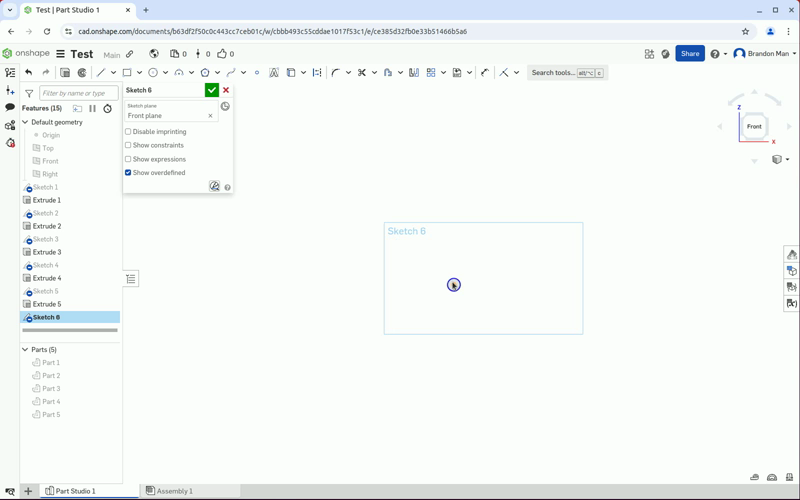
scroll(6)
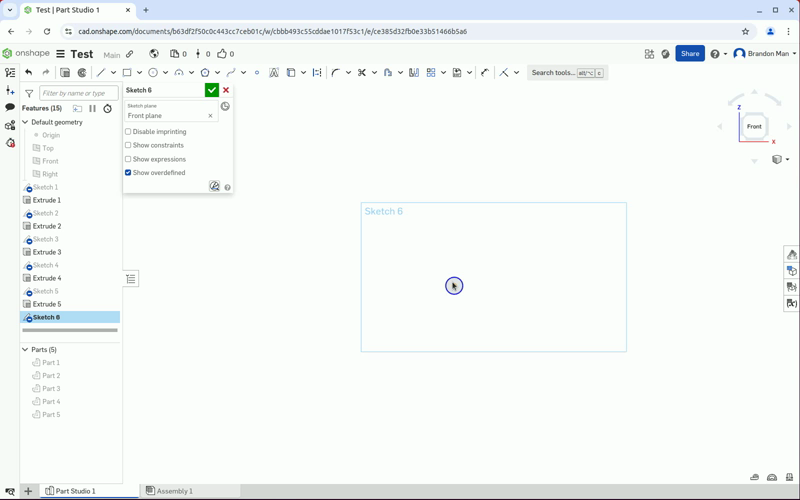
scroll(6)
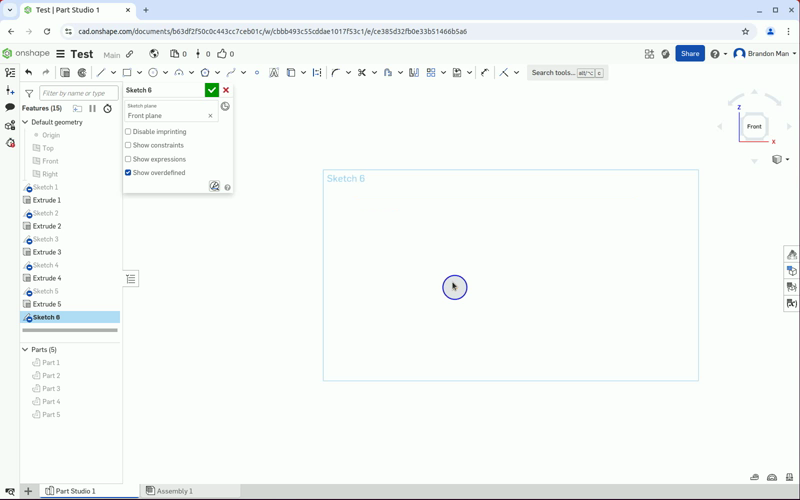
scroll(6)
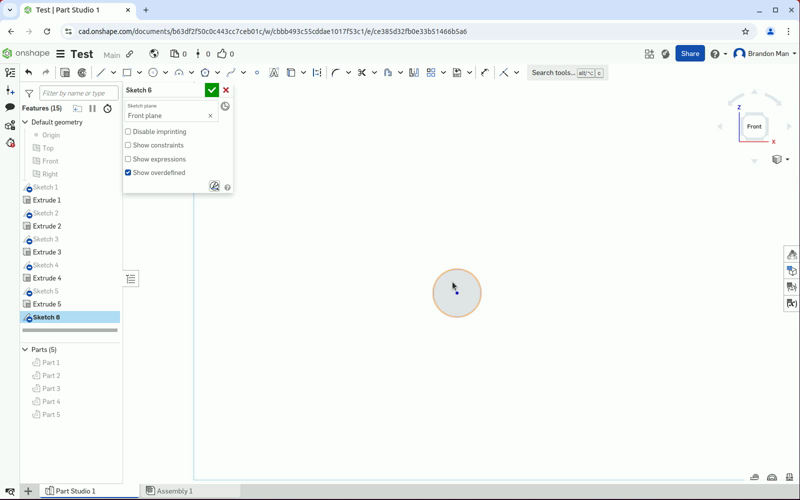
click(452, 281)
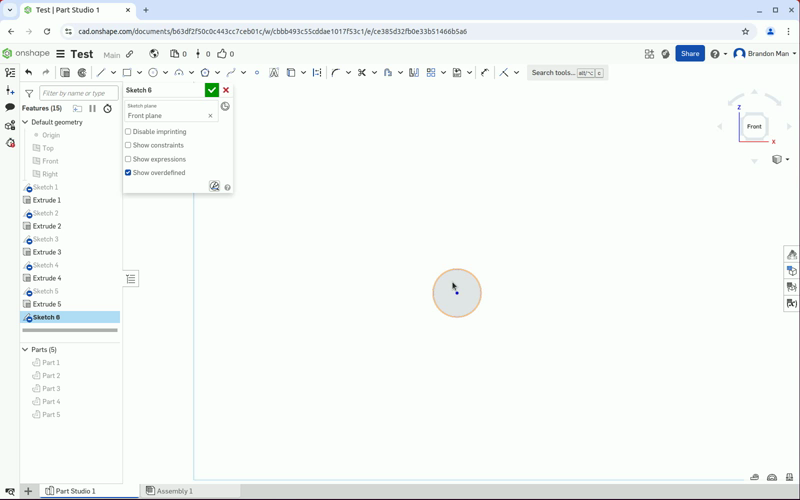
scroll(-6)
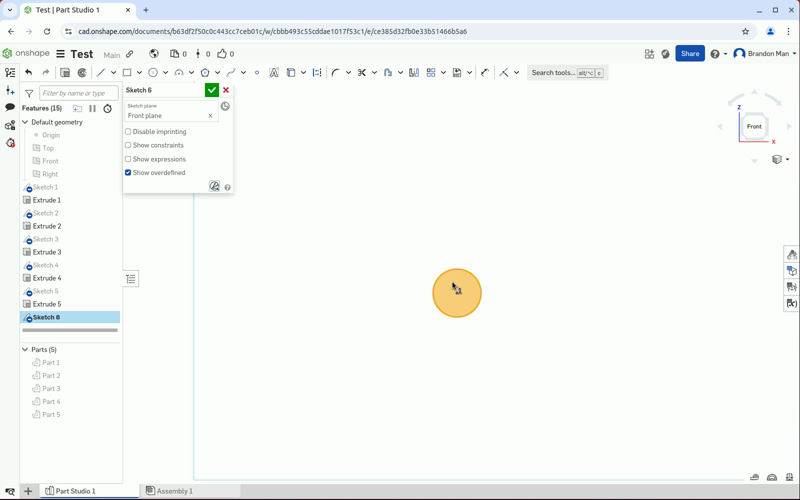
scroll(-6)
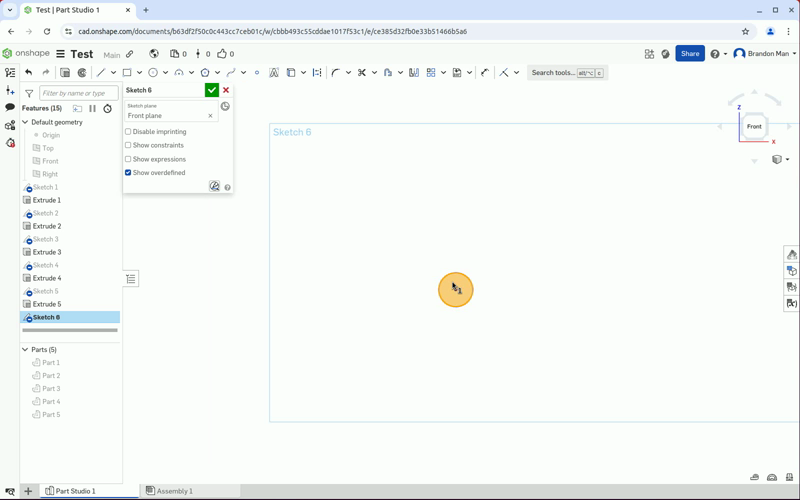
scroll(-6)
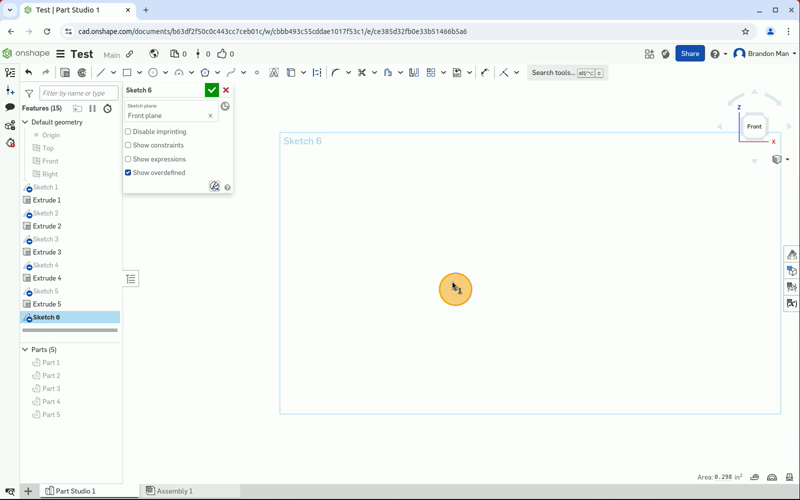
scroll(-6)
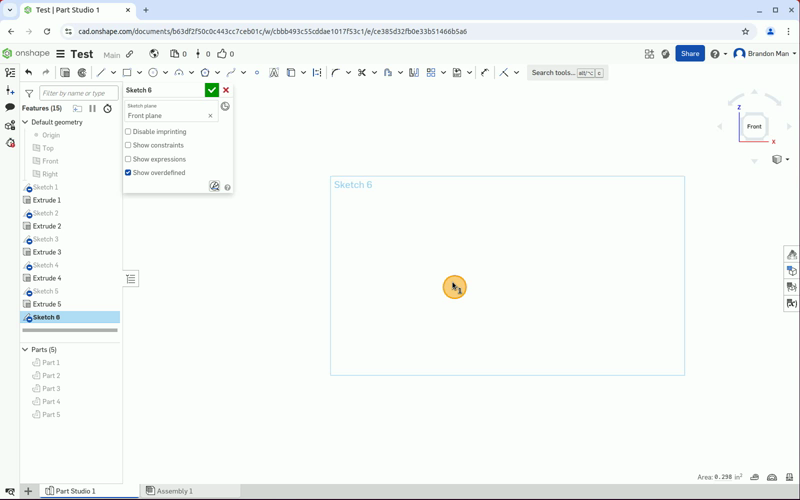
scroll(-6)
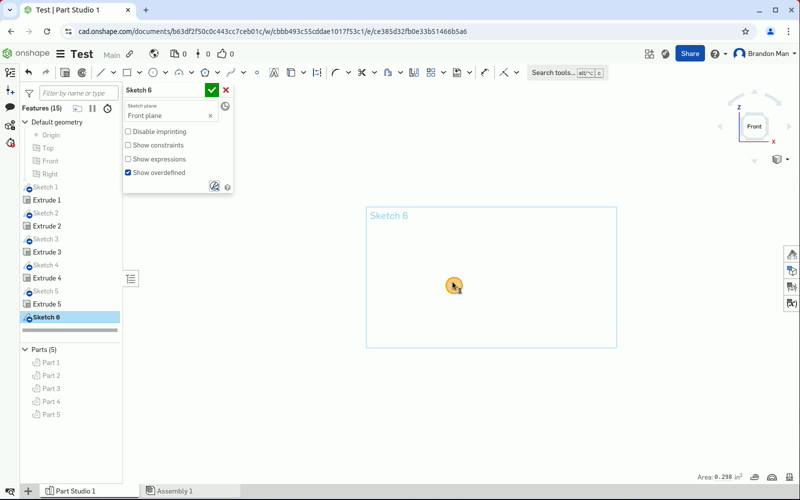
scroll(-6)
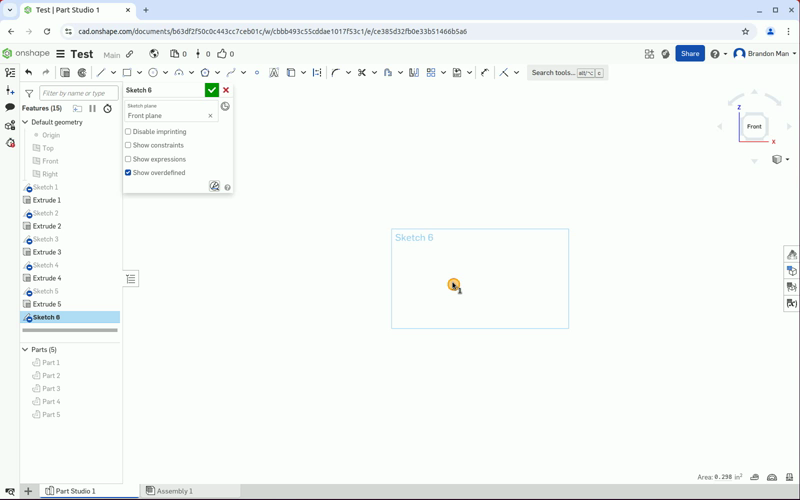
scroll(-6)
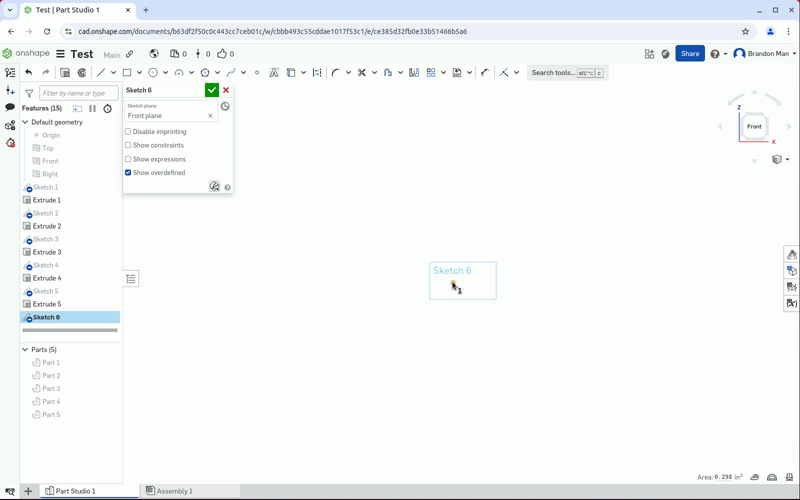
mouse_move(73, 352)
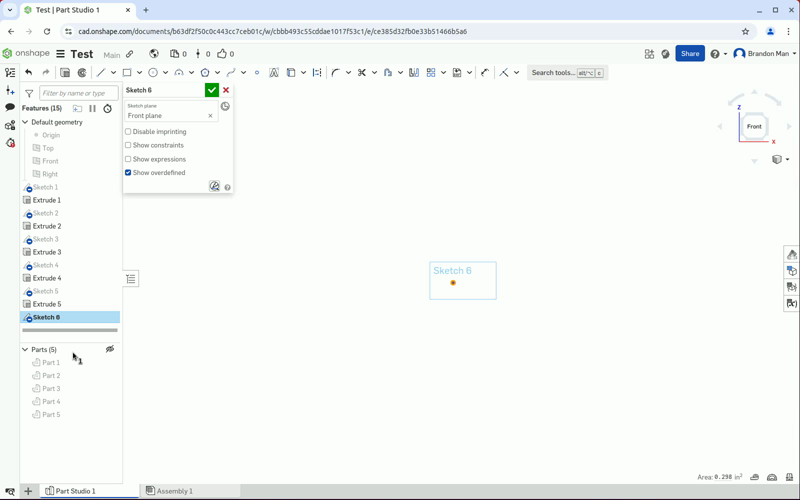
key(shift+y)
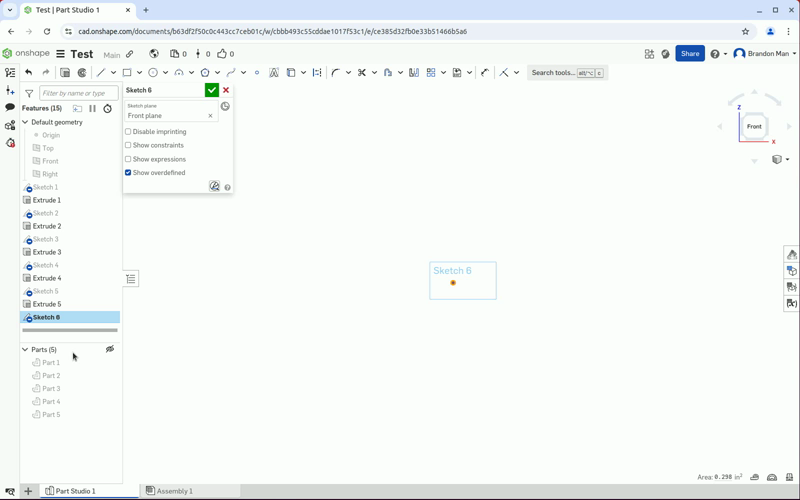
key(shift+e)
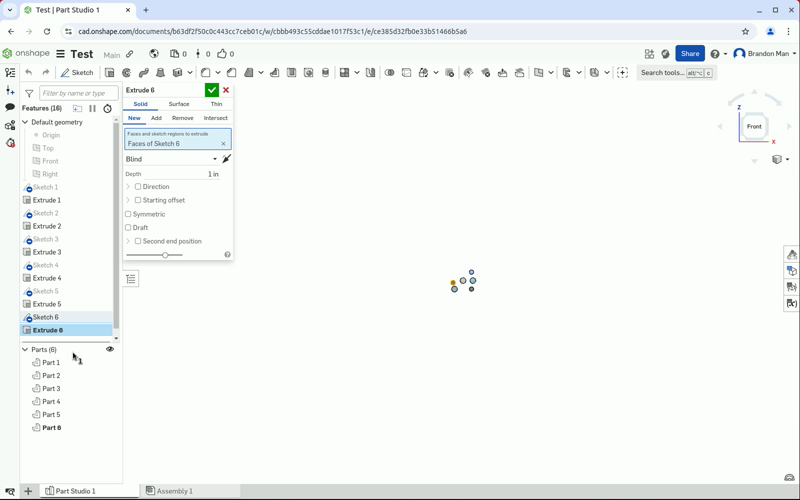
mouse_move(143, 106)
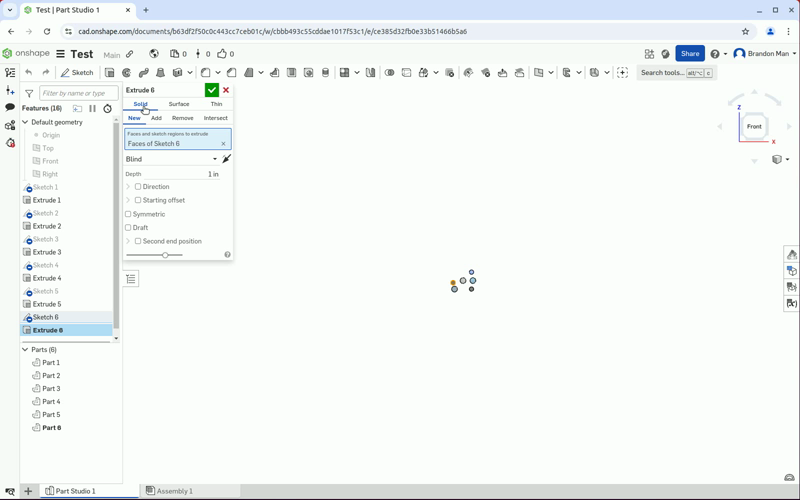
click(143, 106)
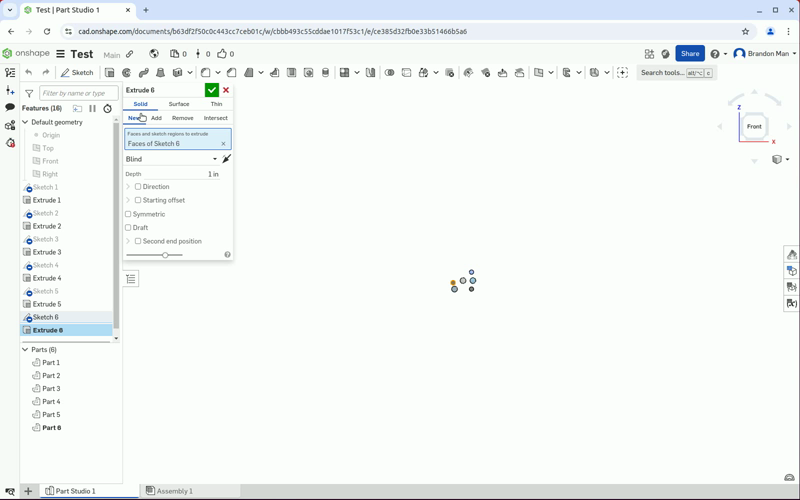
mouse_move(137, 120)
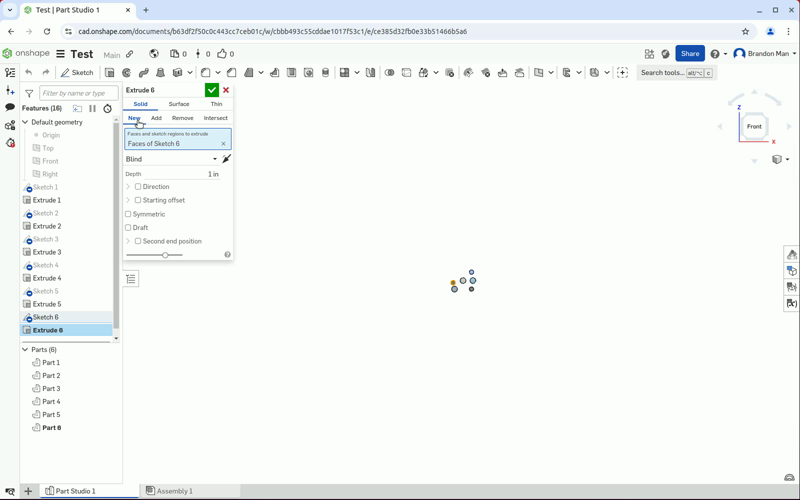
click(137, 120)
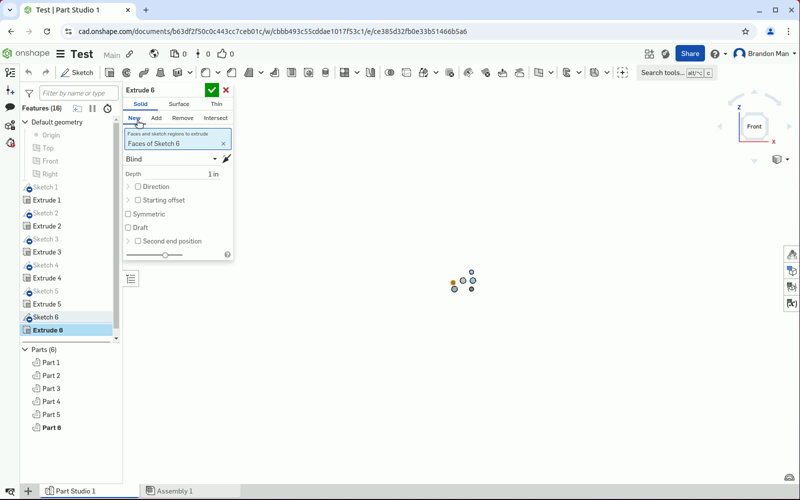
key(tab, 4)
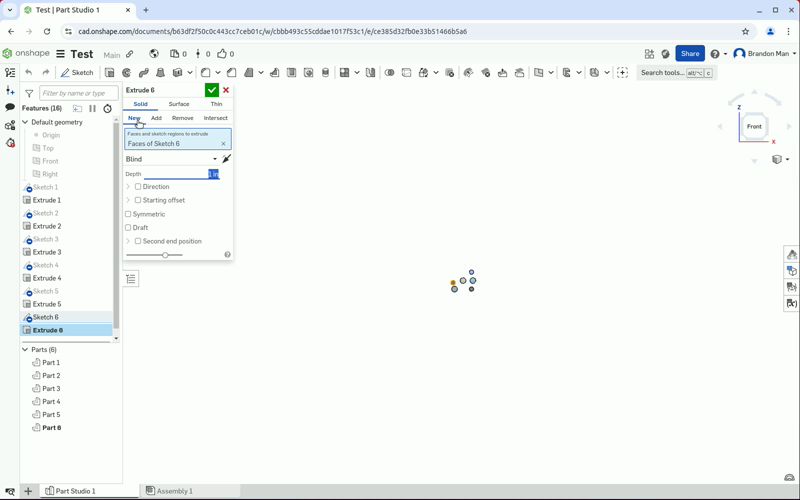
text(23.108)
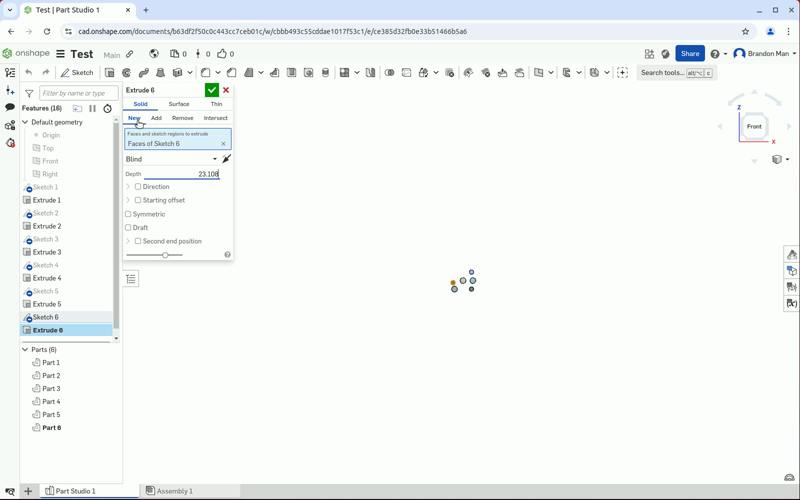
key(enter)
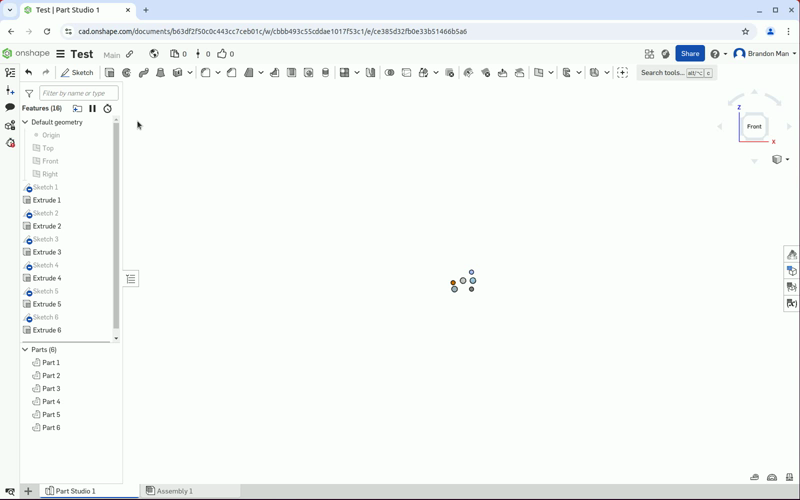
key(shift+h)
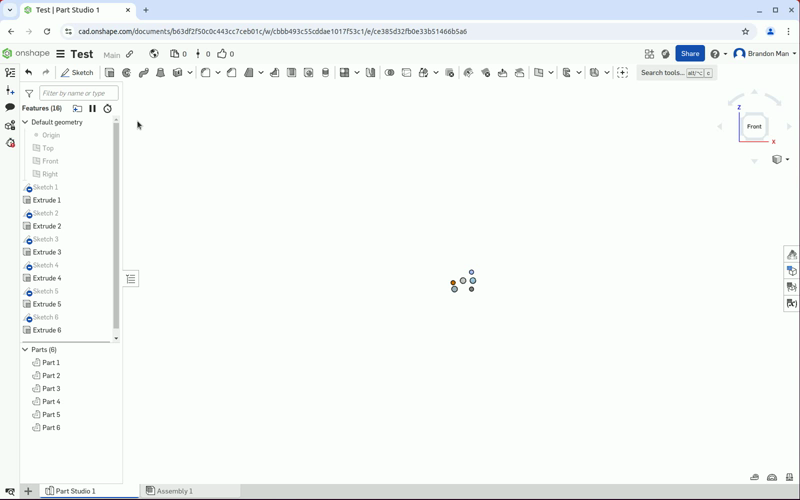
key(shift+h)
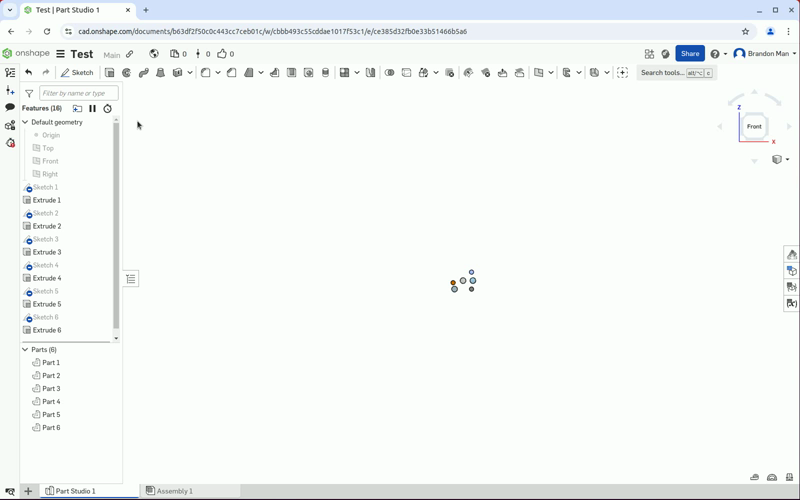
mouse_move(69, 189)
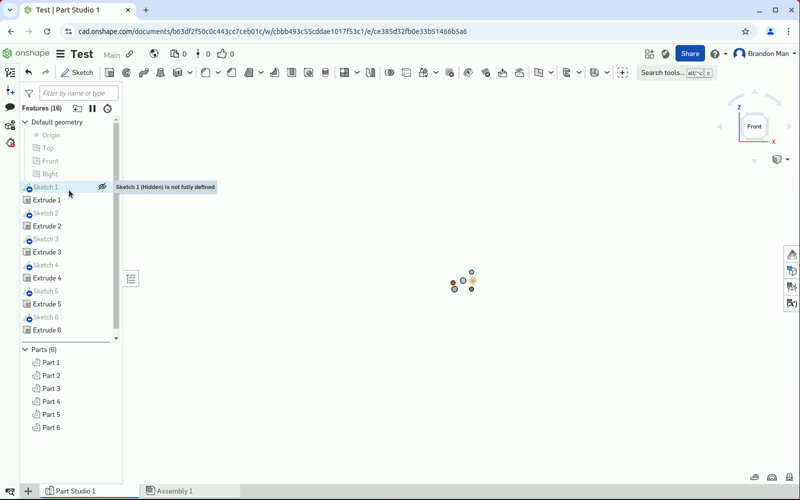
click(69, 189)
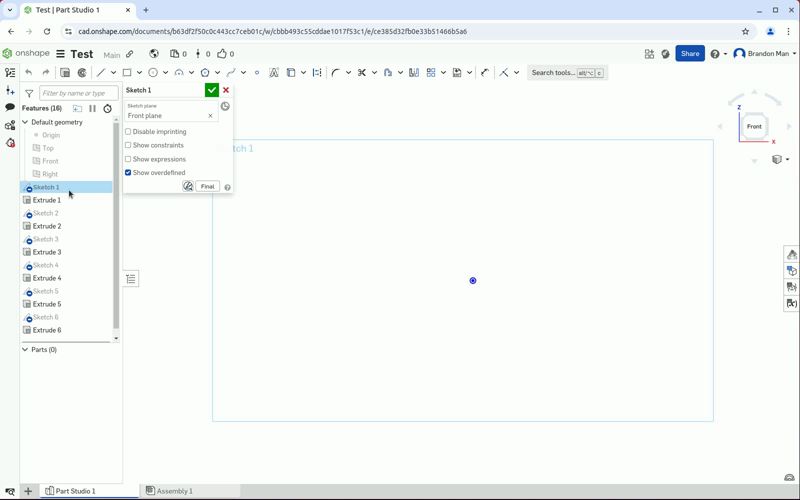
mouse_move(229, 92)
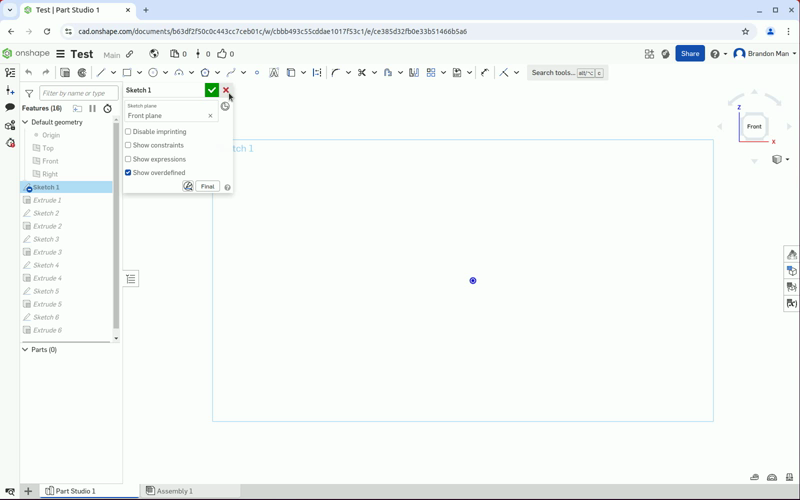
click(229, 92)
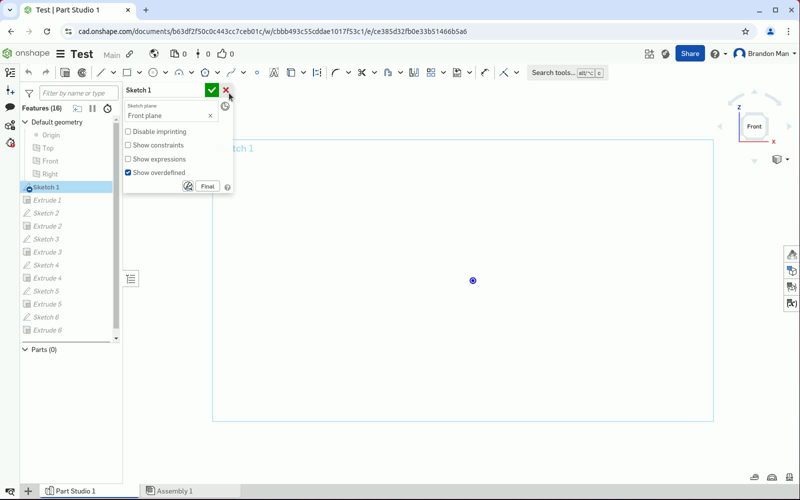
key(shift+s)
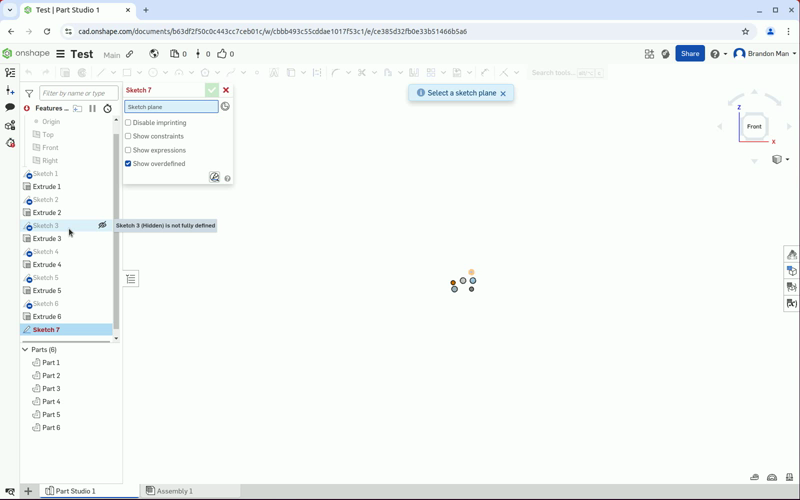
scroll(3)
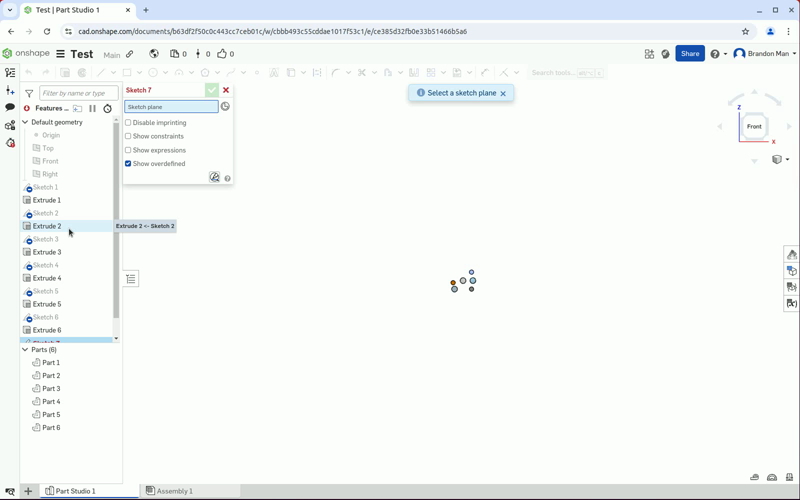
mouse_move(69, 163)
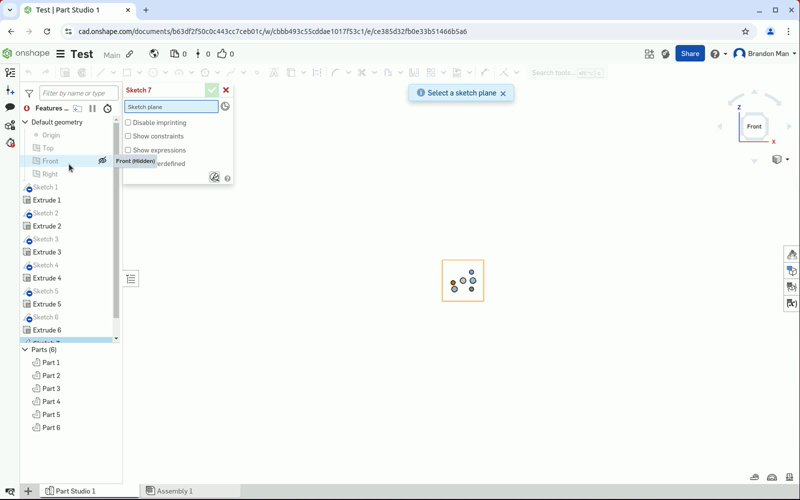
click(69, 163)
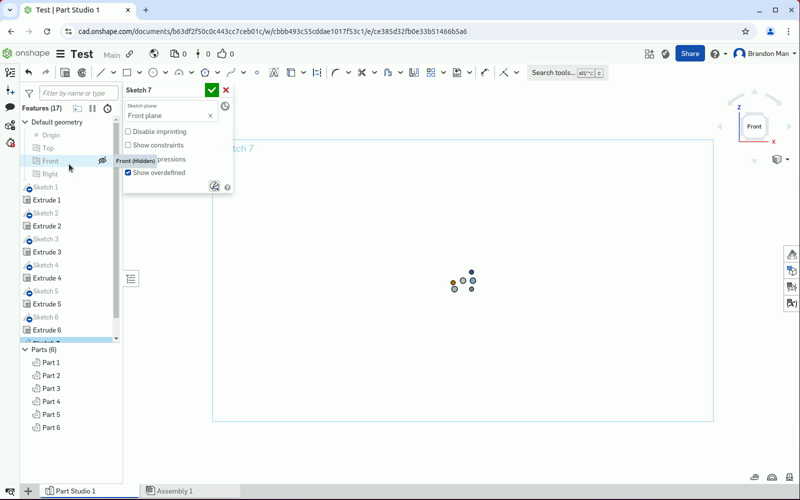
mouse_move(73, 352)
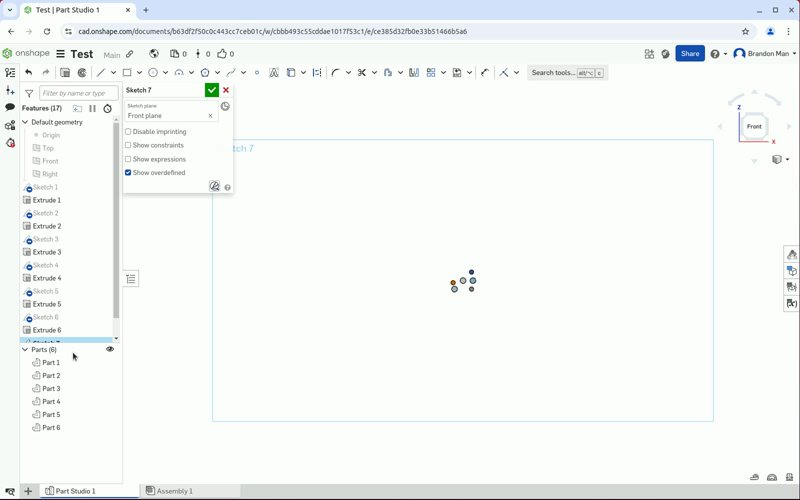
key(y)
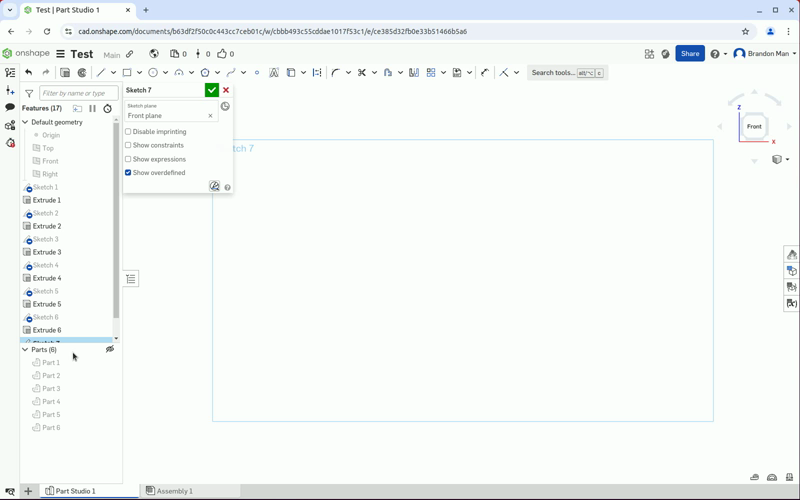
key(c)
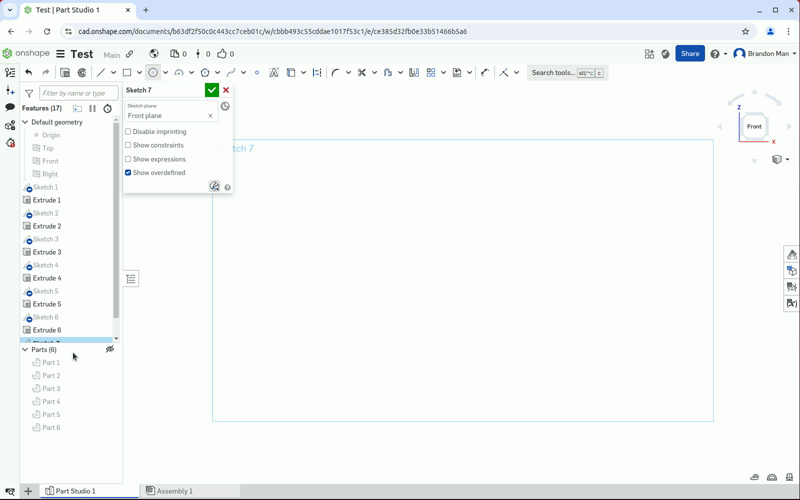
key_down(shift)
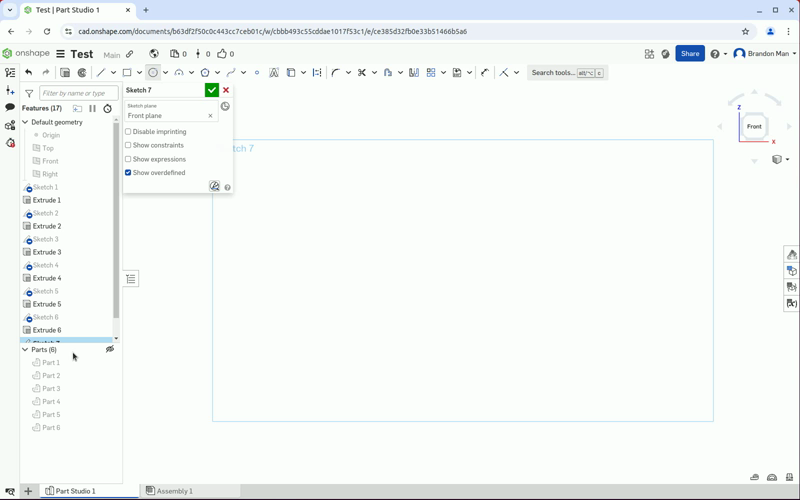
mouse_move(455, 276)
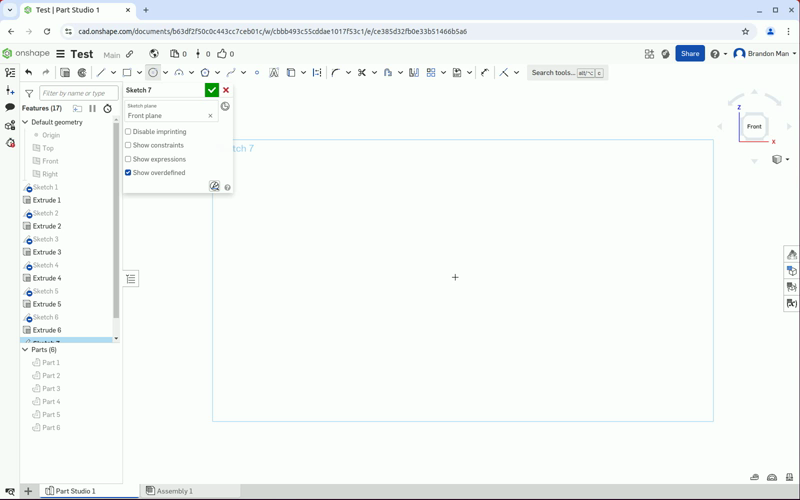
click(455, 276)
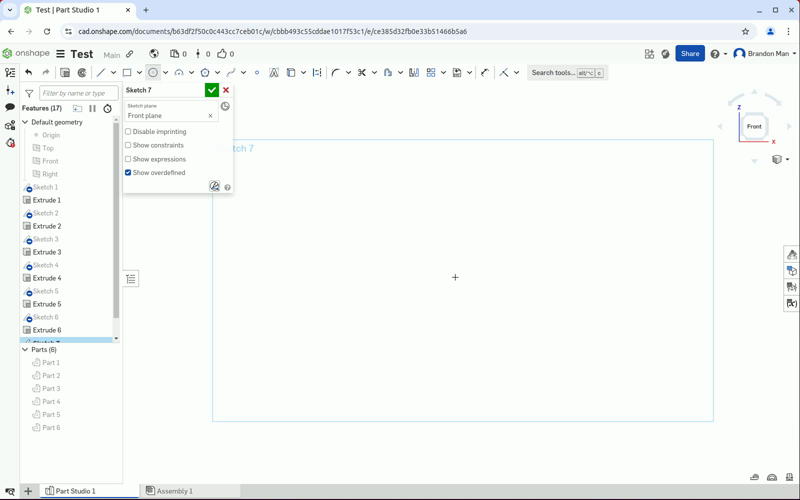
key_up(shift)
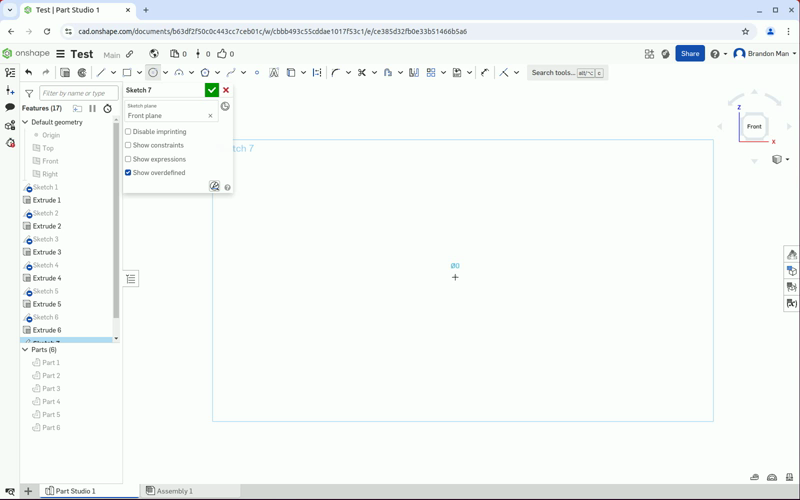
mouse_move(457, 276)
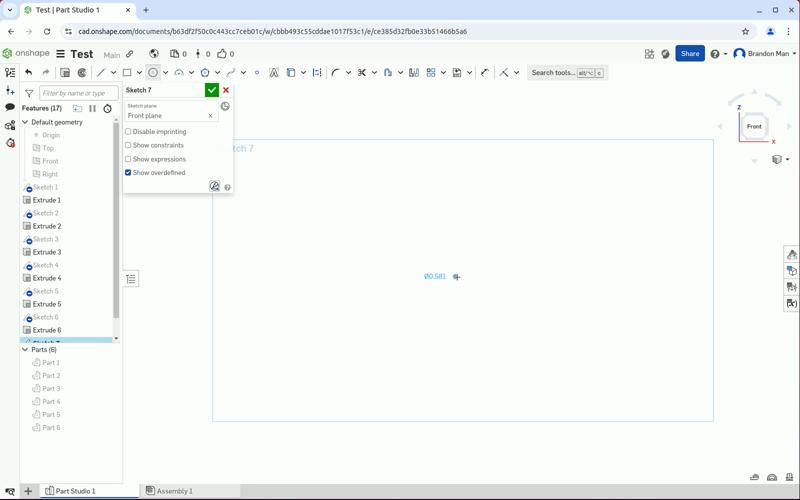
scroll(6)
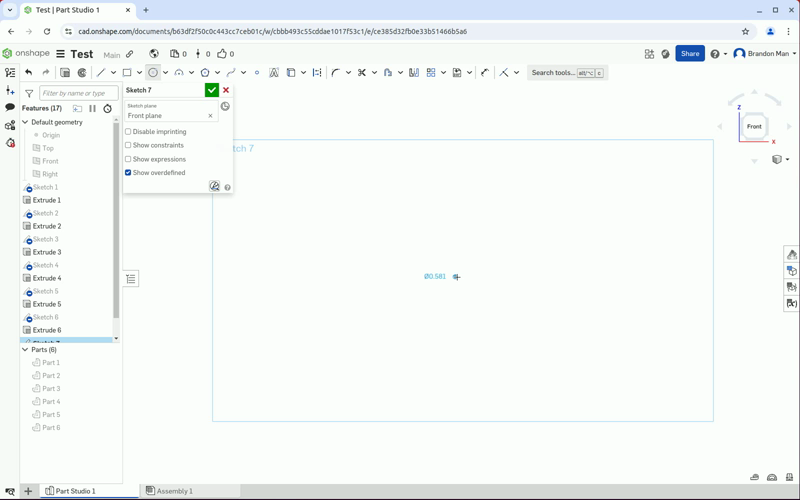
scroll(6)
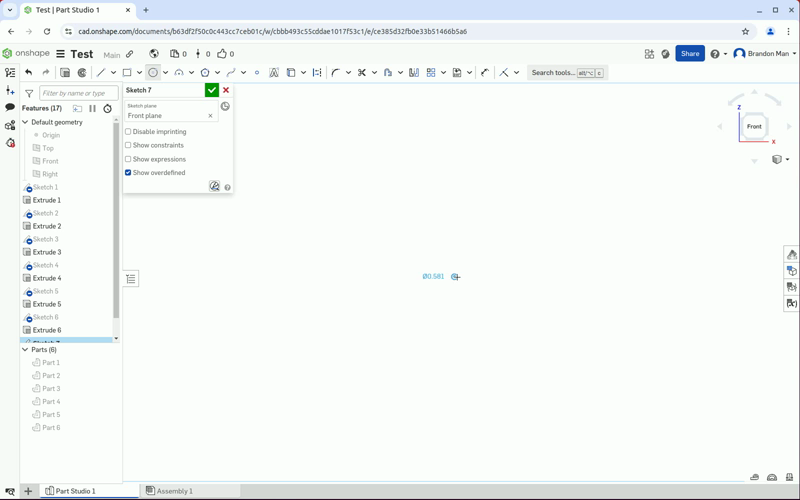
scroll(6)
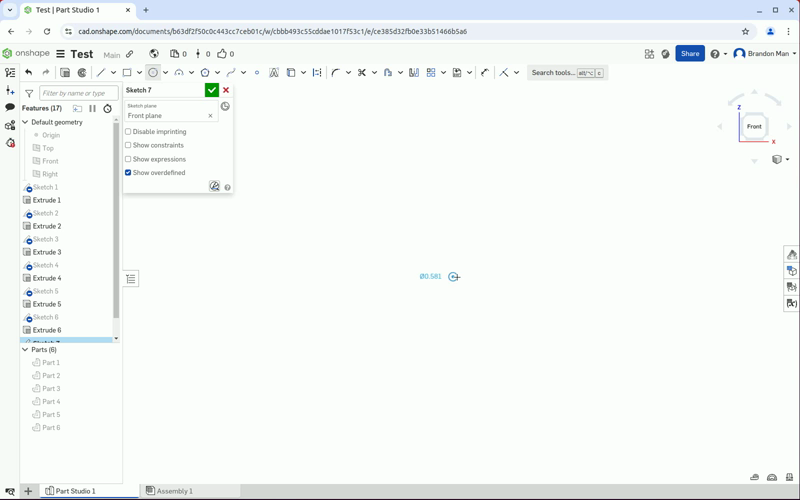
scroll(6)
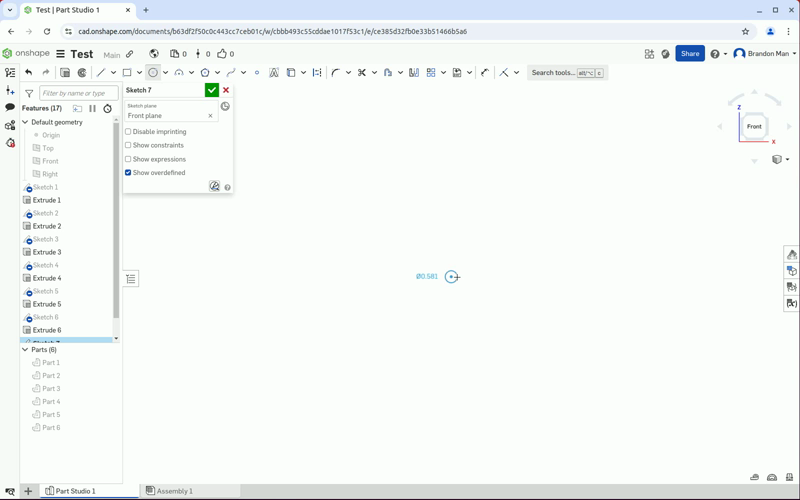
scroll(6)
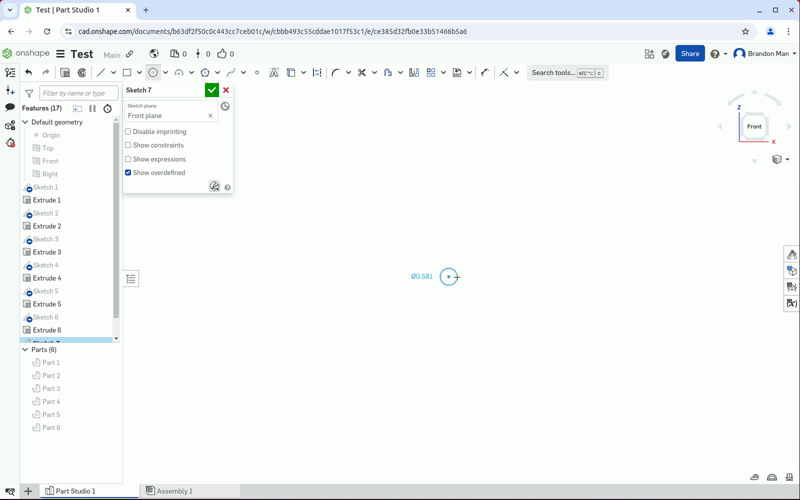
scroll(6)
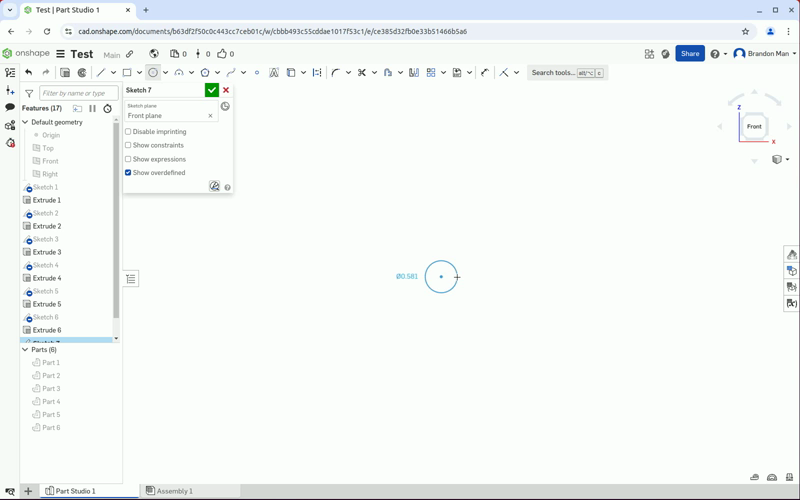
scroll(6)
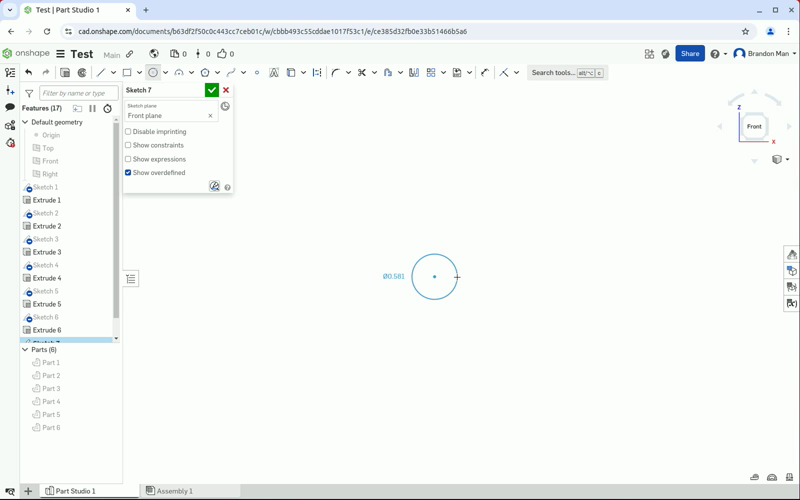
click(457, 276)
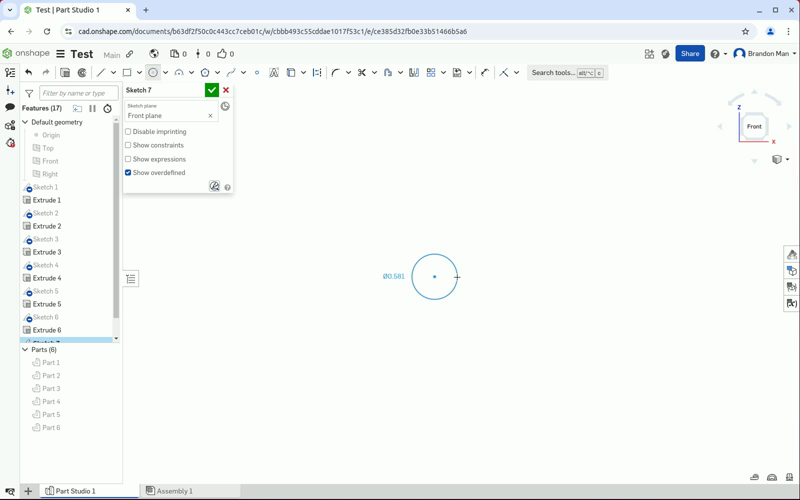
scroll(-6)
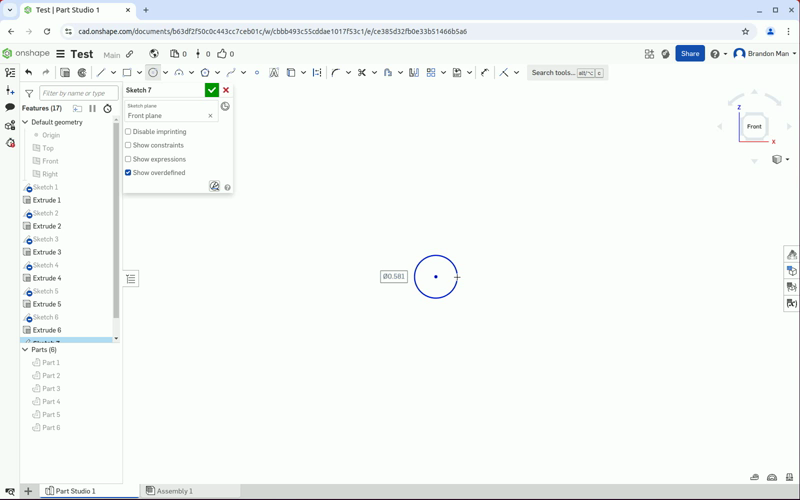
scroll(-6)
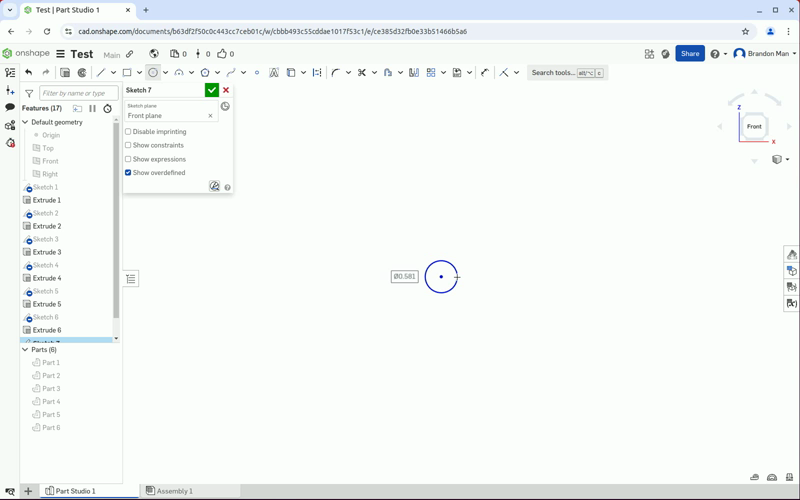
scroll(-6)
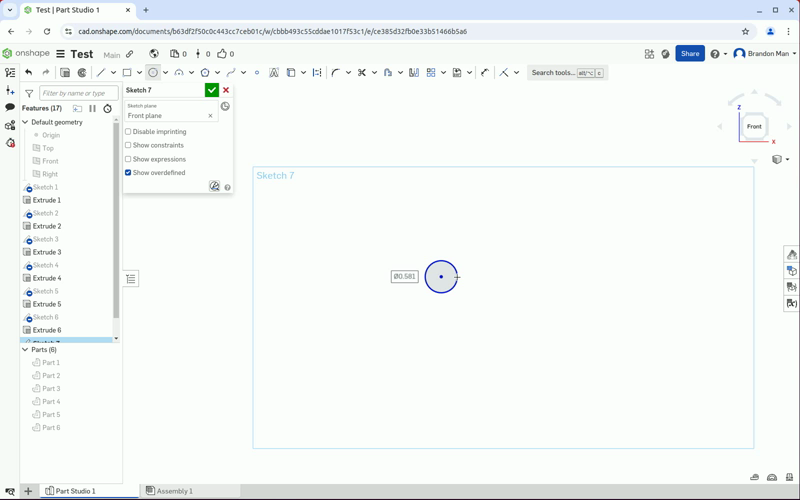
scroll(-6)
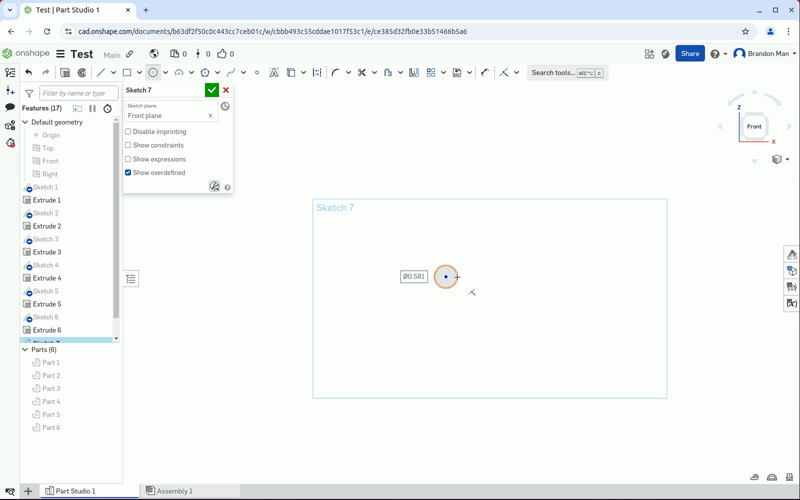
scroll(-6)
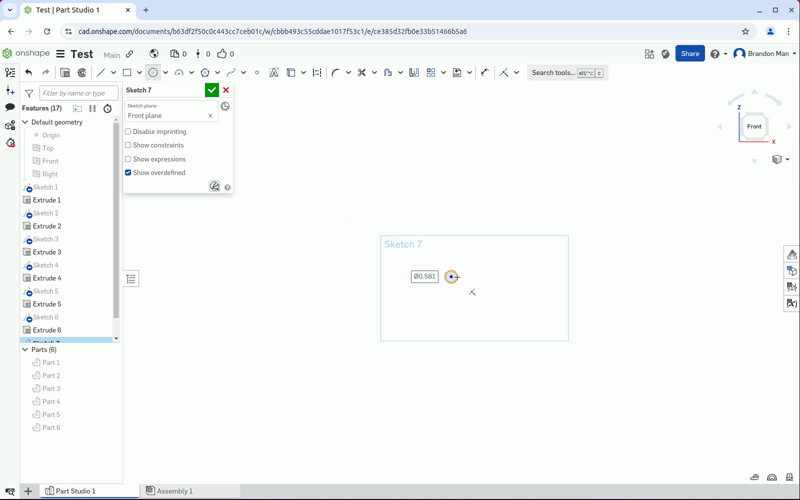
scroll(-6)
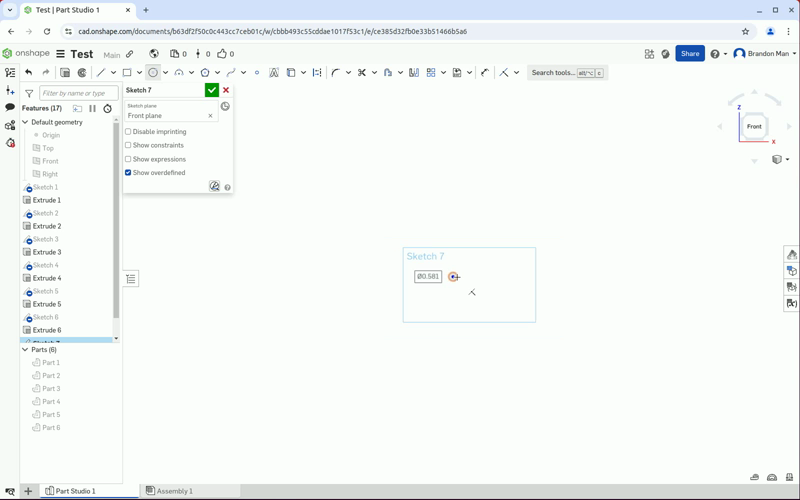
scroll(-6)
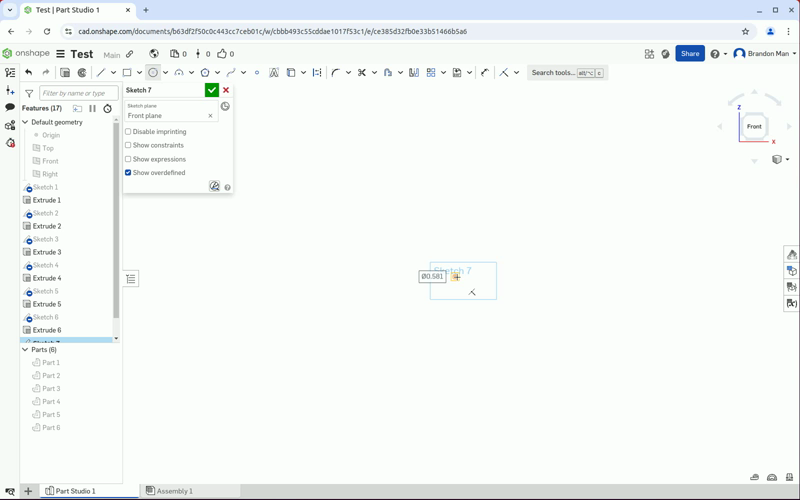
key(esc)
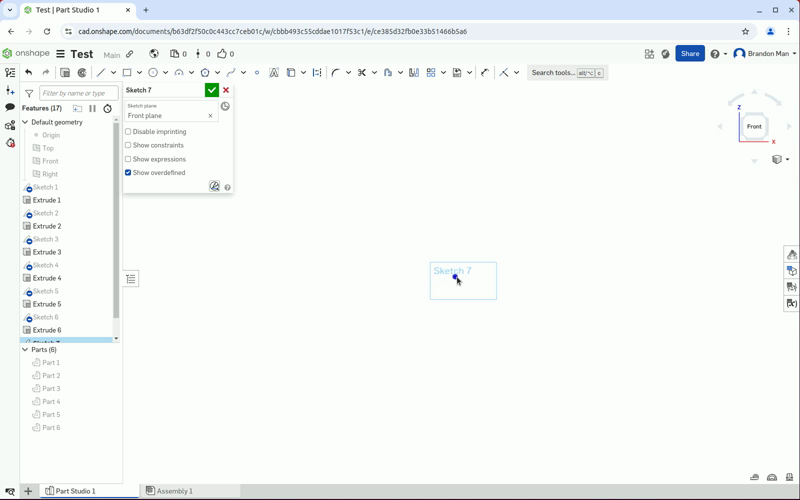
mouse_move(456, 277)
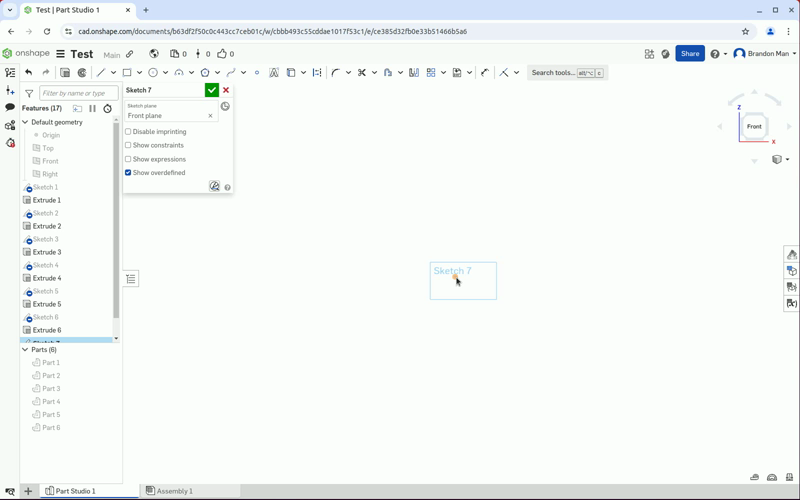
scroll(6)
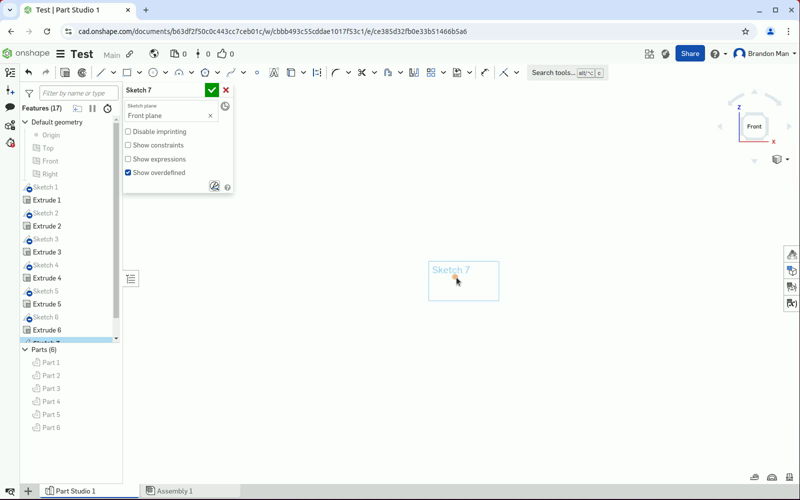
scroll(6)
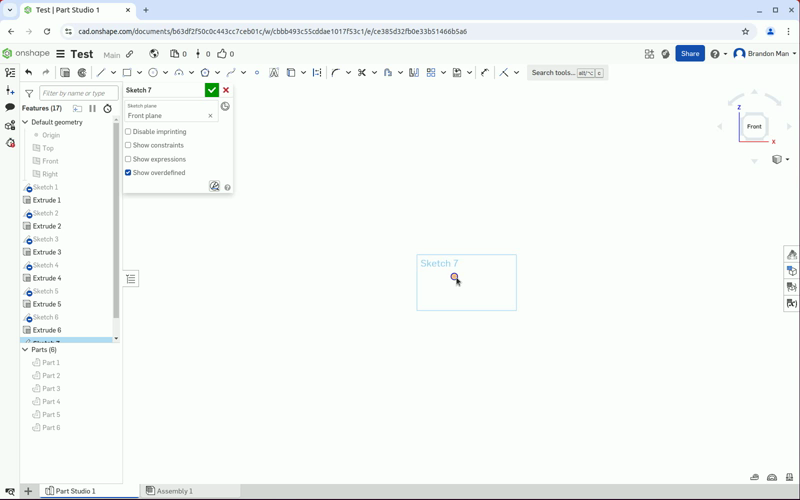
scroll(6)
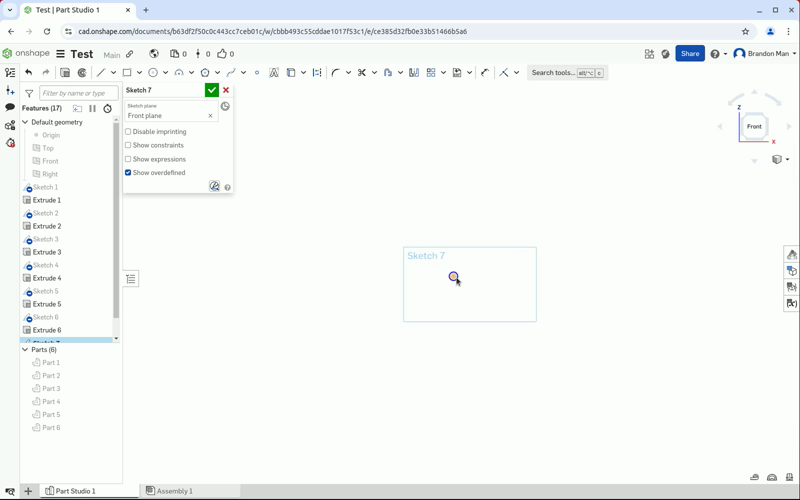
scroll(6)
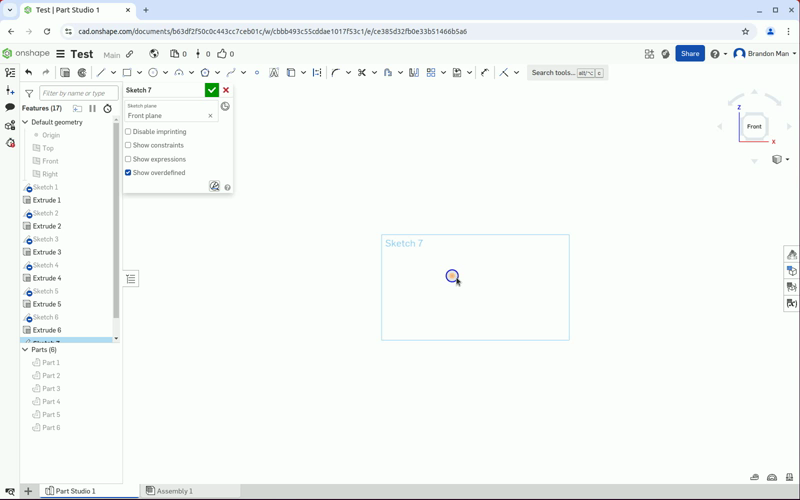
scroll(6)
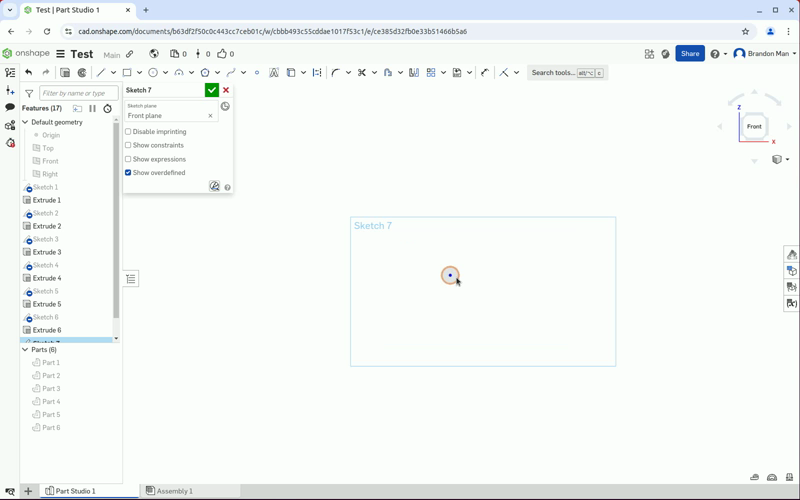
scroll(6)
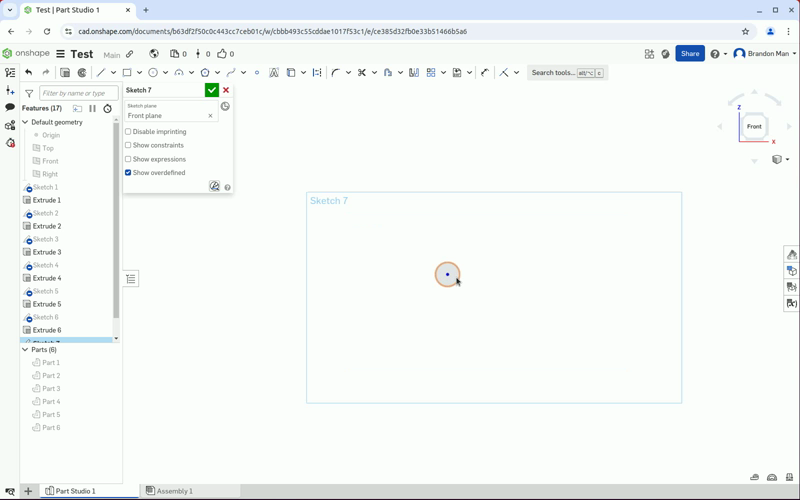
scroll(6)
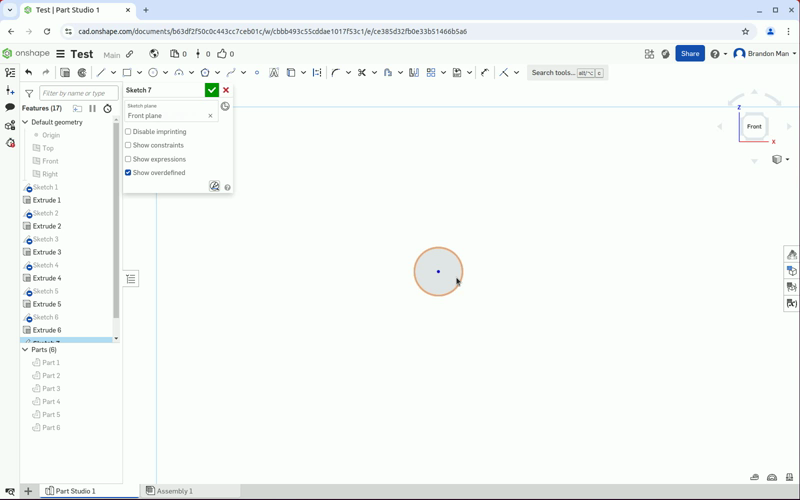
click(456, 277)
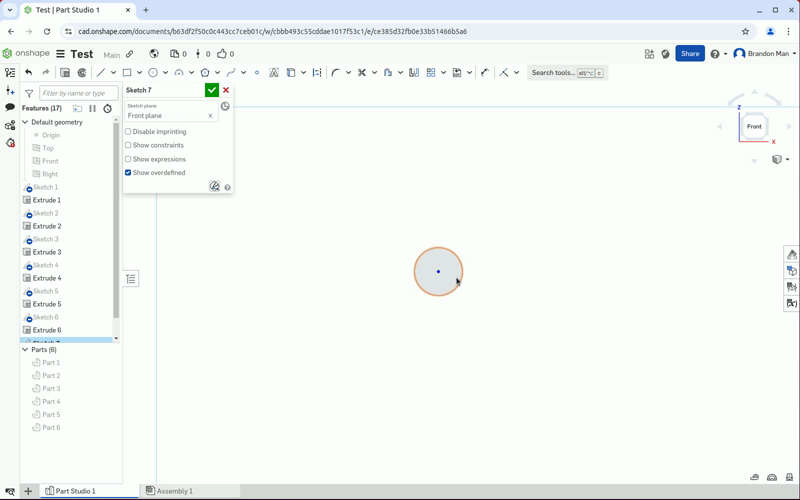
scroll(-6)
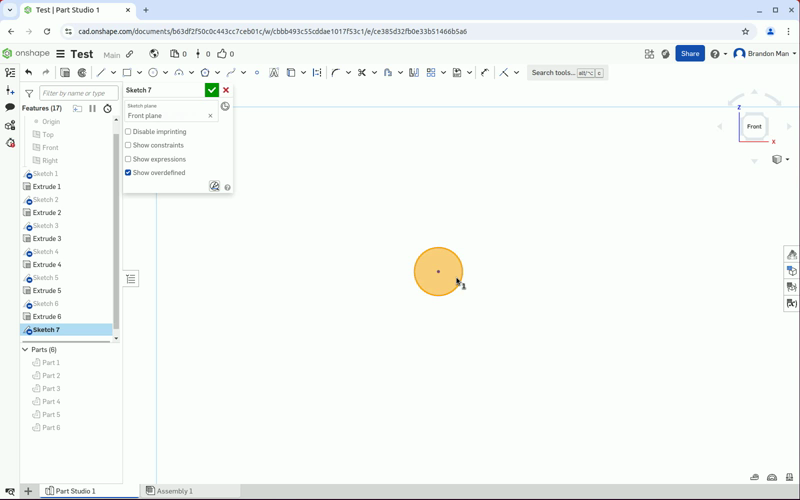
scroll(-6)
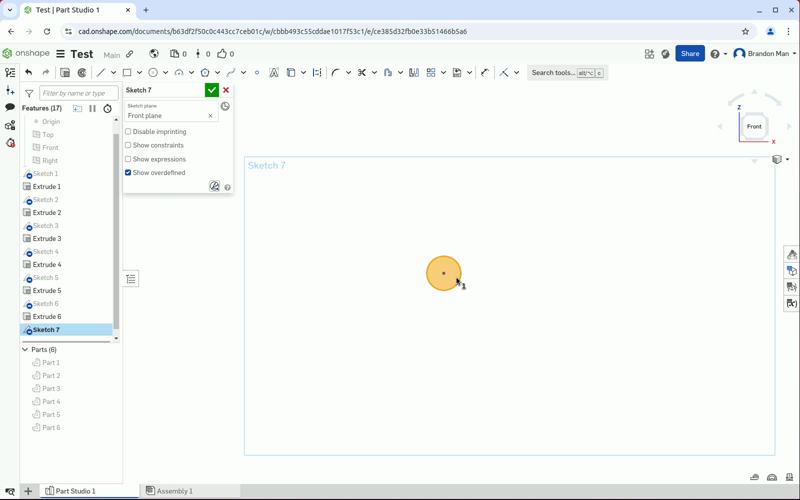
scroll(-6)
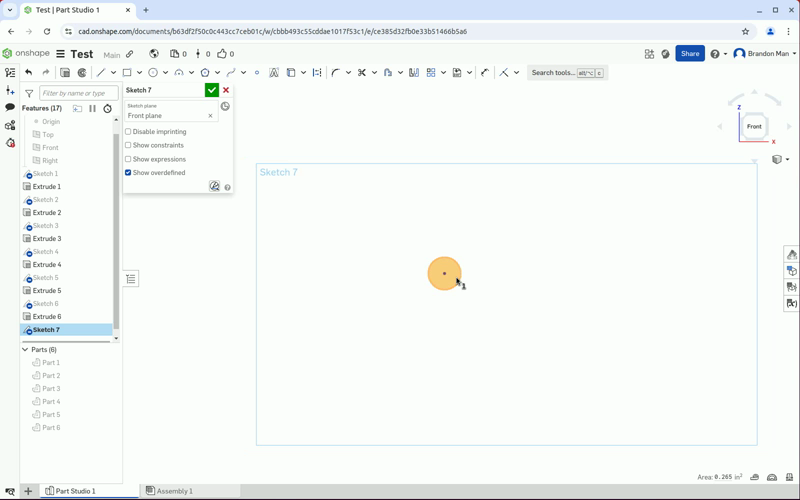
scroll(-6)
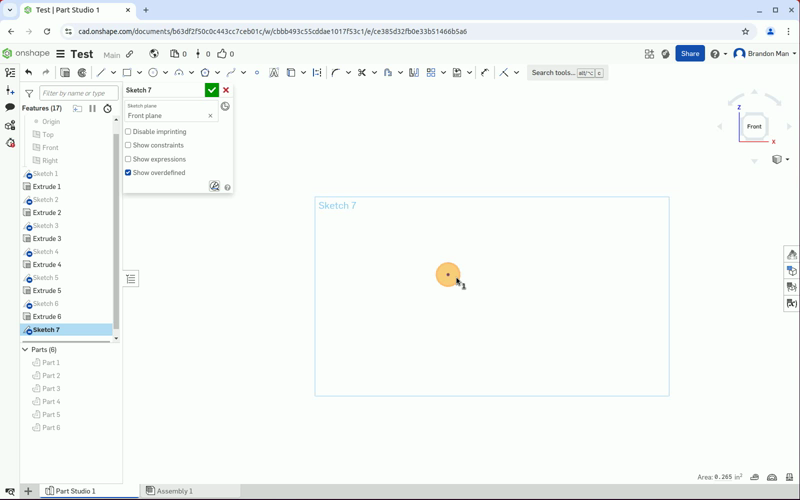
scroll(-6)
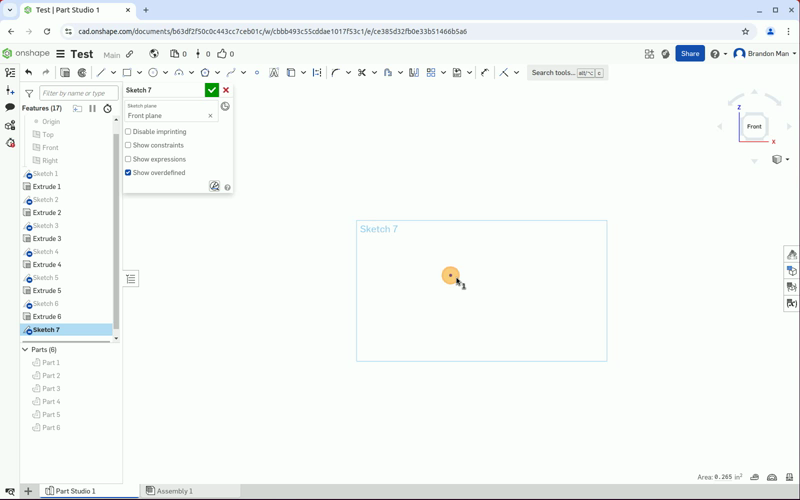
scroll(-6)
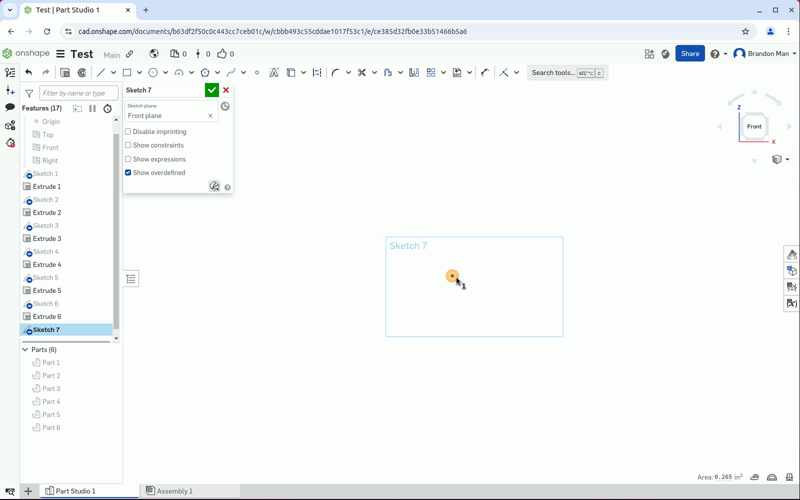
scroll(-6)
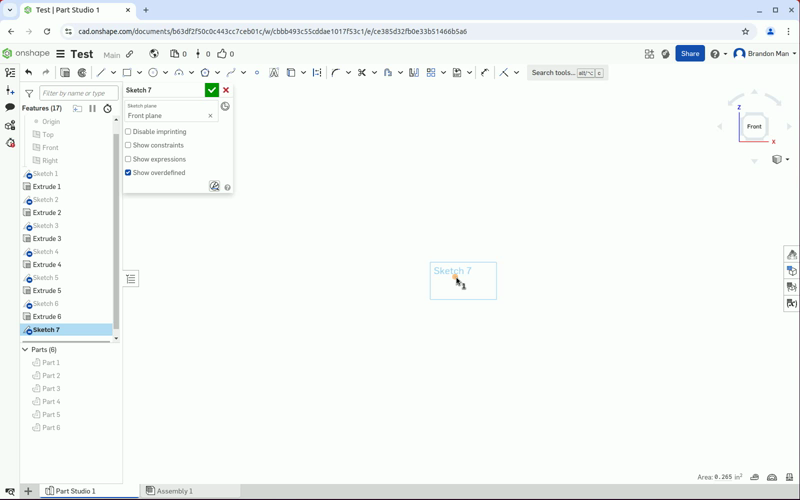
mouse_move(73, 352)
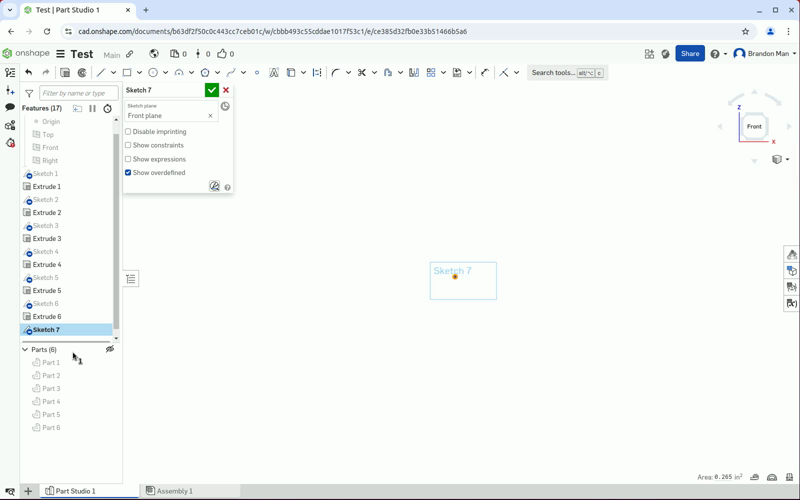
key(shift+y)
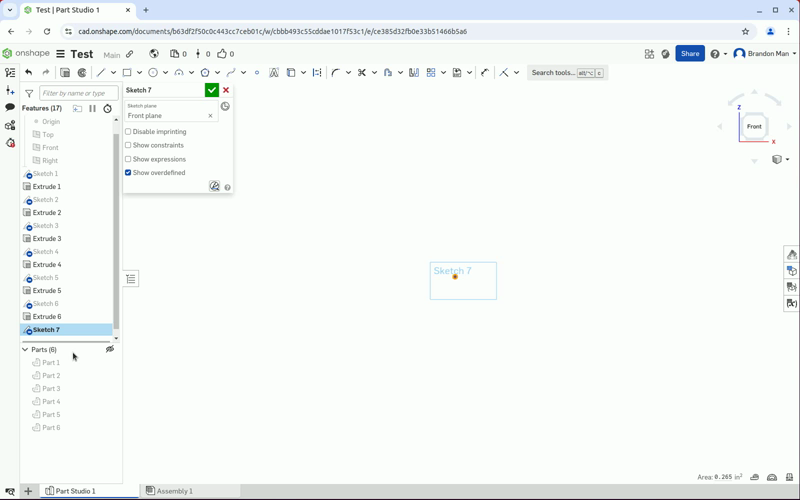
key(shift+e)
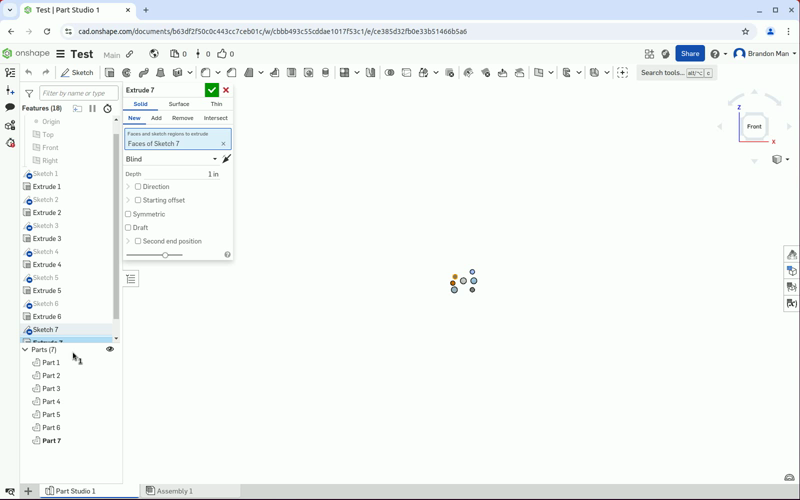
mouse_move(143, 106)
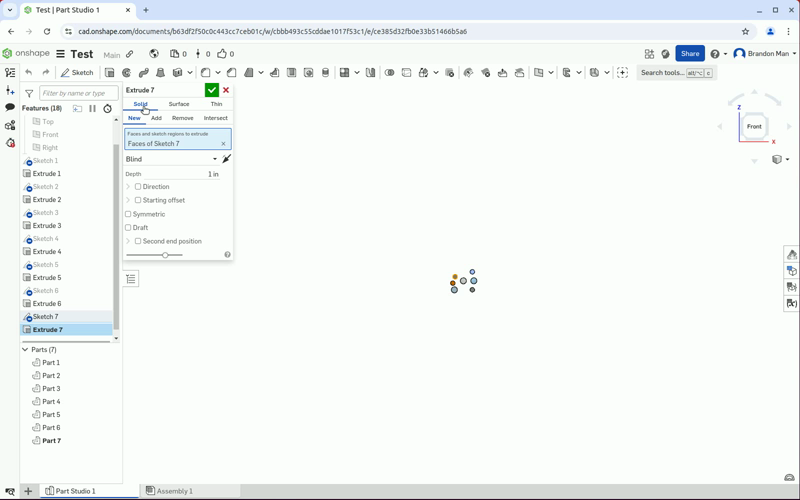
click(143, 106)
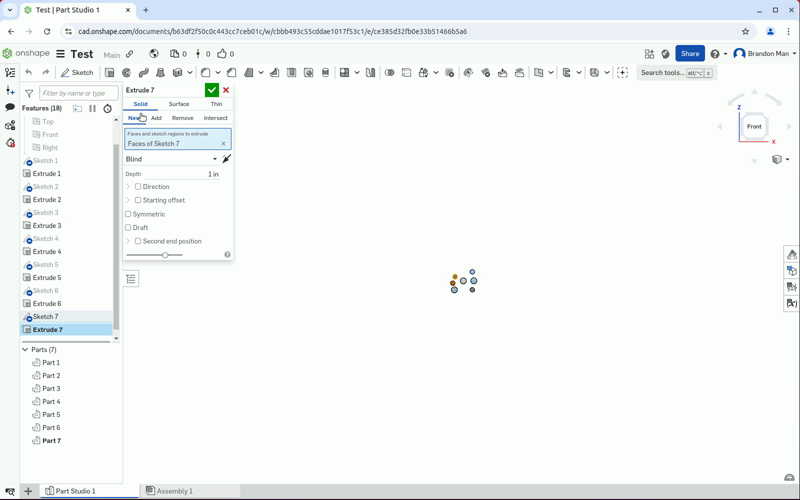
mouse_move(137, 120)
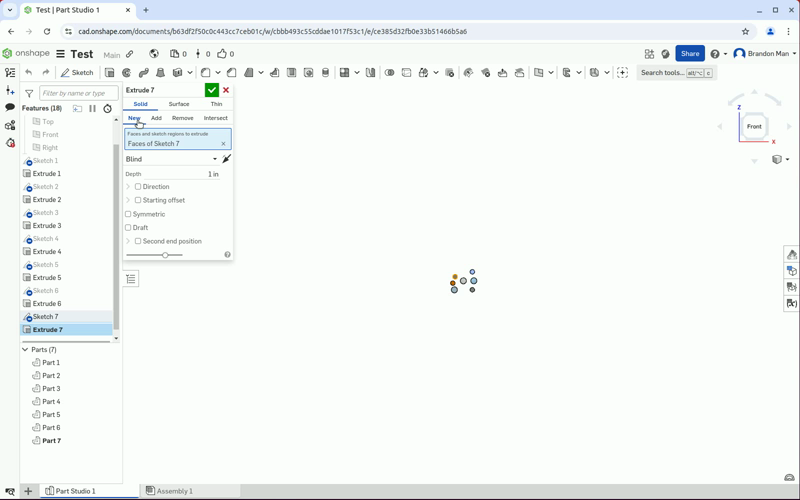
click(137, 120)
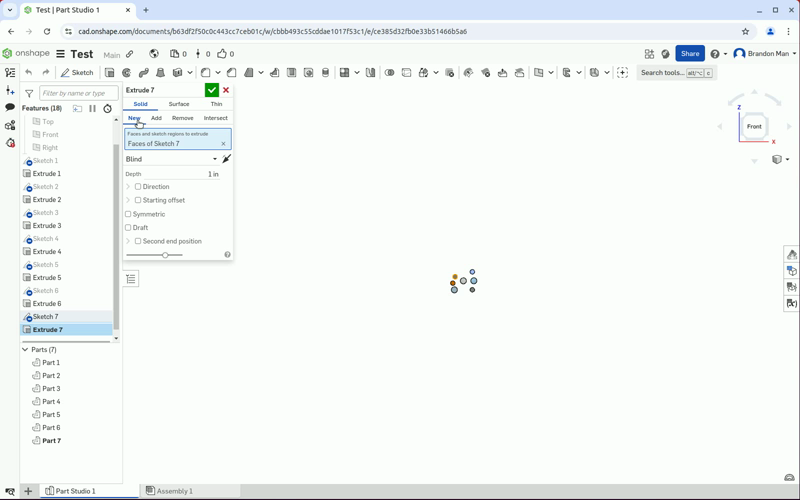
key(tab, 4)
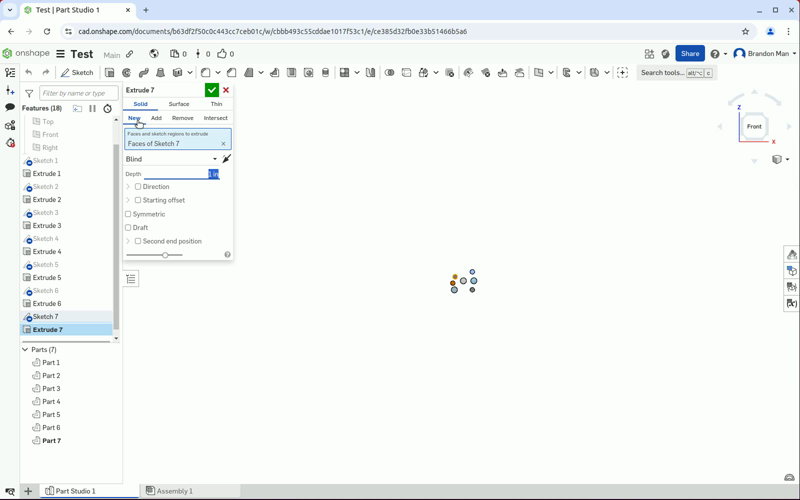
text(23.108)
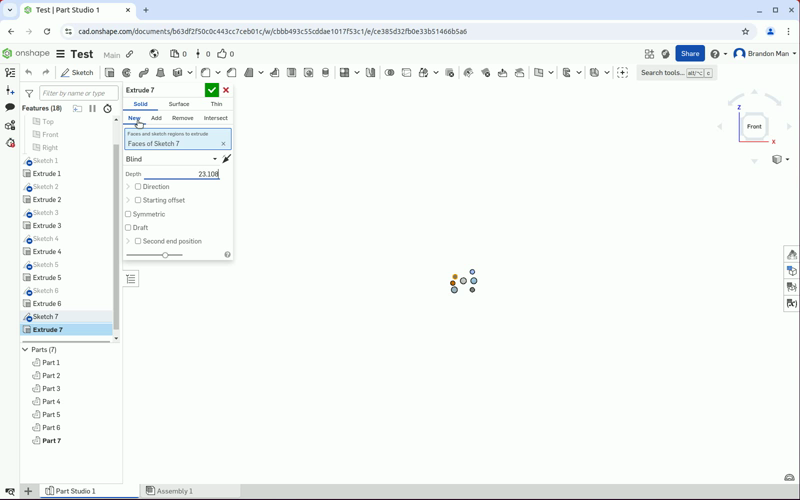
key(enter)
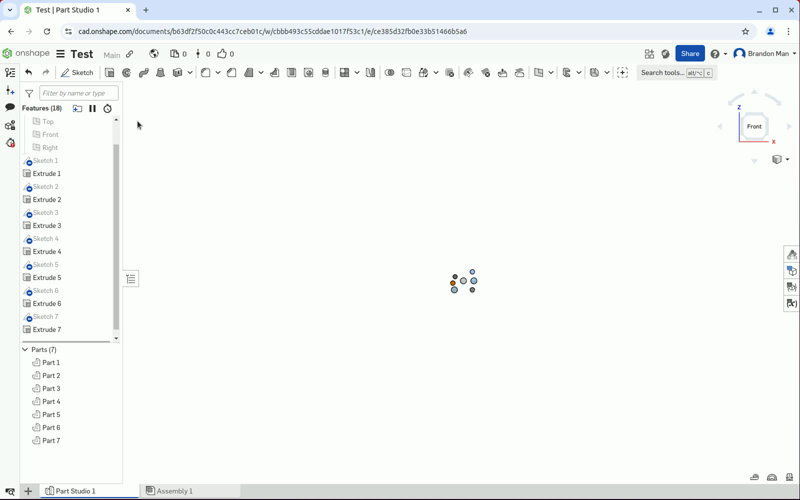
key(shift+h)
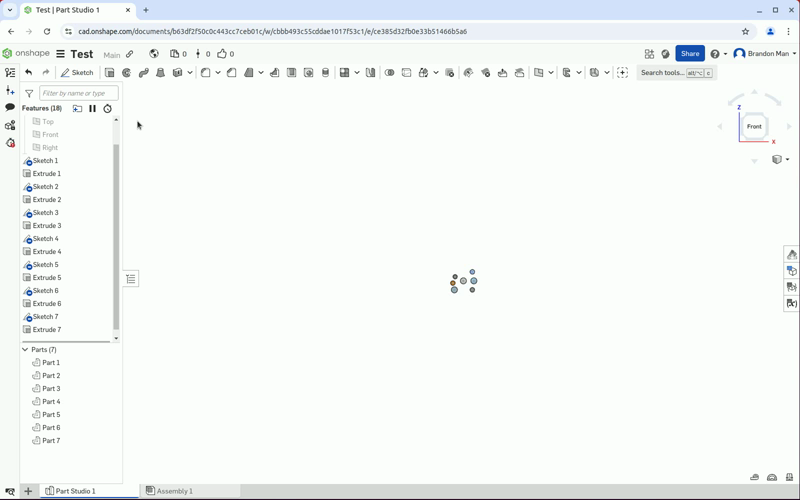
key(shift+h)
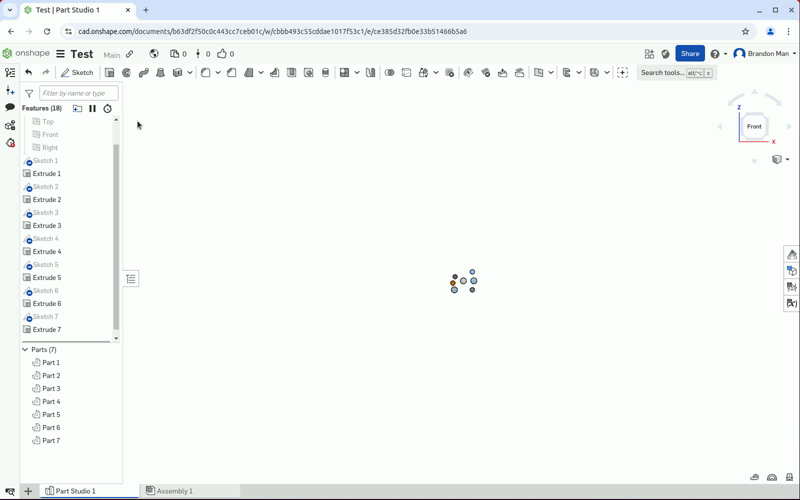
mouse_move(69, 163)
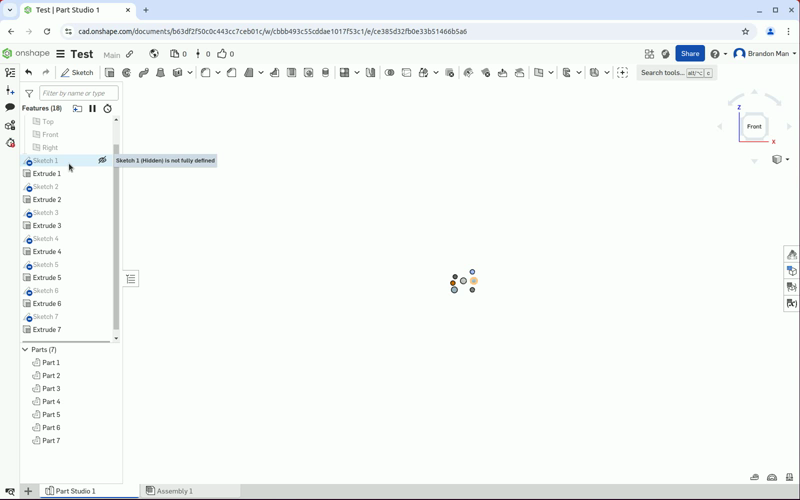
click(69, 163)
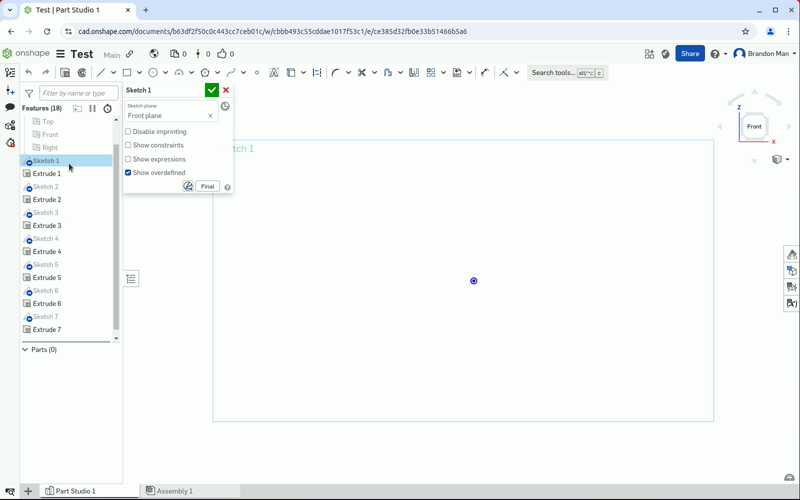
mouse_move(229, 92)
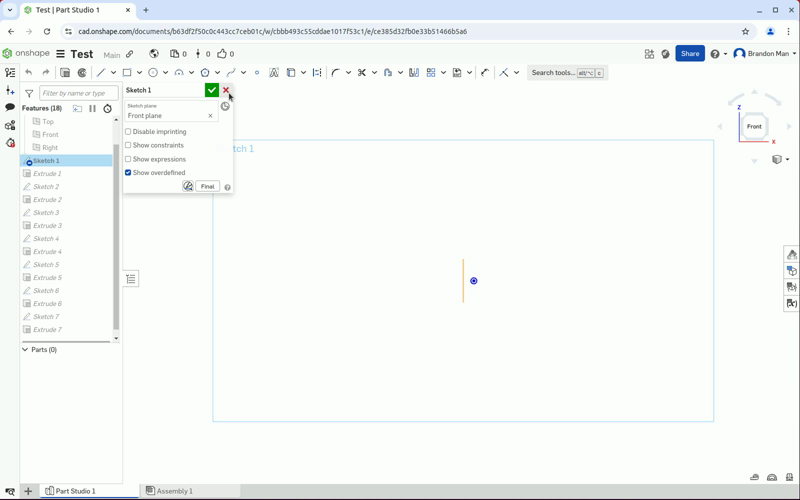
click(229, 92)
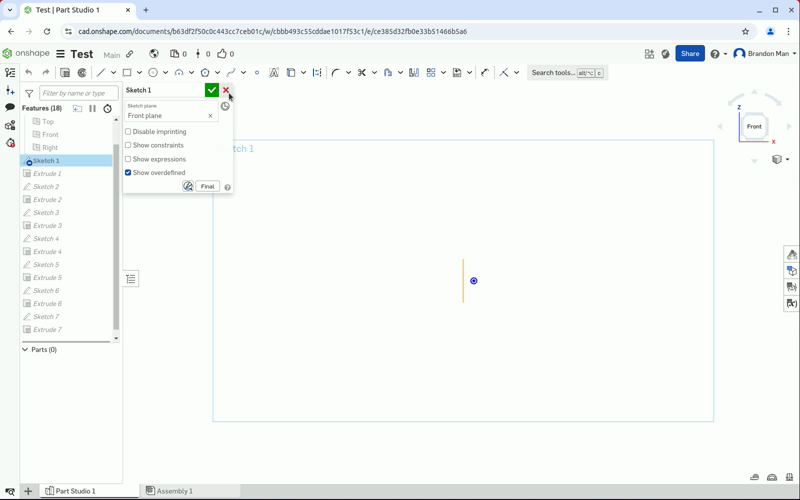
key(shift+s)
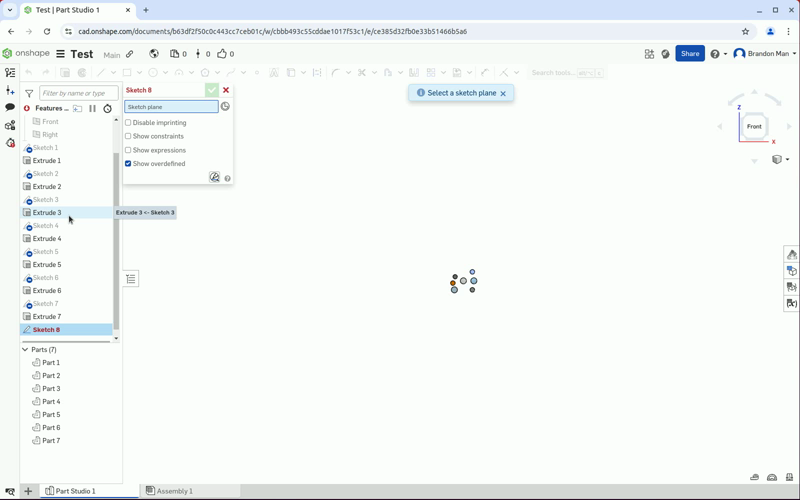
scroll(3)
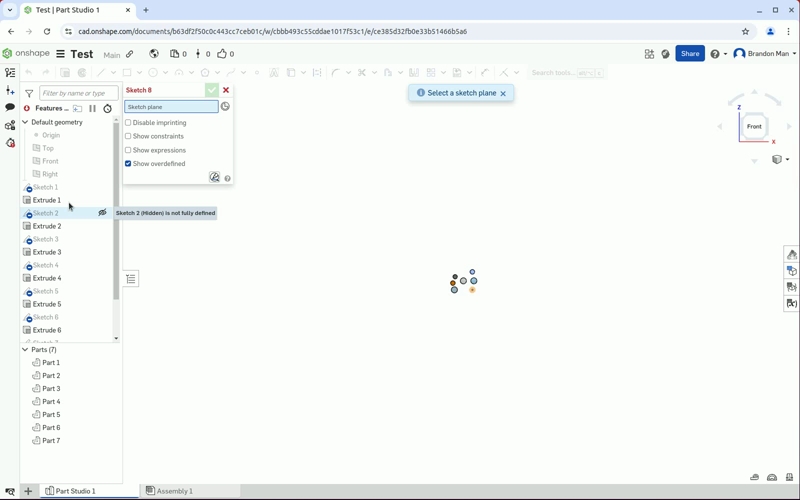
mouse_move(69, 163)
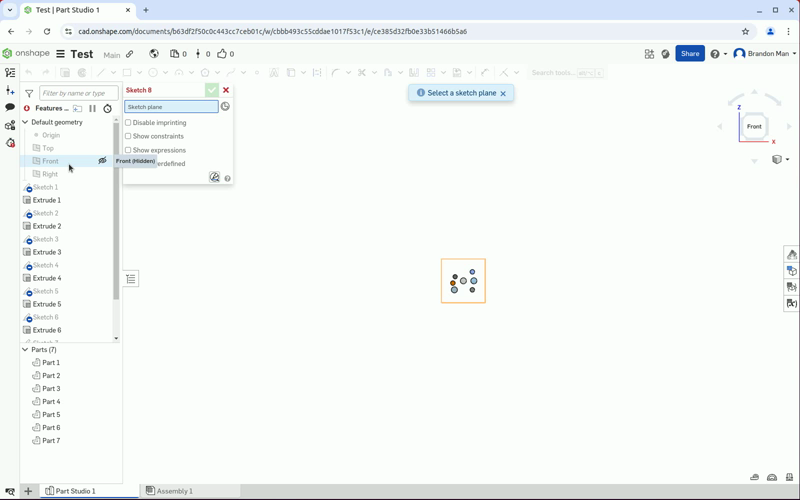
click(69, 163)
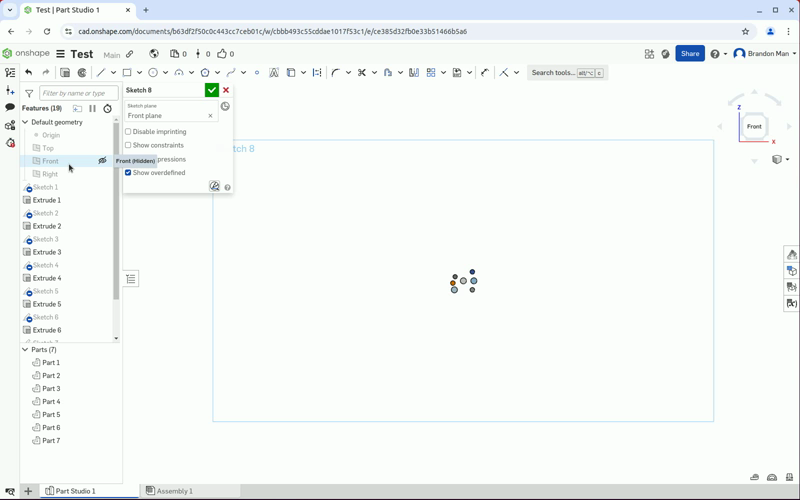
mouse_move(73, 352)
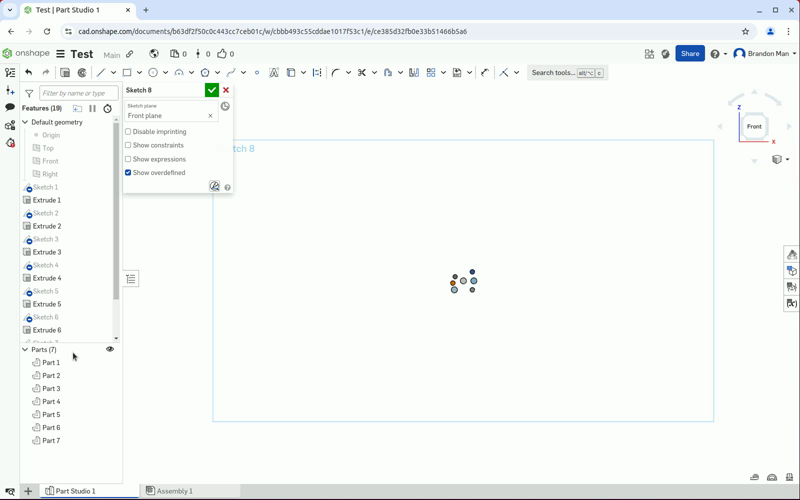
key(y)
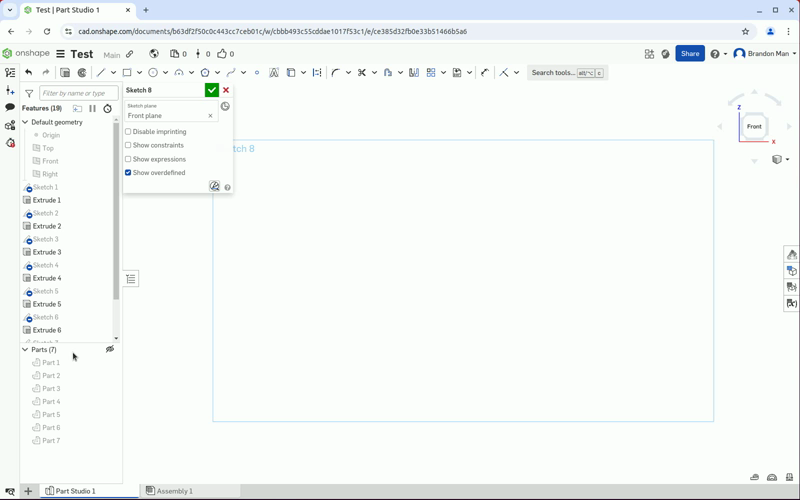
key(c)
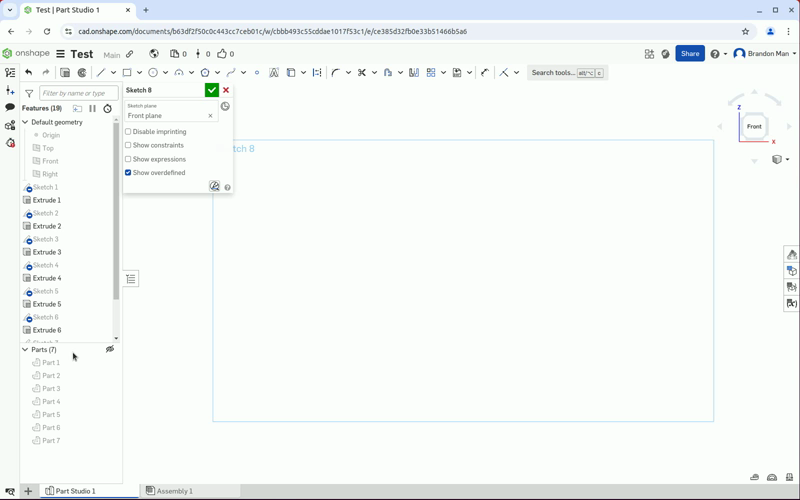
key_down(shift)
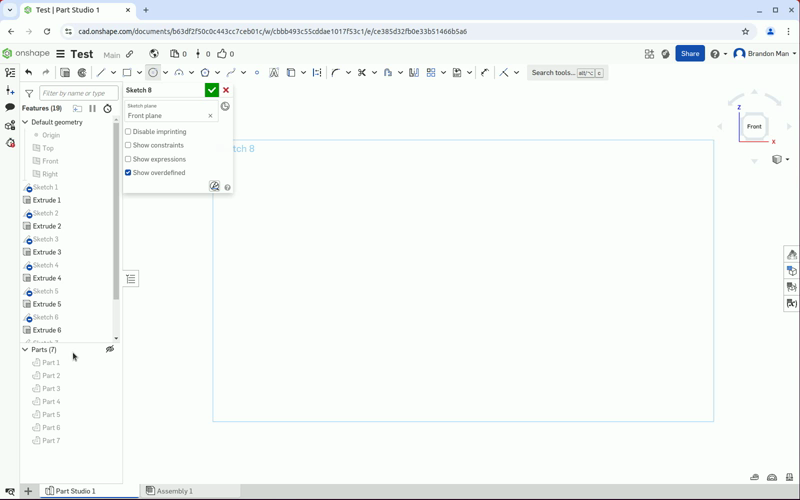
mouse_move(461, 274)
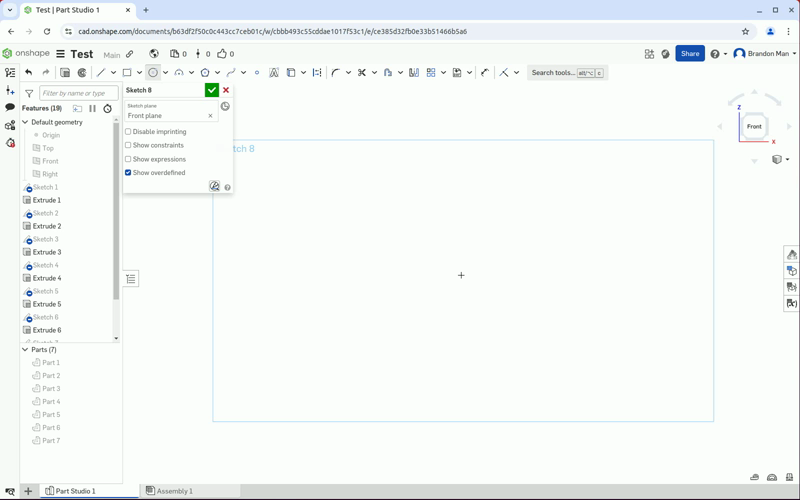
click(461, 274)
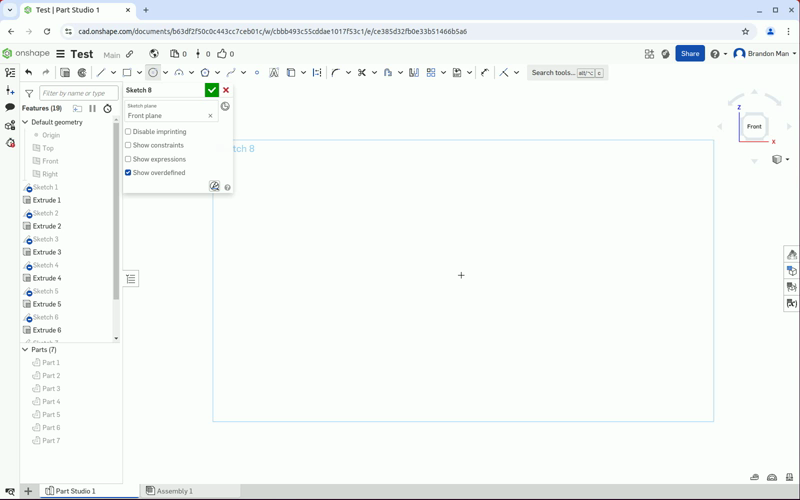
key_up(shift)
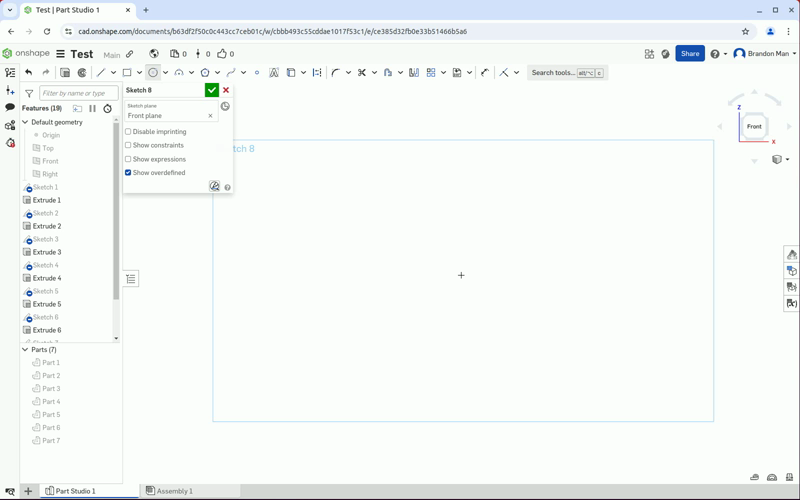
mouse_move(463, 274)
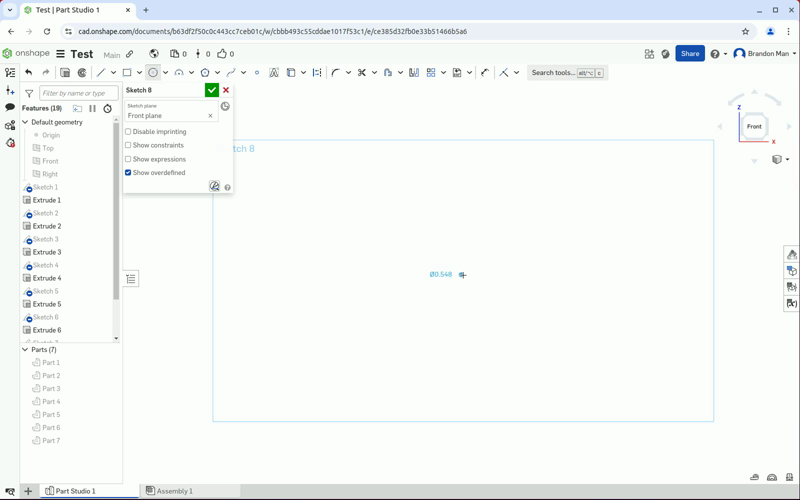
scroll(6)
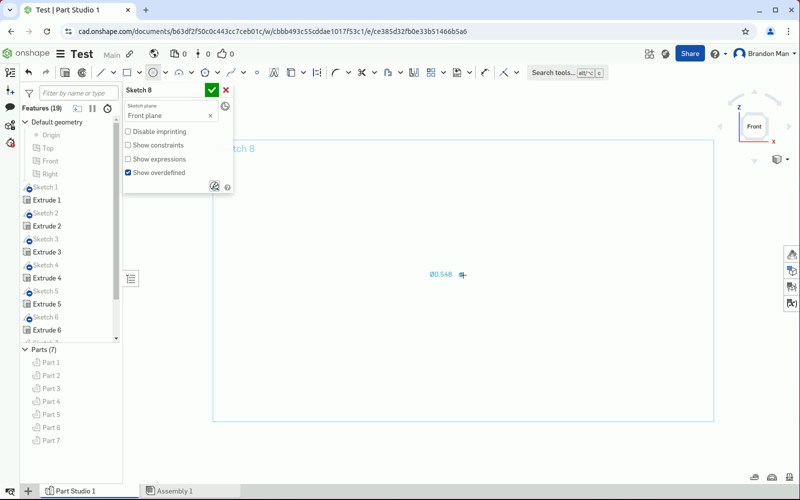
scroll(6)
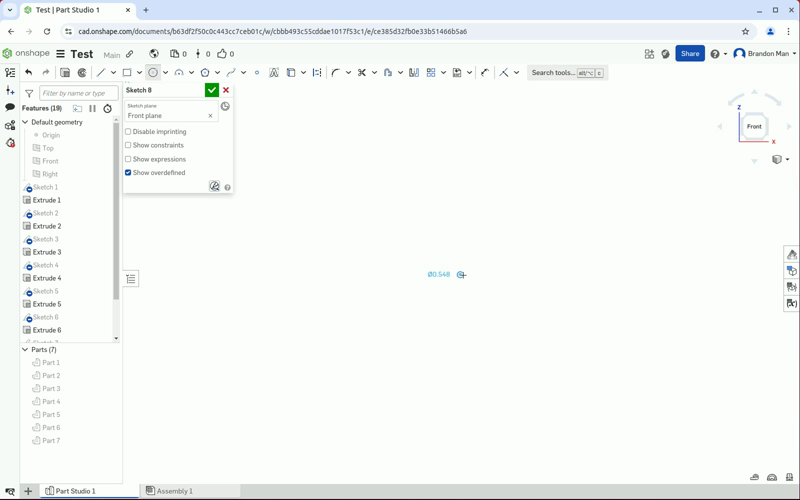
scroll(6)
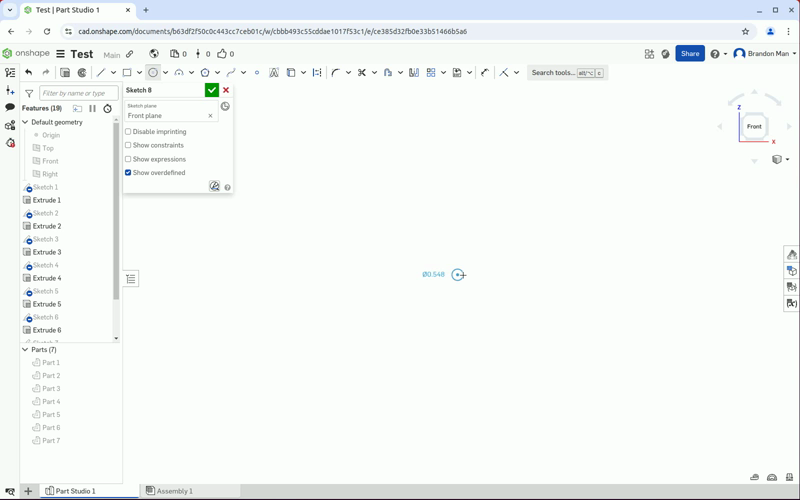
scroll(6)
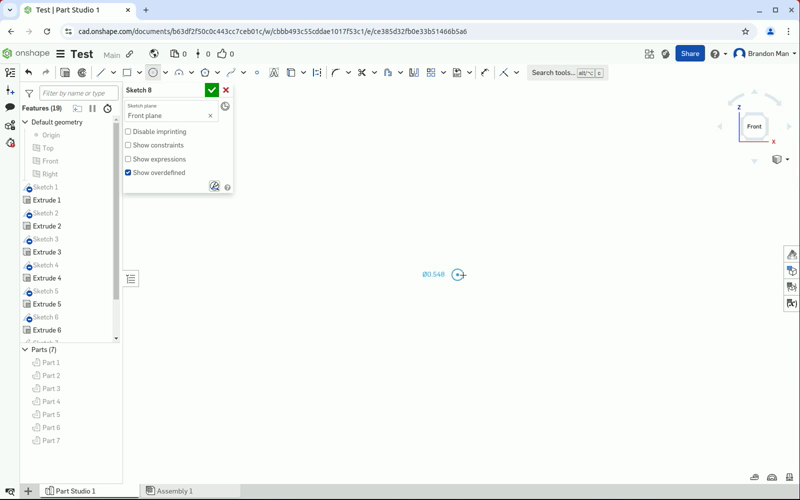
scroll(6)
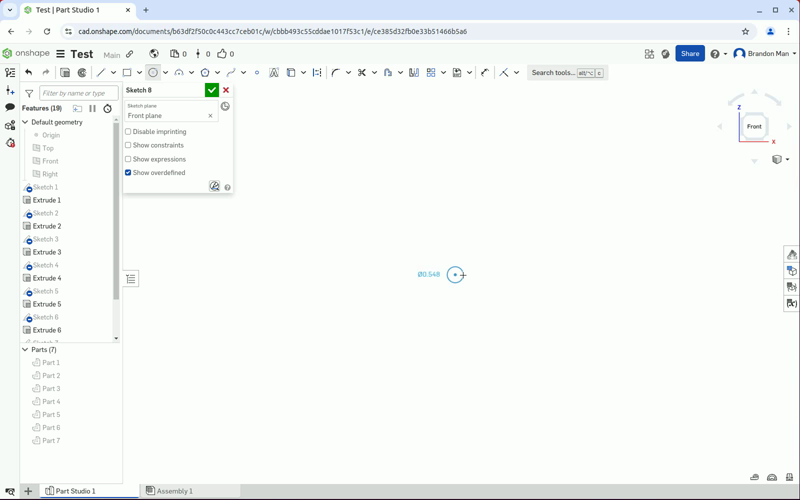
scroll(6)
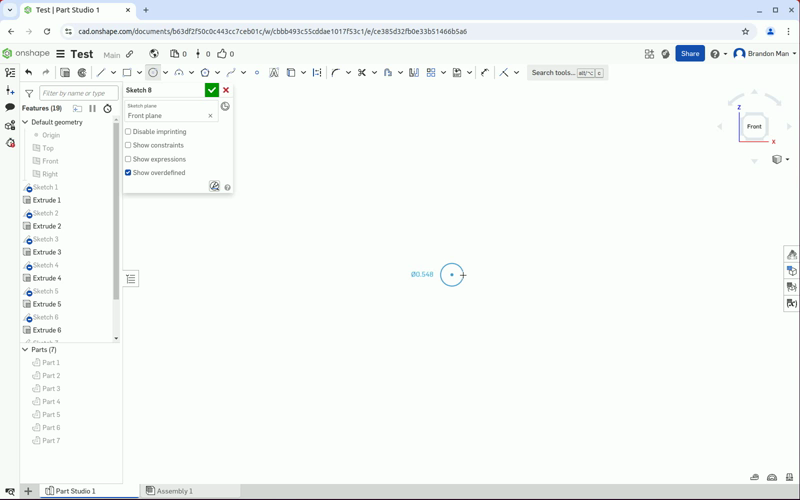
scroll(6)
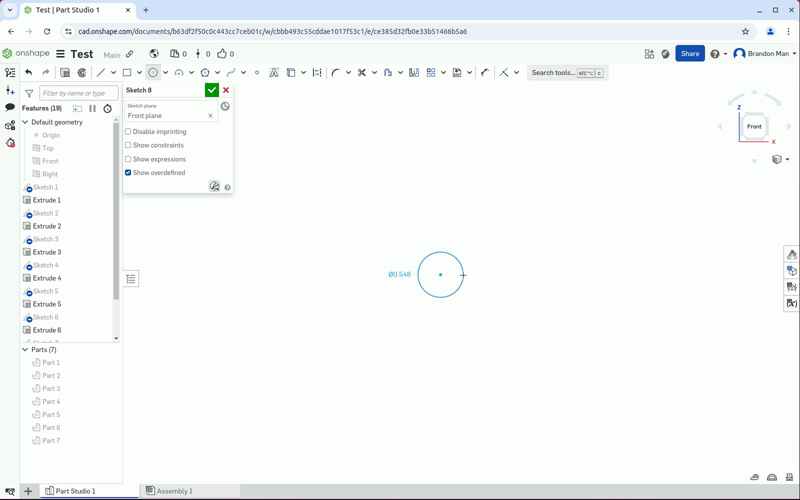
click(463, 274)
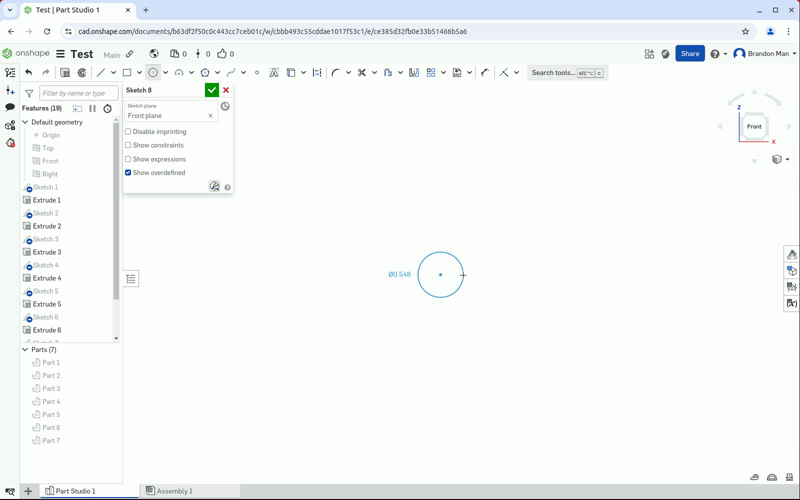
scroll(-6)
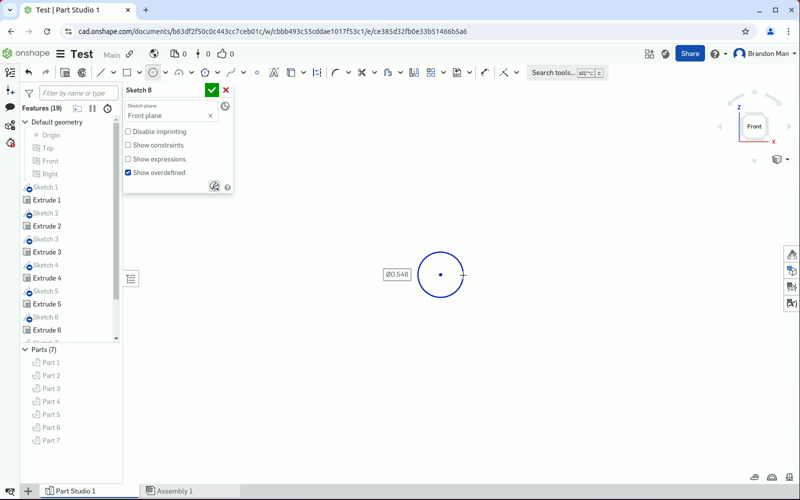
scroll(-6)
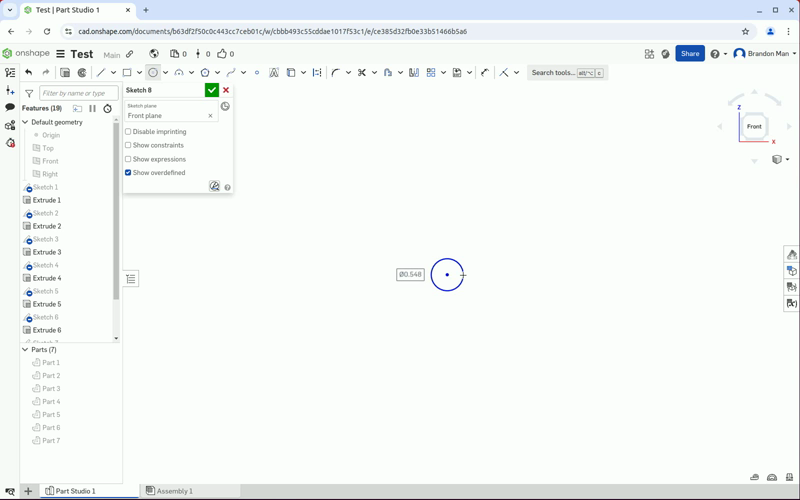
scroll(-6)
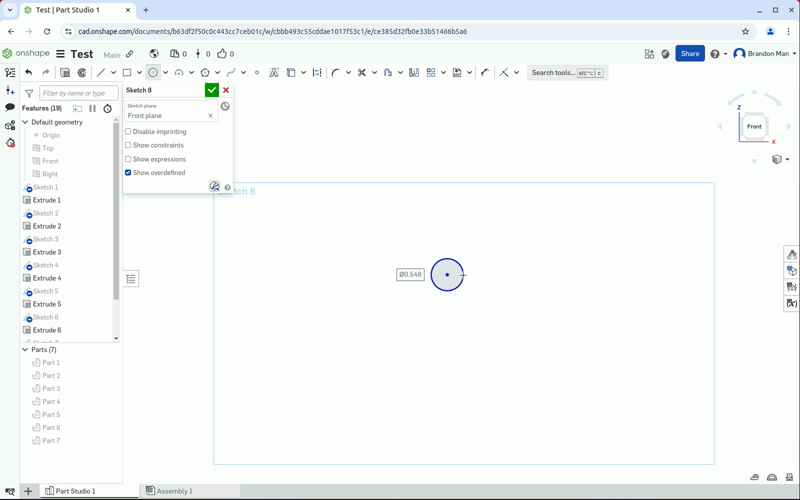
scroll(-6)
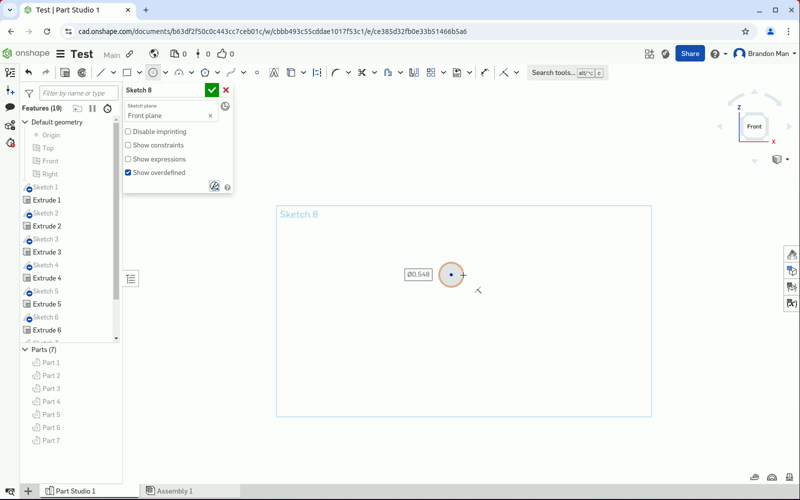
scroll(-6)
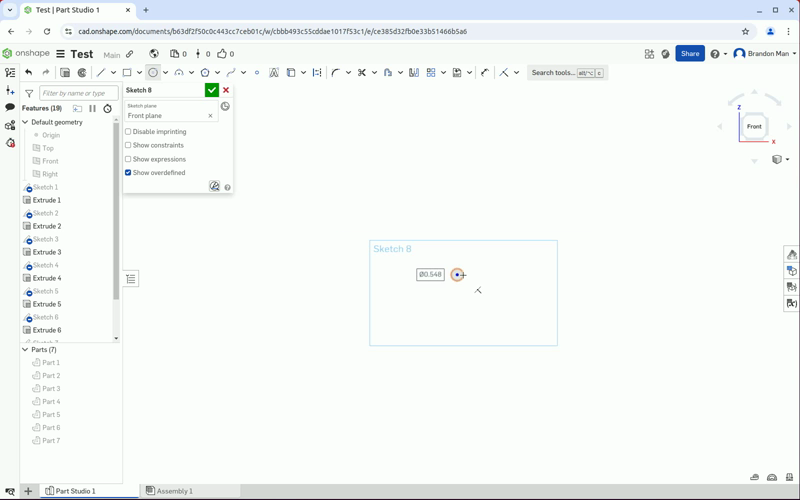
scroll(-6)
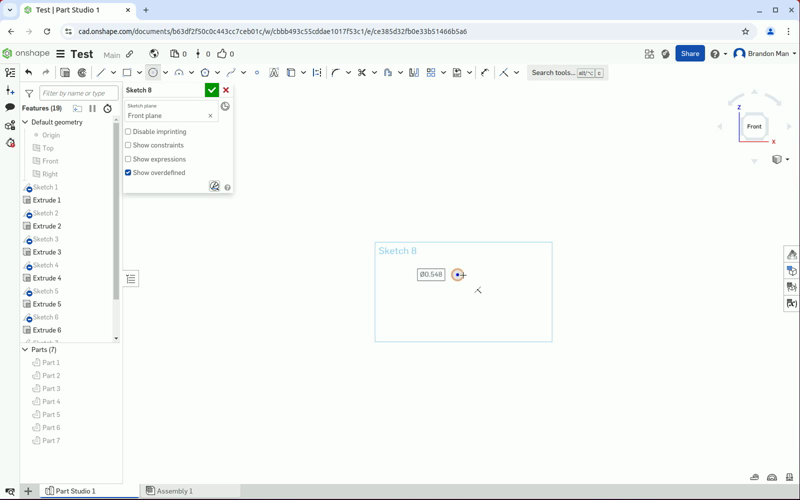
scroll(-6)
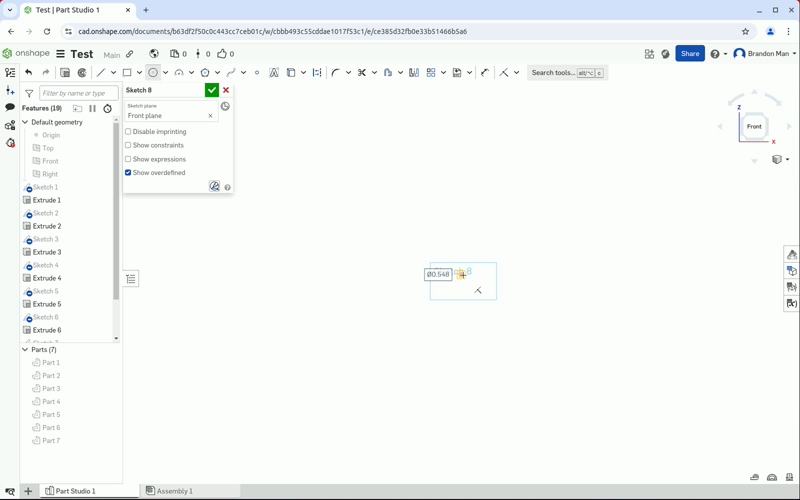
key(esc)
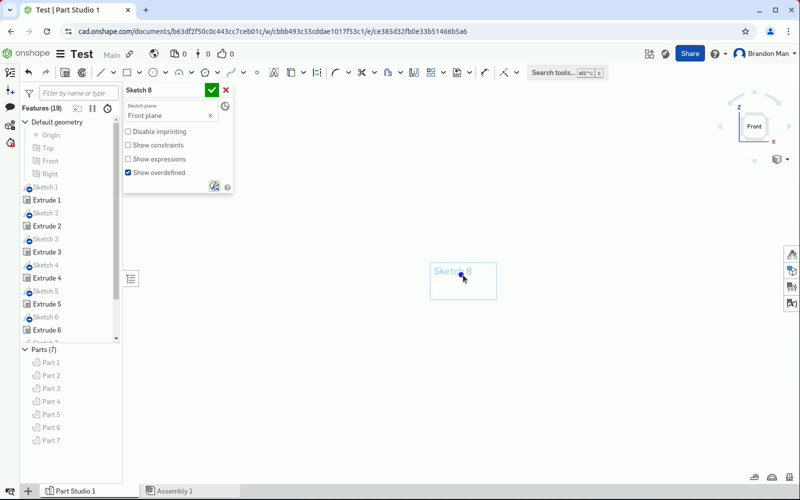
mouse_move(460, 274)
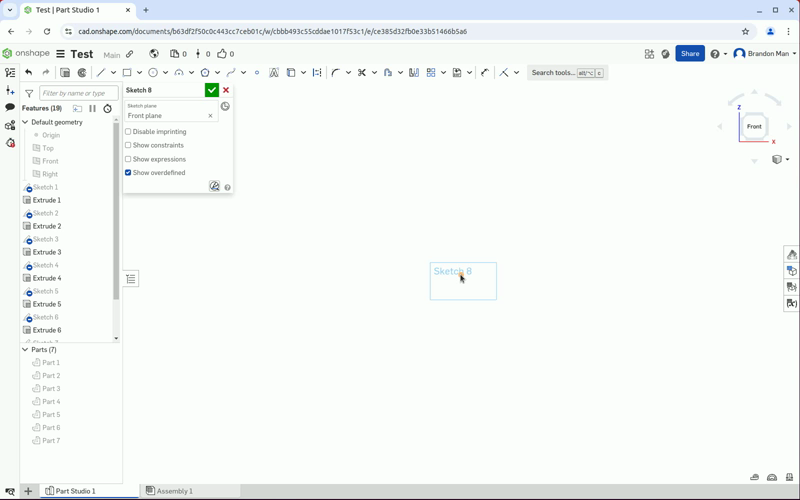
scroll(6)
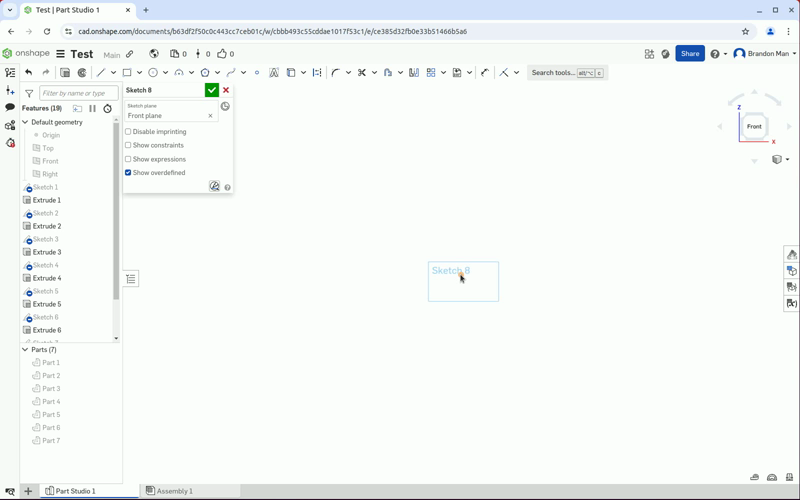
scroll(6)
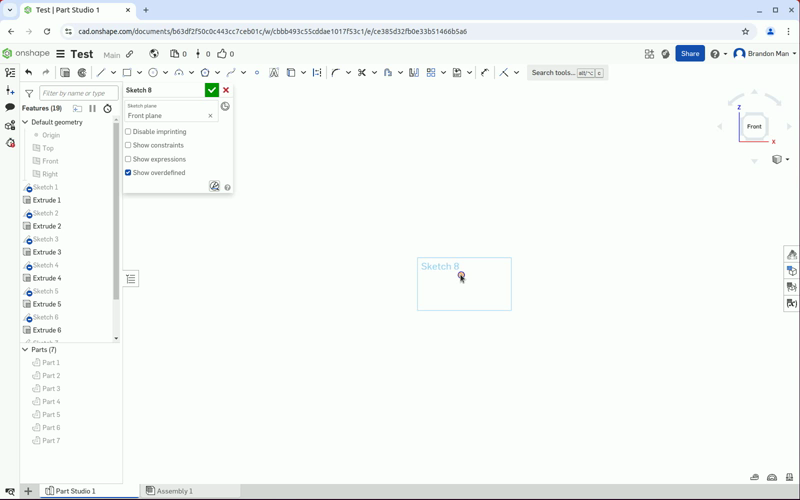
scroll(6)
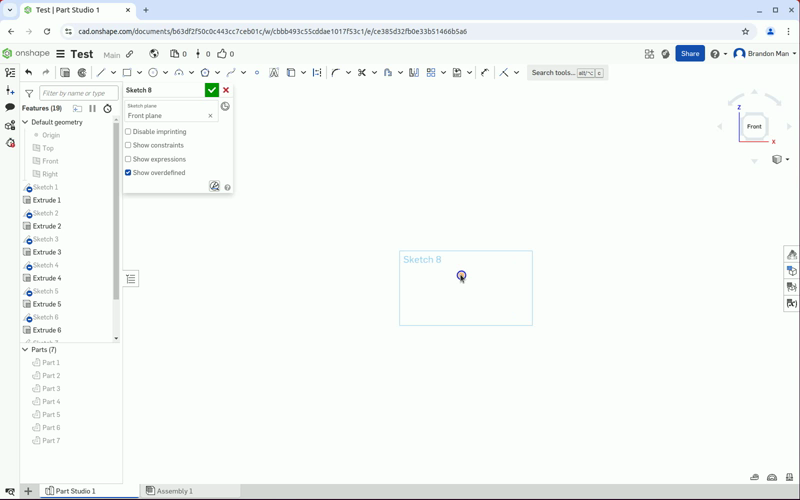
scroll(6)
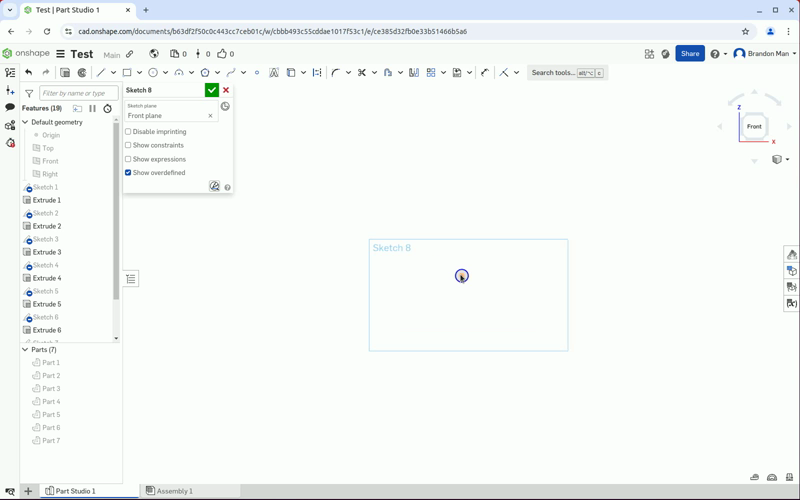
scroll(6)
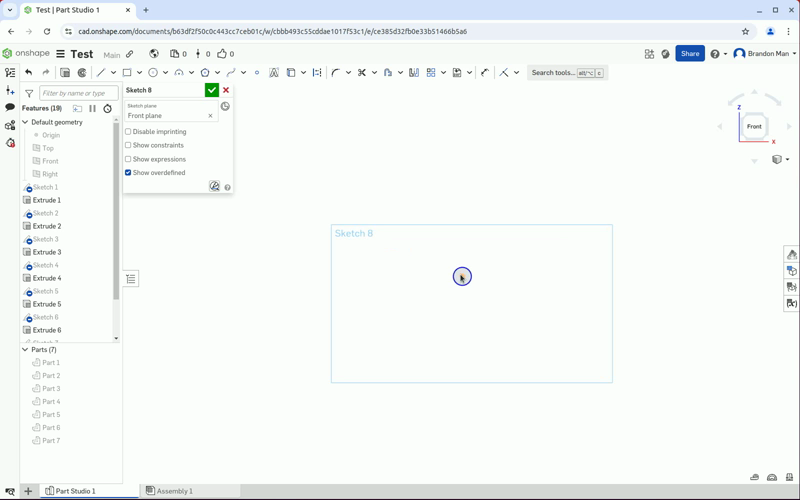
scroll(6)
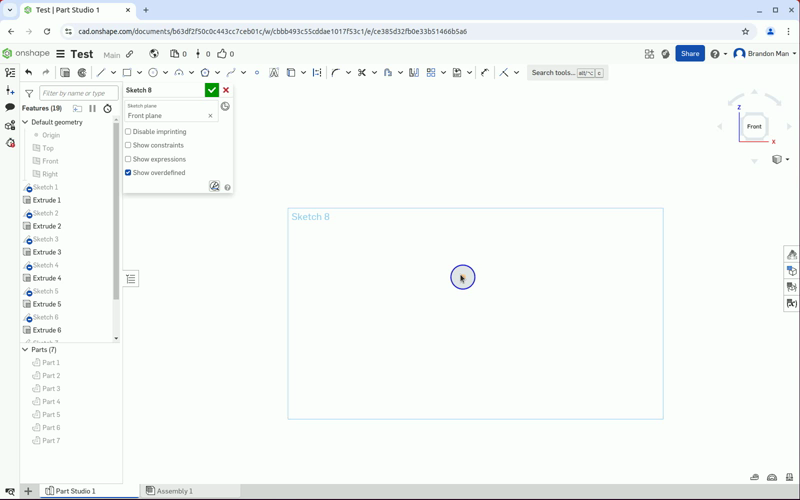
scroll(6)
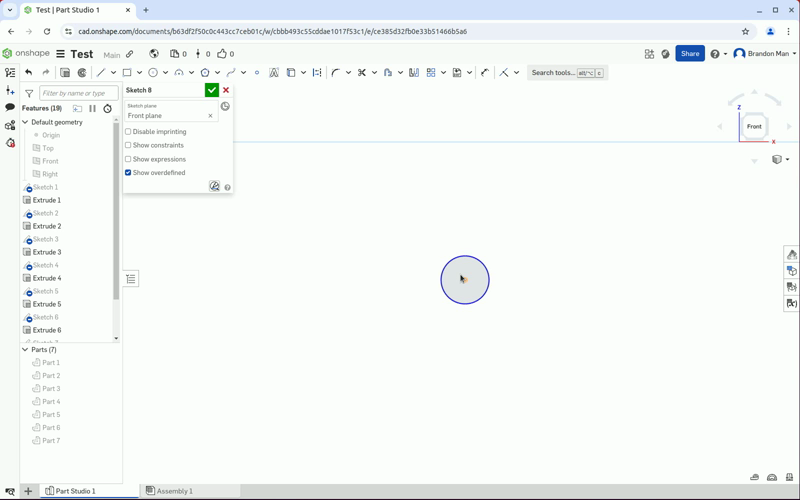
click(460, 274)
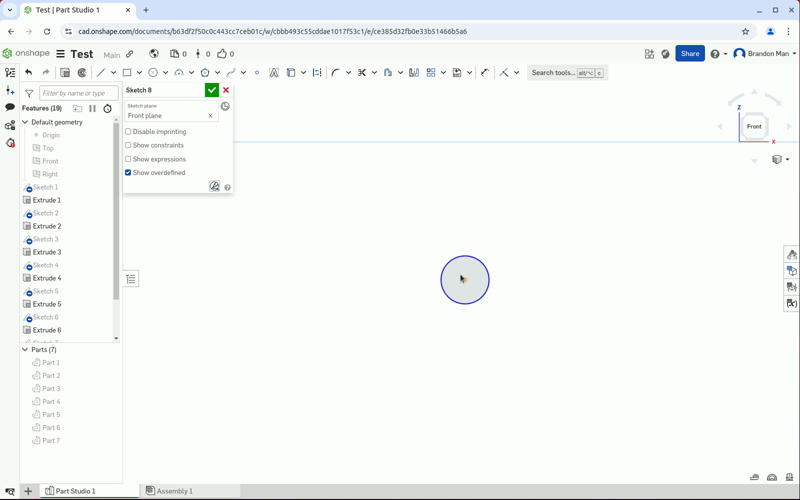
scroll(-6)
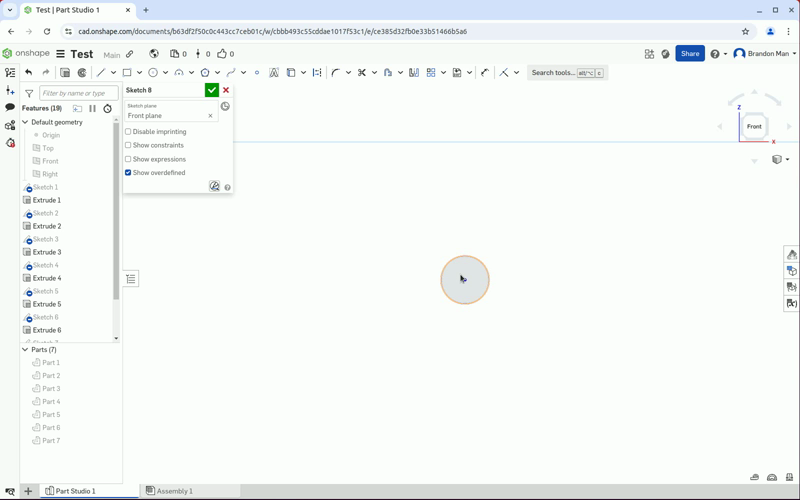
scroll(-6)
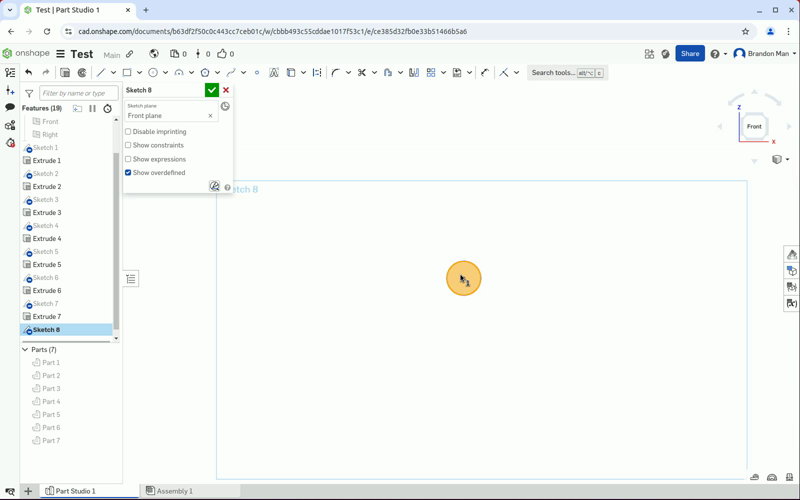
scroll(-6)
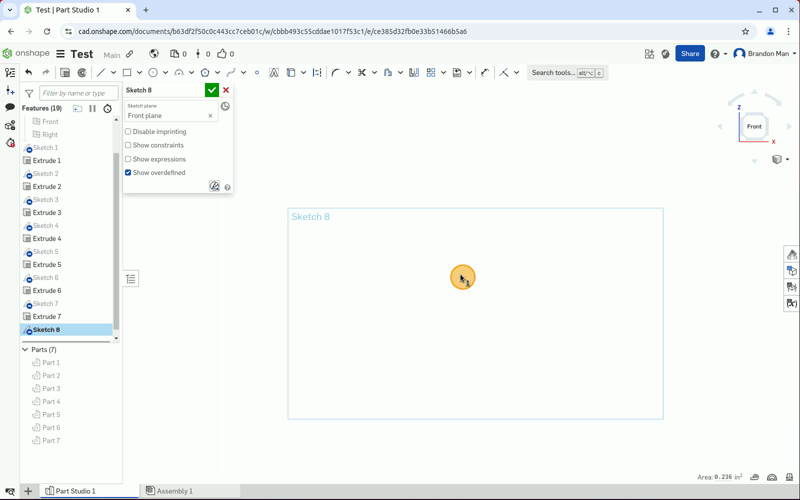
scroll(-6)
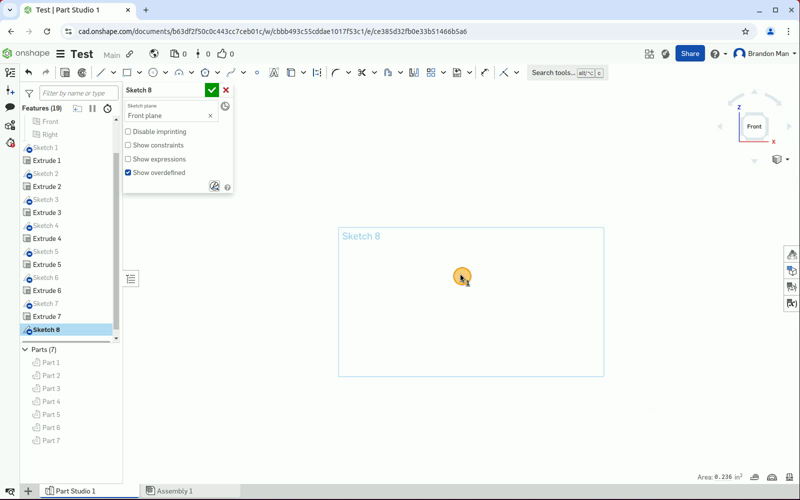
scroll(-6)
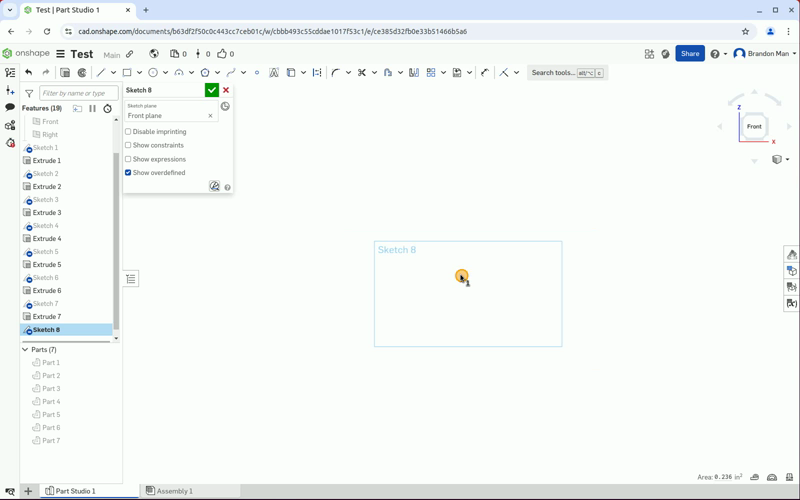
scroll(-6)
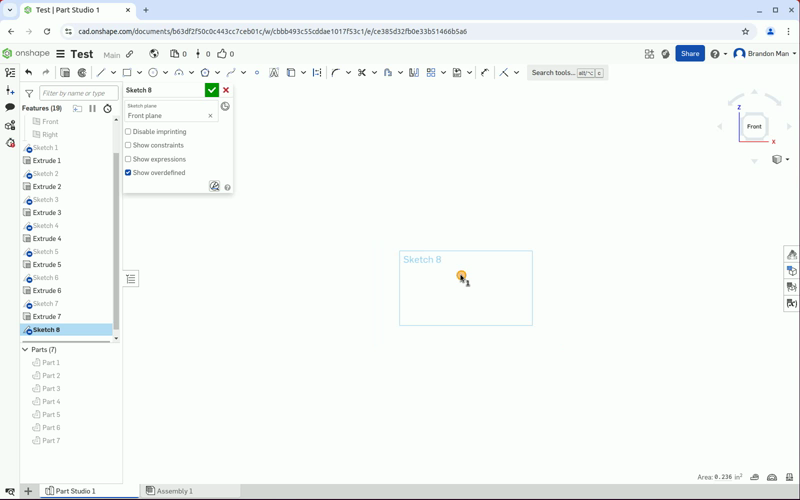
scroll(-6)
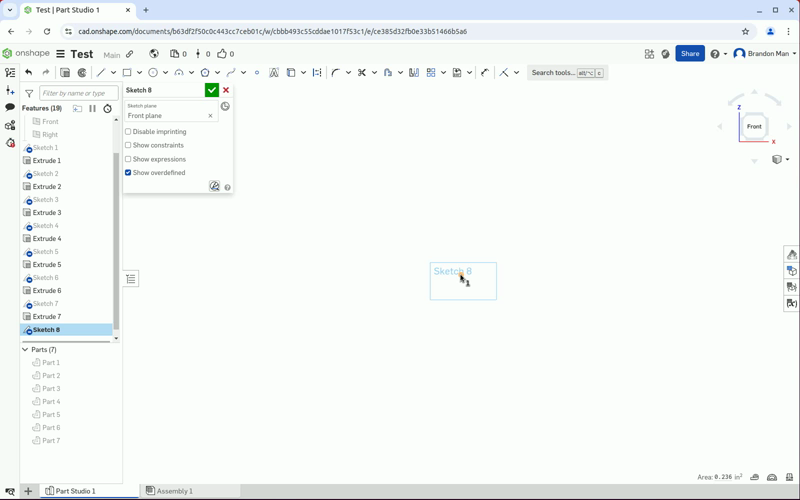
mouse_move(73, 352)
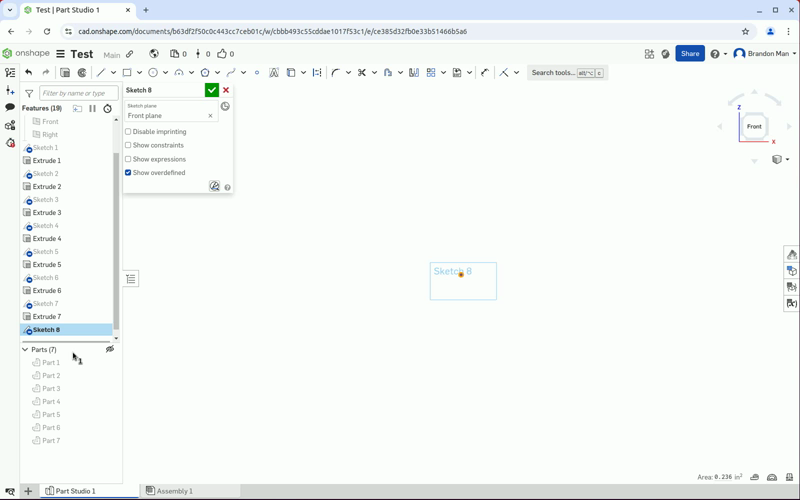
key(shift+y)
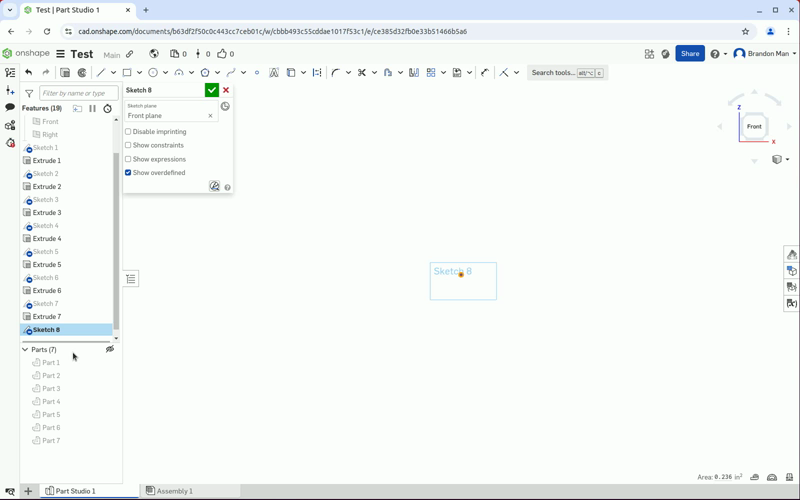
key(shift+e)
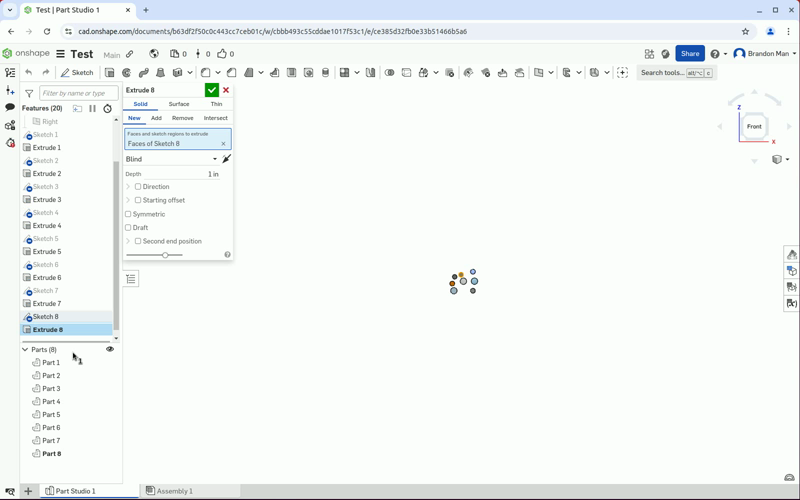
mouse_move(143, 106)
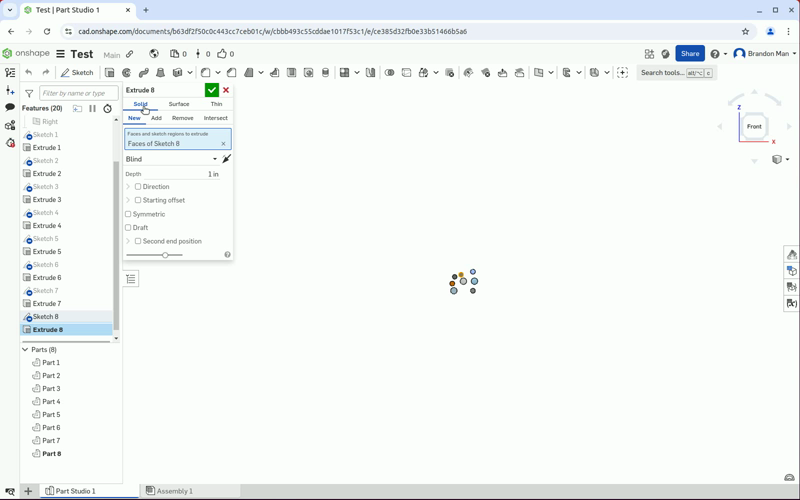
click(143, 106)
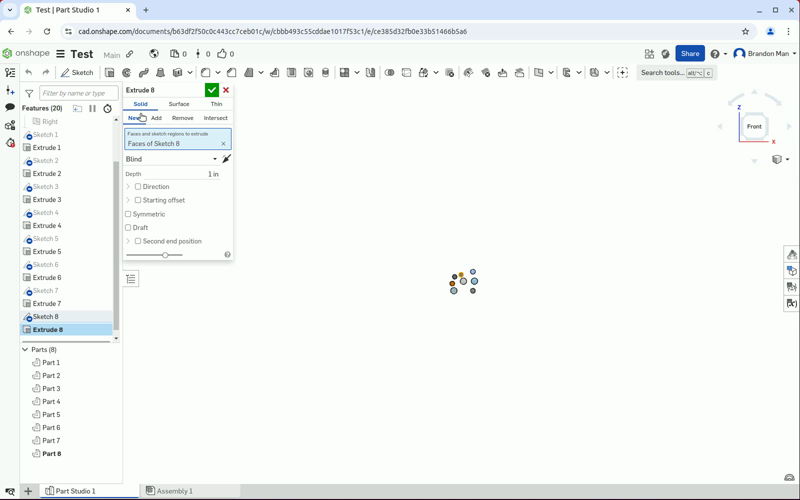
mouse_move(137, 120)
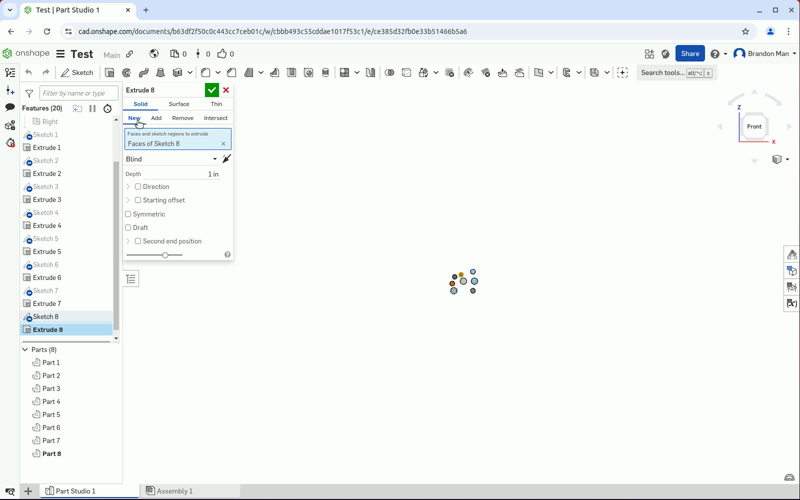
click(137, 120)
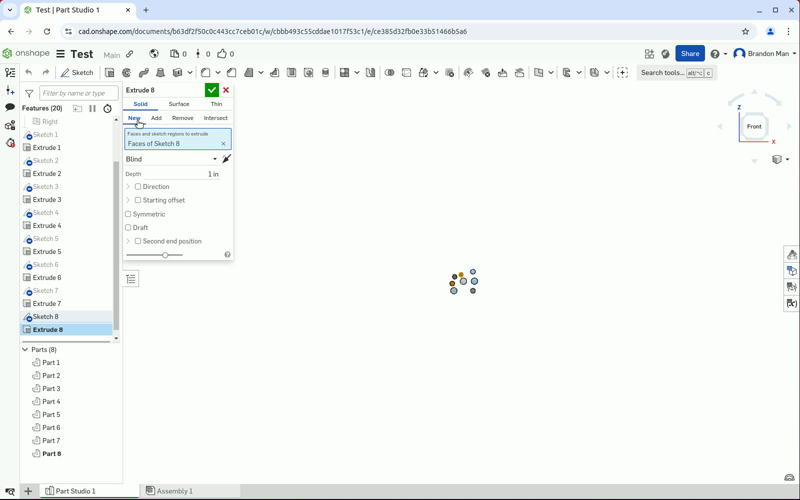
key(tab, 4)
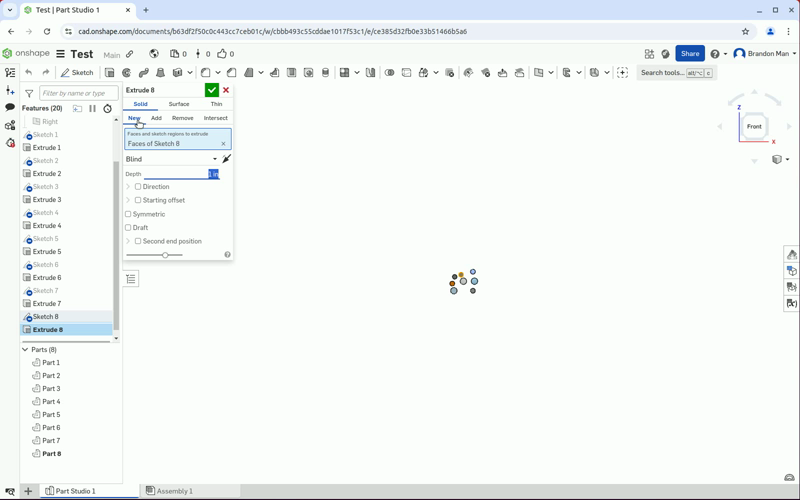
text(23.108)
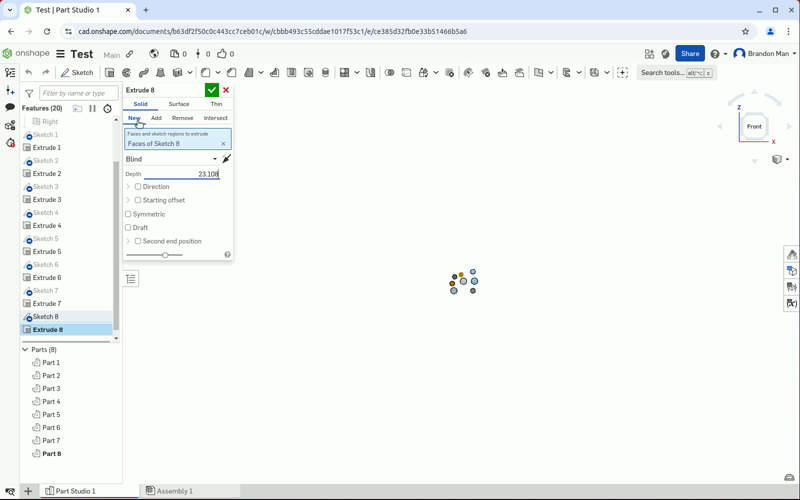
key(enter)
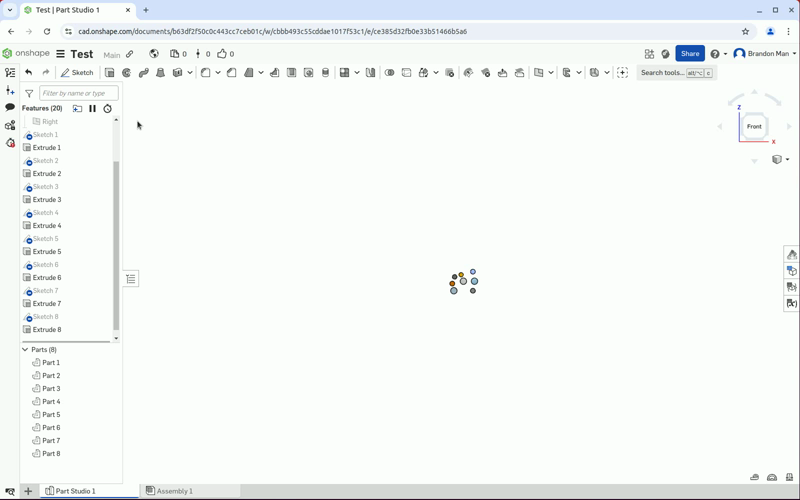
key(shift+h)
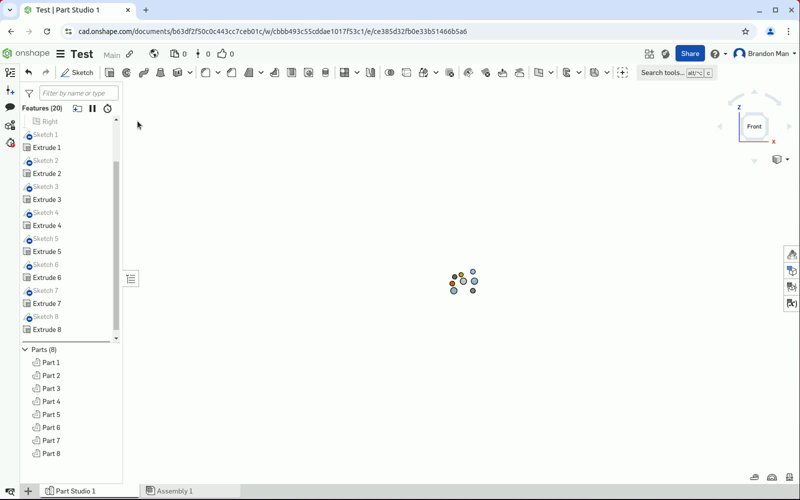
key(shift+h)
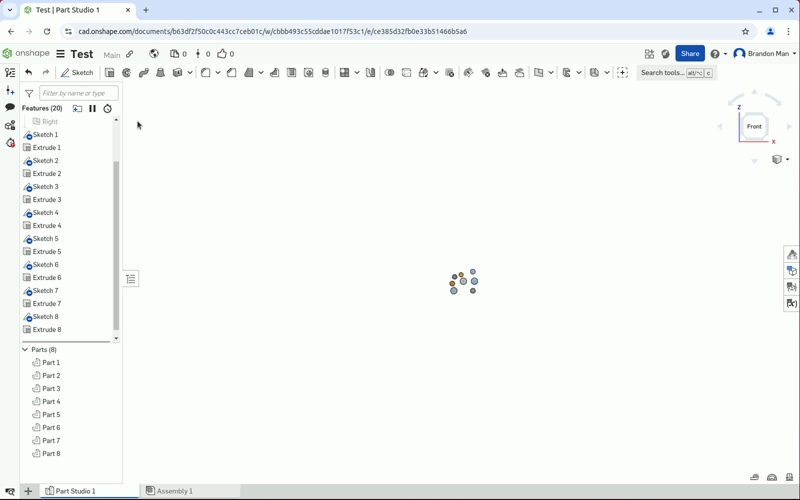
key(shift+7)
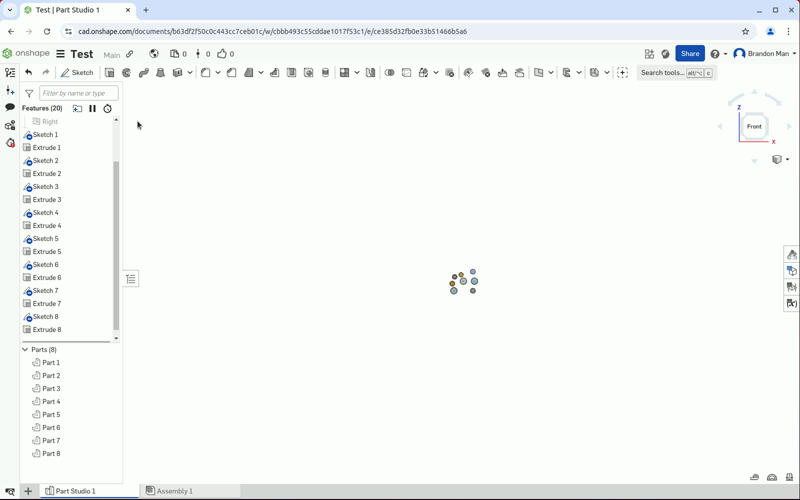
key(left, 2)
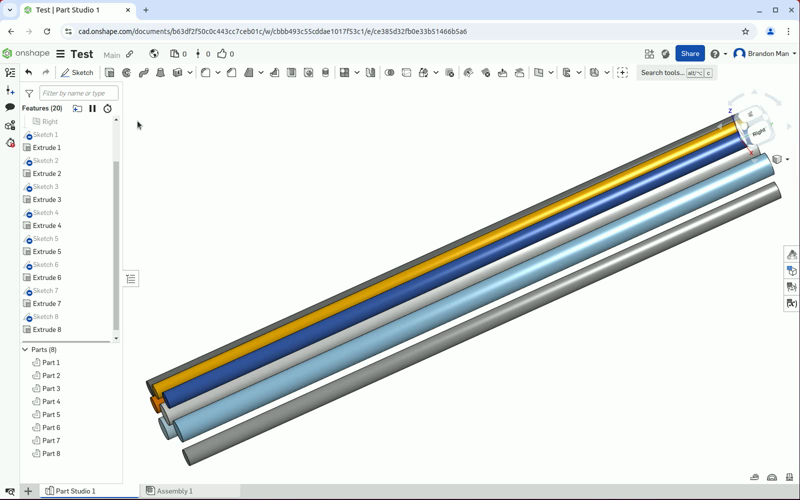
key(down, 2)
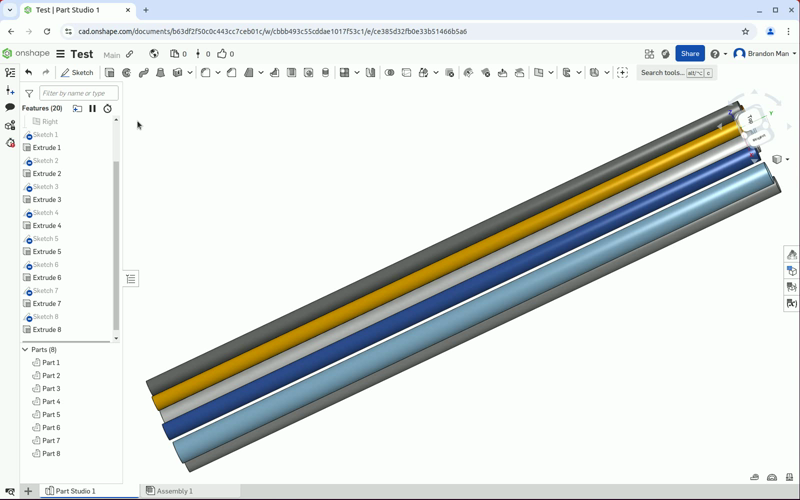
key(up, 2)
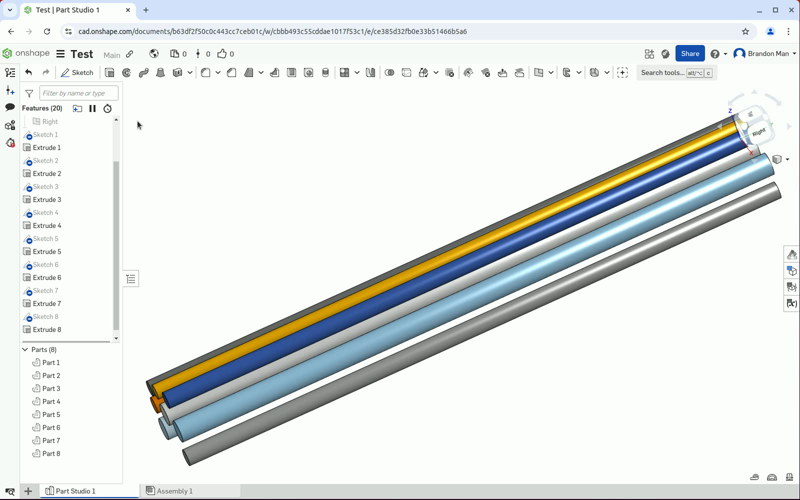
key(right, 2)
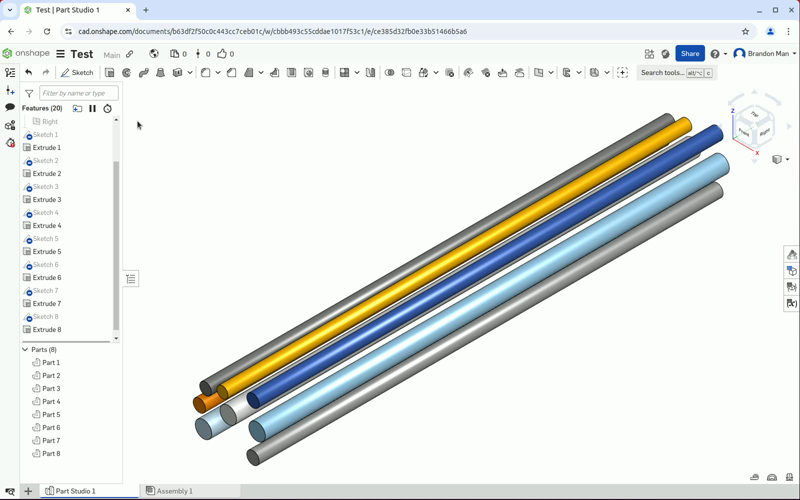
mouse_move(69, 137)
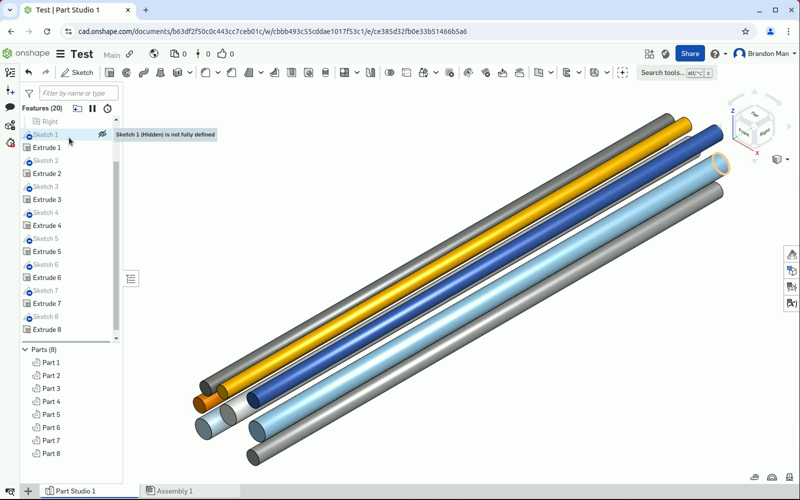
click(69, 137)